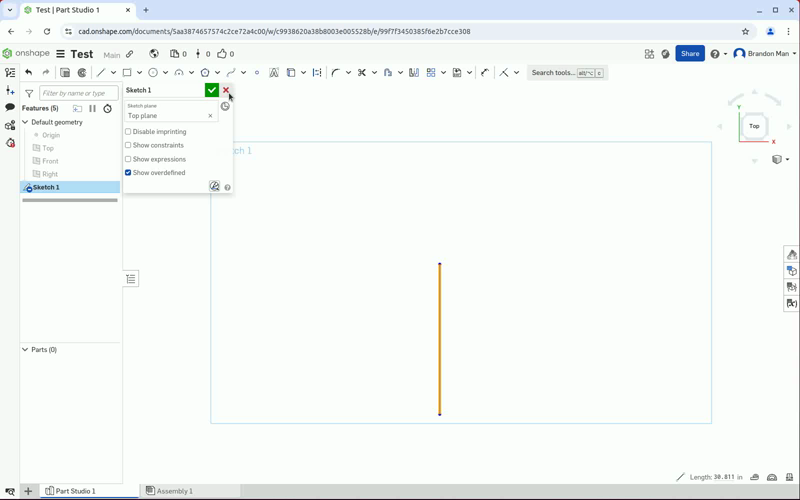
key(shift+h)
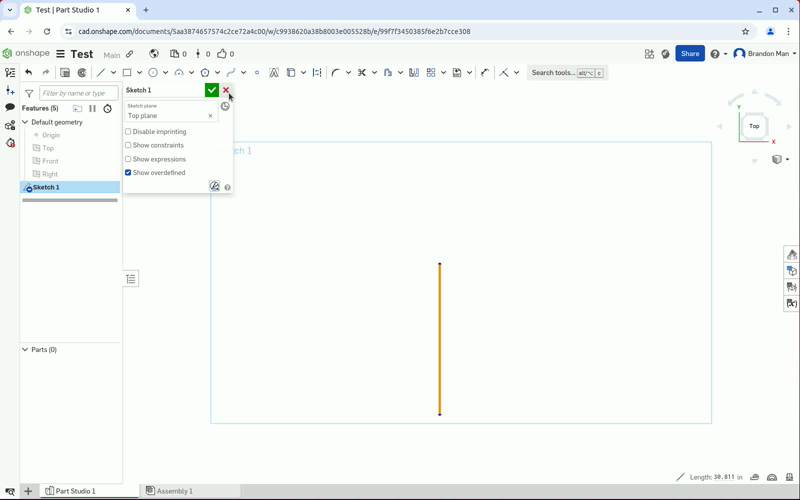
key(shift+s)
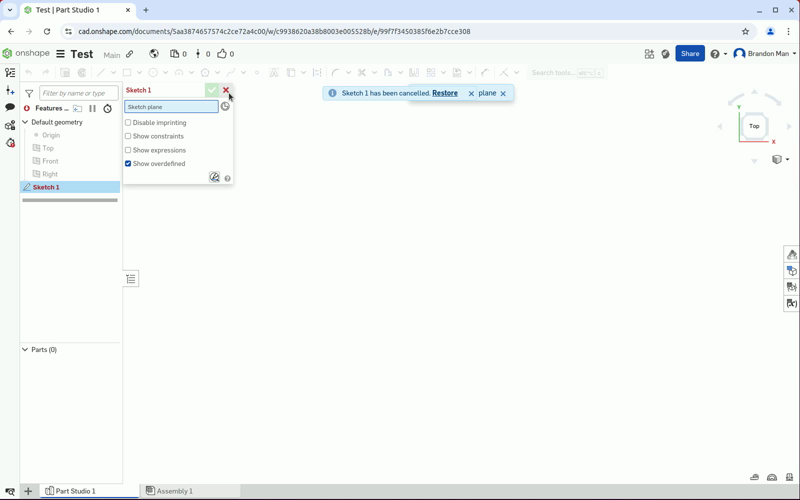
mouse_move(73, 150)
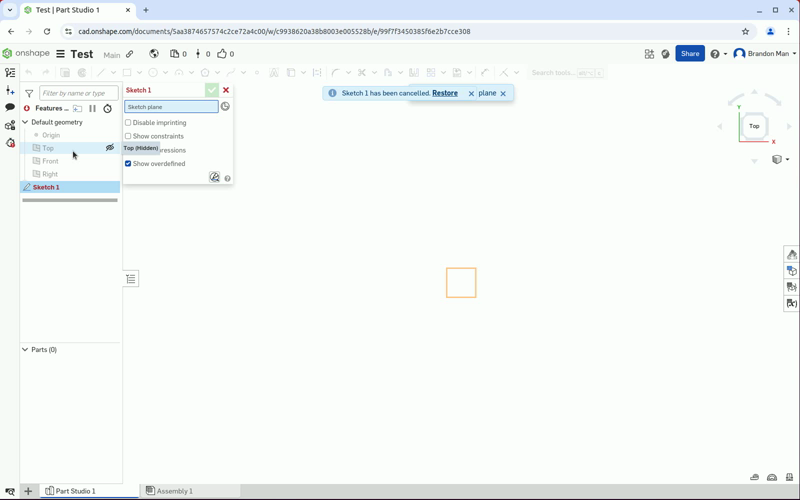
click(73, 150)
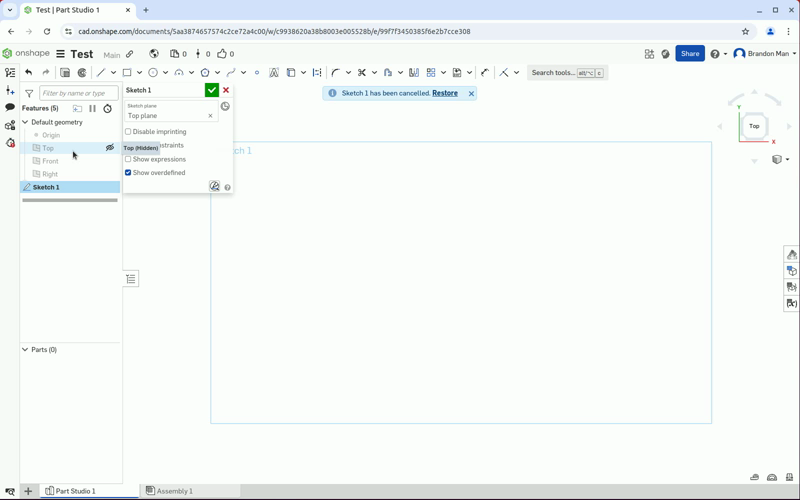
mouse_move(73, 352)
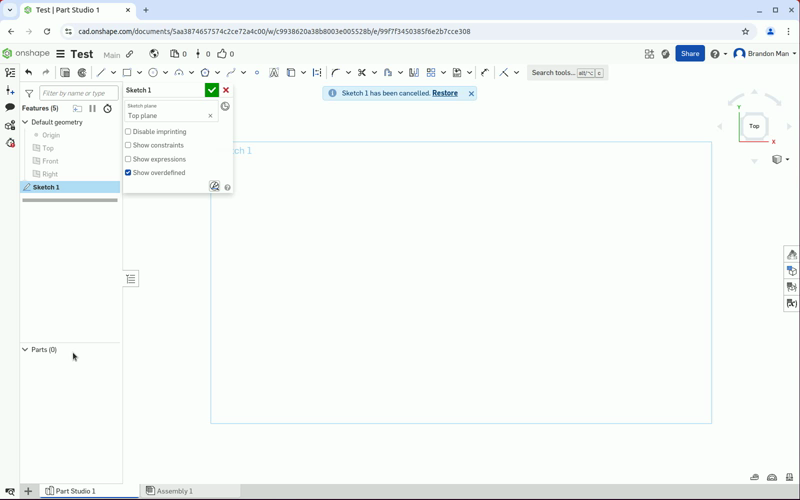
key(y)
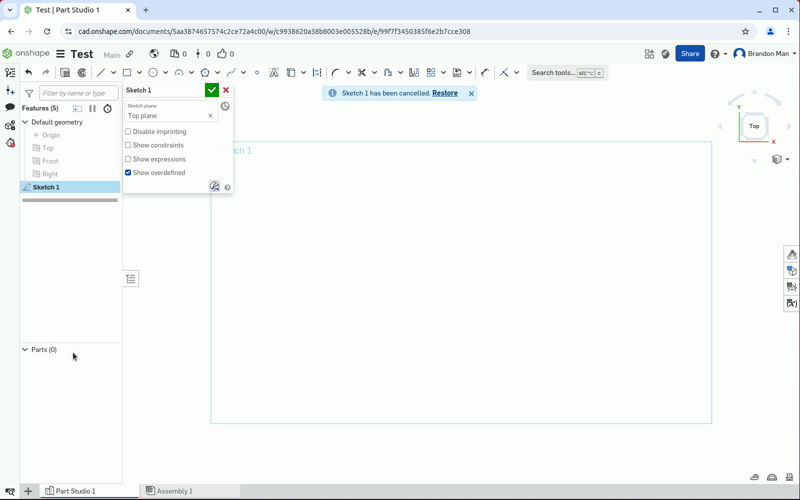
key(a)
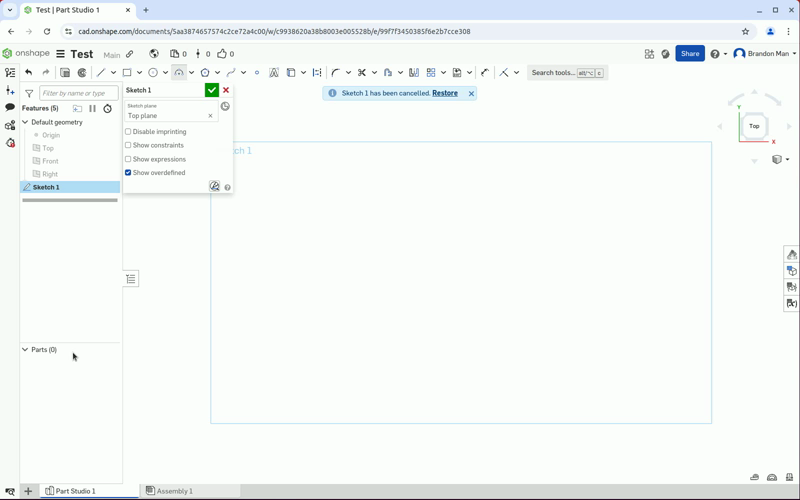
key_down(shift)
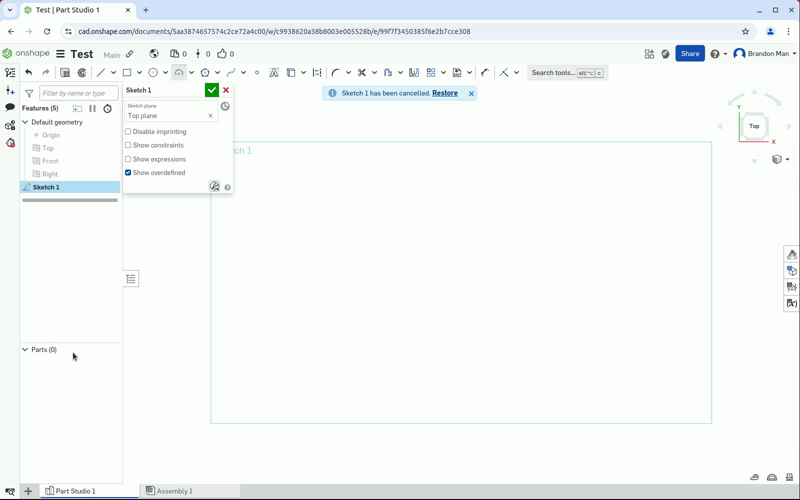
mouse_move(355, 322)
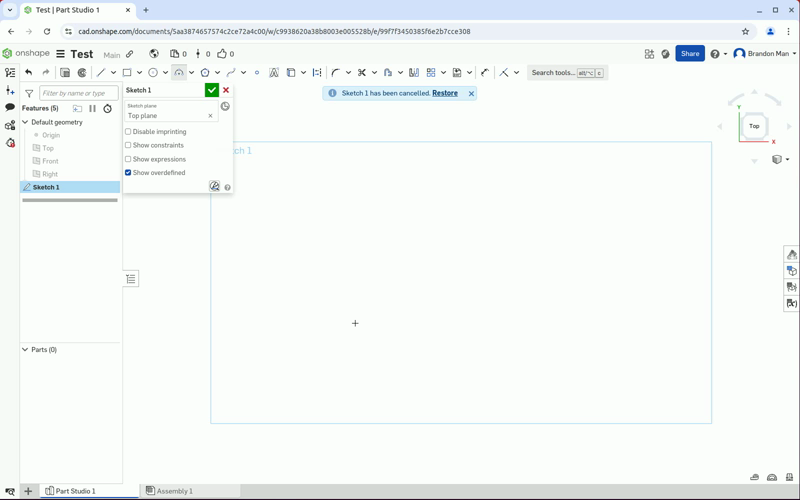
click(355, 322)
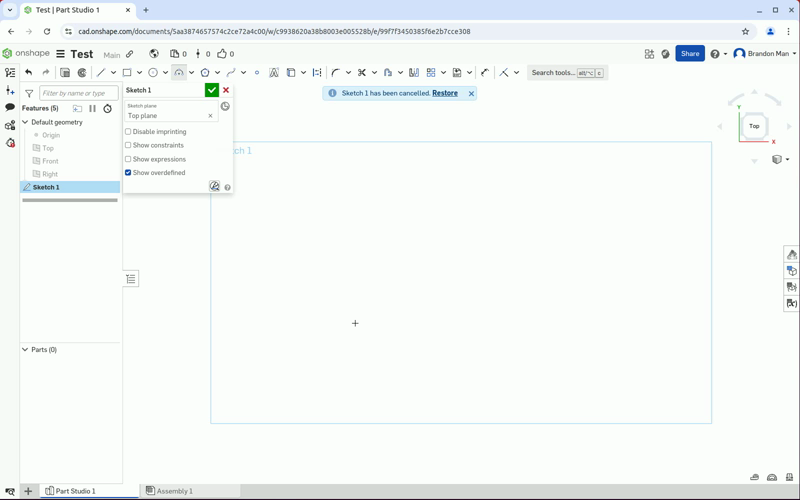
key_up(shift)
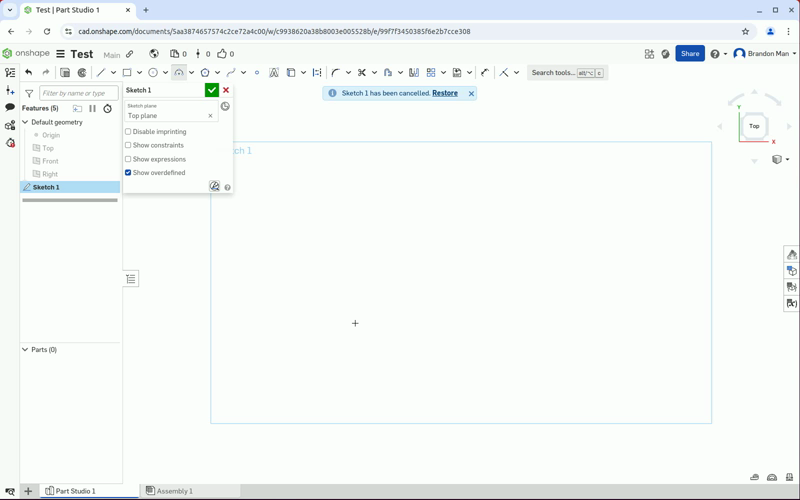
key_down(shift)
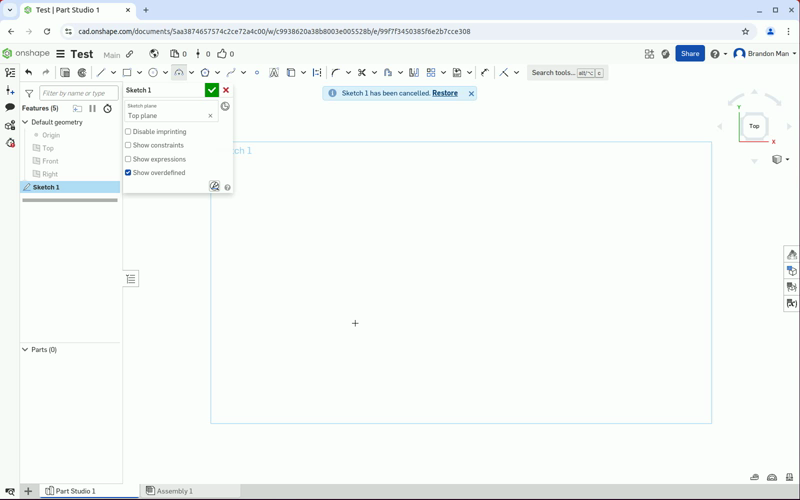
mouse_move(375, 336)
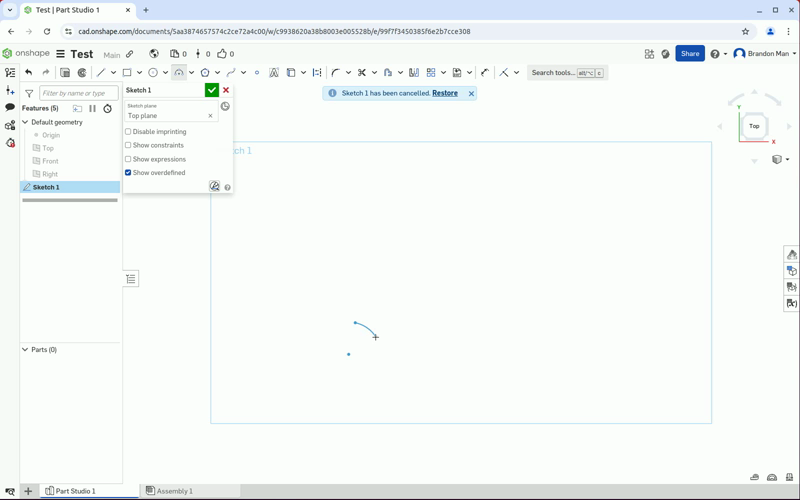
click(375, 336)
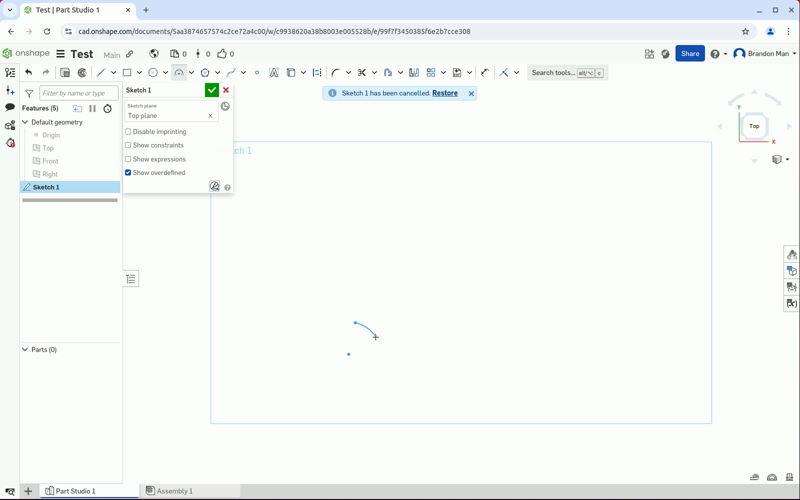
mouse_move(367, 327)
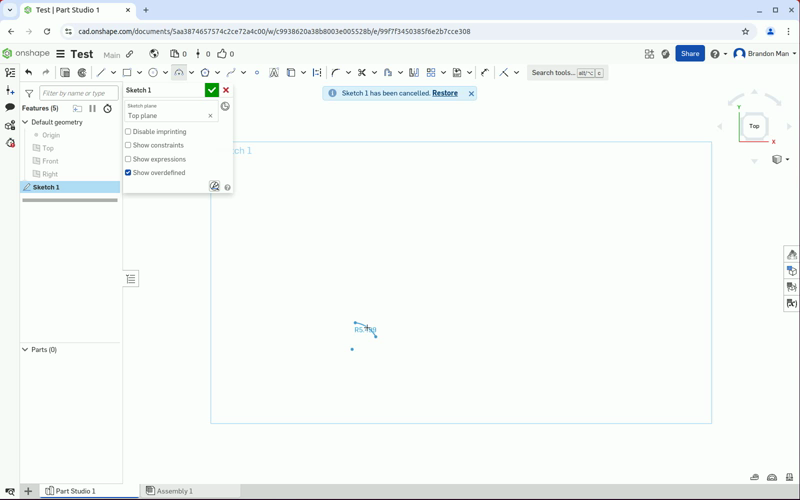
click(367, 327)
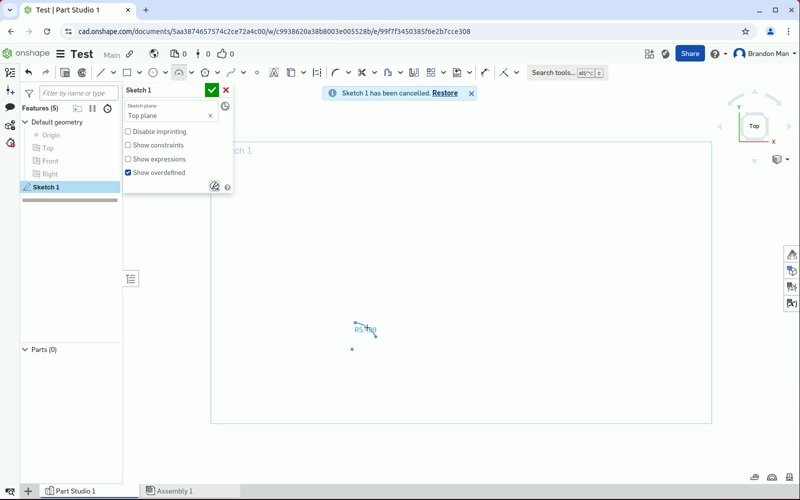
key_up(shift)
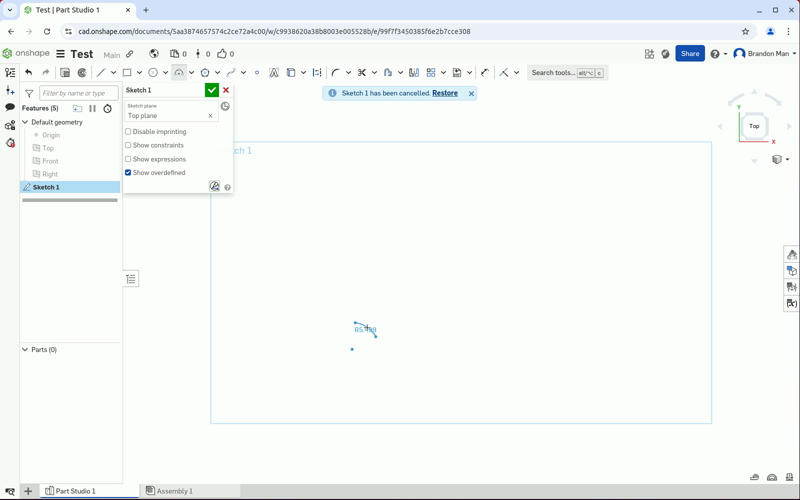
mouse_move(375, 336)
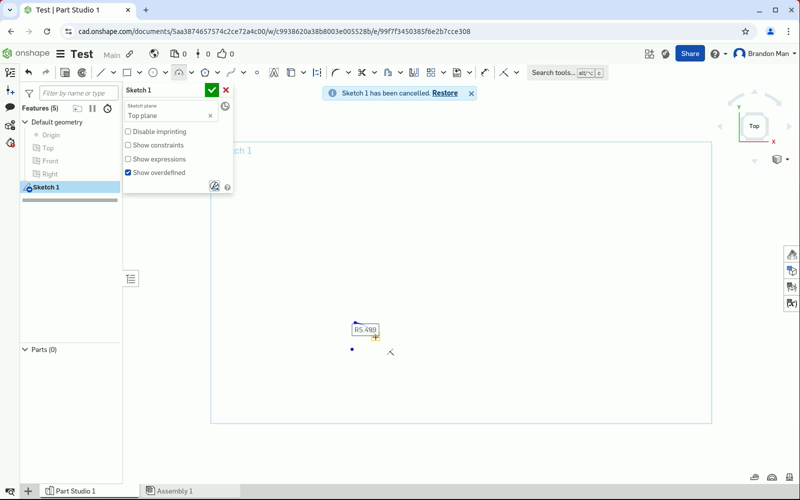
click(375, 336)
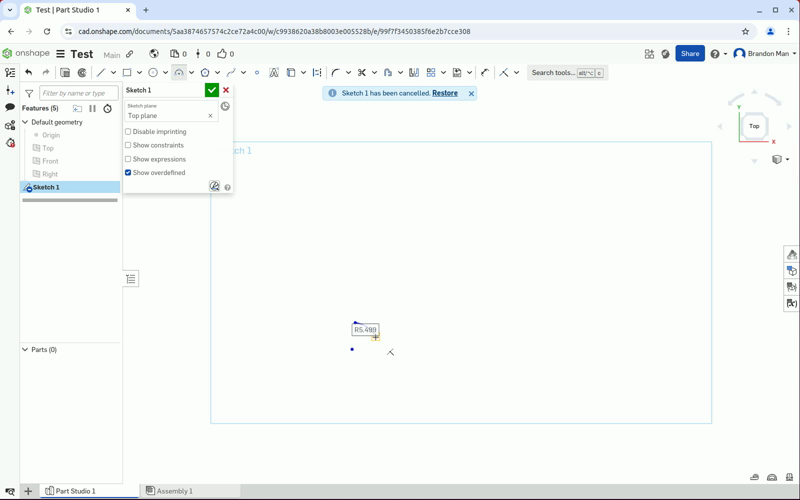
key_down(shift)
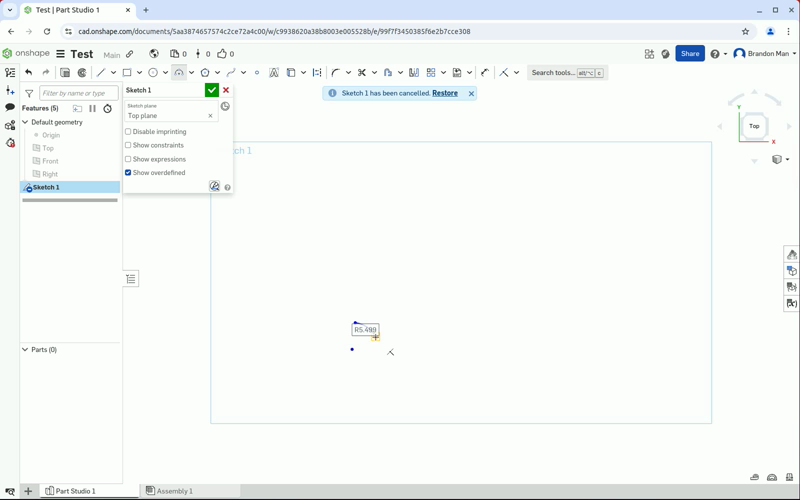
mouse_move(506, 372)
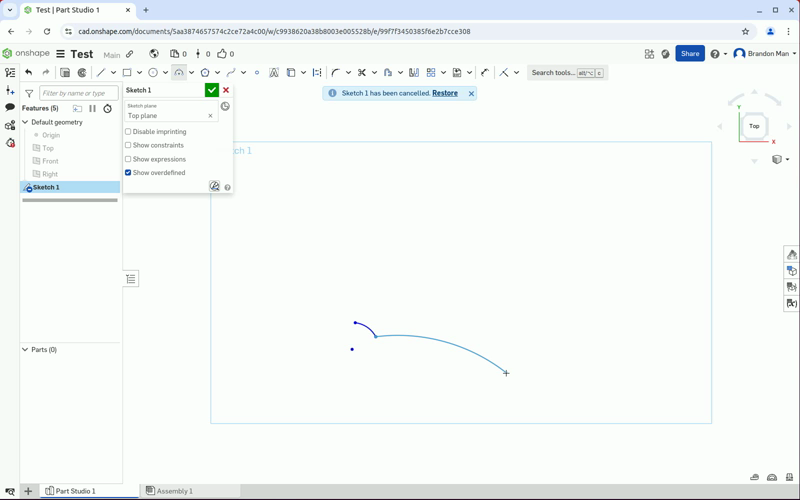
click(506, 372)
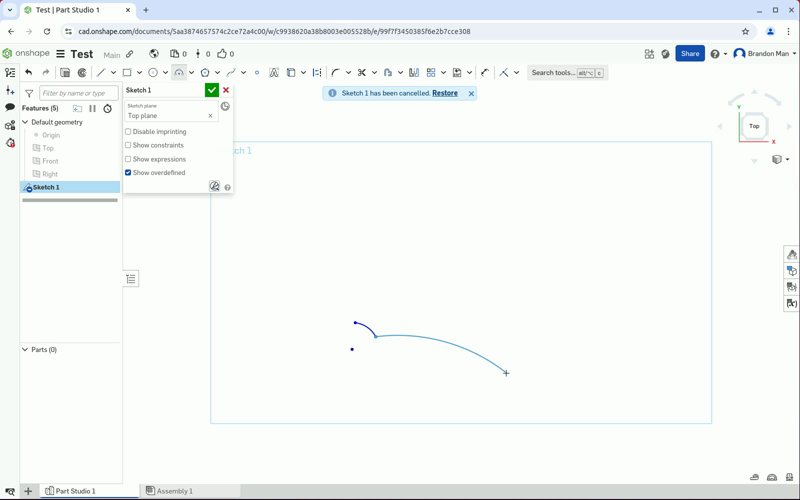
mouse_move(433, 380)
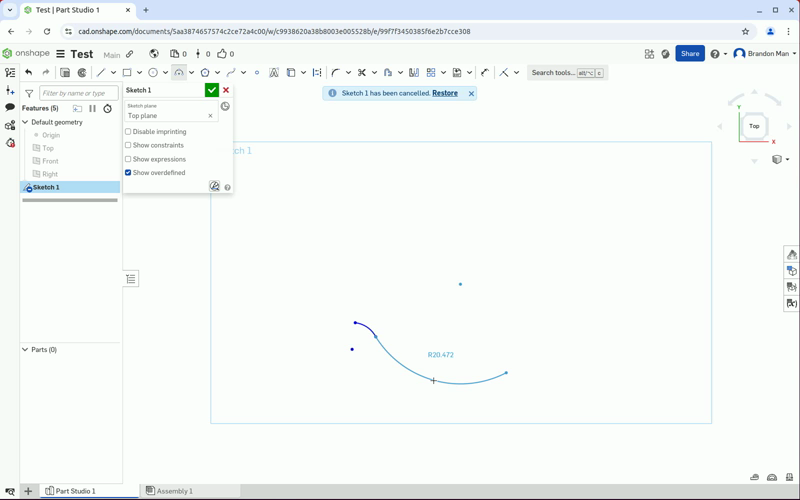
click(433, 380)
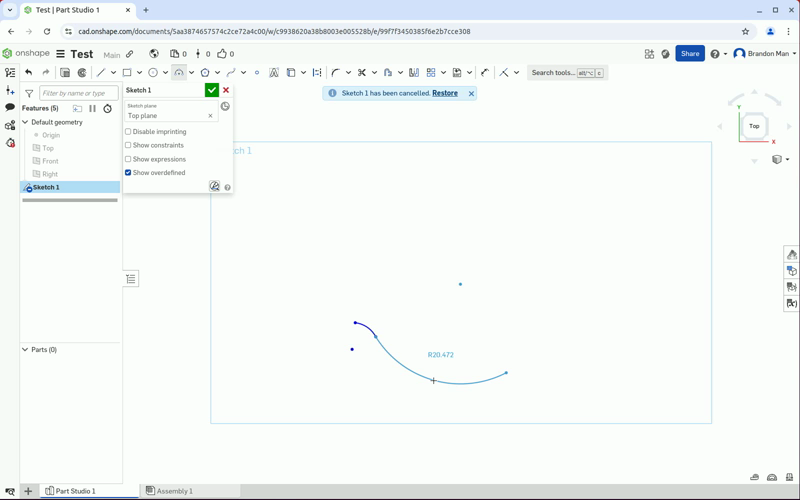
key_up(shift)
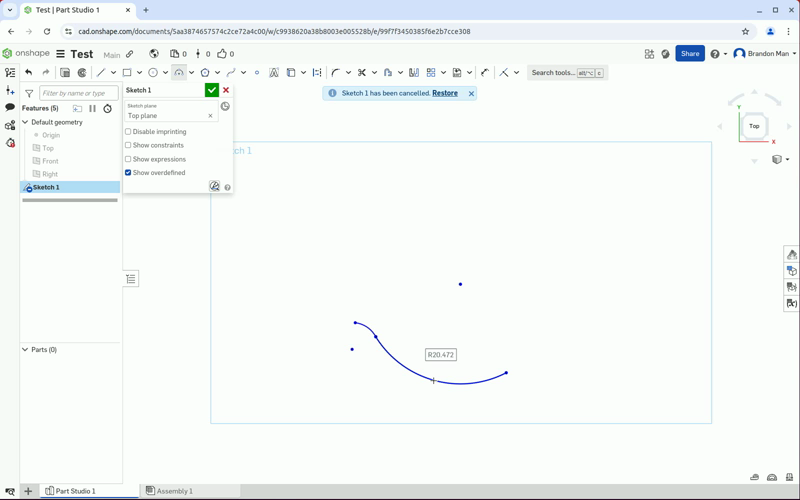
mouse_move(506, 372)
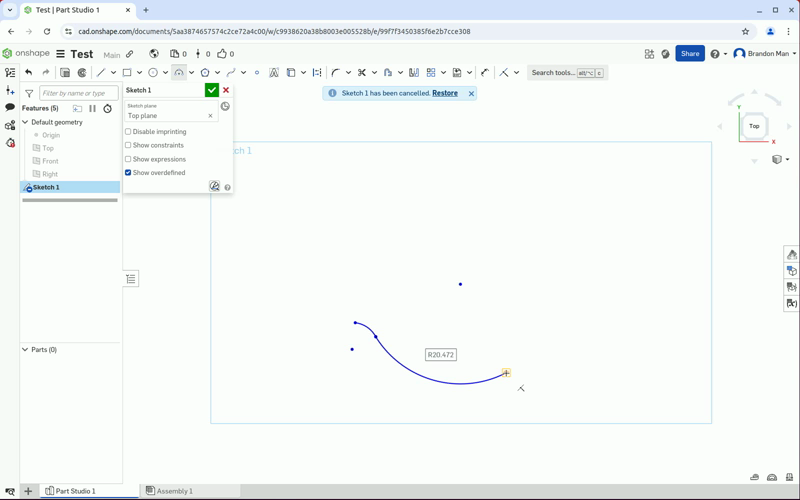
click(506, 372)
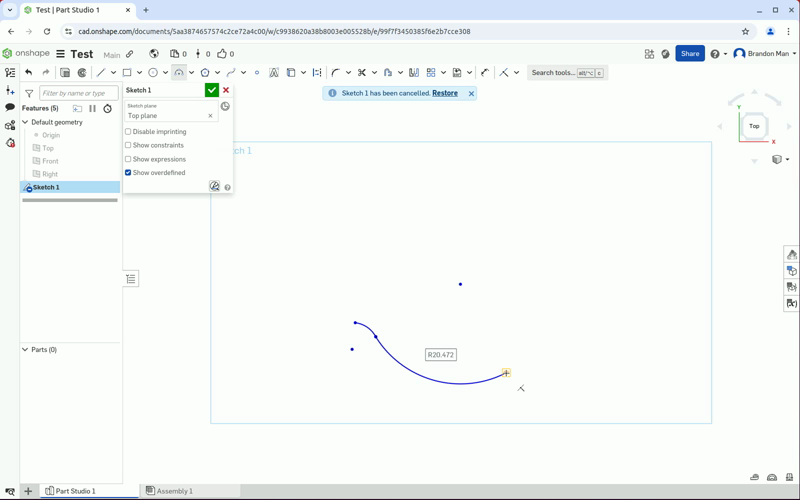
key_down(shift)
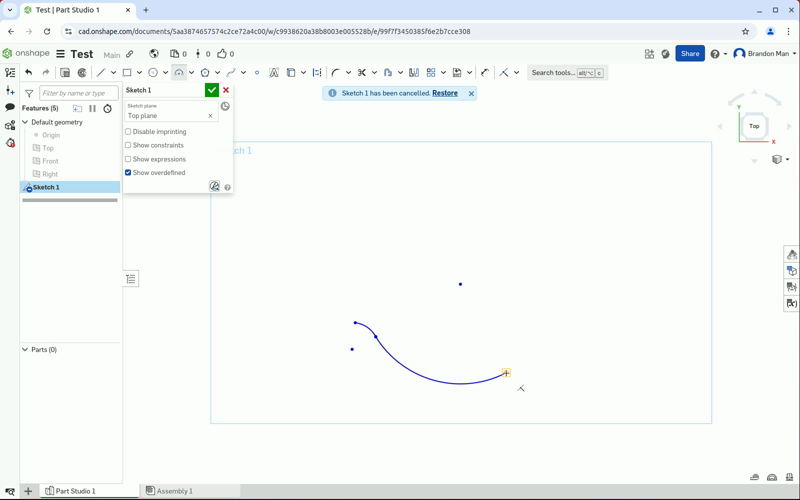
mouse_move(522, 375)
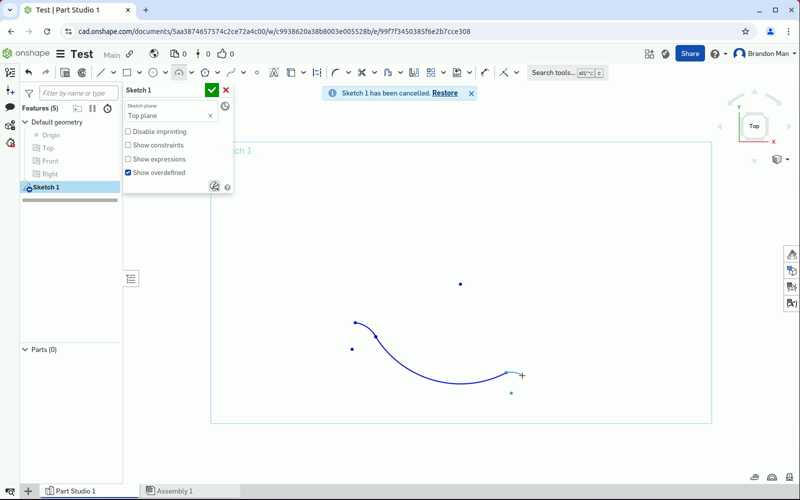
click(522, 375)
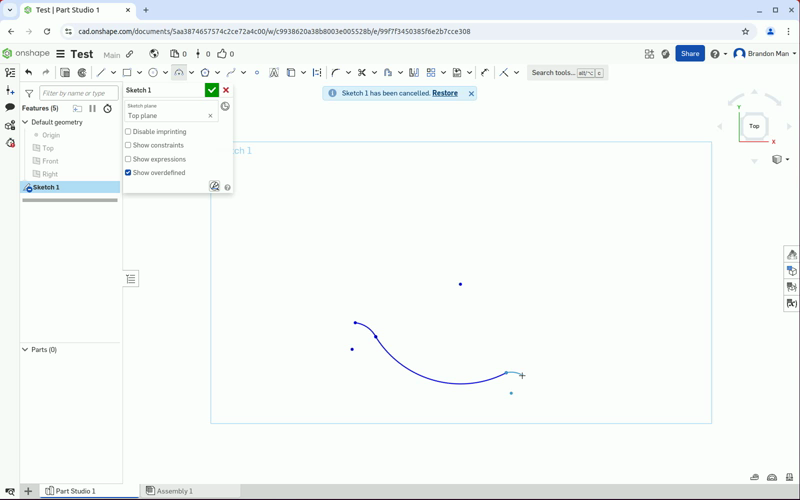
mouse_move(514, 371)
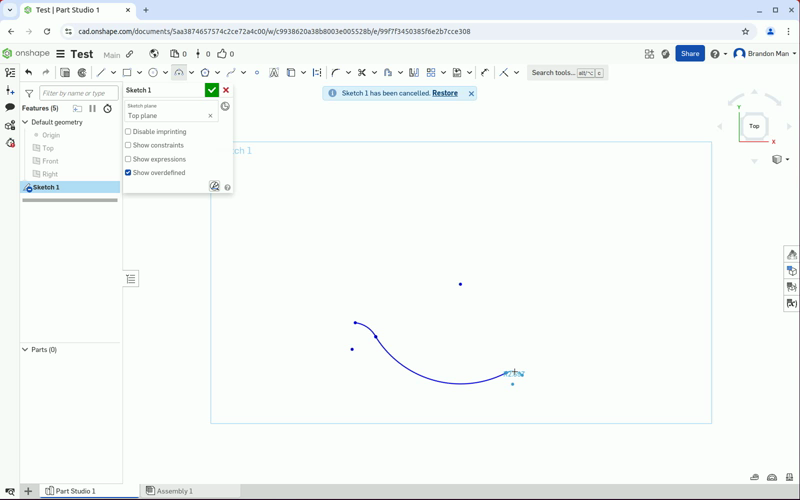
click(514, 371)
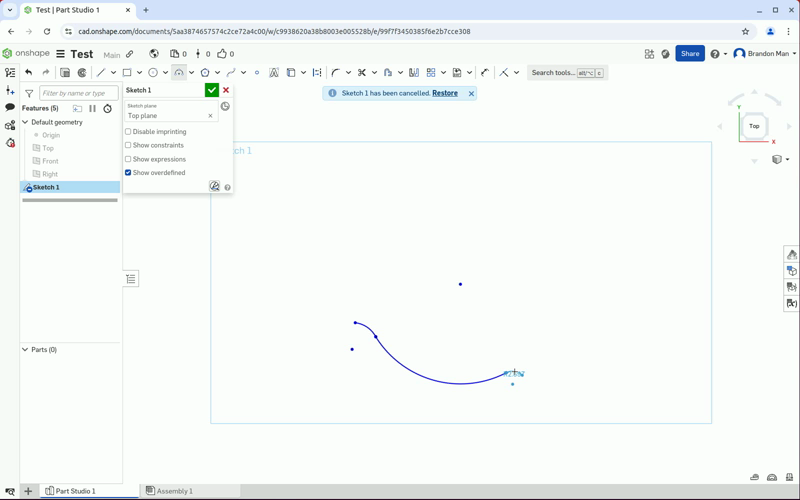
key_up(shift)
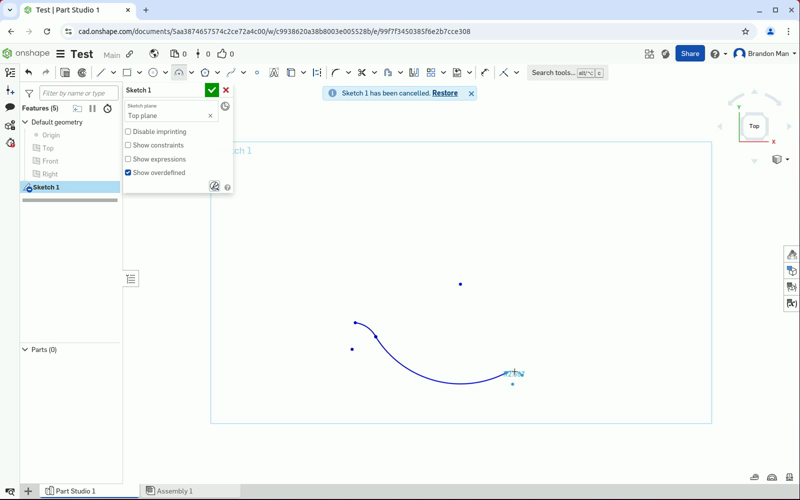
key(esc)
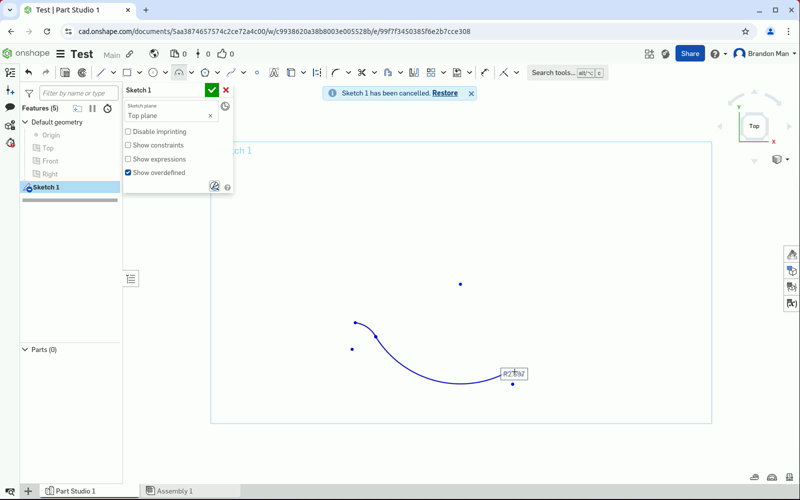
key(l)
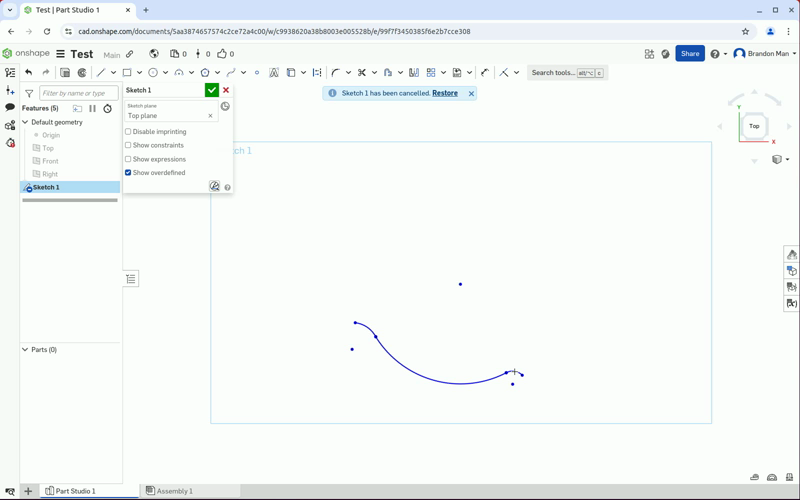
mouse_move(522, 375)
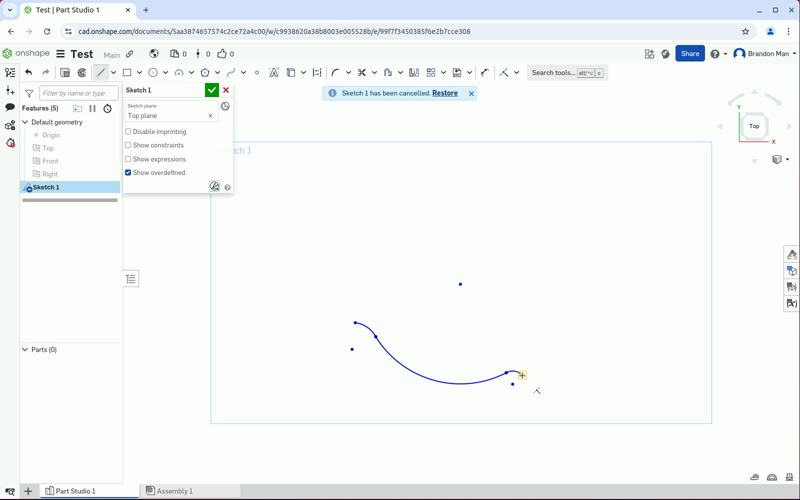
click(522, 375)
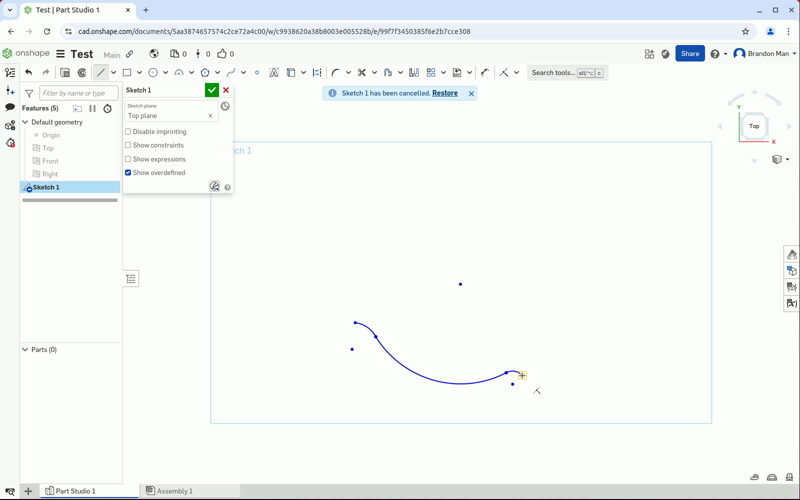
key_down(shift)
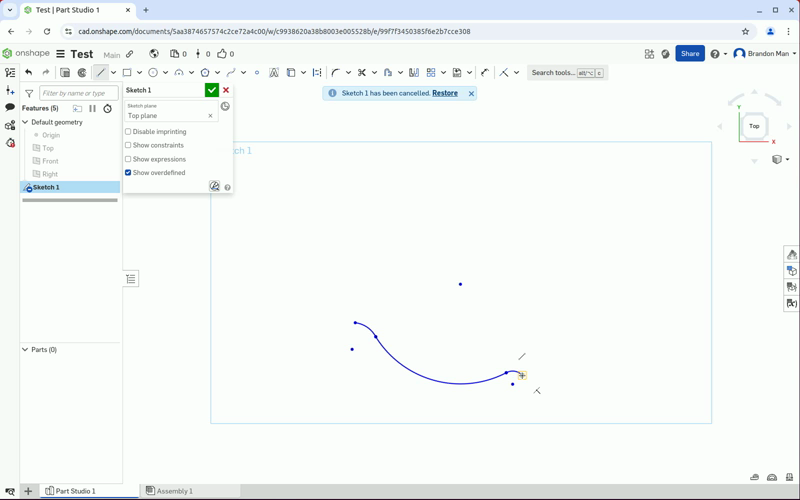
mouse_move(552, 375)
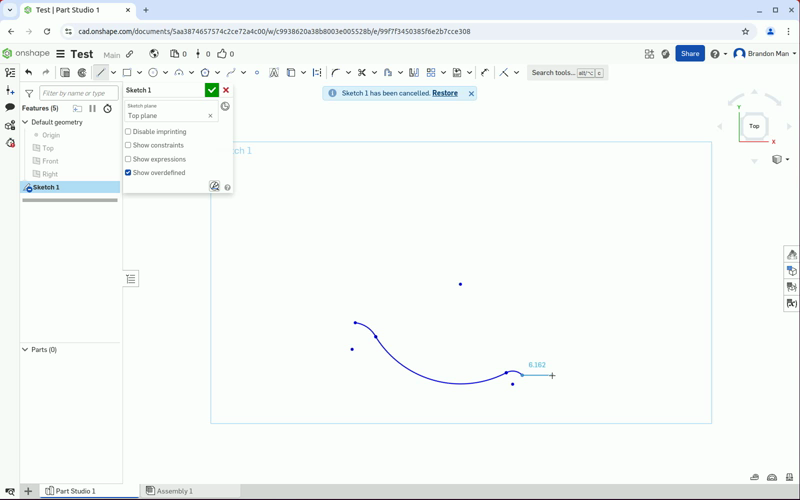
mouse_move(531, 370)
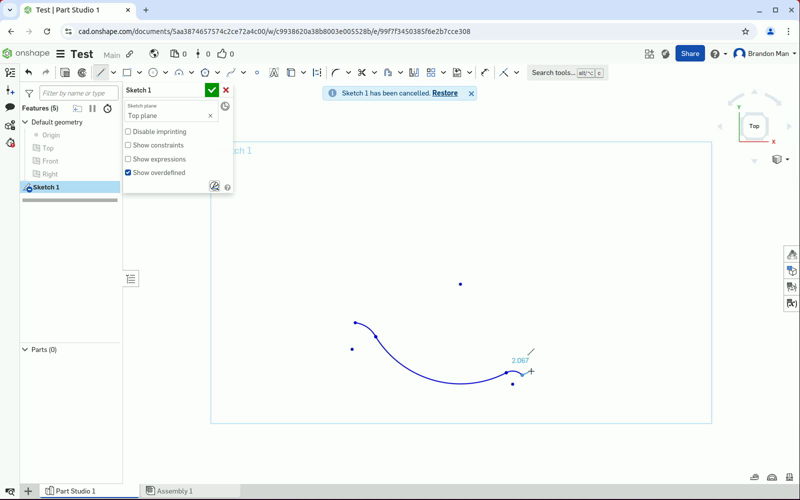
click(531, 370)
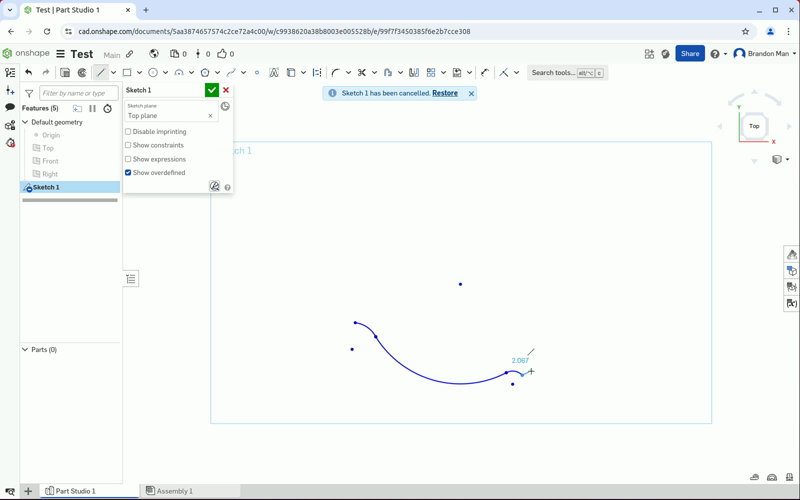
key_up(shift)
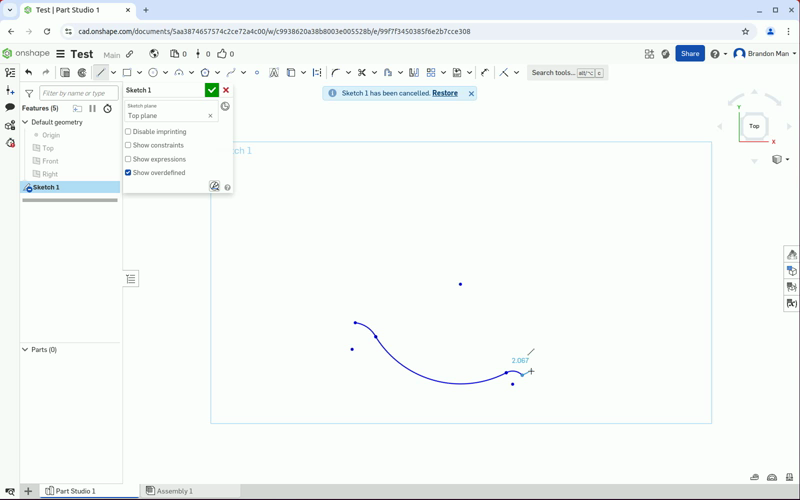
key(esc)
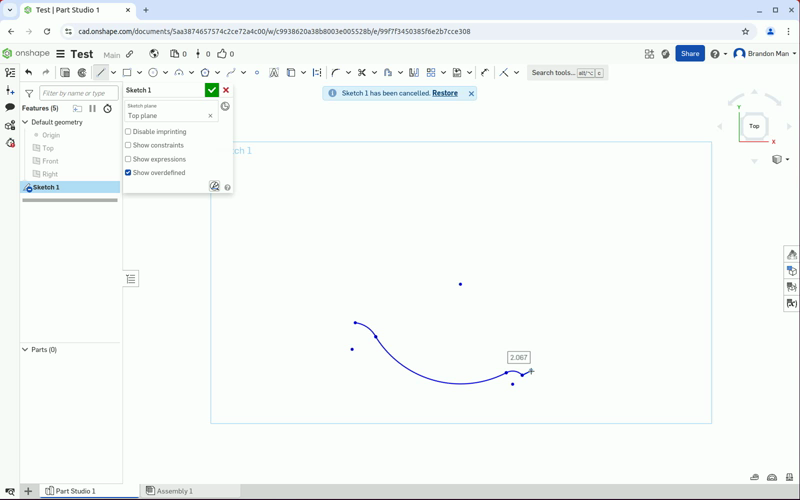
key(a)
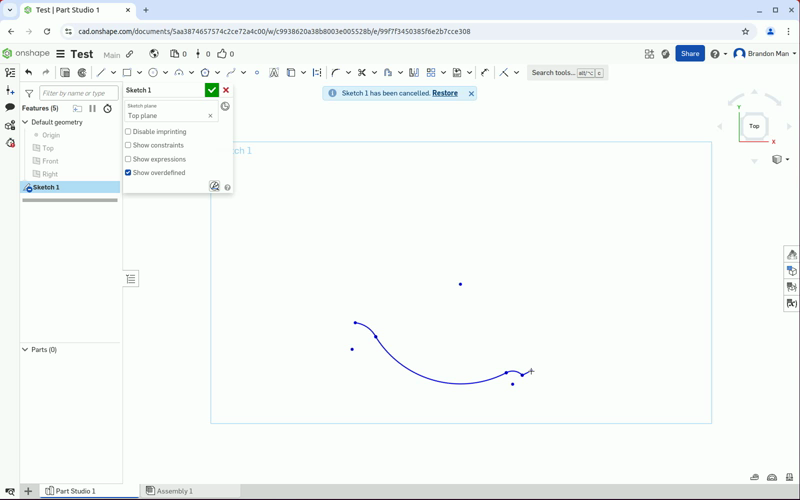
mouse_move(531, 370)
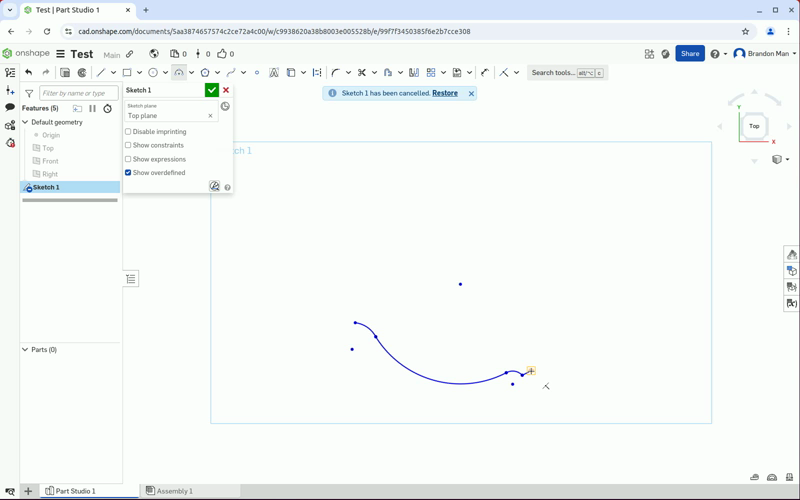
click(531, 370)
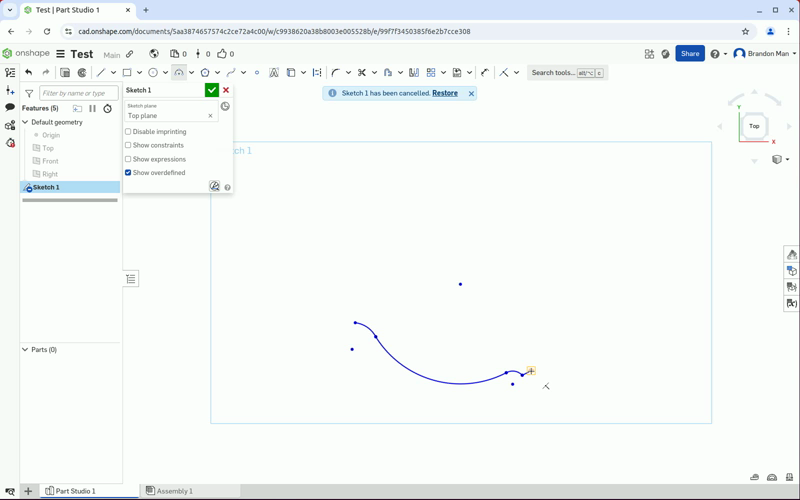
mouse_move(355, 322)
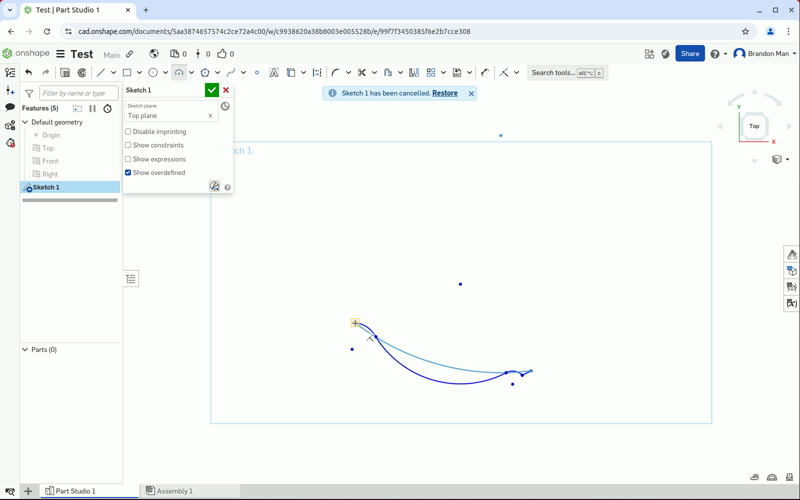
click(355, 322)
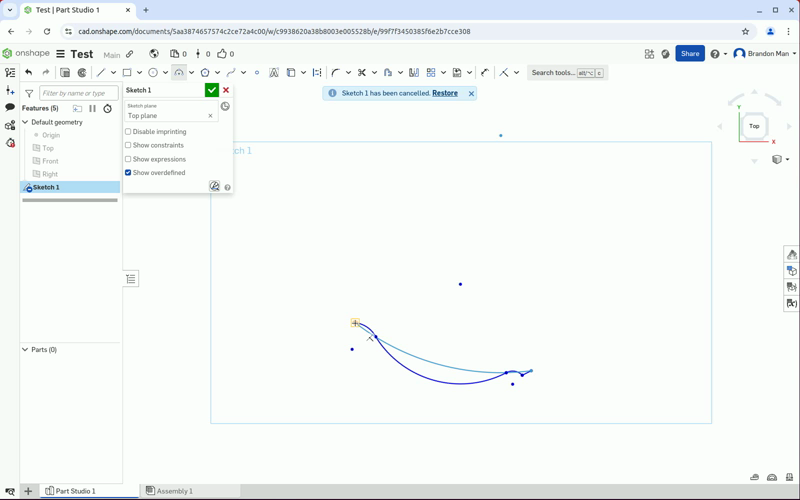
key_down(shift)
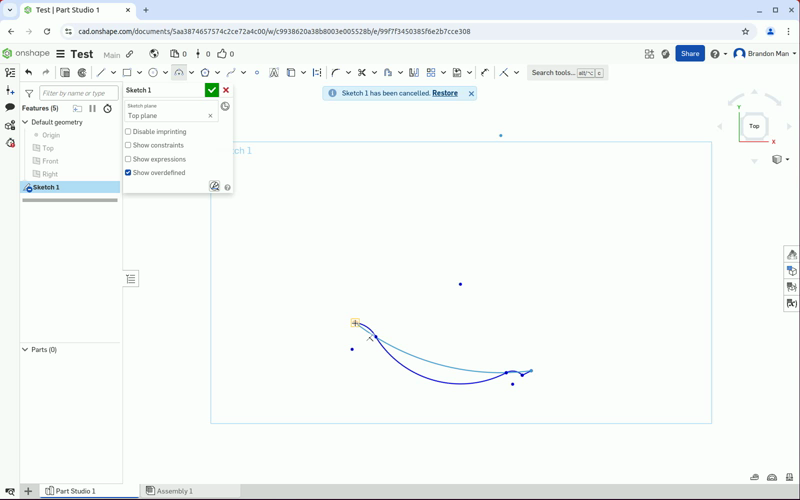
mouse_move(490, 174)
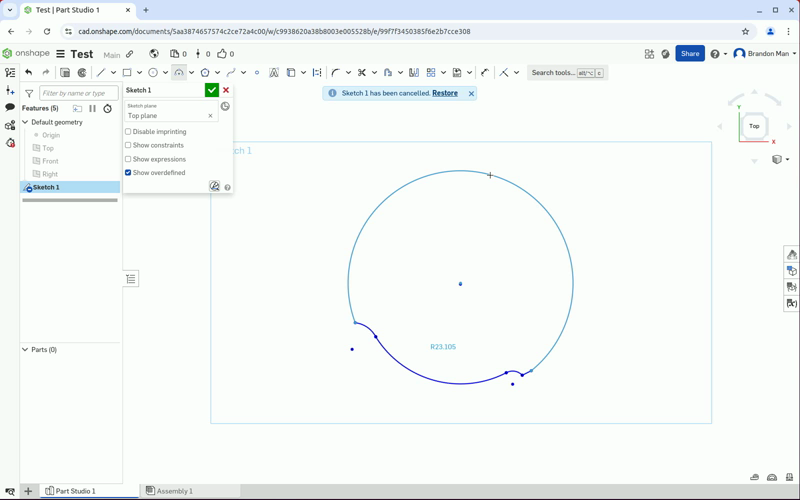
click(490, 174)
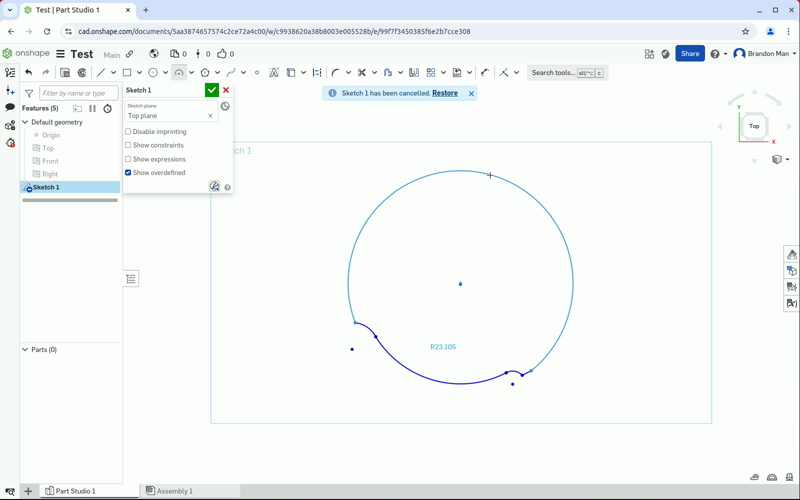
key_up(shift)
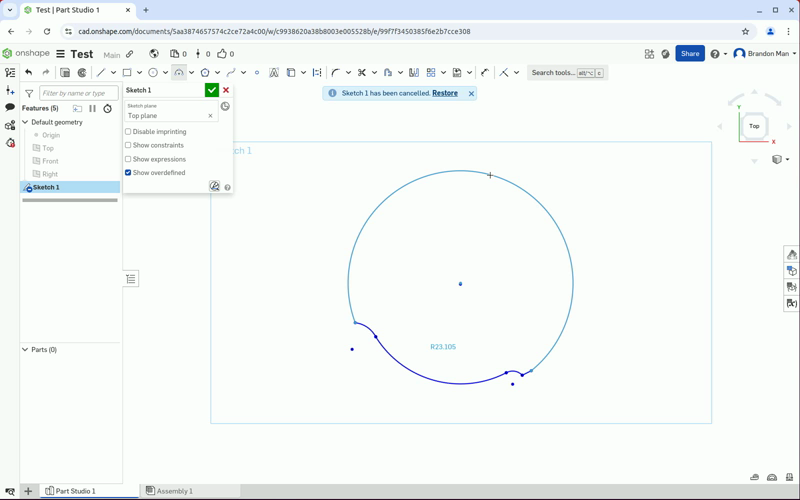
key(esc)
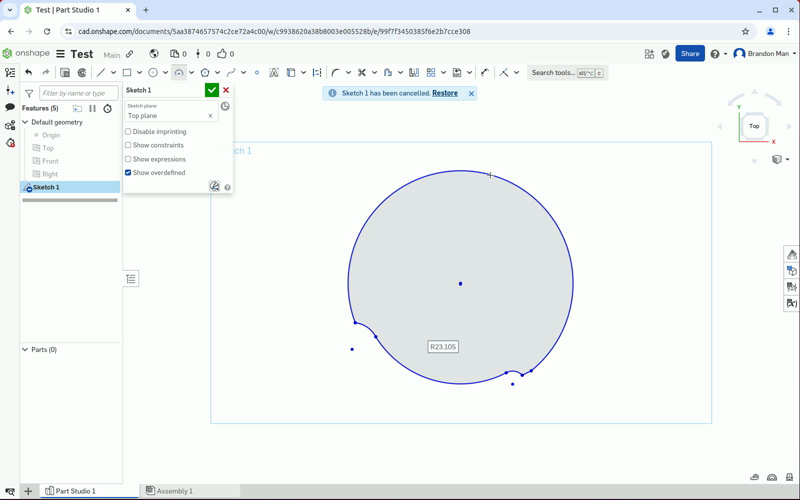
key(l)
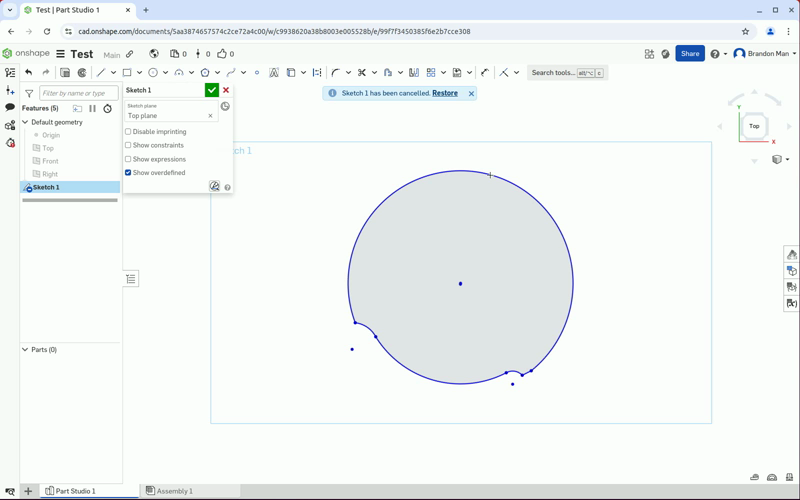
key_down(shift)
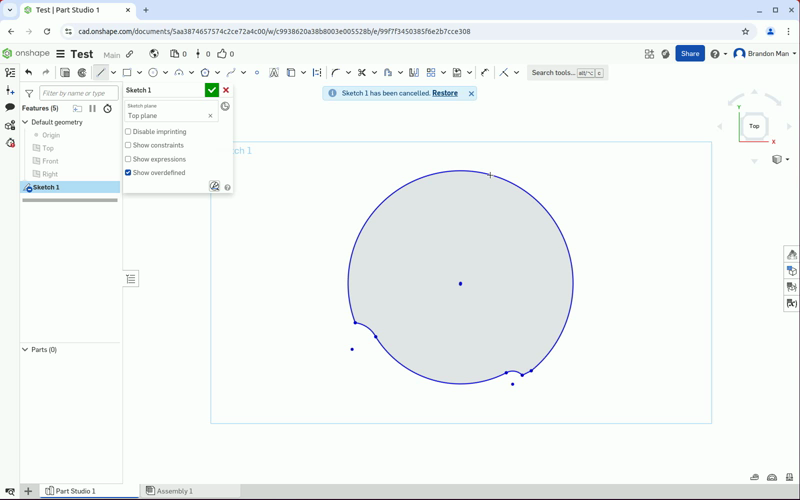
mouse_move(446, 222)
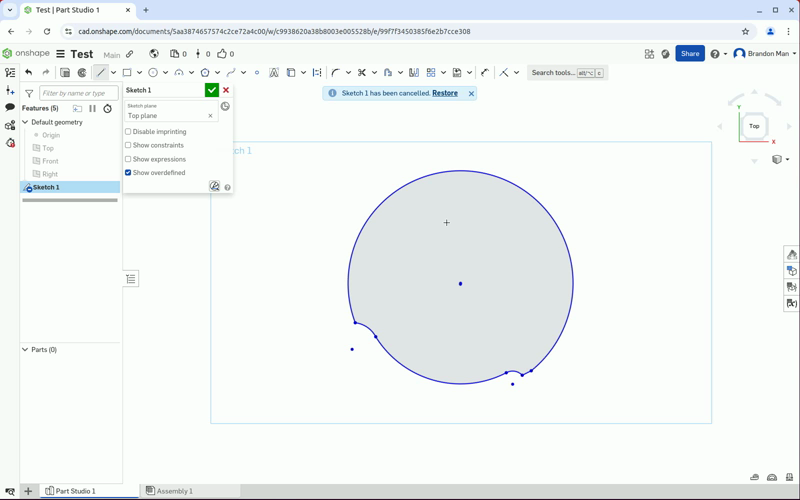
click(446, 222)
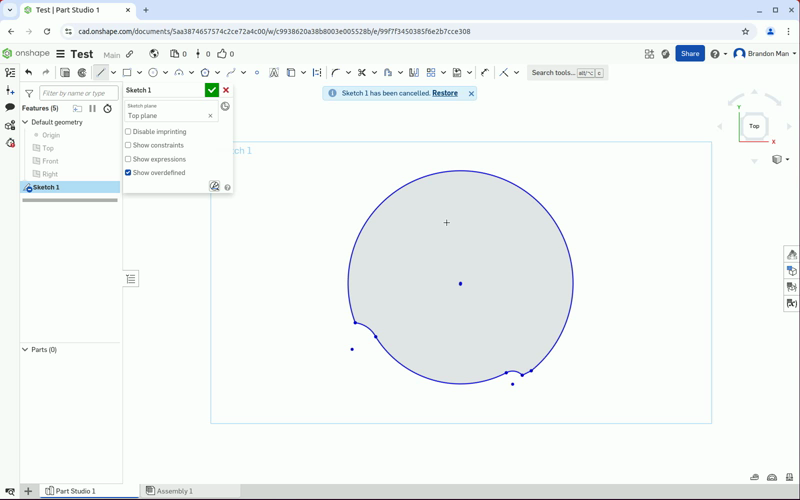
key_up(shift)
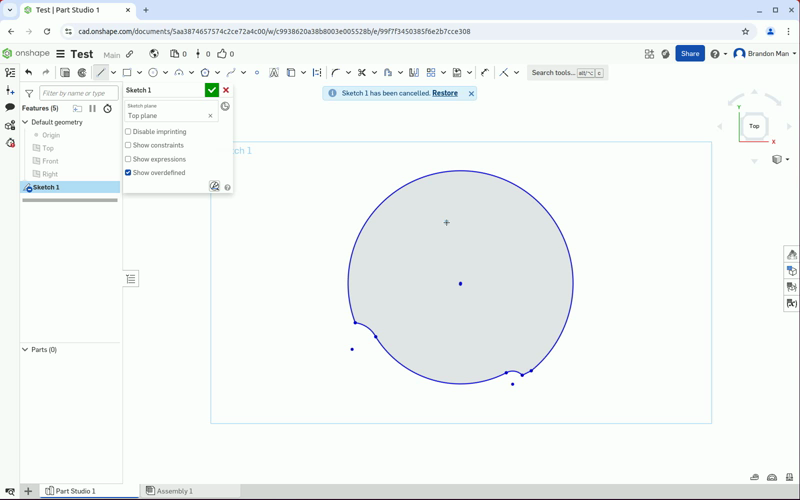
key_down(shift)
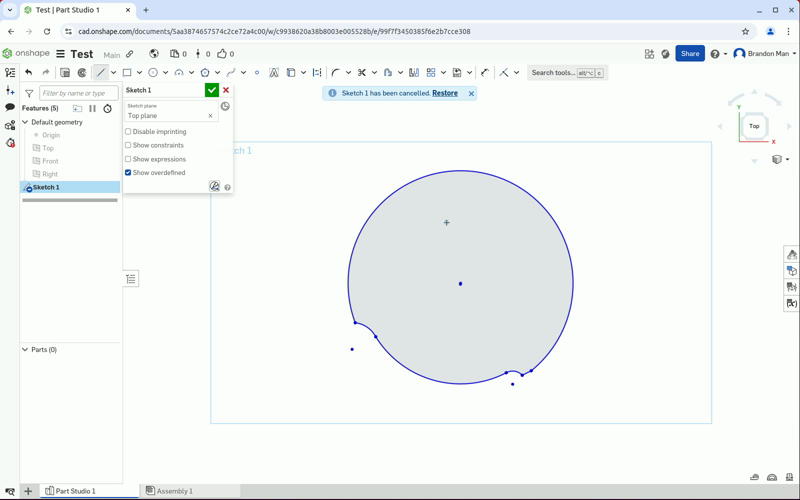
mouse_move(476, 222)
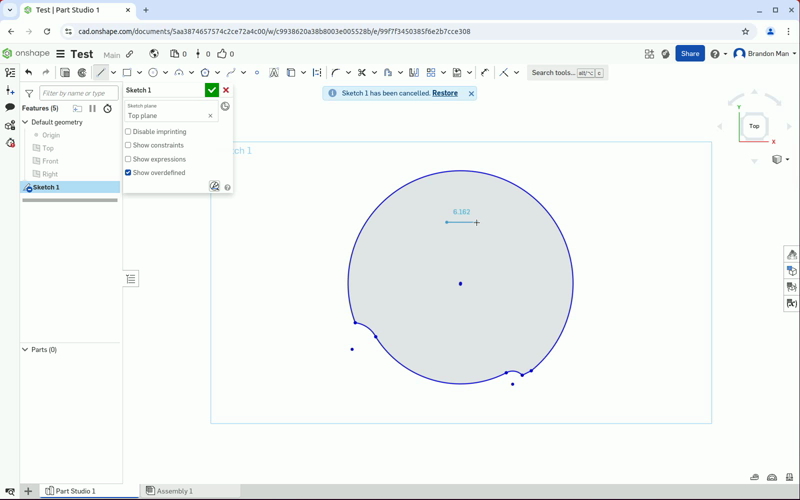
mouse_move(474, 222)
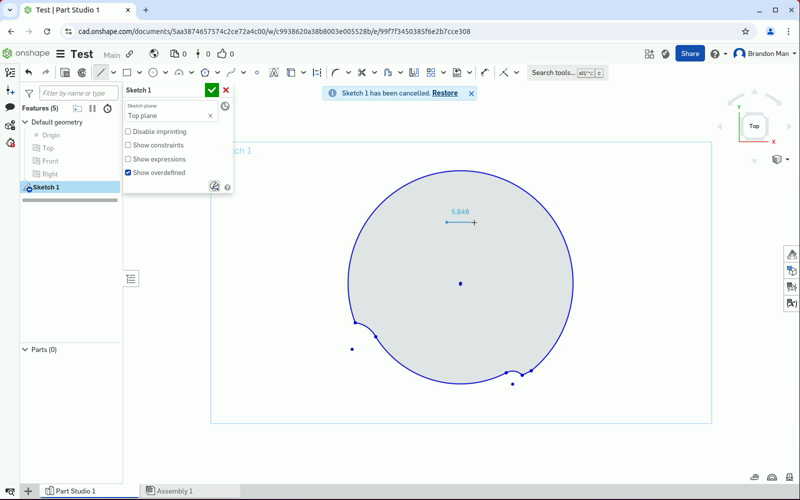
click(474, 222)
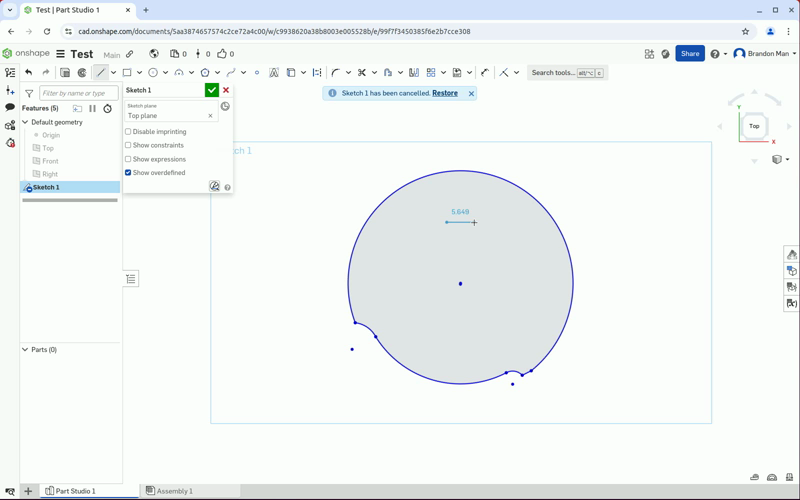
key_up(shift)
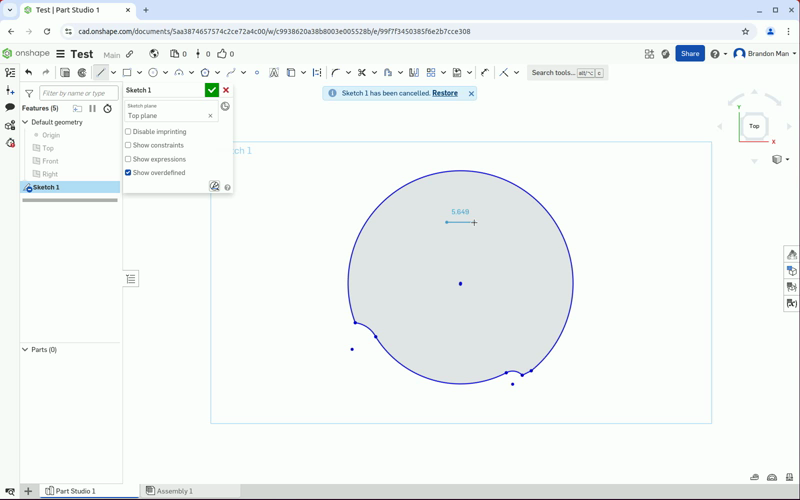
key_down(shift)
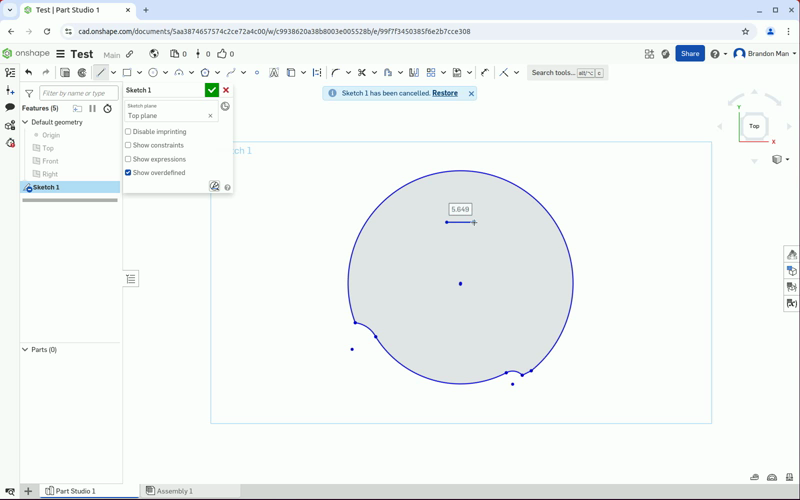
mouse_move(504, 222)
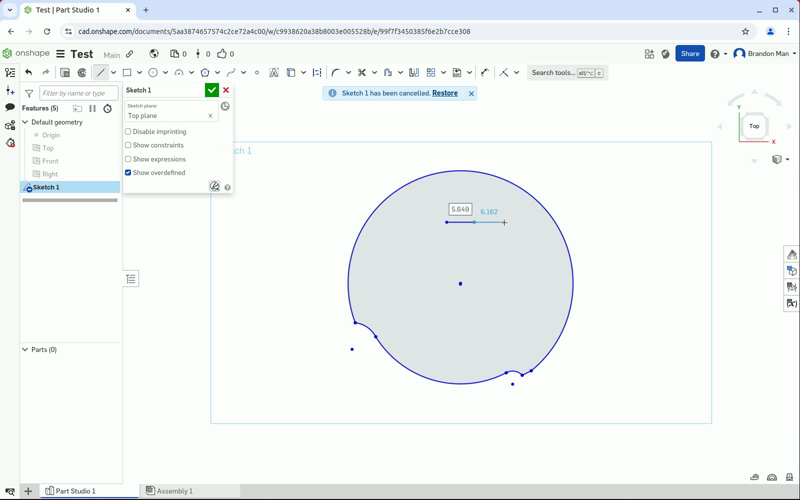
mouse_move(474, 208)
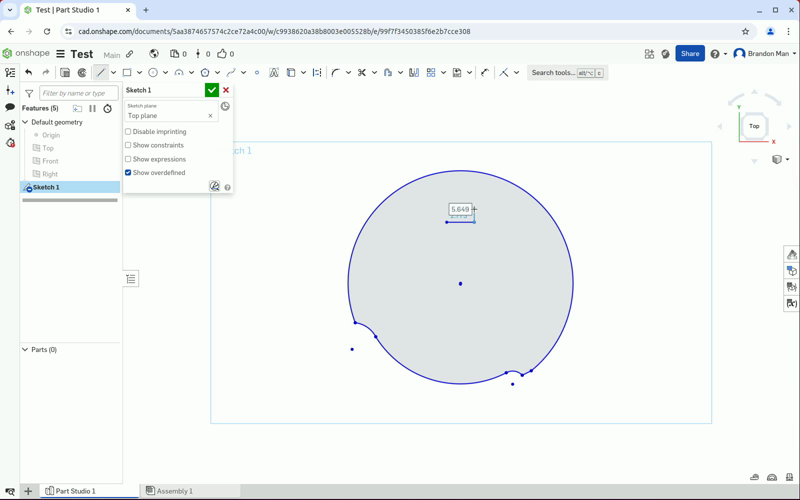
click(474, 208)
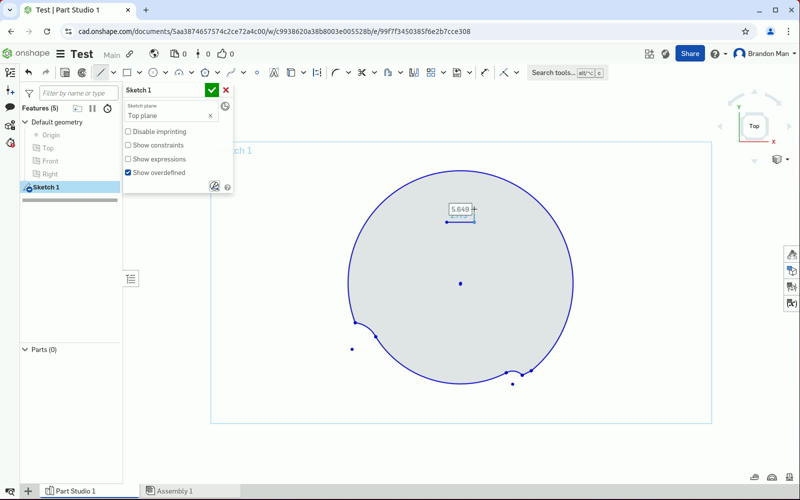
key_up(shift)
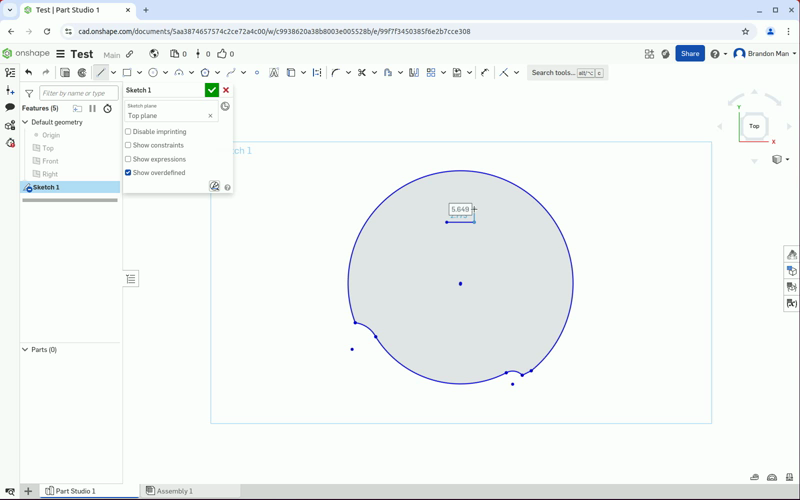
key(esc)
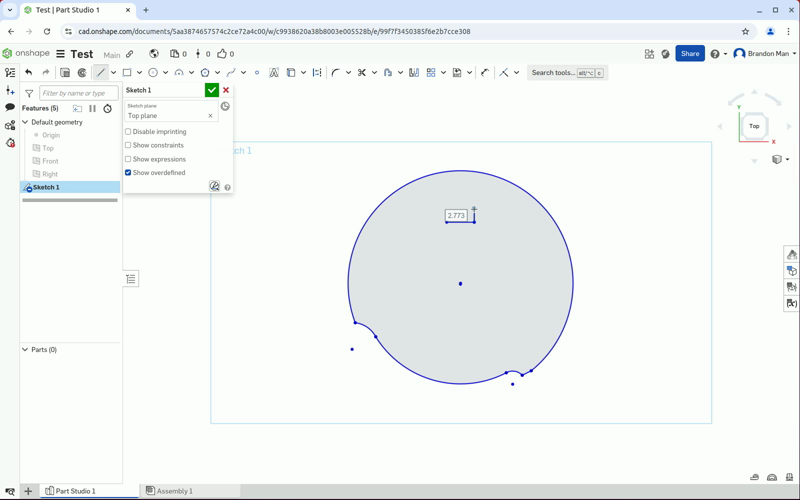
key(a)
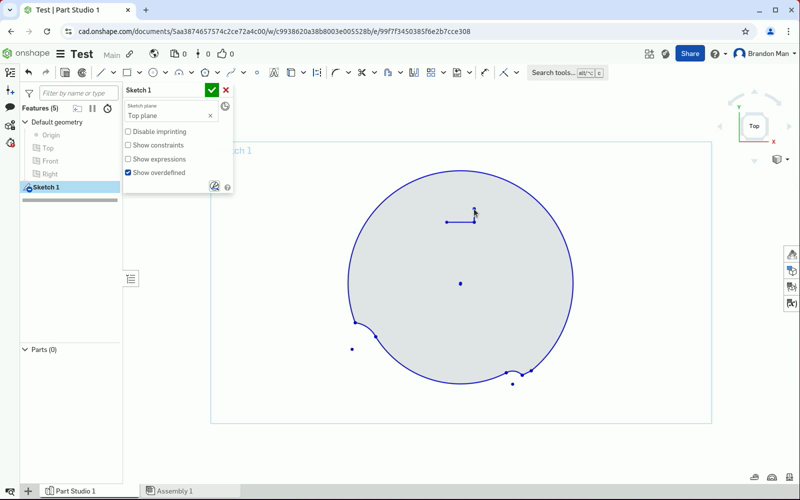
mouse_move(474, 208)
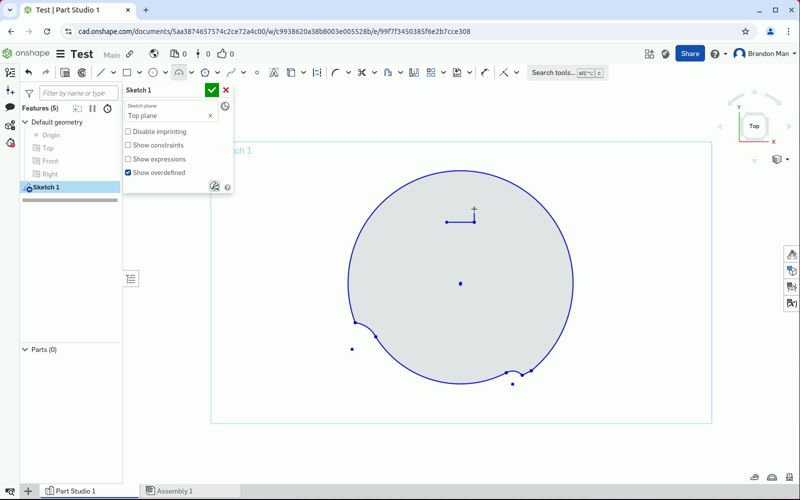
click(474, 208)
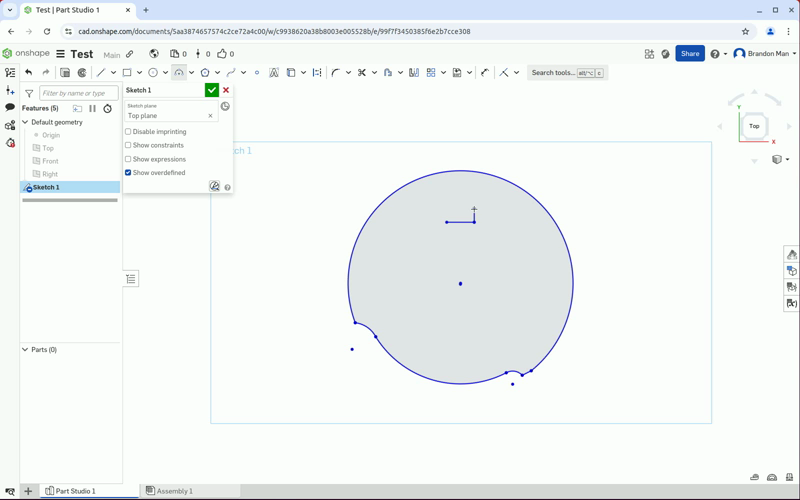
key_down(shift)
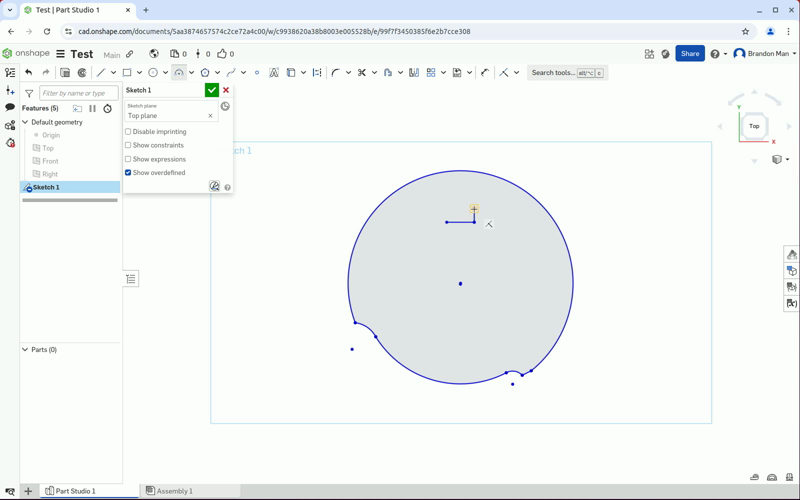
mouse_move(446, 208)
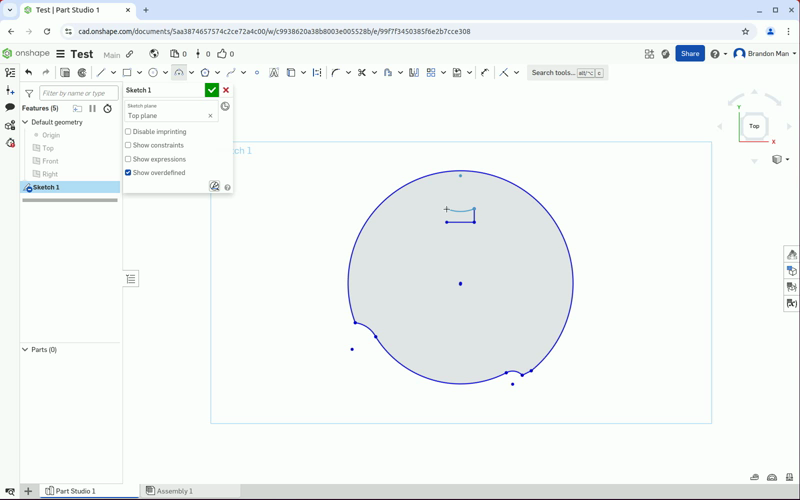
click(446, 208)
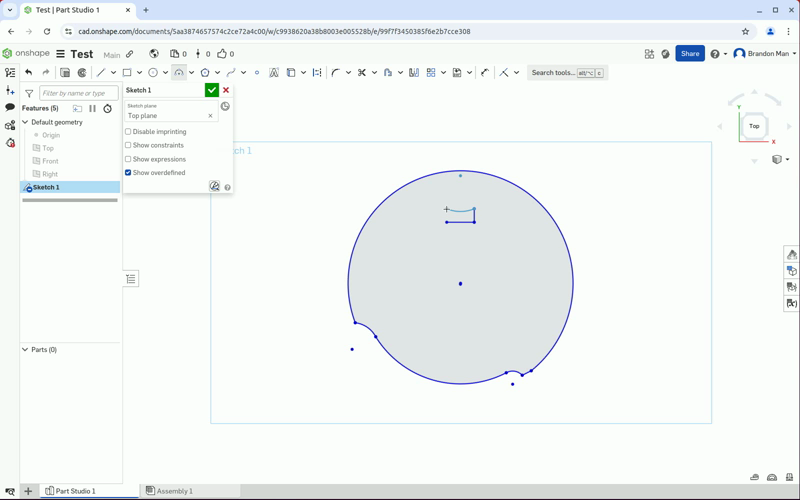
mouse_move(460, 357)
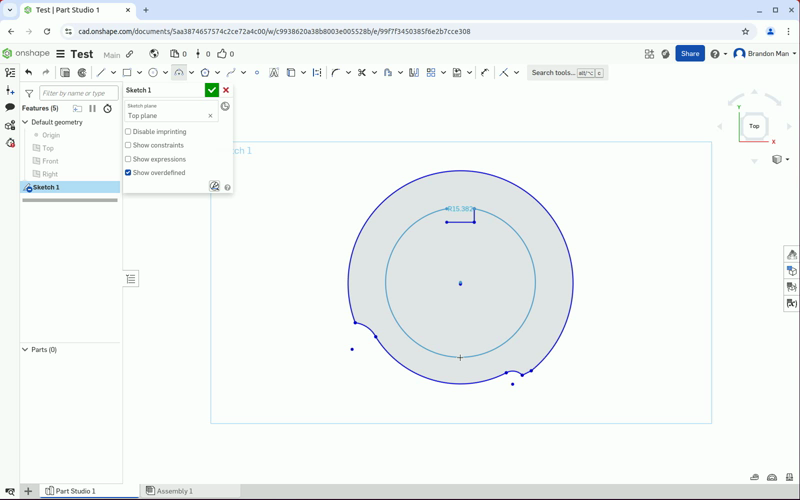
click(460, 357)
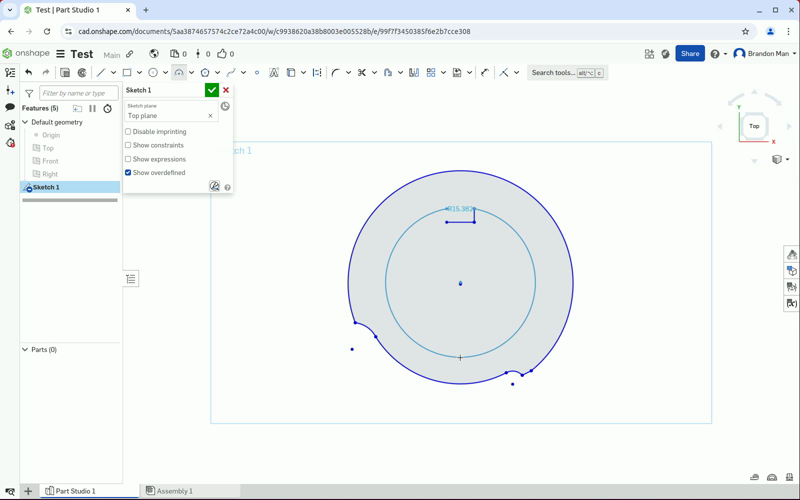
key_up(shift)
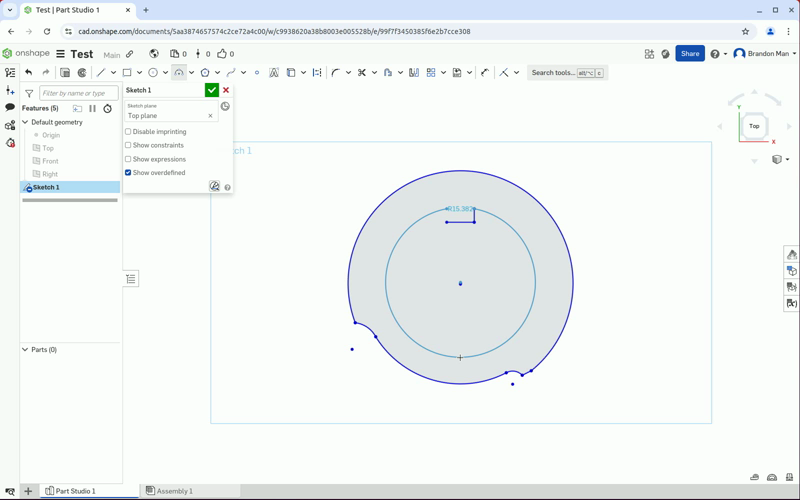
key(esc)
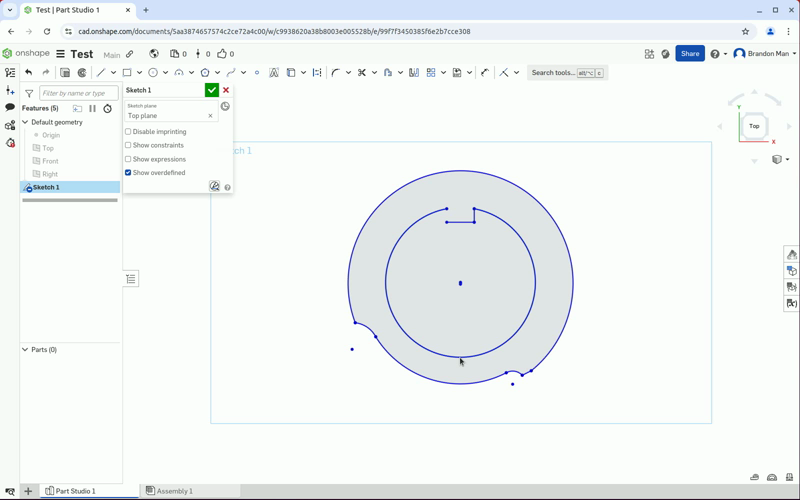
key(l)
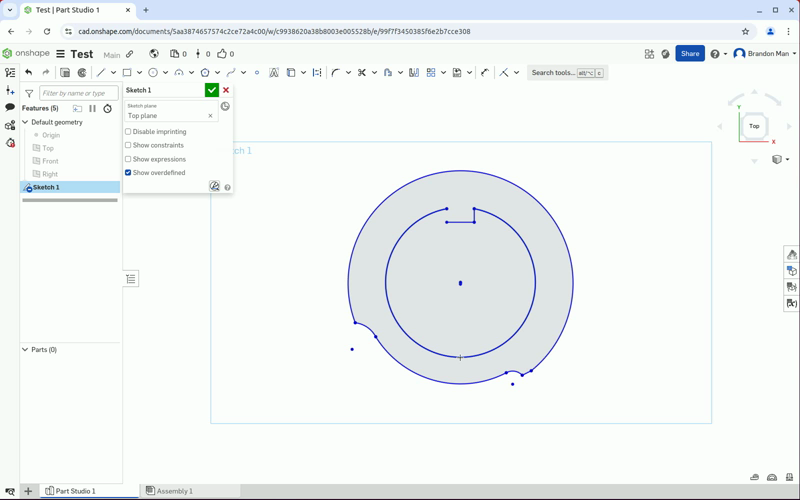
mouse_move(446, 208)
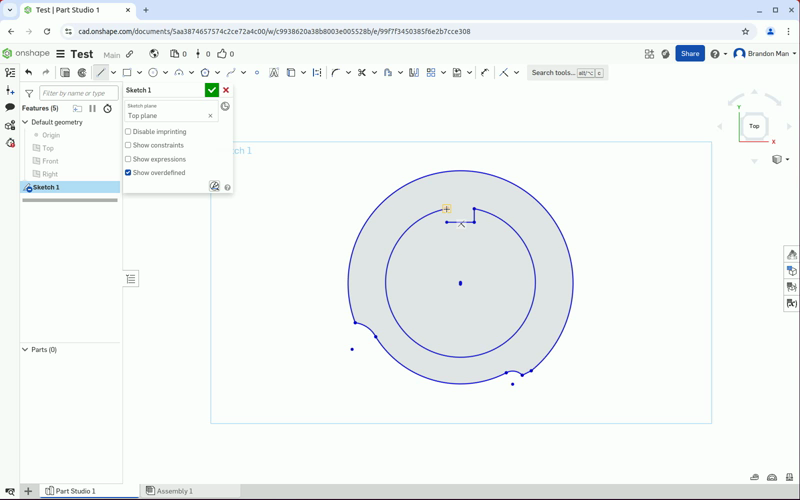
click(446, 208)
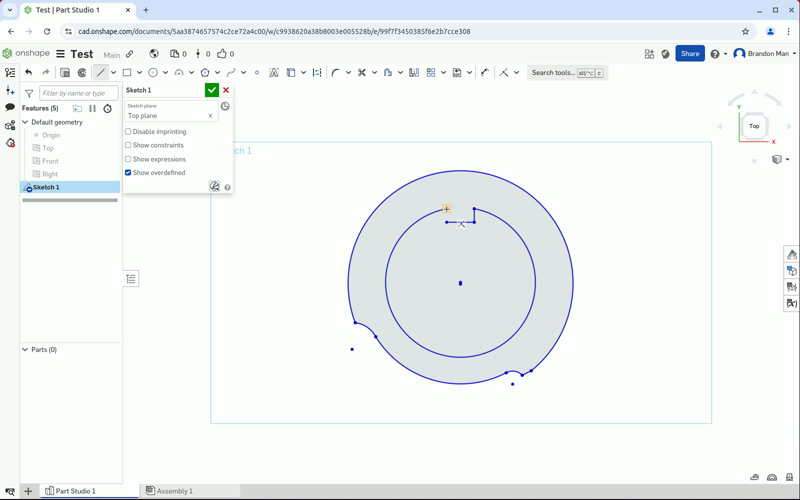
mouse_move(476, 208)
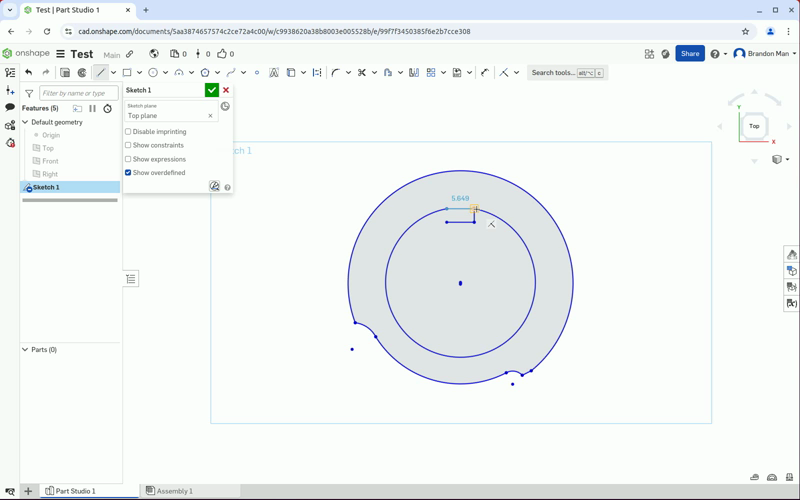
key_down(shift)
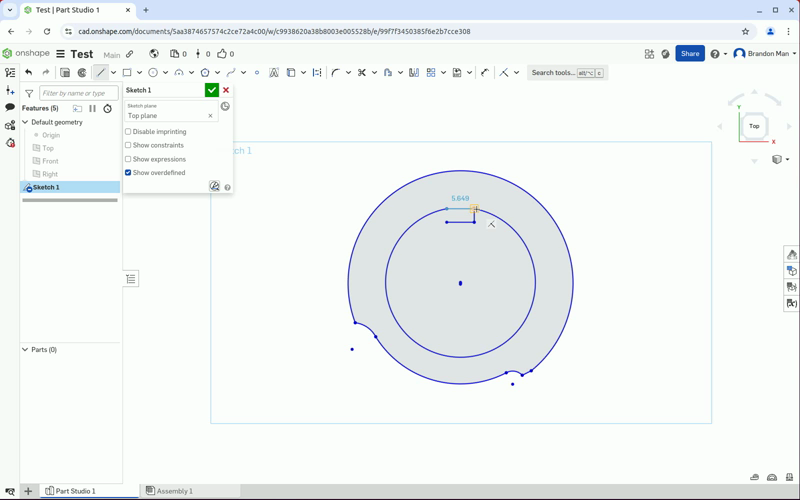
mouse_move(446, 222)
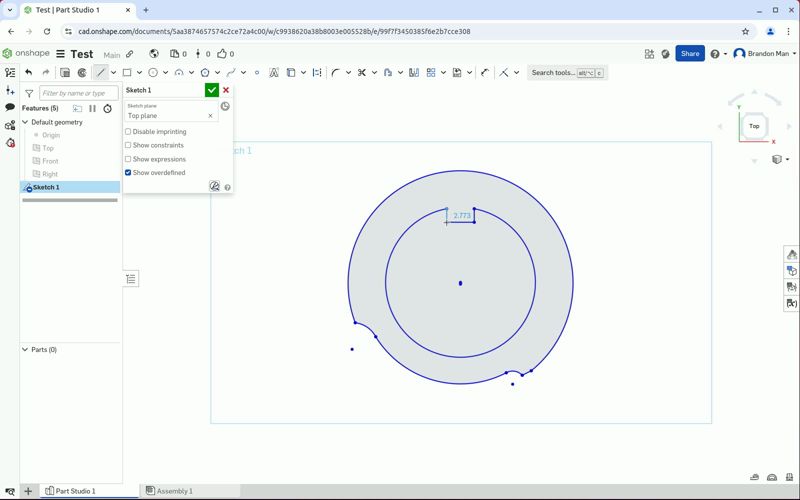
key_up(shift)
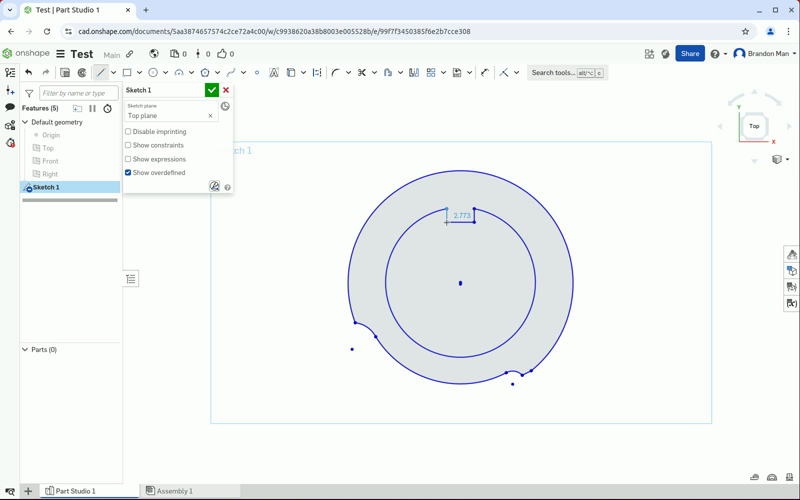
click(446, 222)
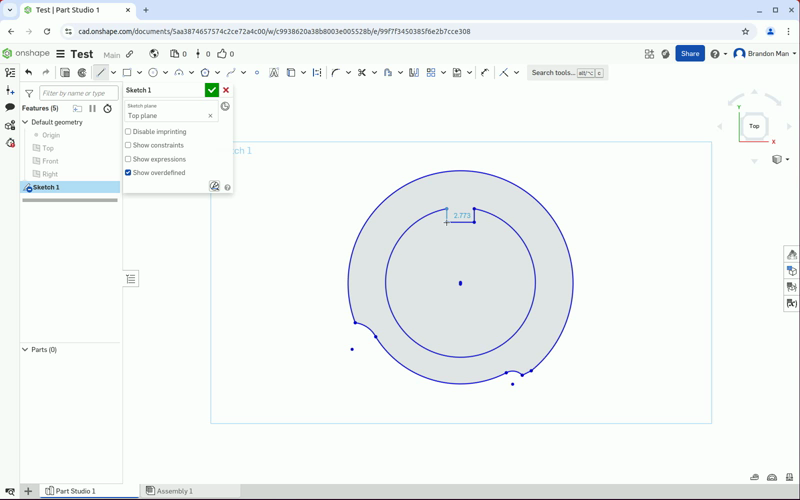
key(esc)
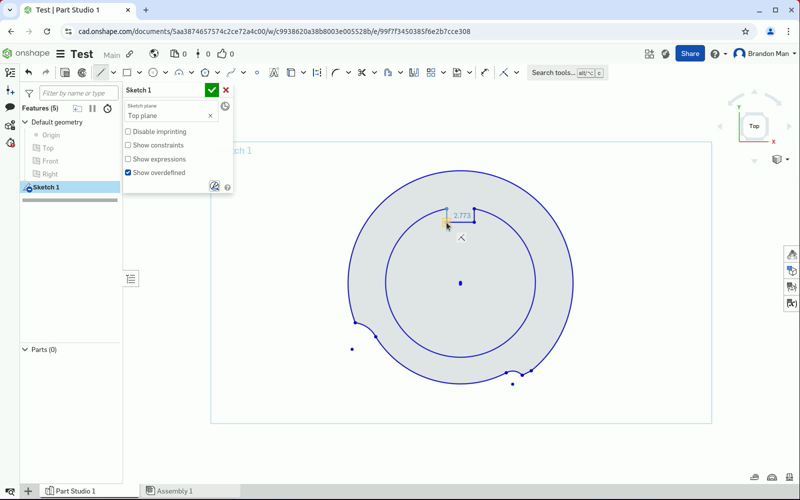
mouse_move(496, 192)
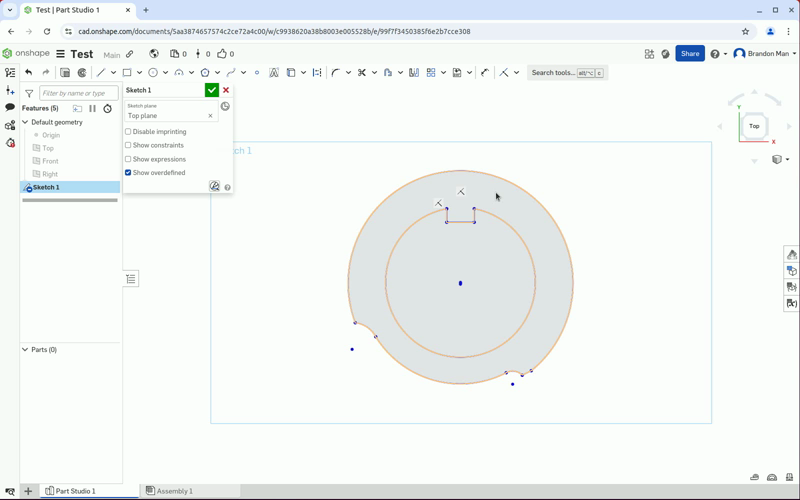
click(496, 192)
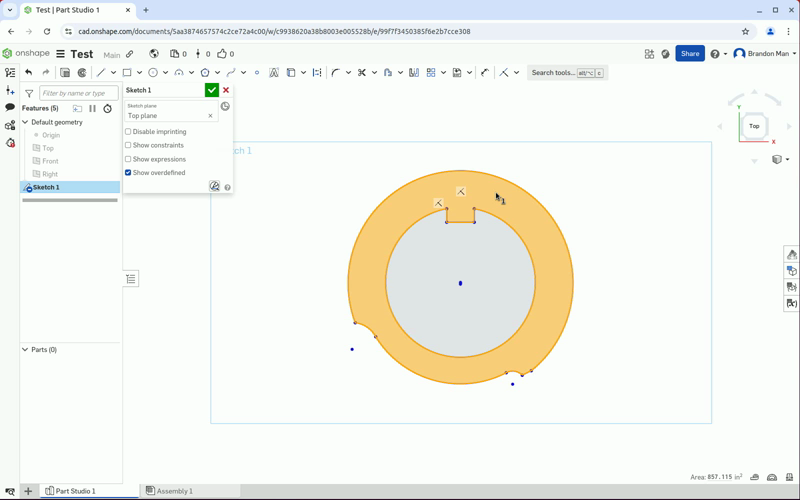
mouse_move(73, 352)
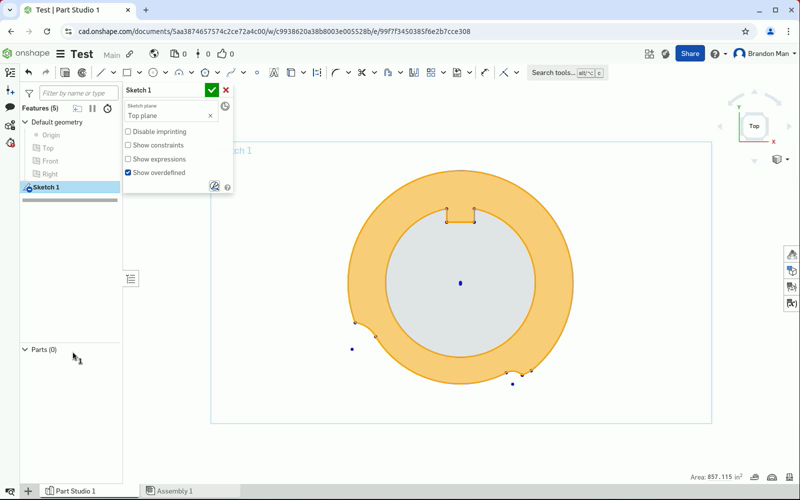
key(shift+y)
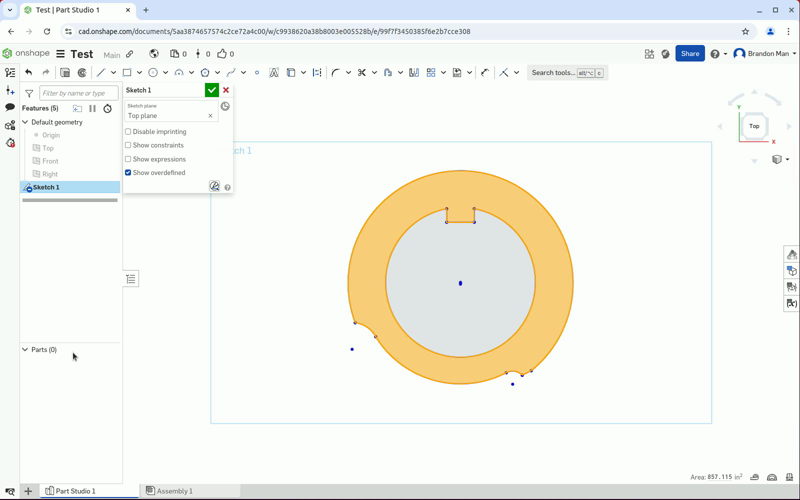
key(shift+e)
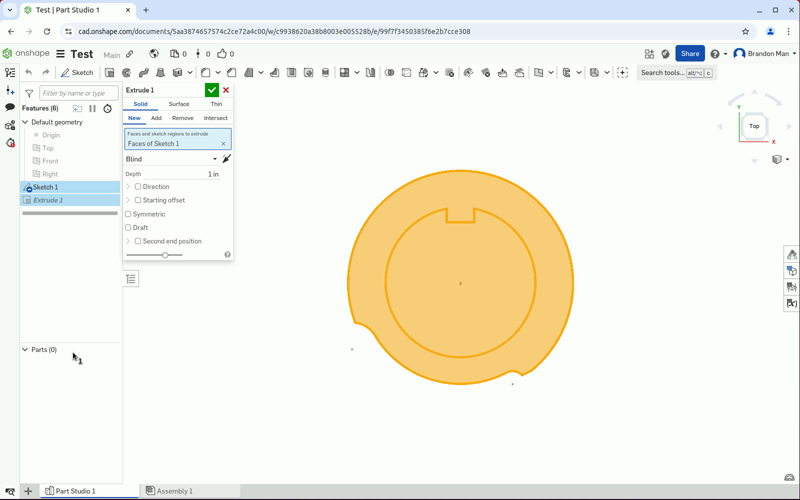
mouse_move(143, 106)
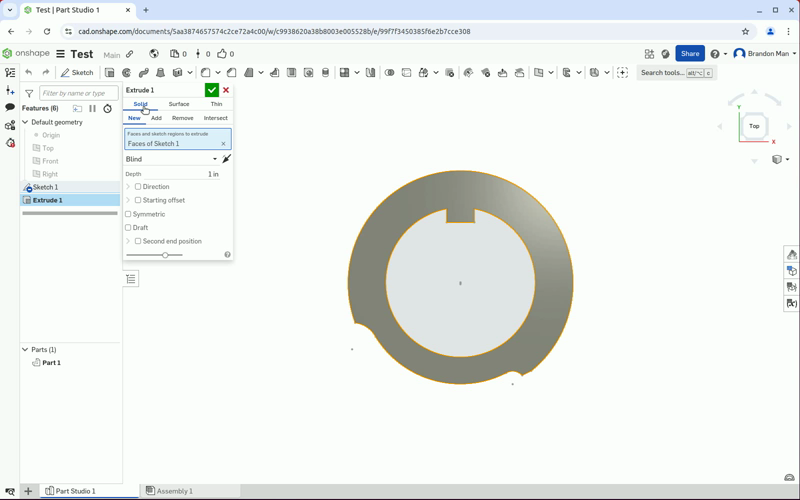
click(143, 106)
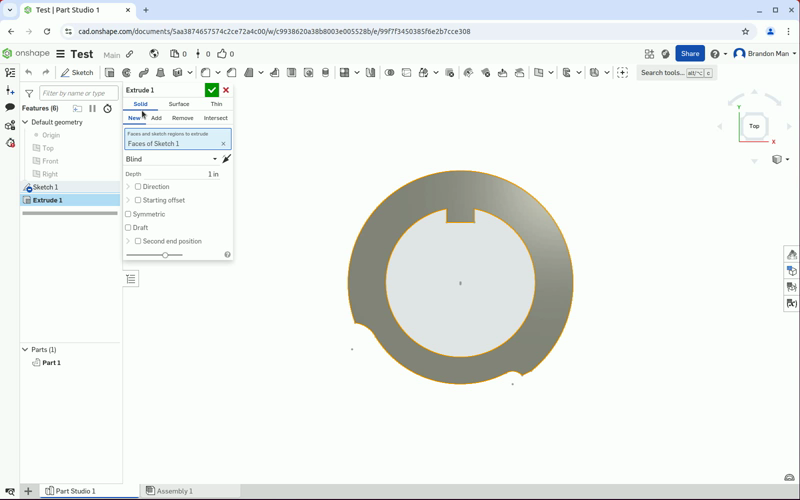
mouse_move(137, 120)
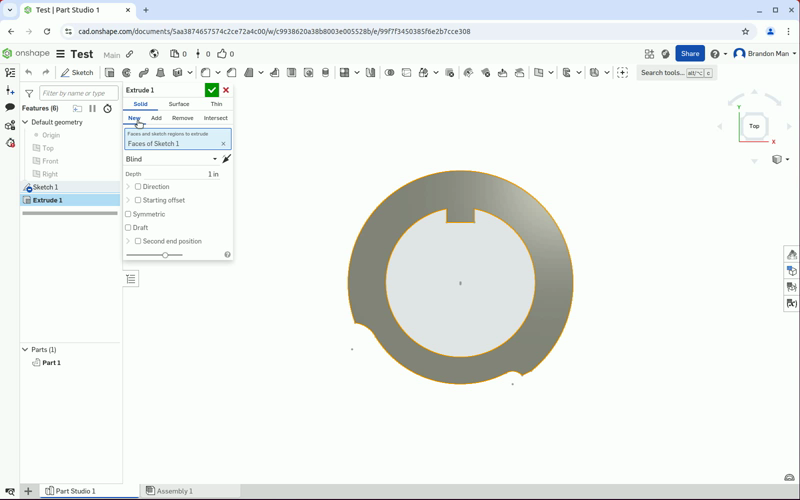
click(137, 120)
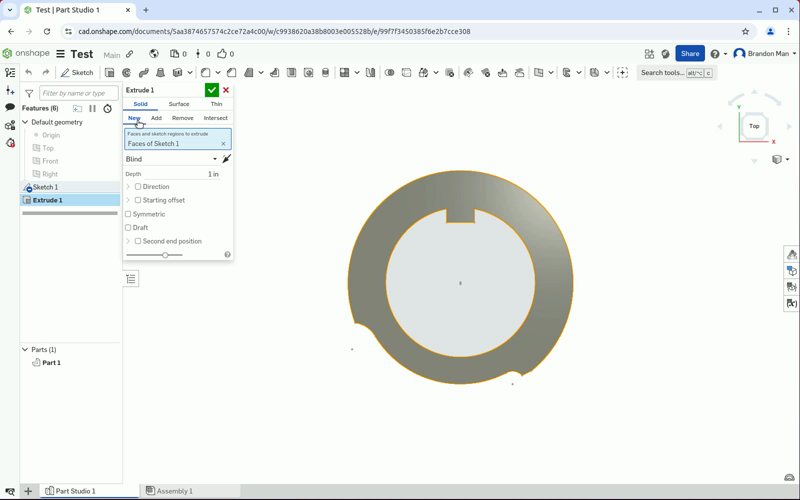
key(tab, 4)
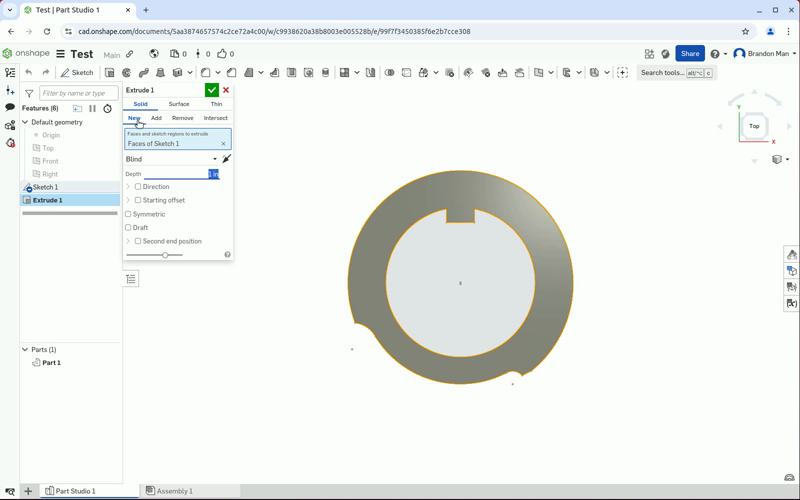
text(0.963)
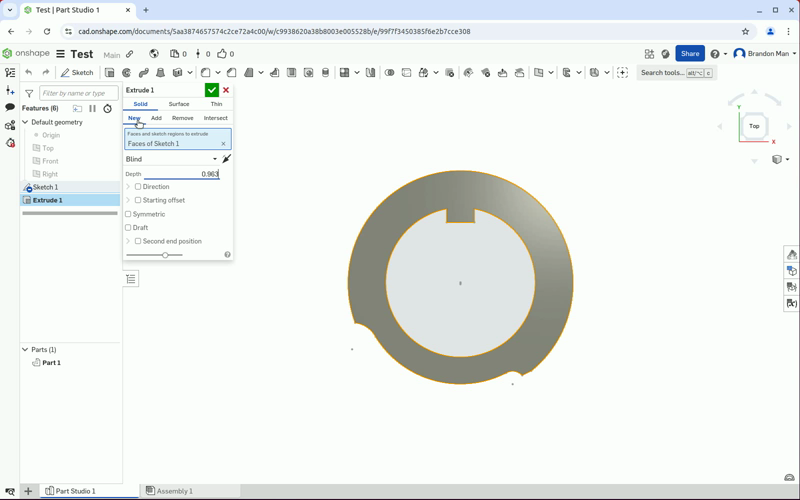
key(enter)
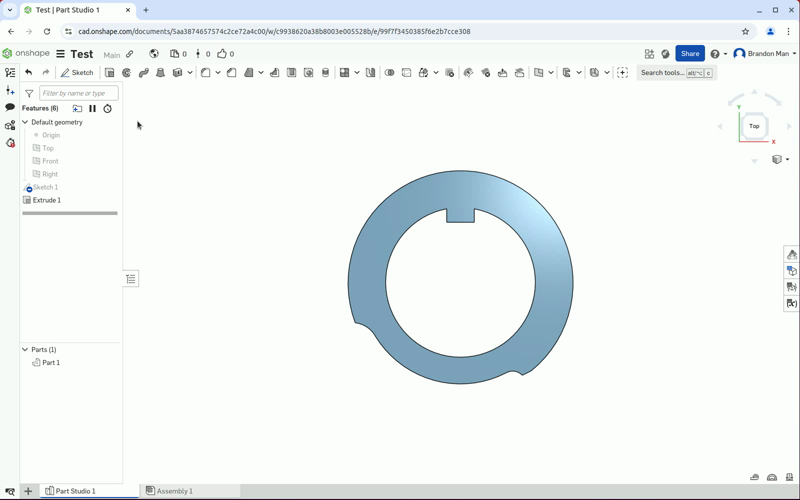
key(shift+h)
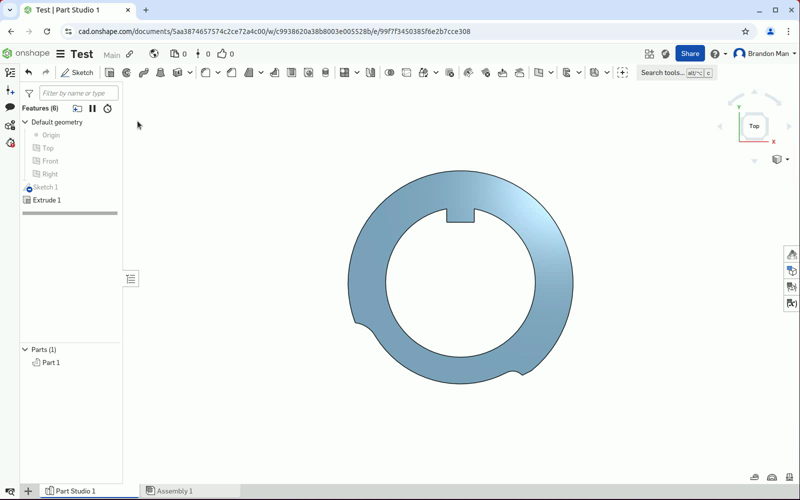
key(shift+h)
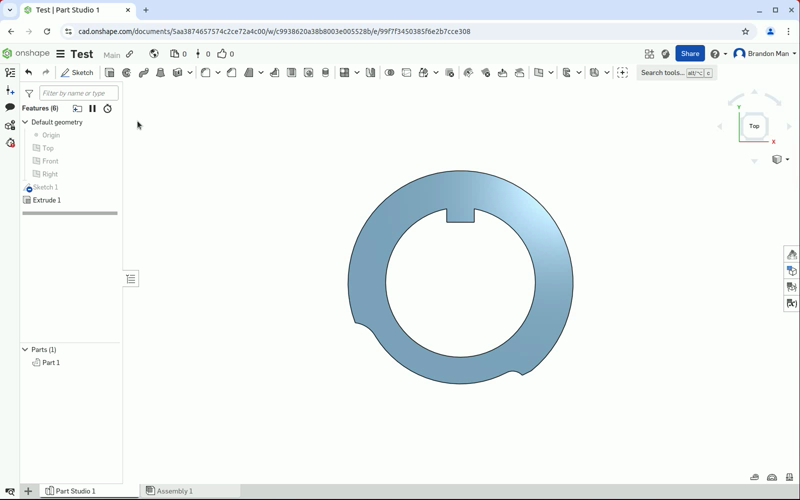
mouse_move(73, 189)
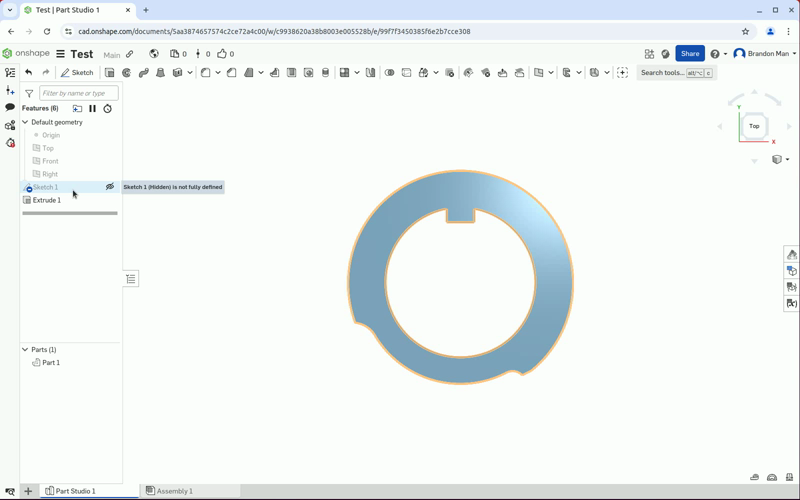
click(73, 189)
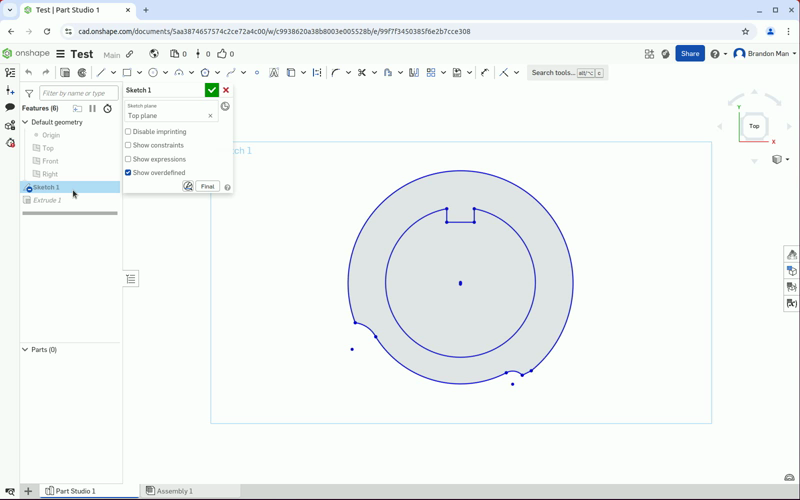
mouse_move(229, 92)
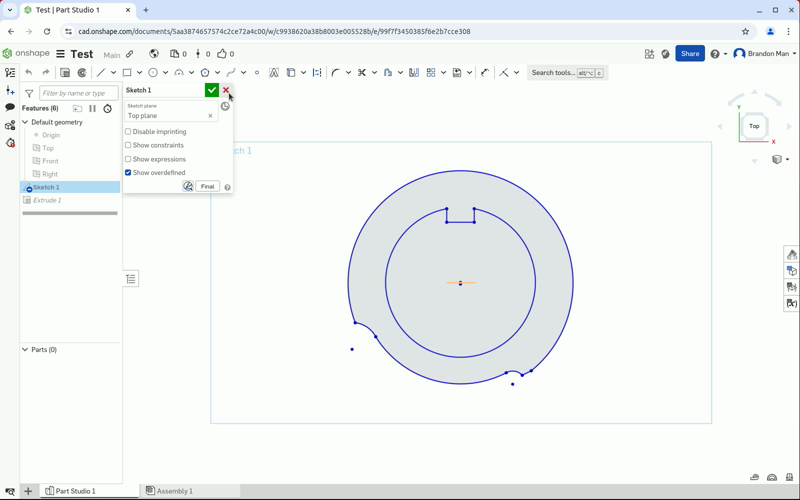
click(229, 92)
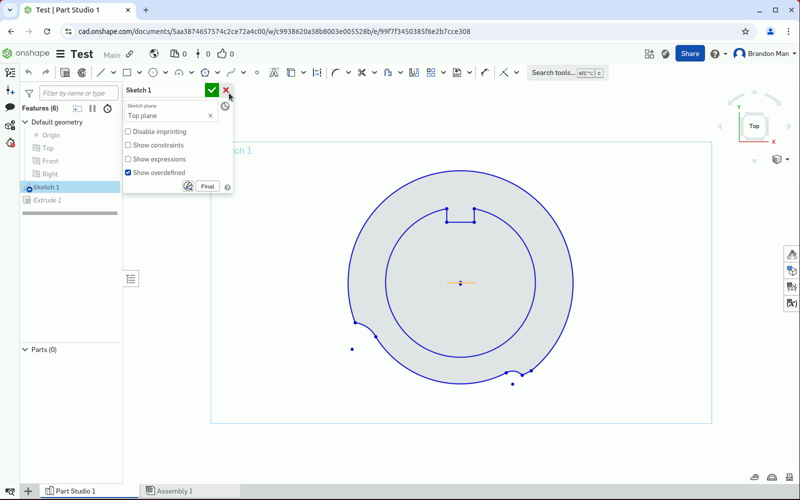
key(shift+s)
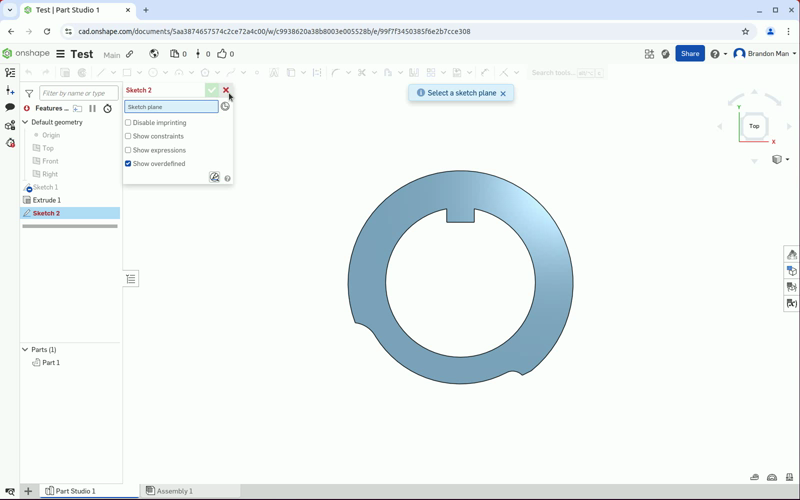
mouse_move(73, 150)
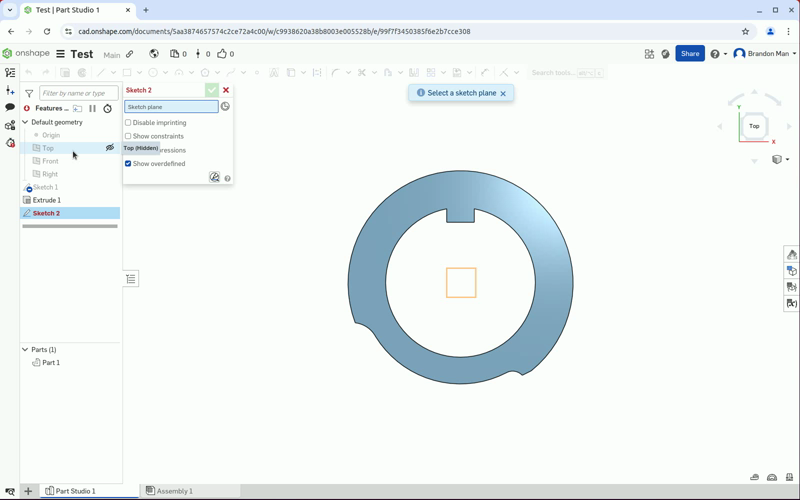
click(73, 150)
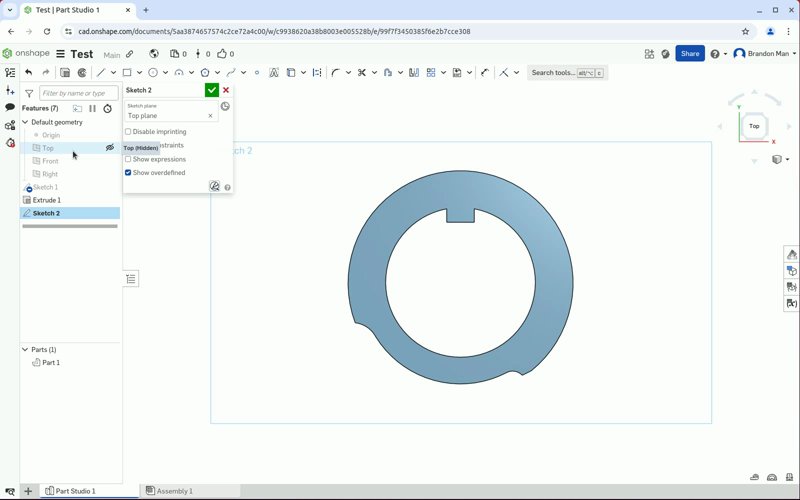
mouse_move(73, 352)
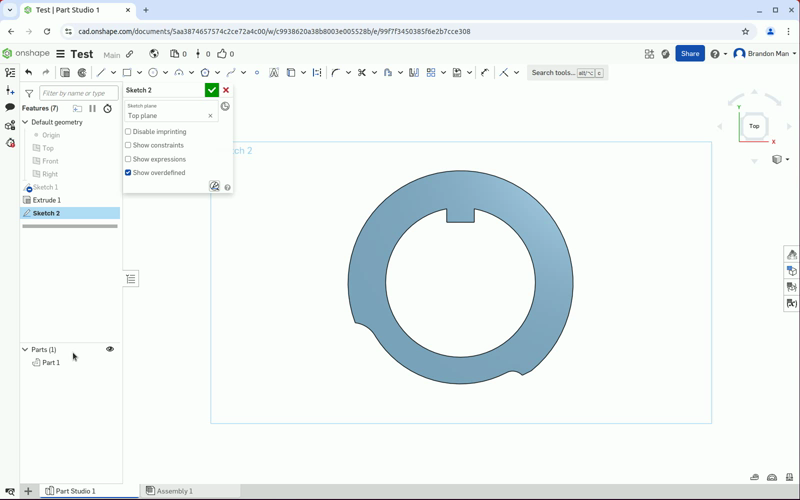
key(y)
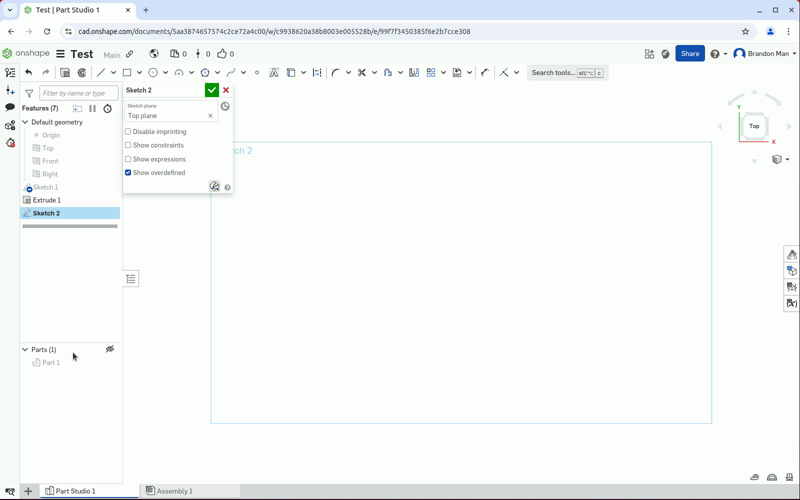
key(a)
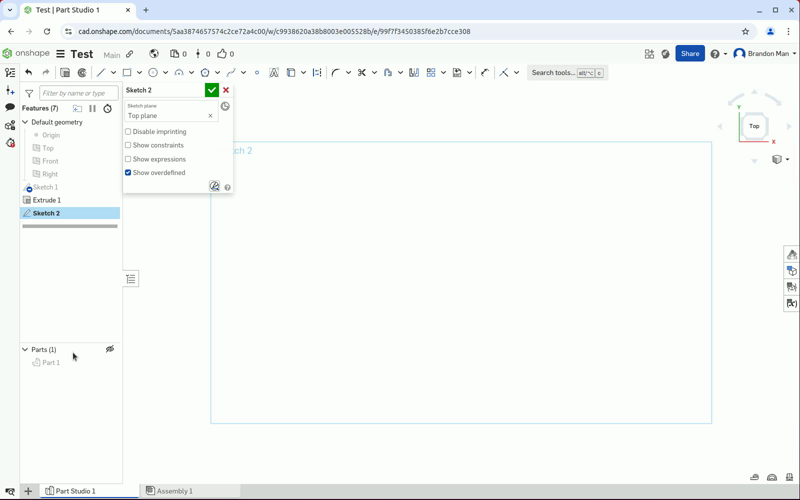
key_down(shift)
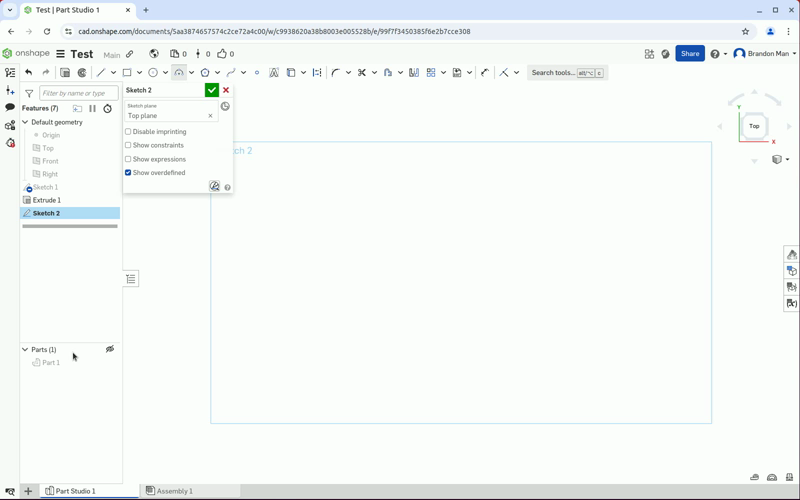
mouse_move(356, 326)
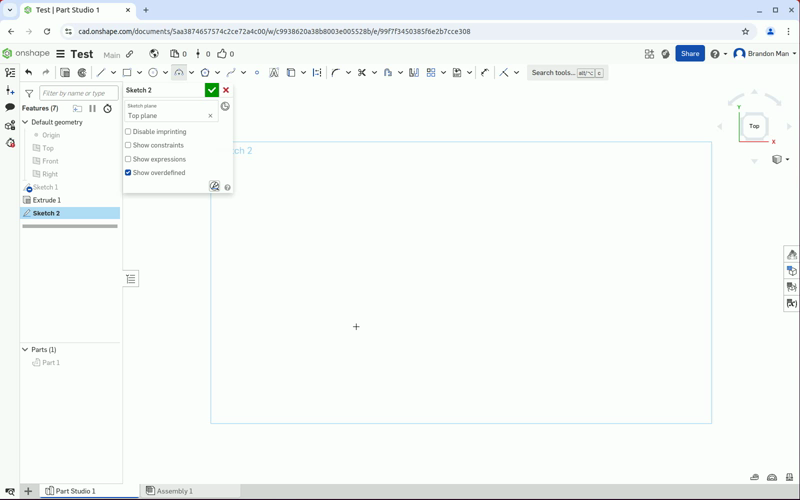
click(356, 326)
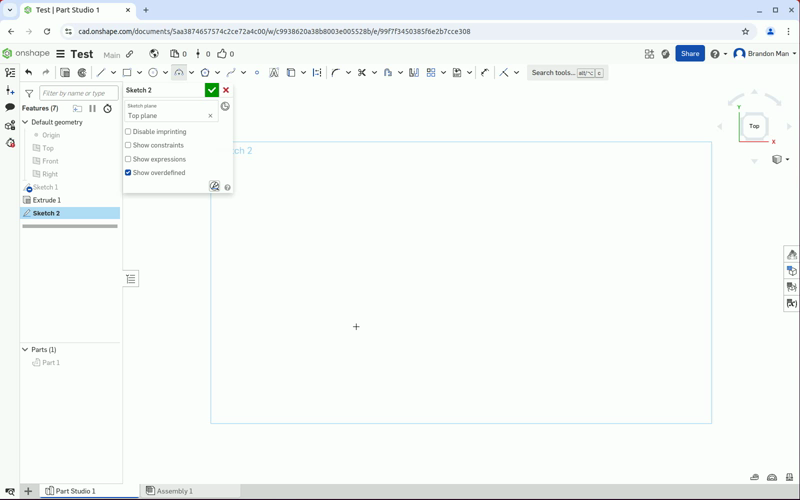
key_up(shift)
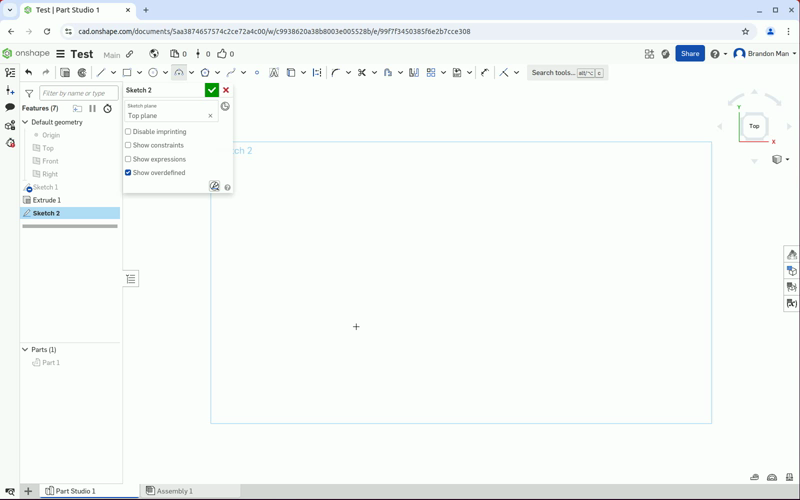
key_down(shift)
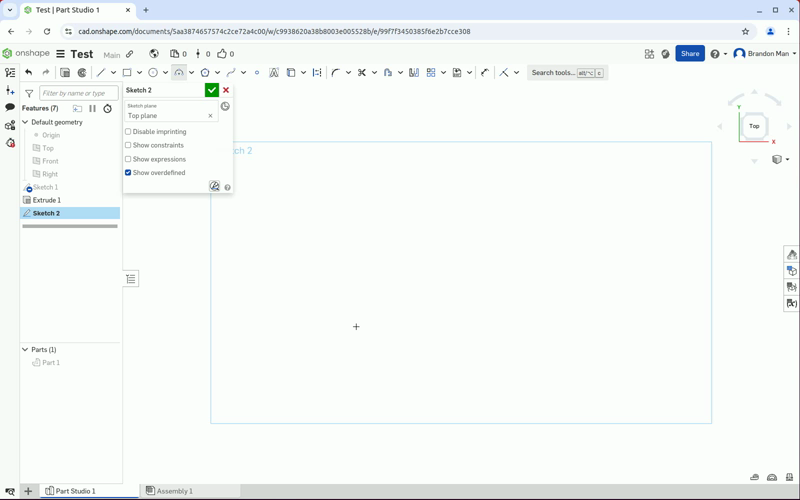
mouse_move(377, 339)
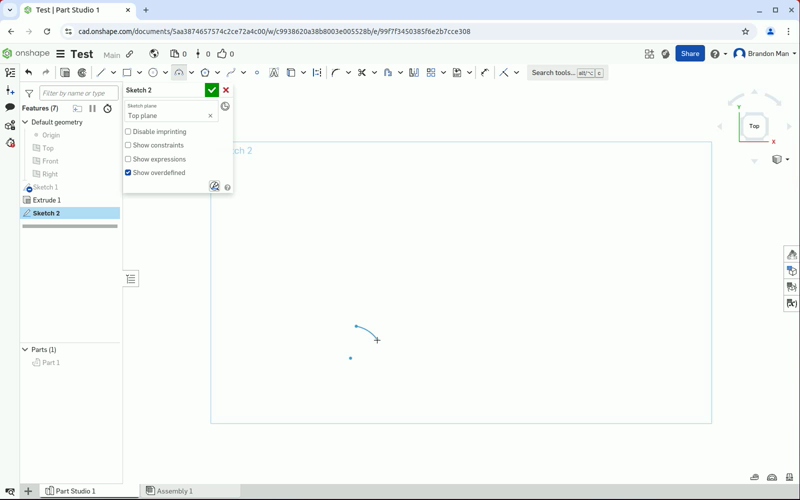
click(377, 339)
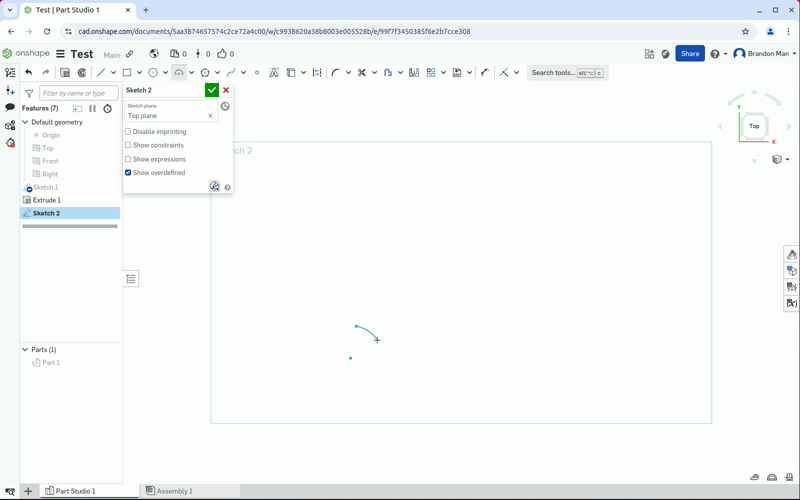
mouse_move(368, 330)
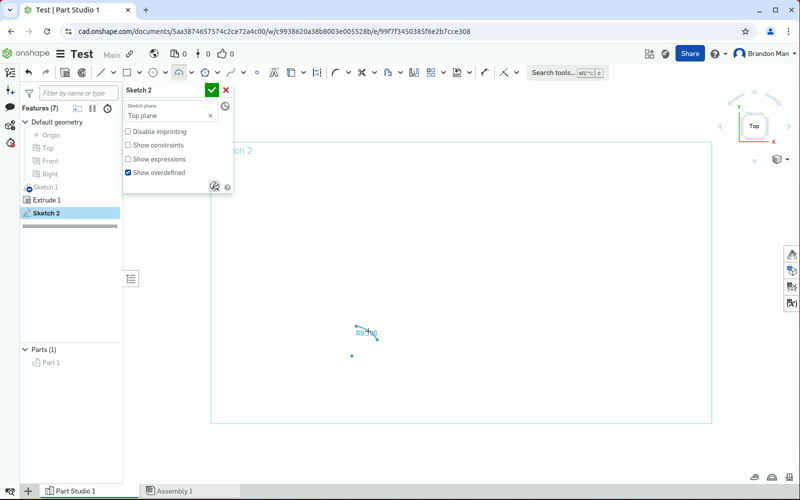
click(368, 330)
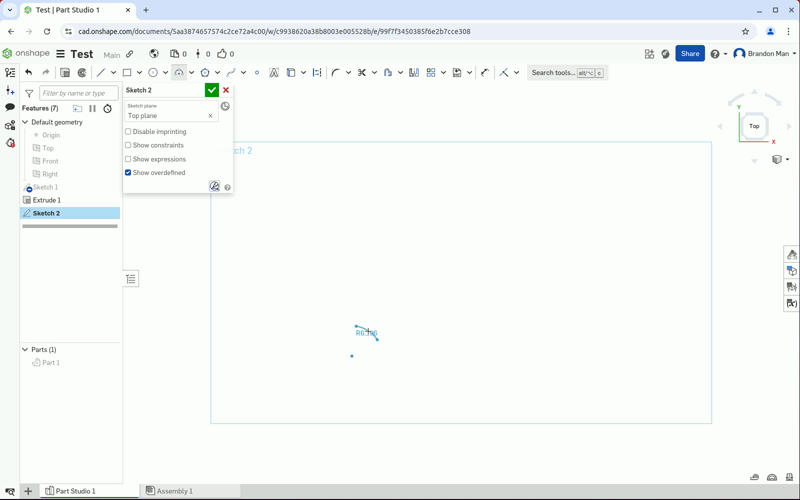
key_up(shift)
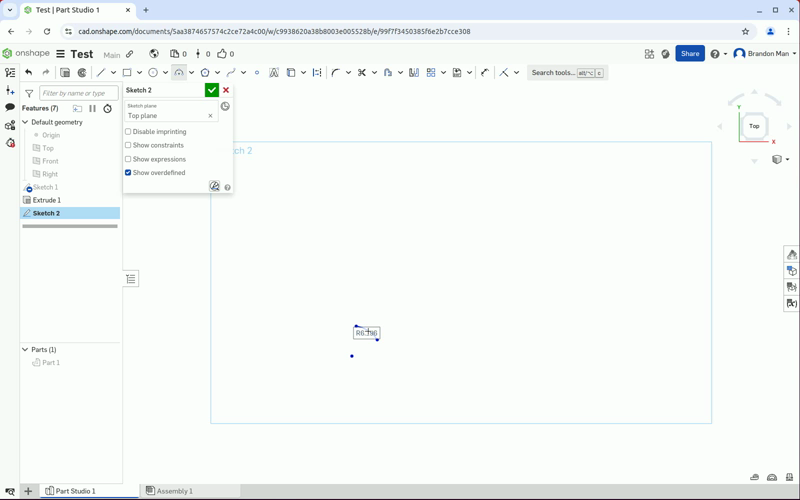
mouse_move(377, 339)
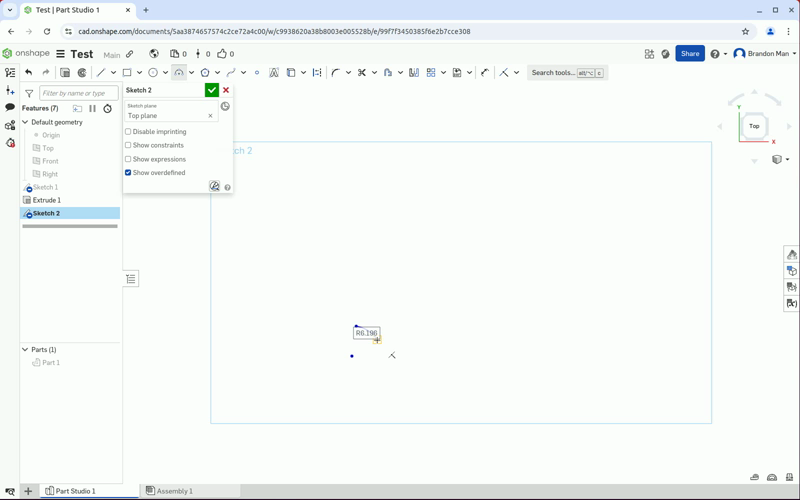
click(377, 339)
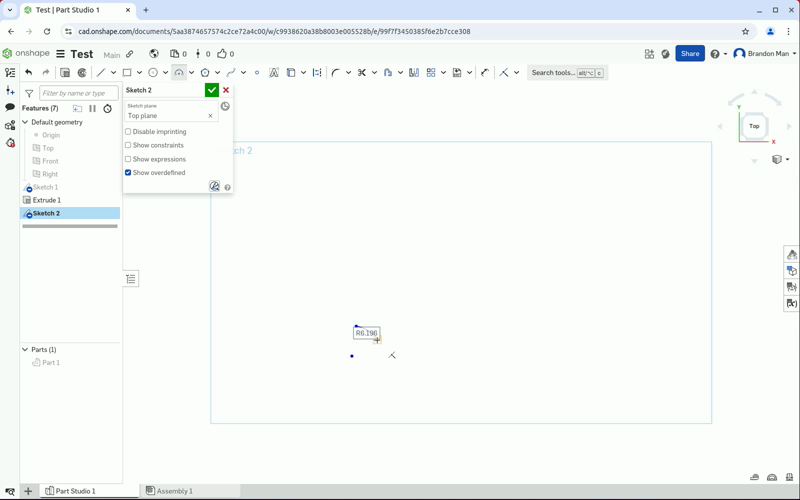
key_down(shift)
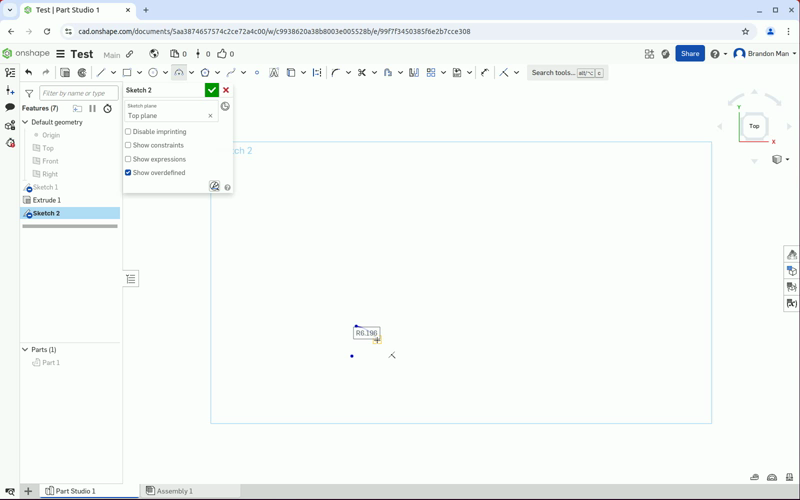
mouse_move(519, 362)
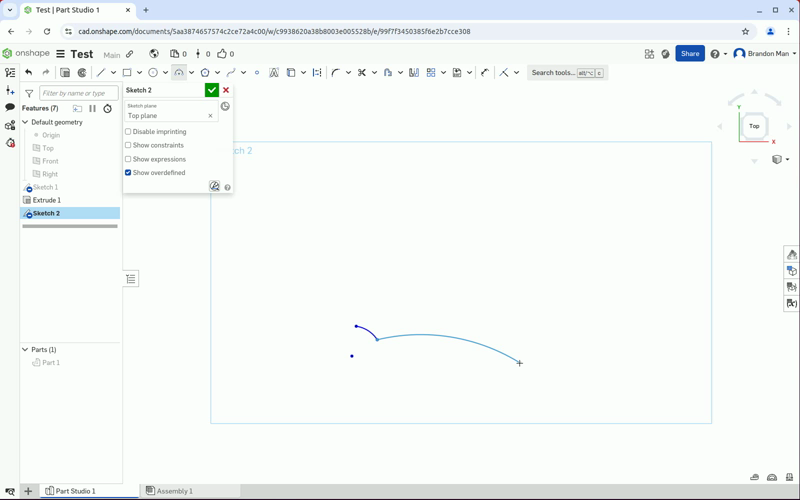
click(519, 362)
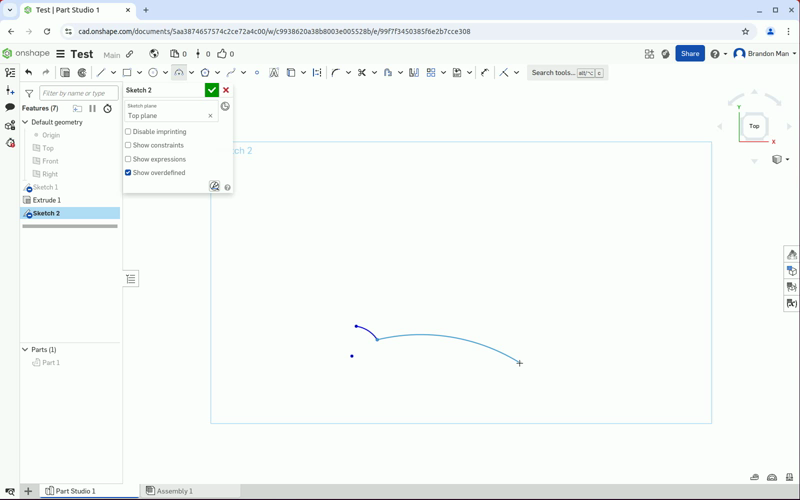
mouse_move(443, 381)
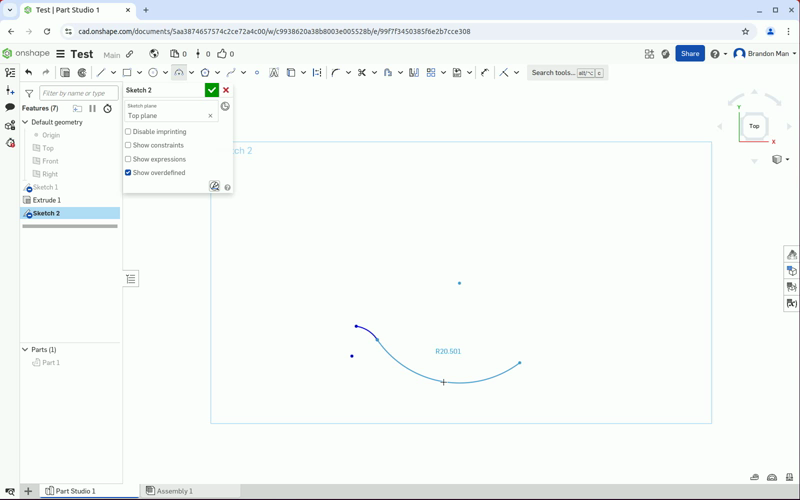
click(443, 381)
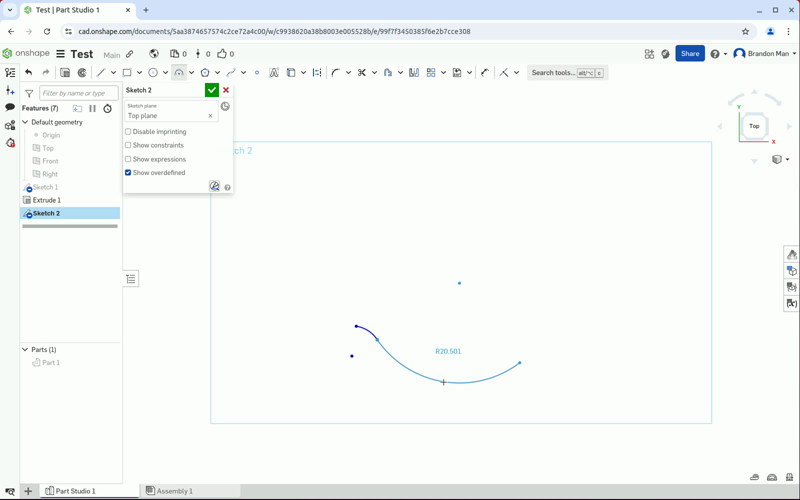
key_up(shift)
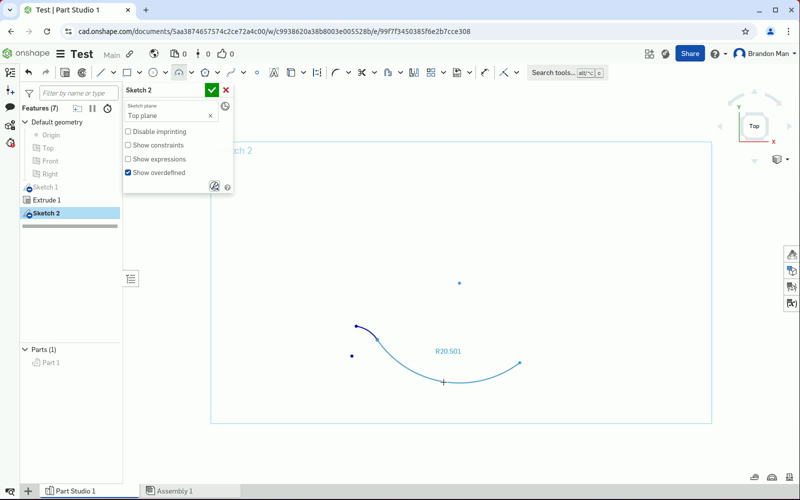
mouse_move(519, 362)
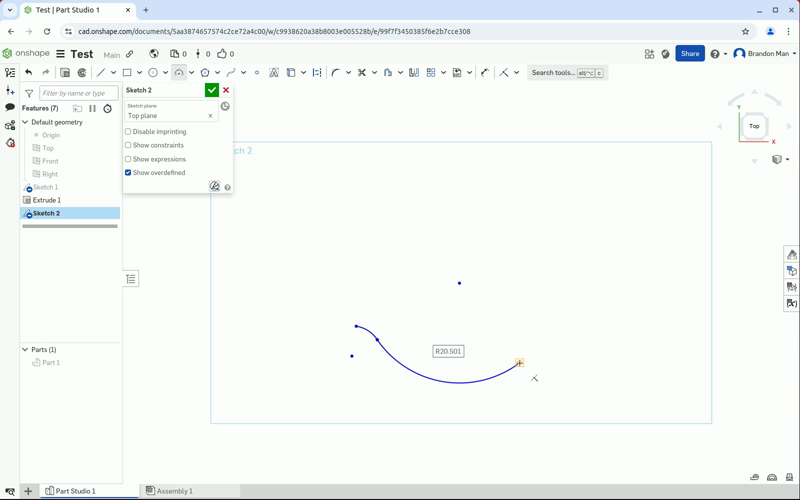
click(519, 362)
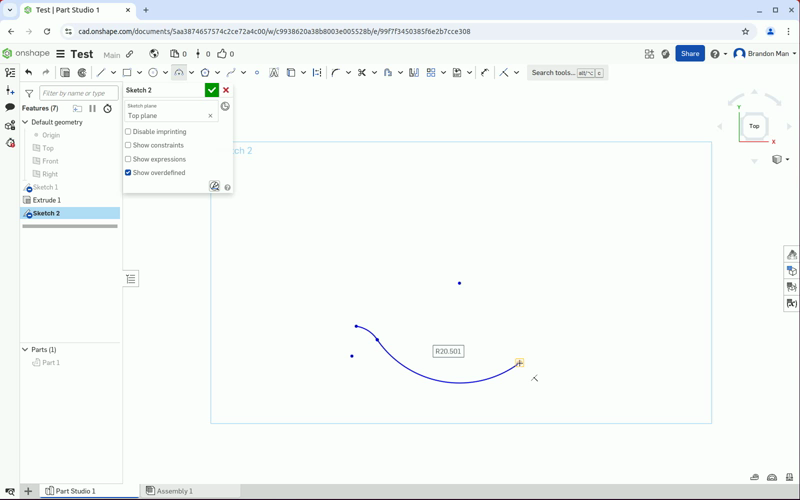
key_down(shift)
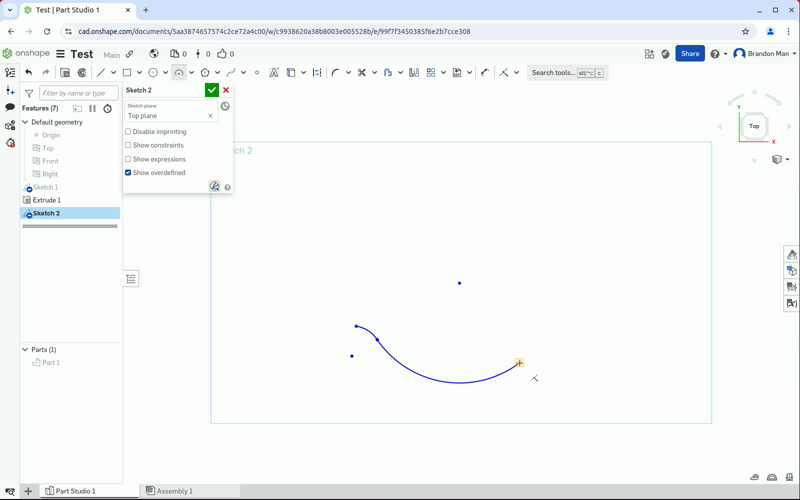
mouse_move(542, 357)
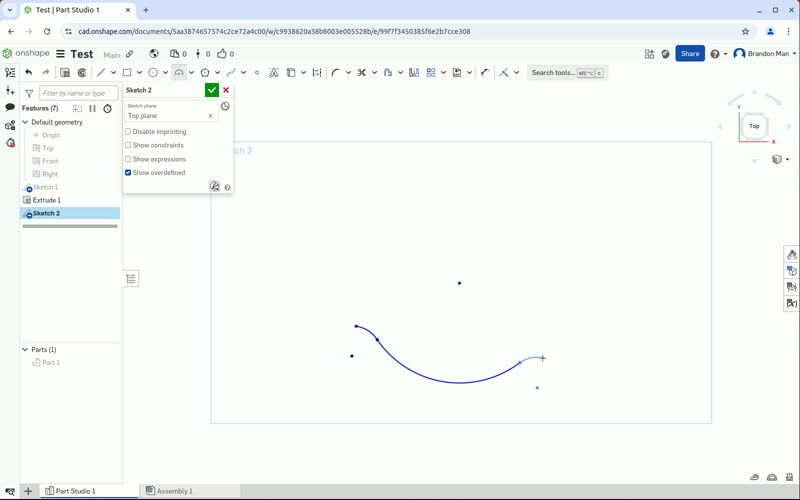
click(542, 357)
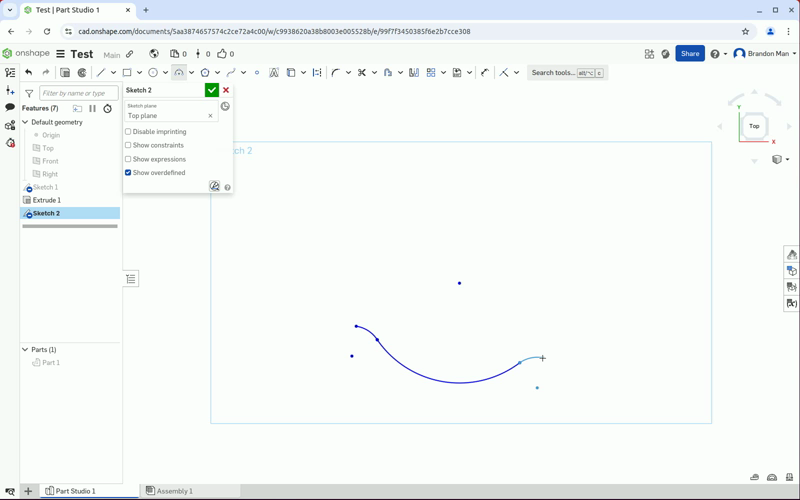
mouse_move(531, 357)
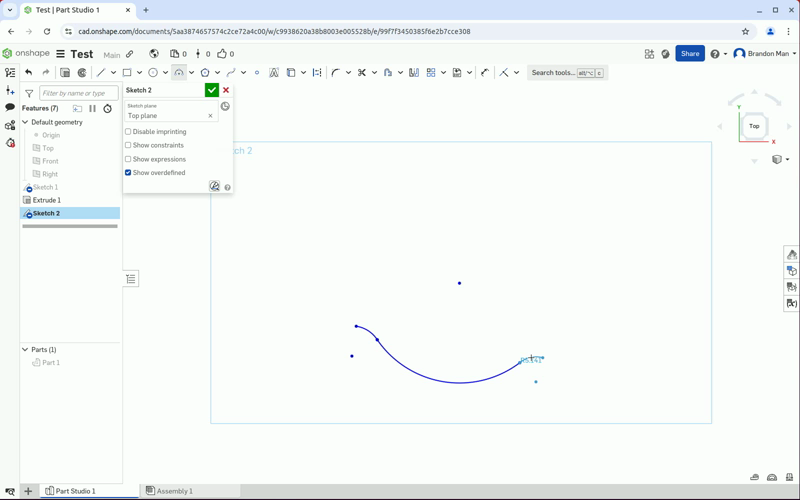
click(531, 357)
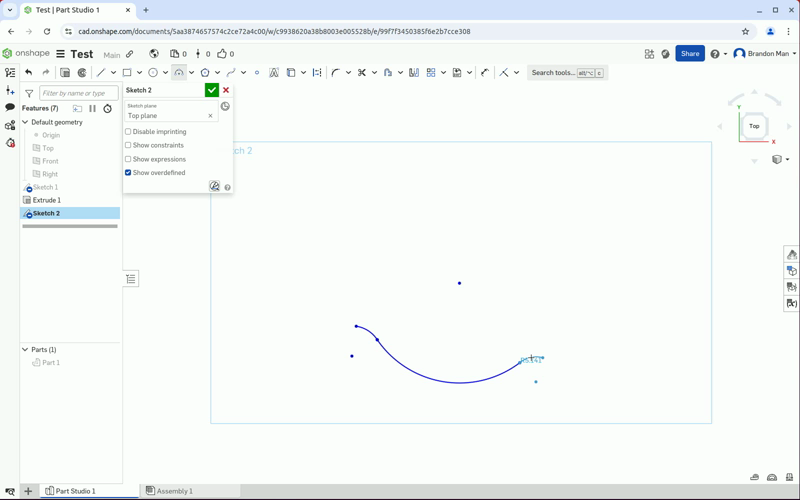
key_up(shift)
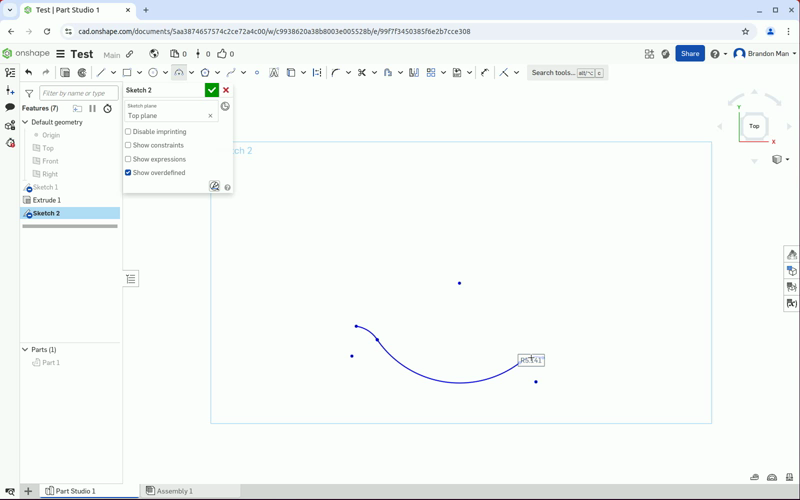
mouse_move(542, 357)
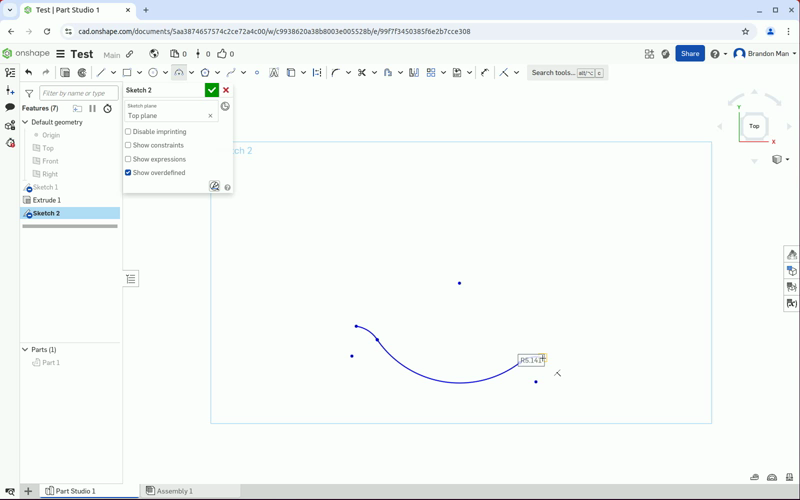
click(542, 357)
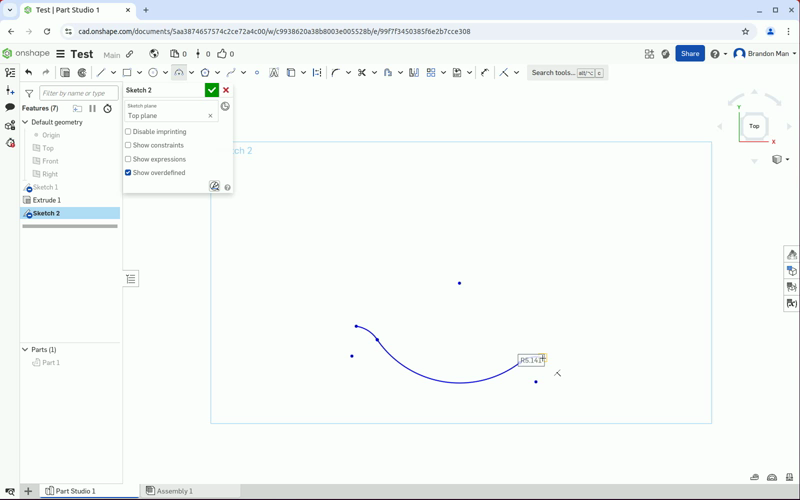
mouse_move(356, 326)
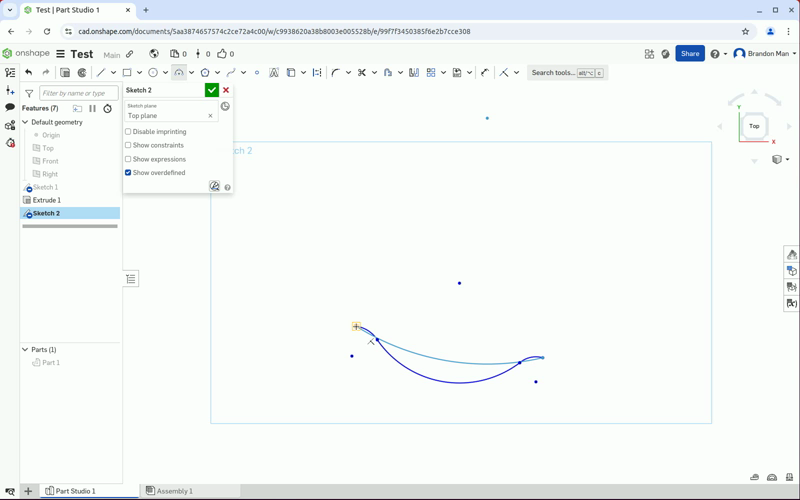
click(356, 326)
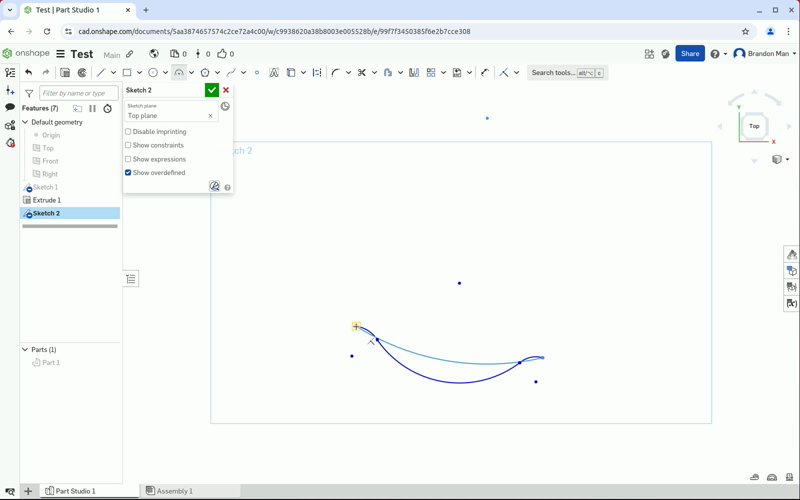
key_down(shift)
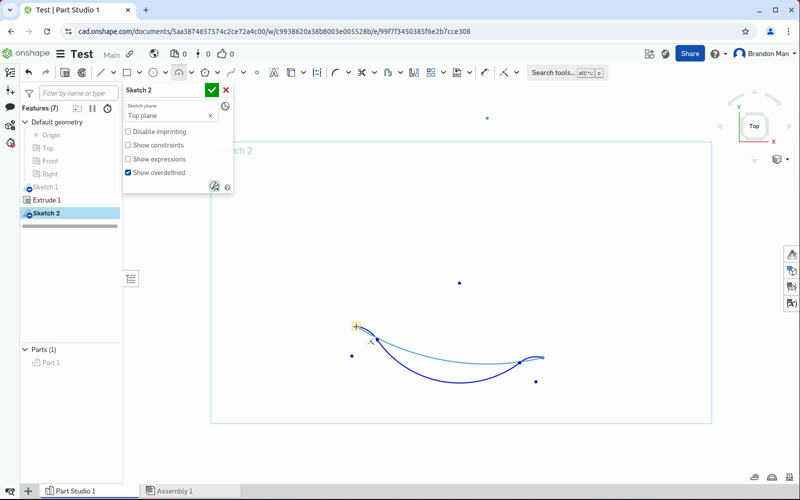
mouse_move(478, 173)
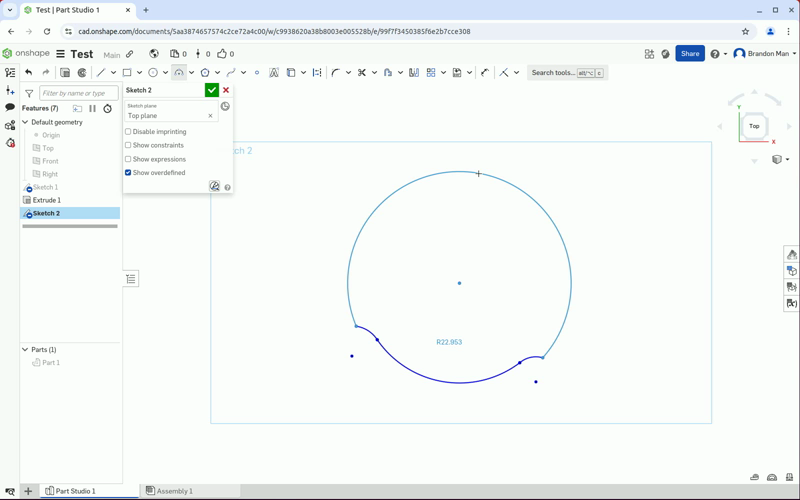
click(478, 173)
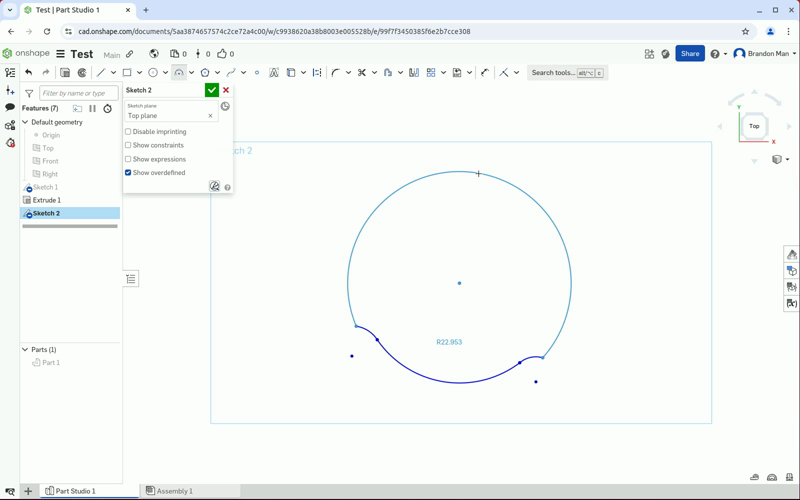
key_up(shift)
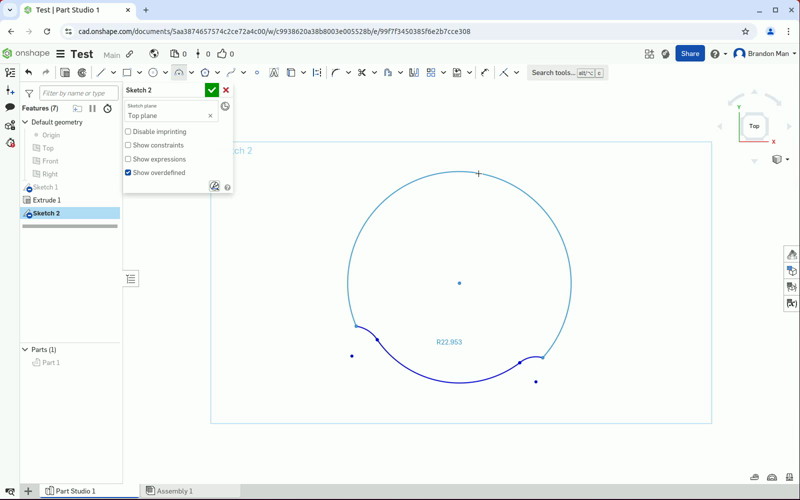
key(esc)
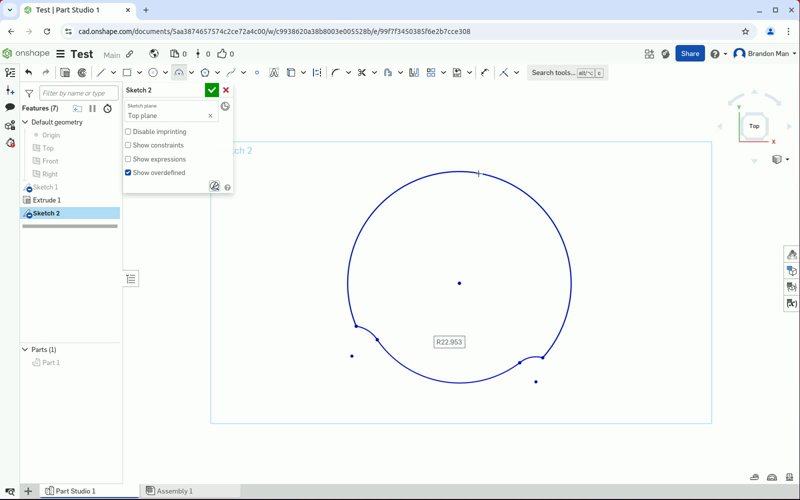
key(l)
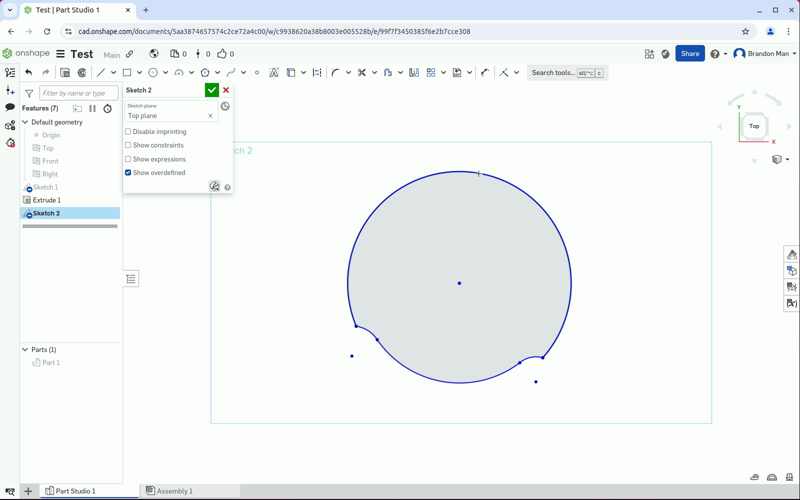
key_down(shift)
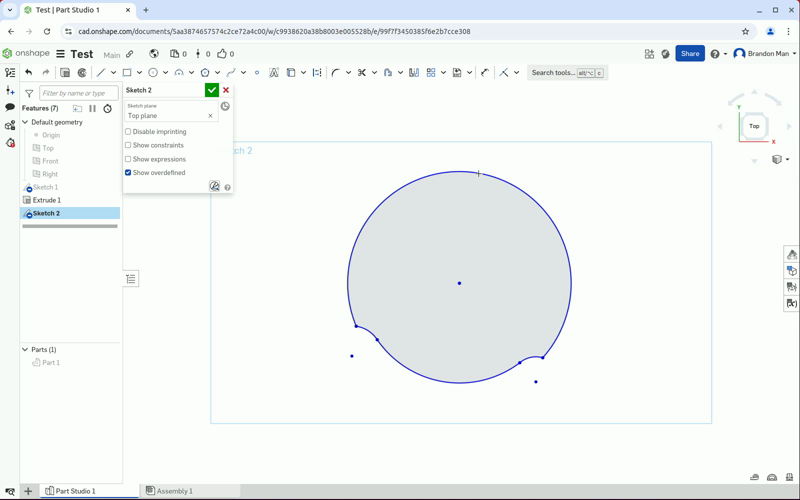
mouse_move(445, 221)
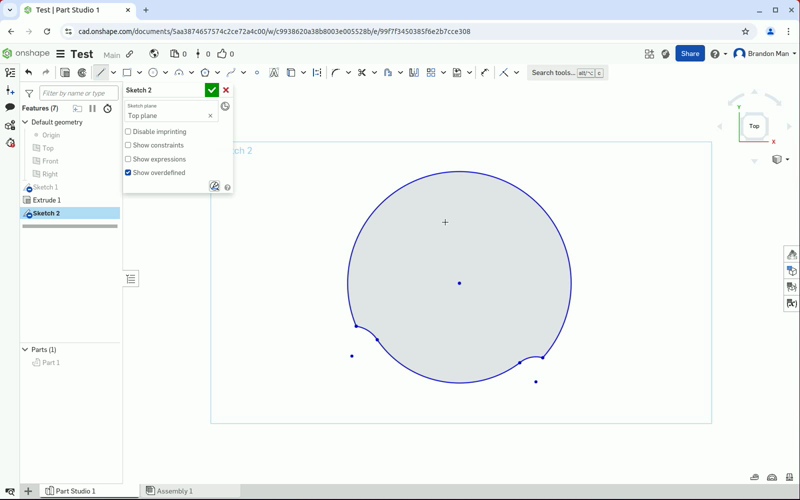
click(445, 221)
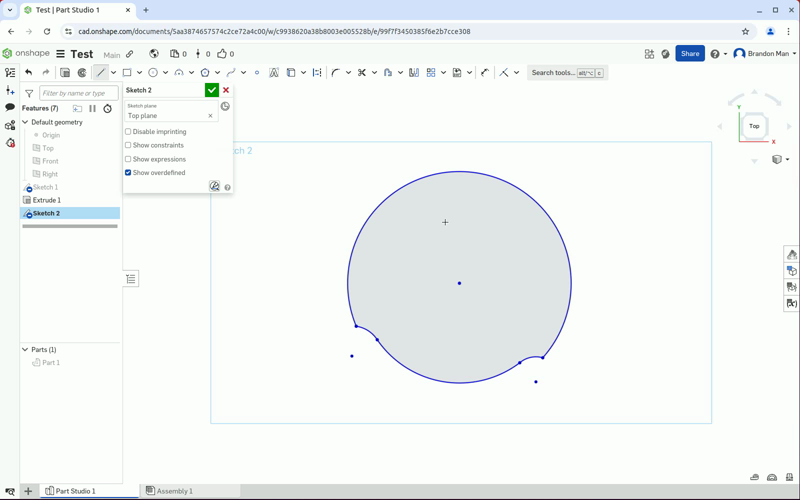
key_up(shift)
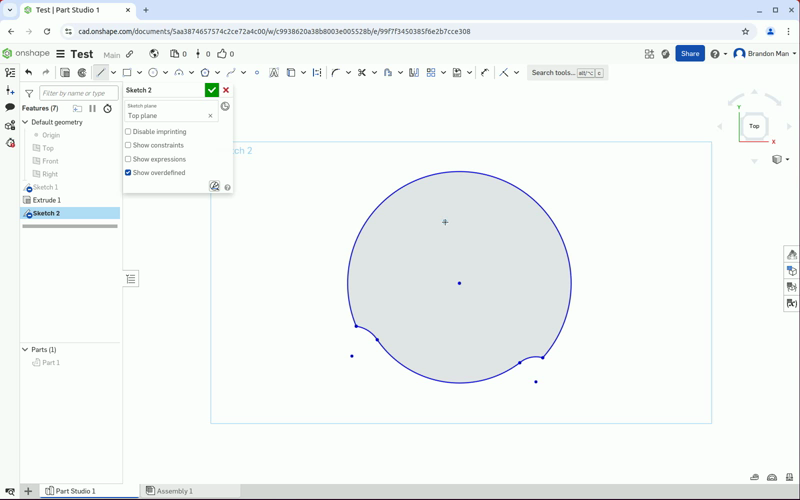
key_down(shift)
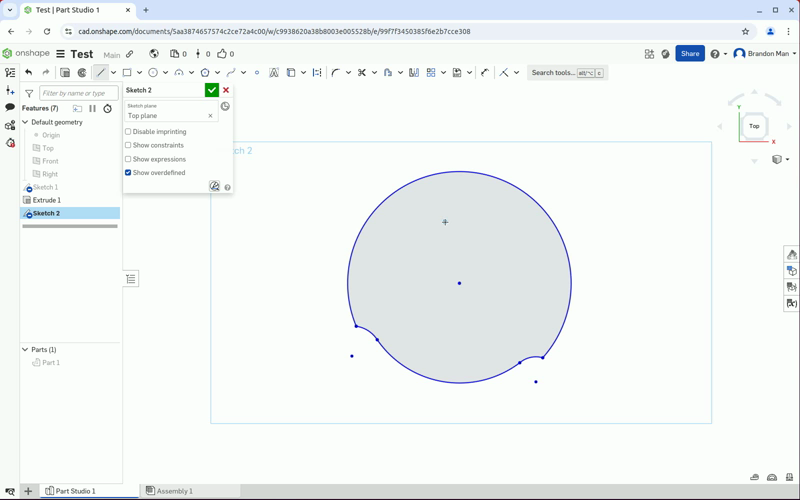
mouse_move(475, 221)
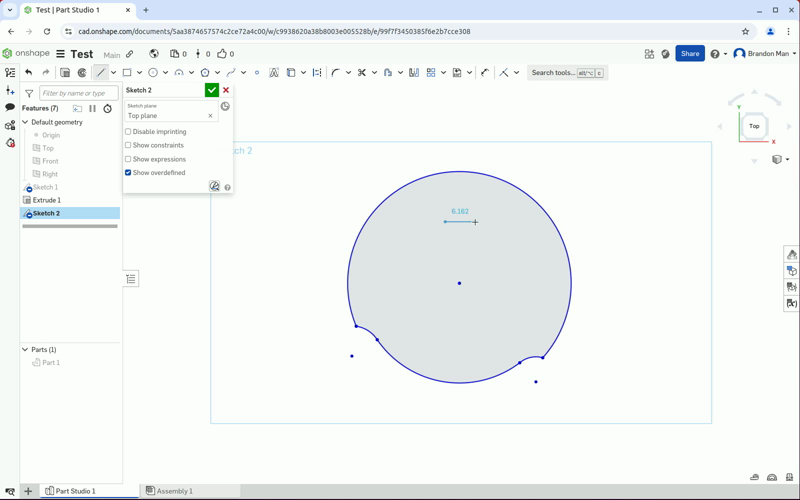
mouse_move(474, 221)
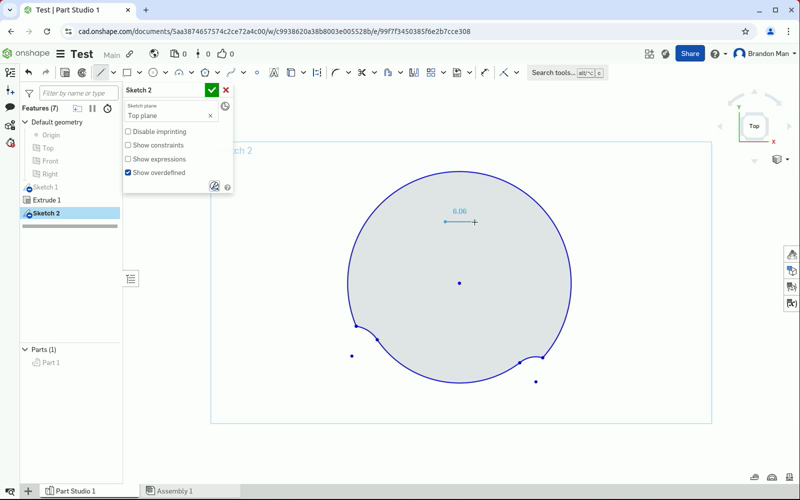
click(474, 221)
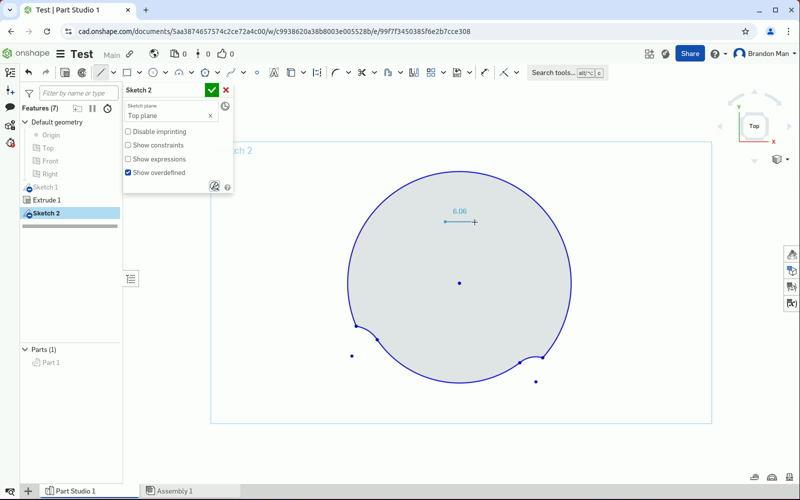
key_up(shift)
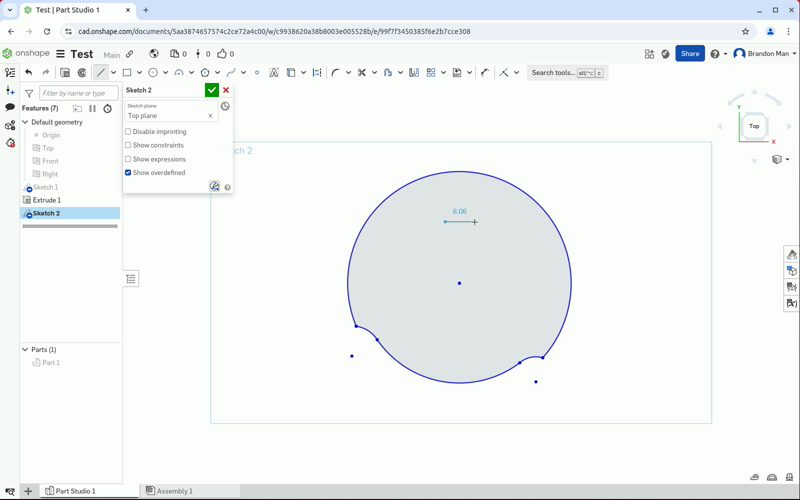
key_down(shift)
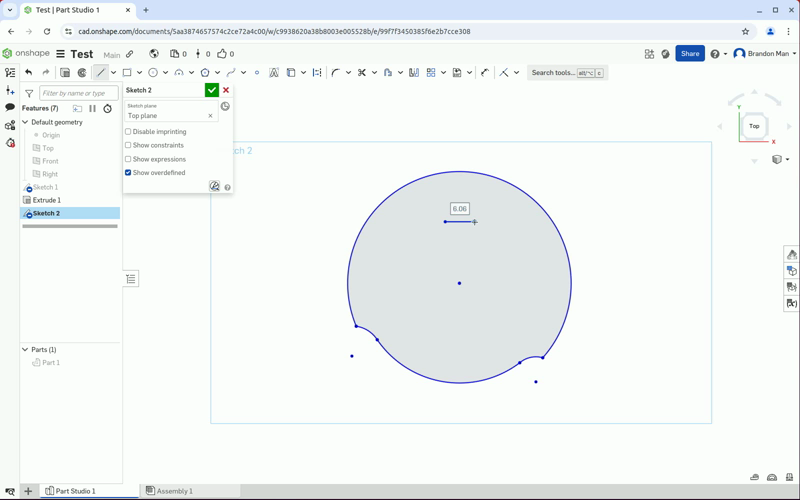
mouse_move(504, 221)
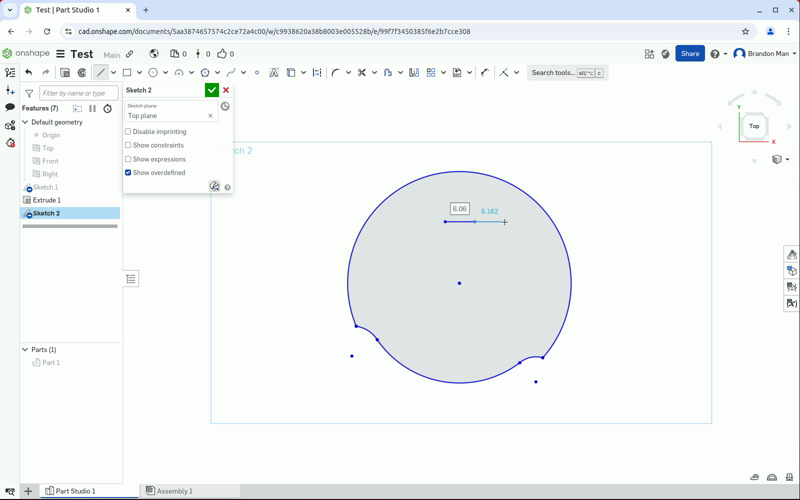
mouse_move(474, 208)
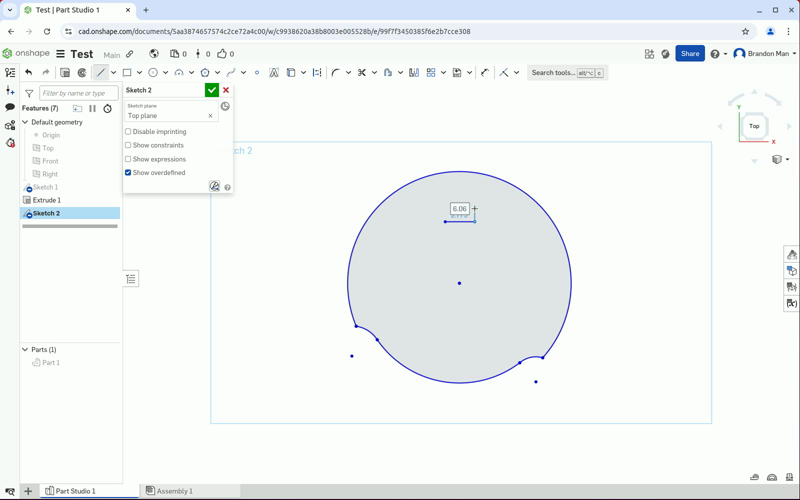
click(474, 208)
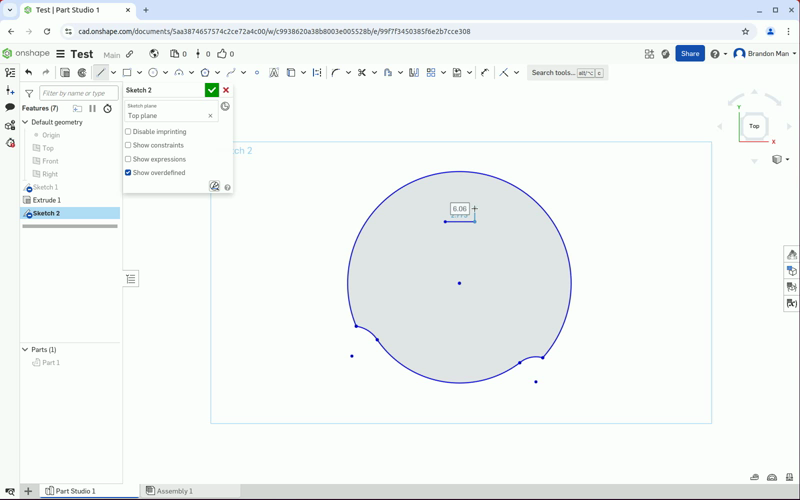
key_up(shift)
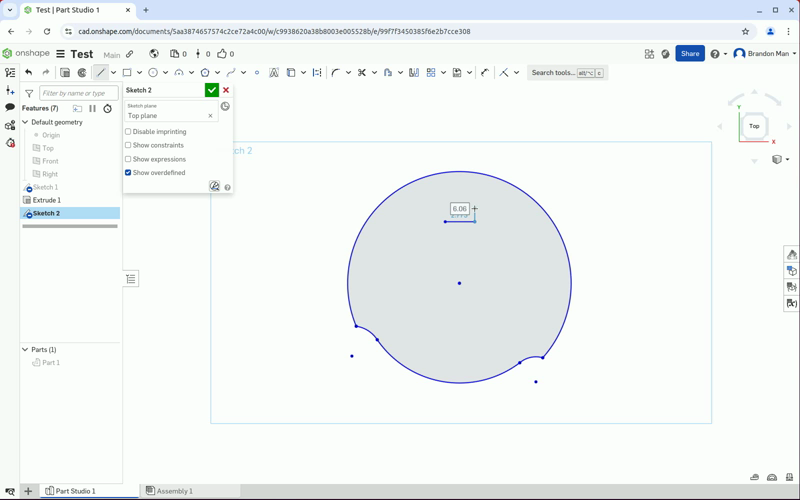
key(esc)
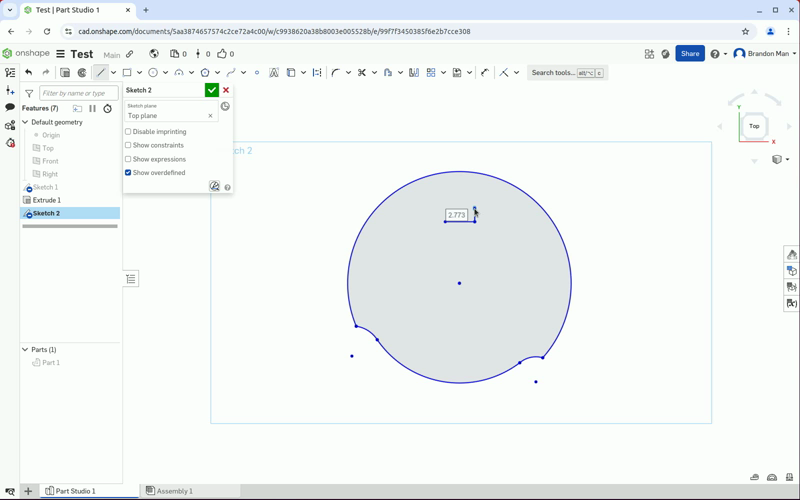
key(a)
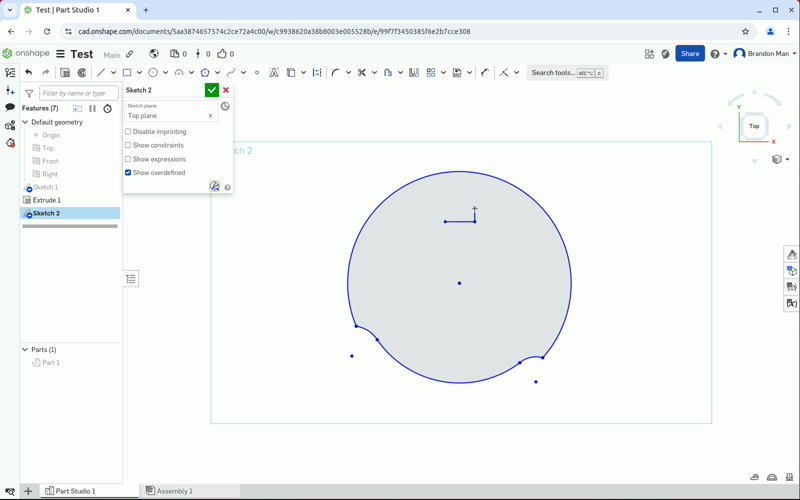
mouse_move(474, 208)
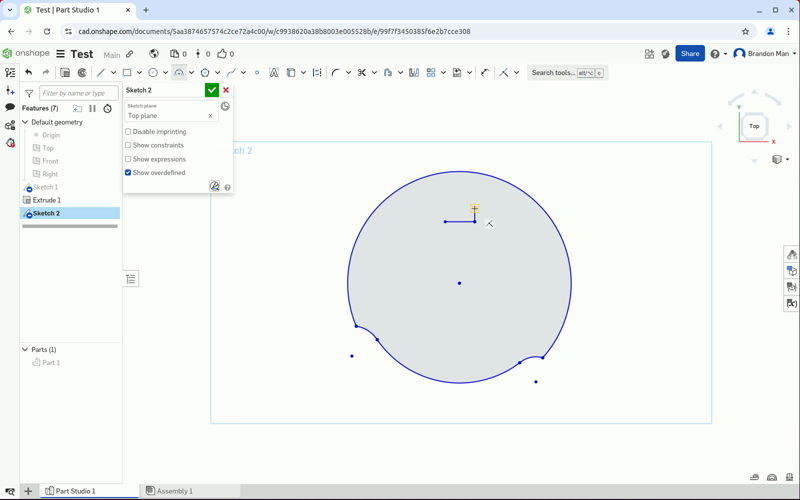
click(474, 208)
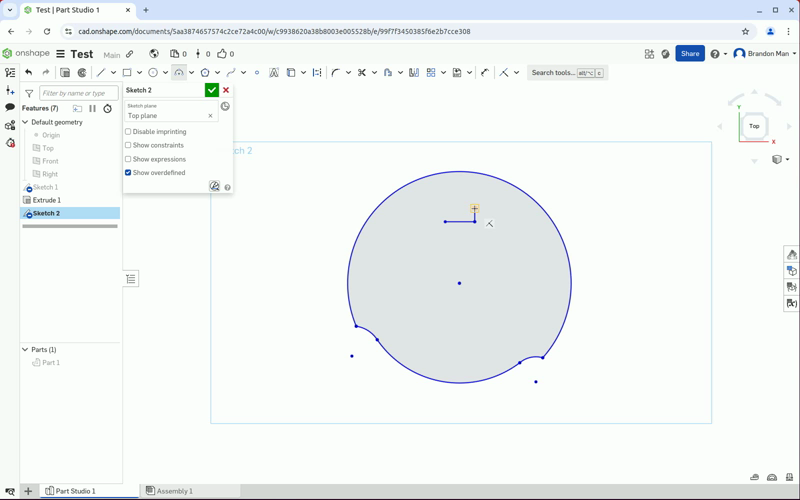
key_down(shift)
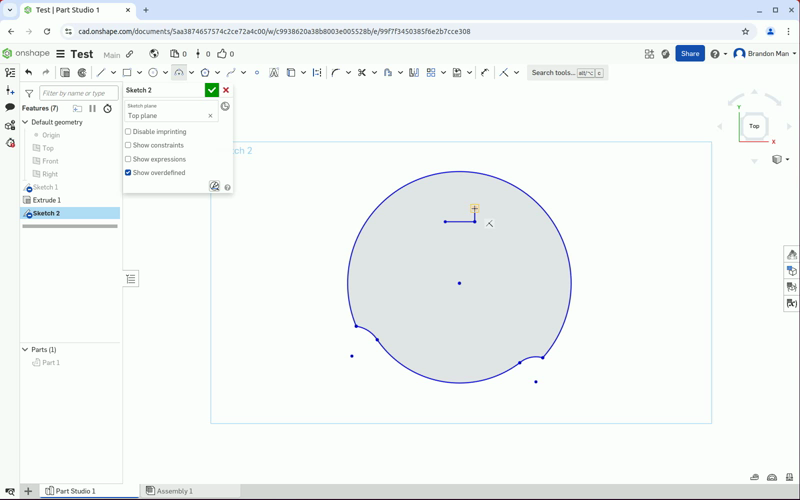
mouse_move(445, 208)
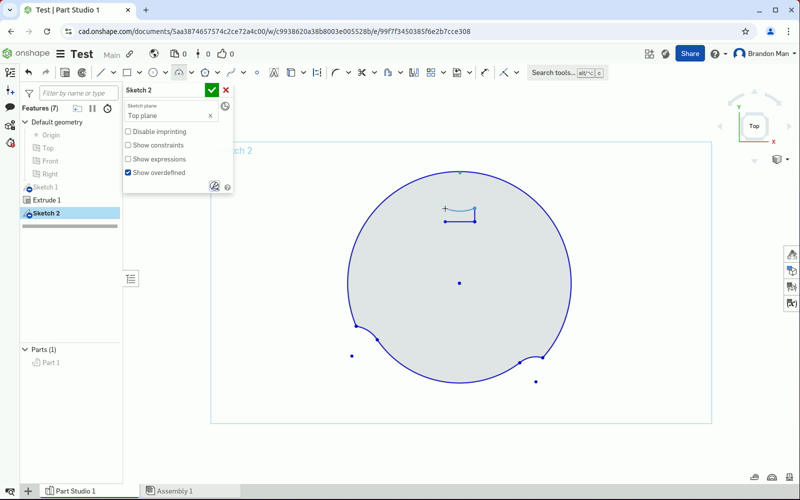
click(445, 208)
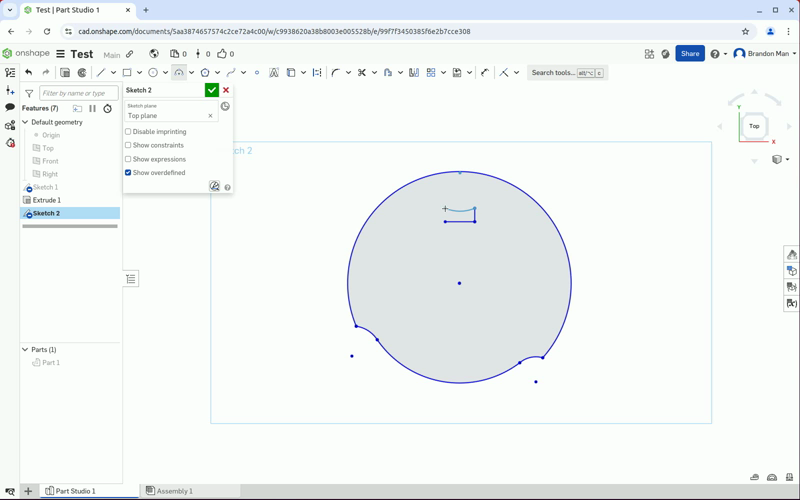
mouse_move(459, 368)
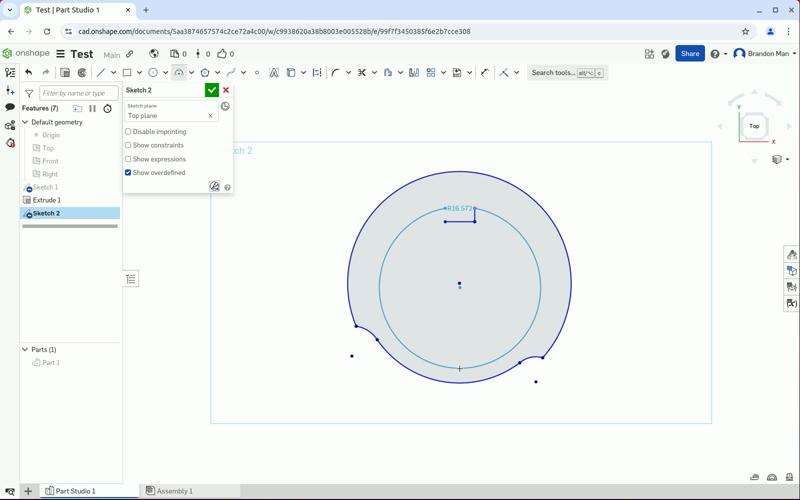
click(459, 368)
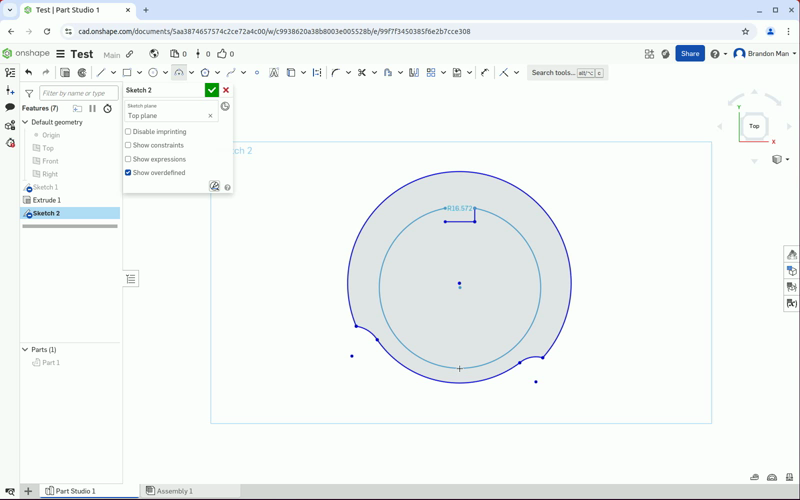
key_up(shift)
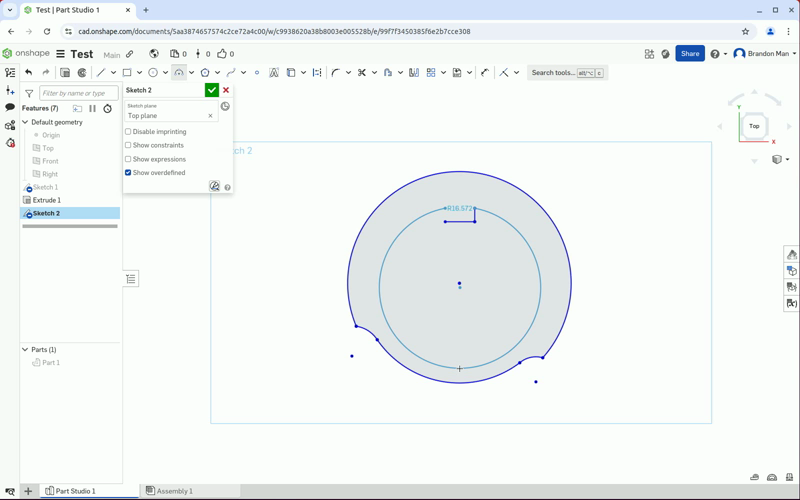
key(esc)
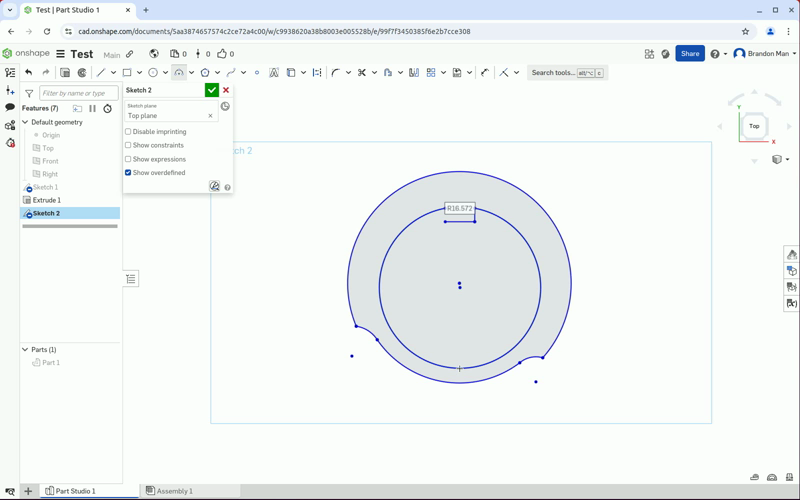
key(l)
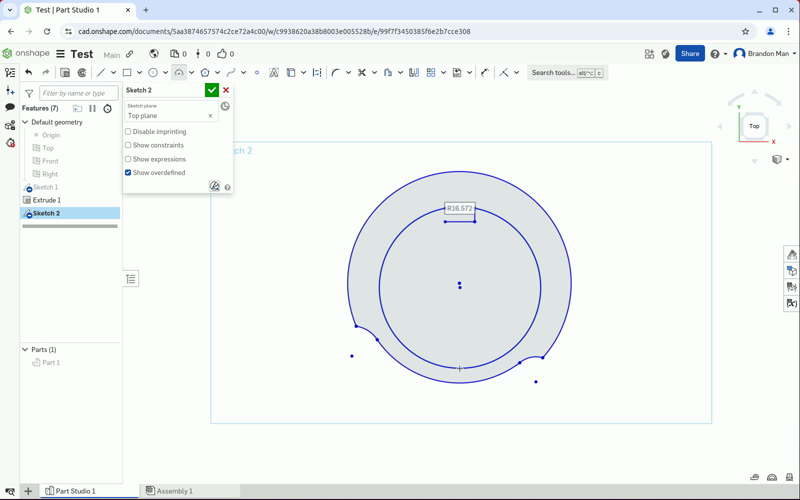
mouse_move(445, 208)
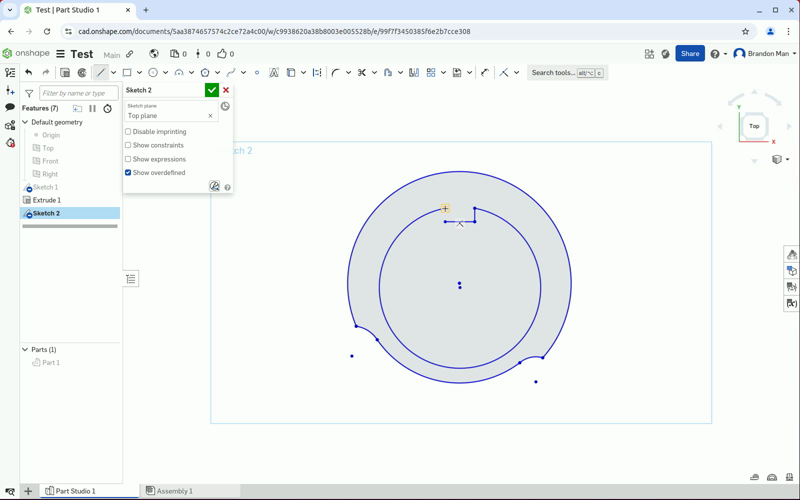
click(445, 208)
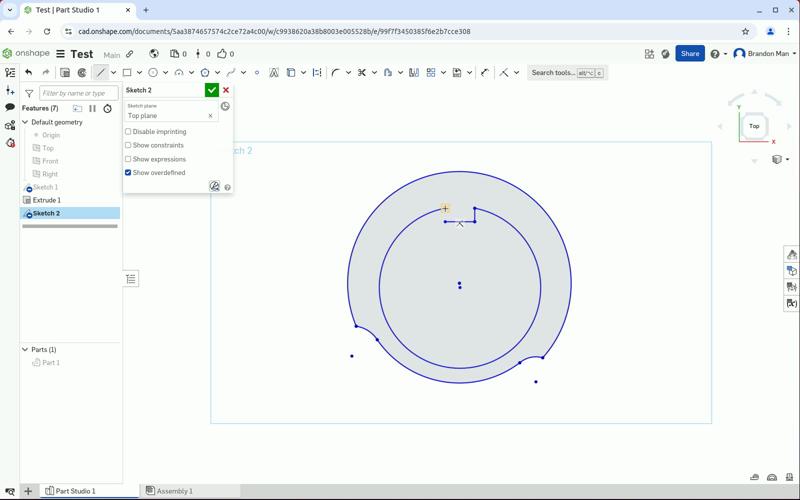
mouse_move(475, 208)
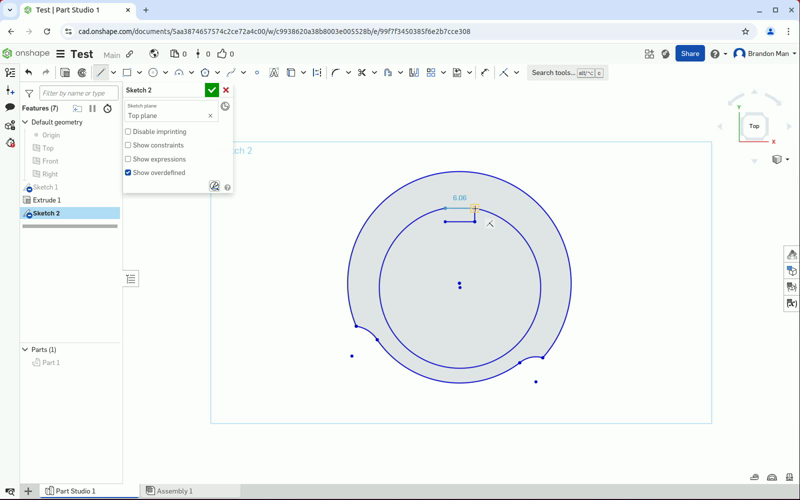
key_down(shift)
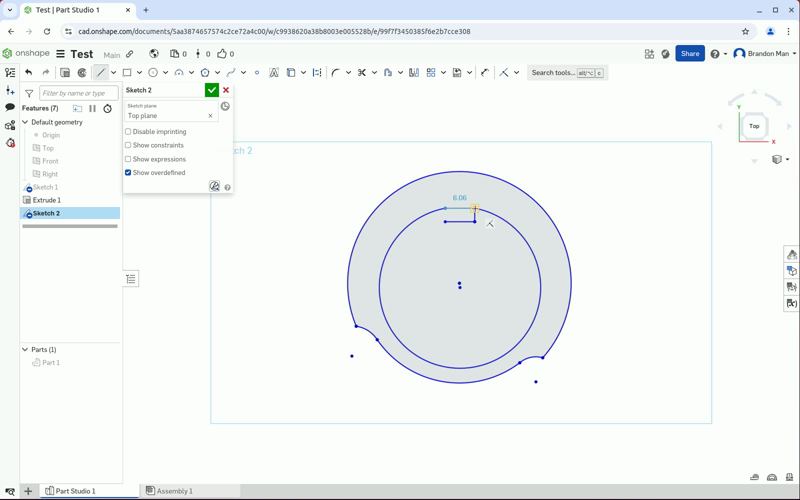
mouse_move(445, 221)
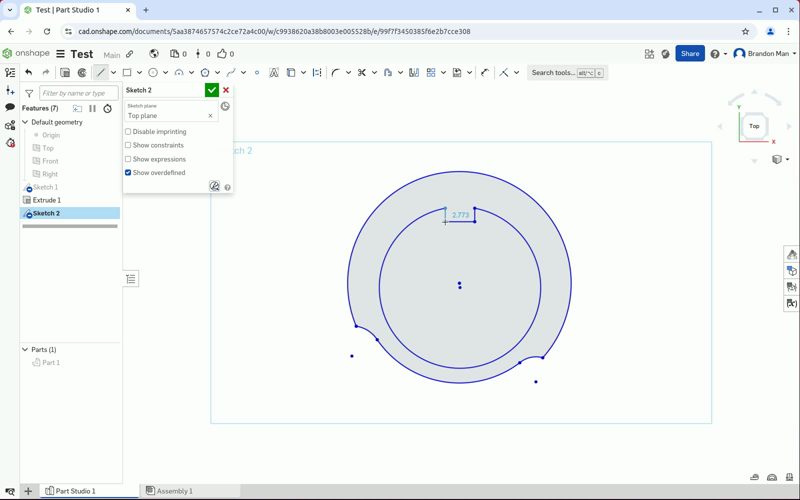
key_up(shift)
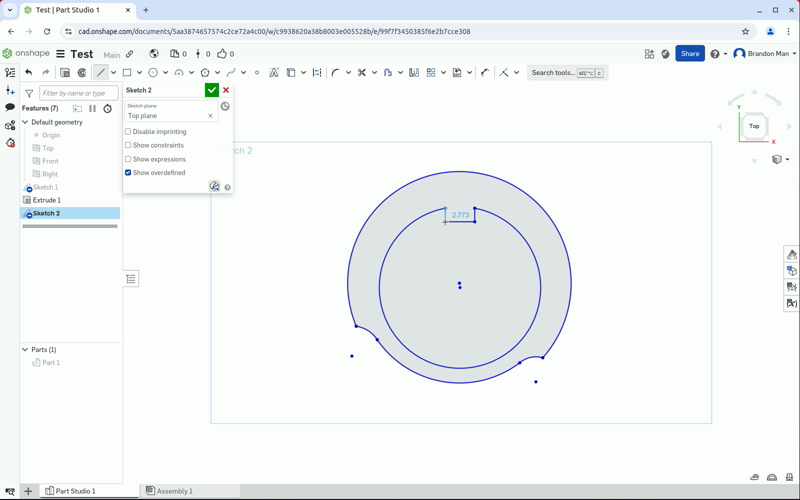
click(445, 221)
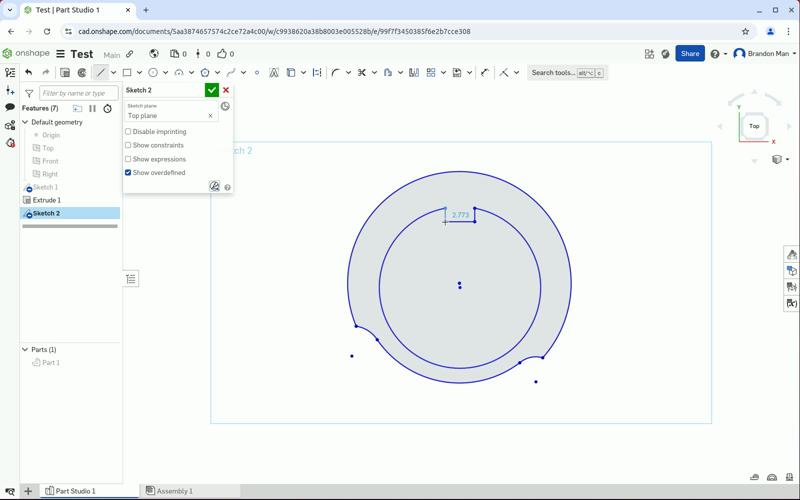
key(esc)
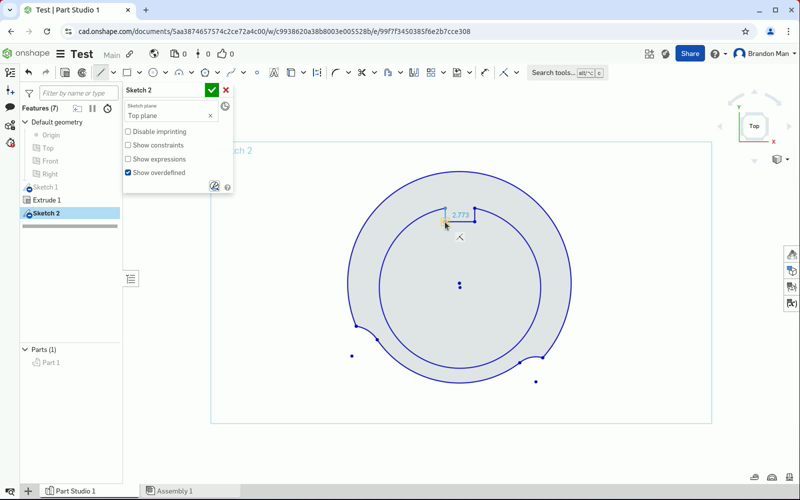
mouse_move(363, 301)
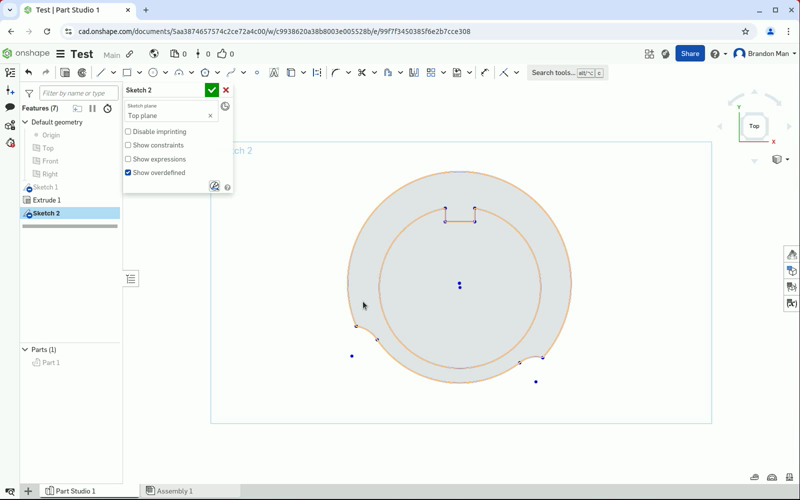
click(363, 301)
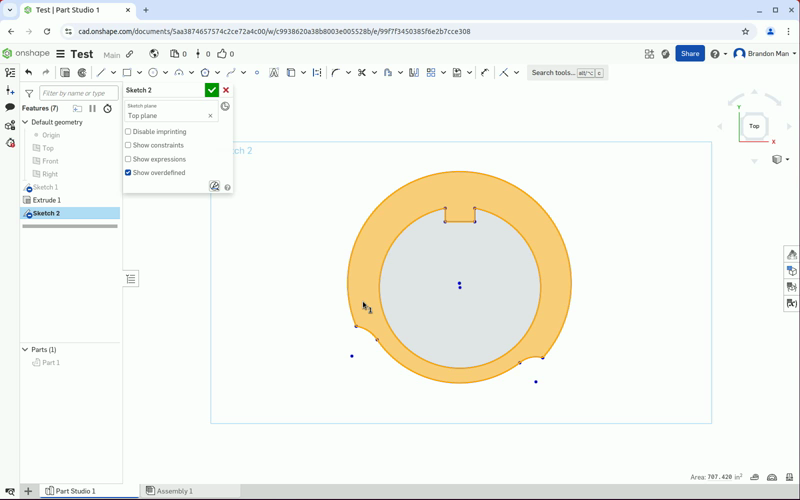
mouse_move(73, 352)
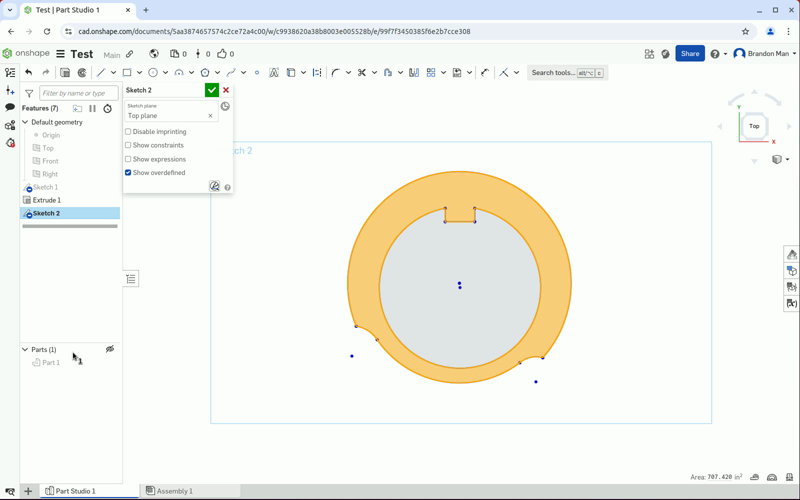
key(shift+y)
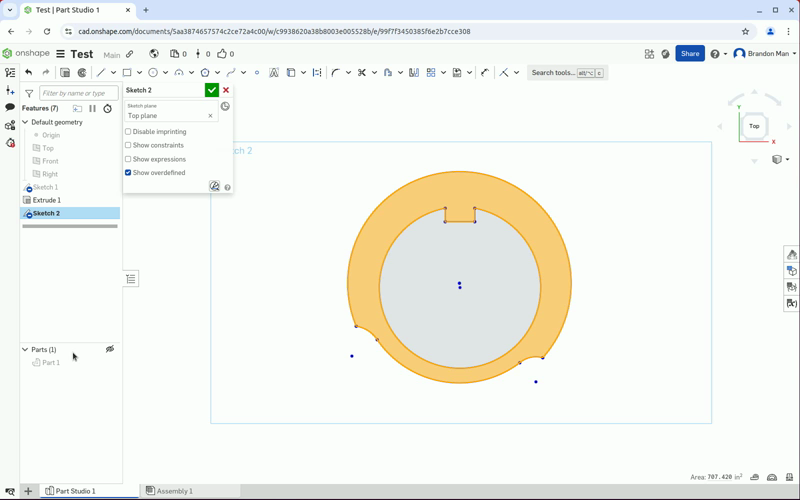
key(shift+e)
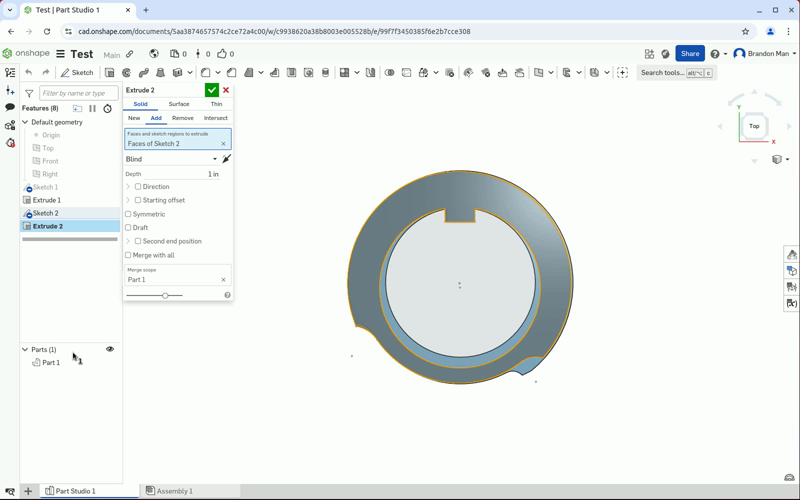
mouse_move(143, 106)
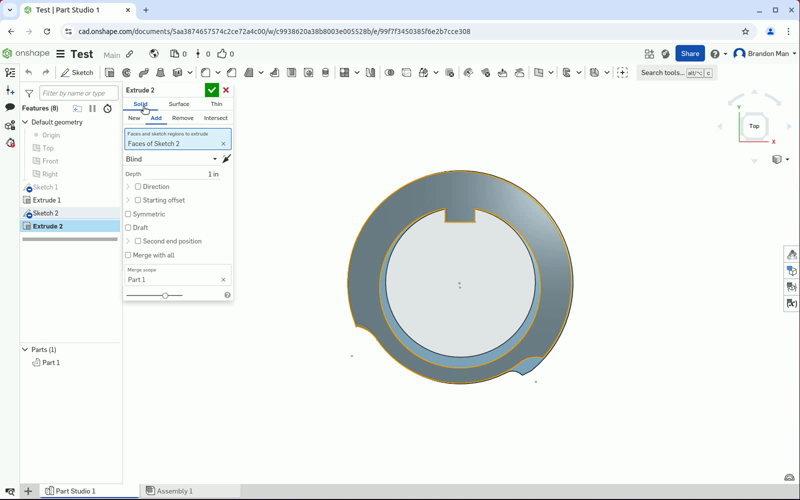
click(143, 106)
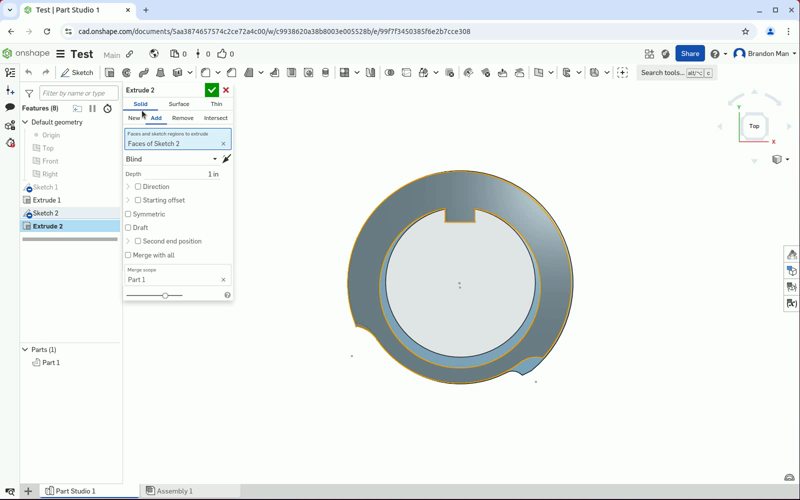
mouse_move(137, 120)
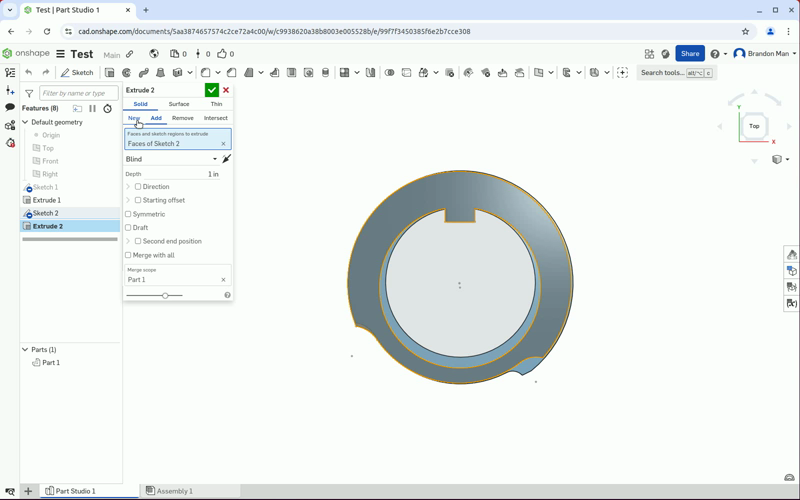
click(137, 120)
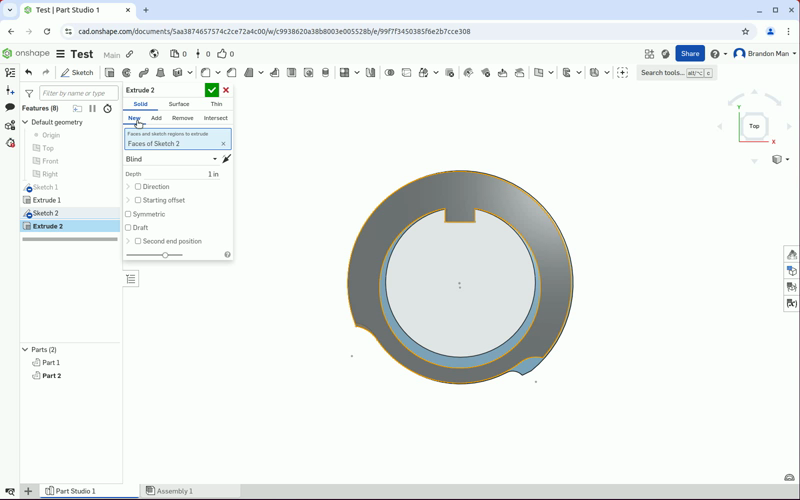
key(tab, 4)
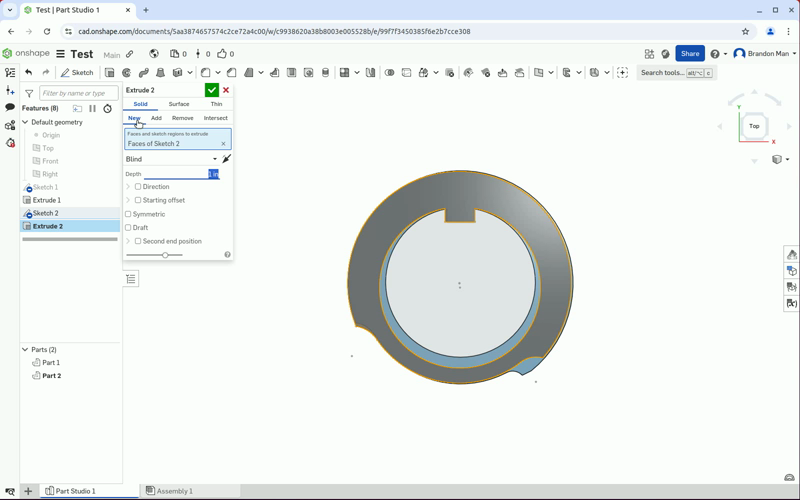
text(1.685)
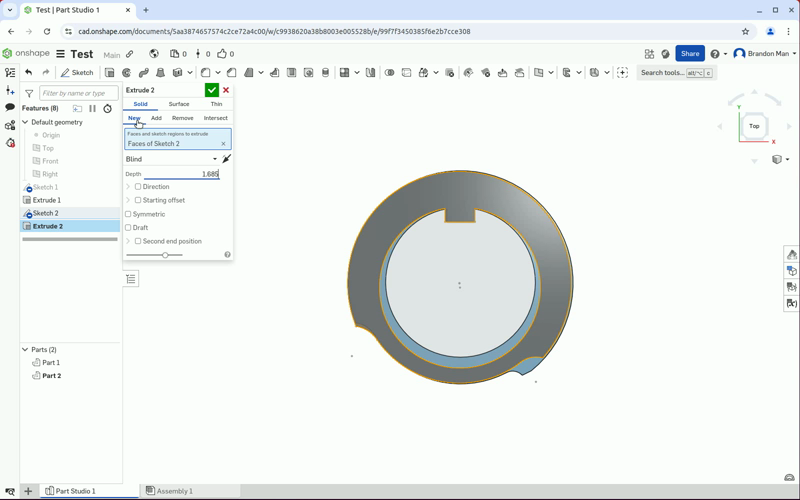
key(enter)
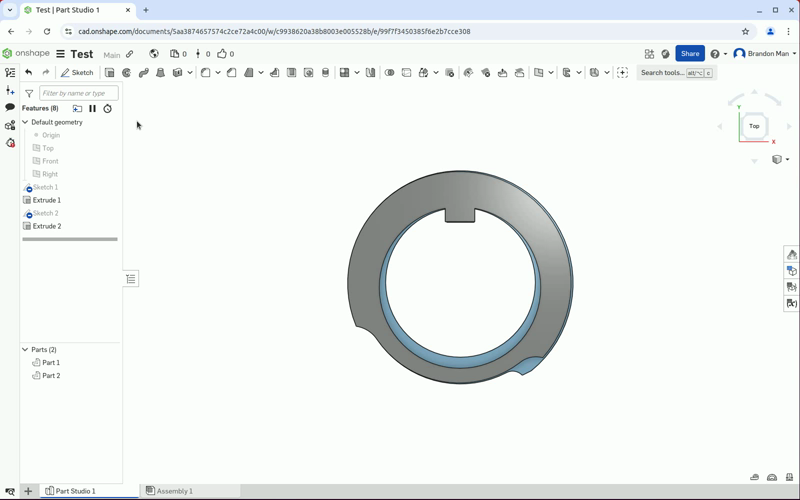
key(shift+h)
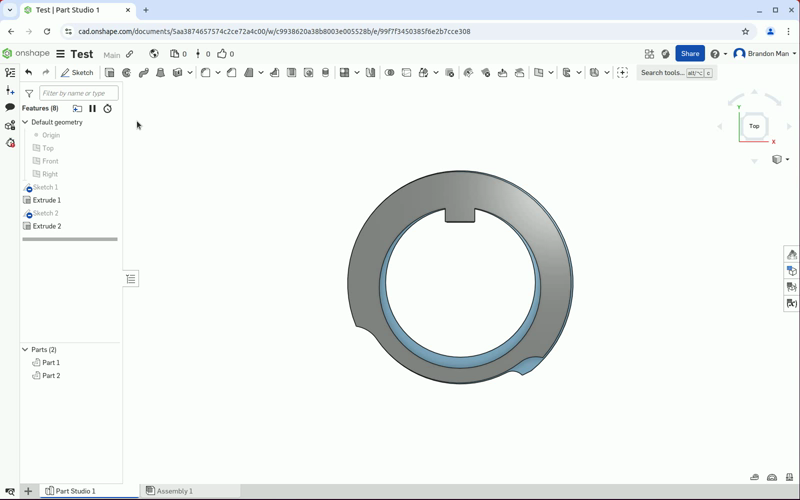
key(shift+h)
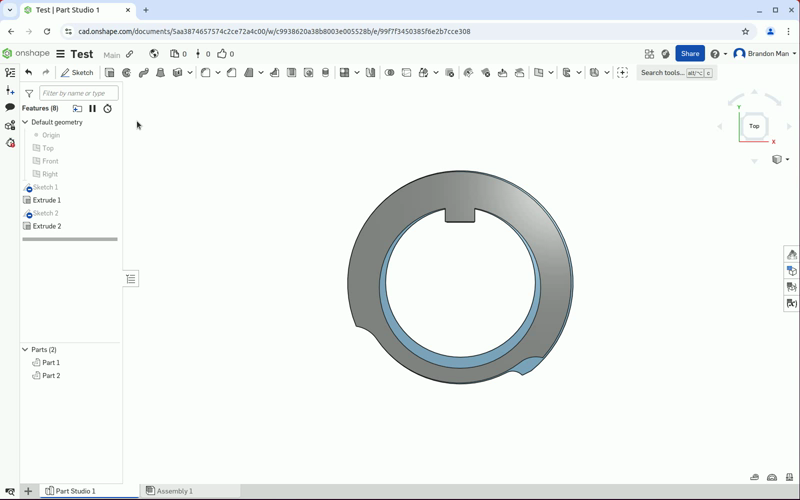
mouse_move(73, 189)
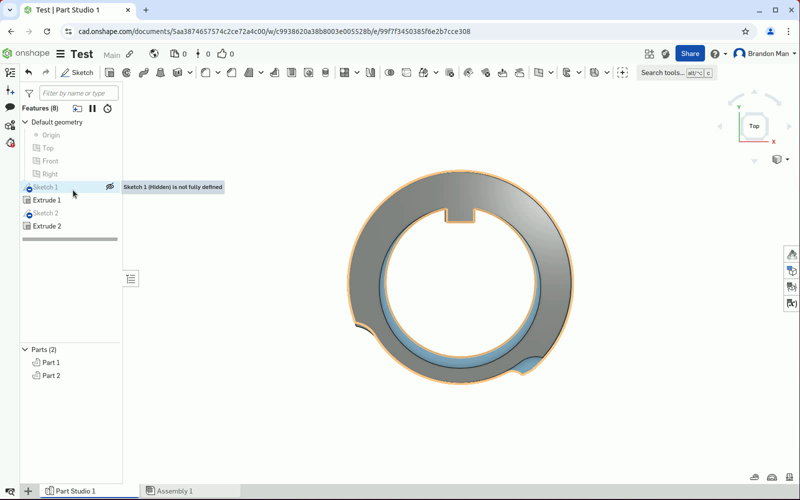
click(73, 189)
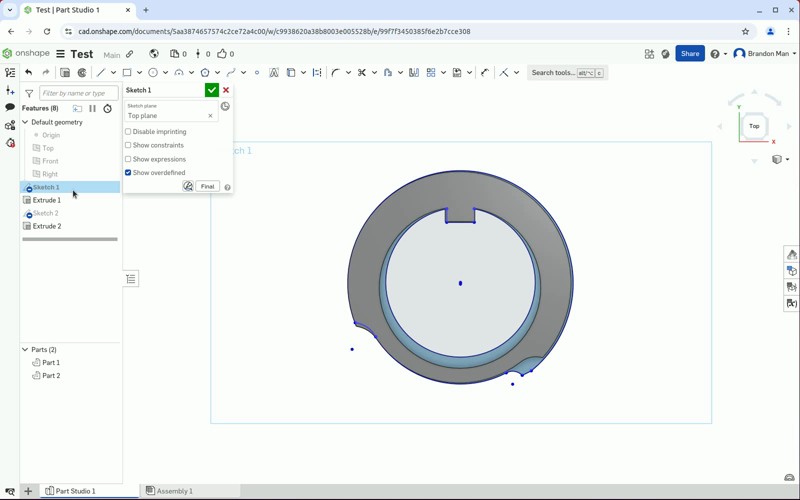
mouse_move(229, 92)
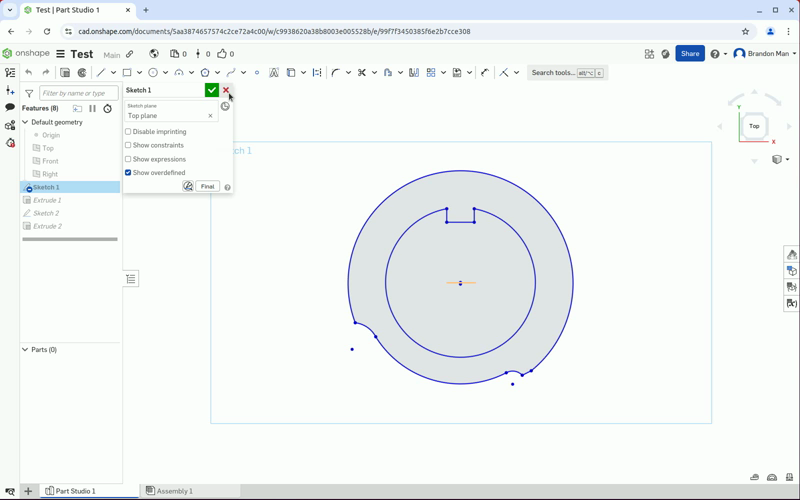
click(229, 92)
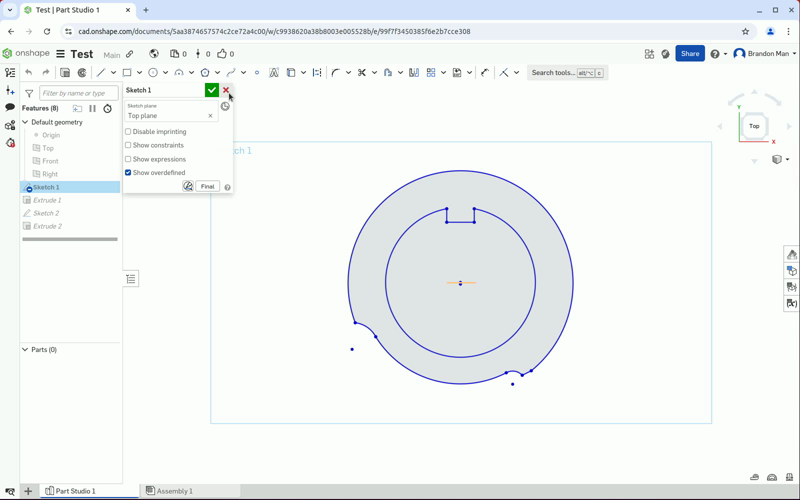
key(shift+s)
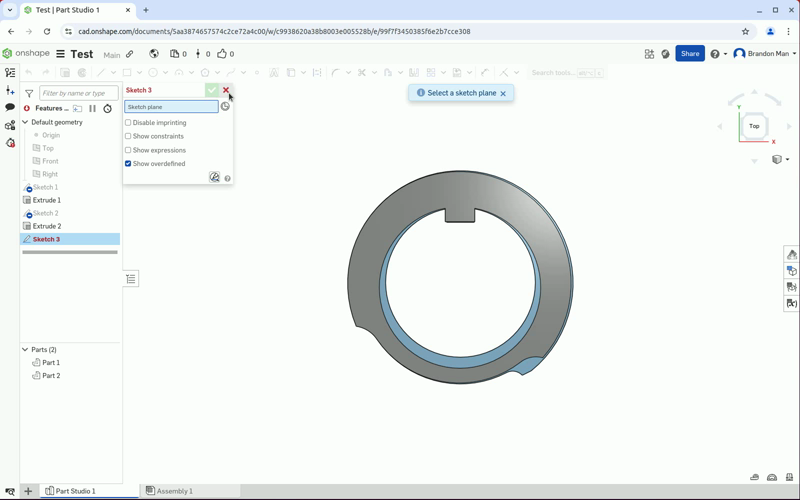
mouse_move(73, 150)
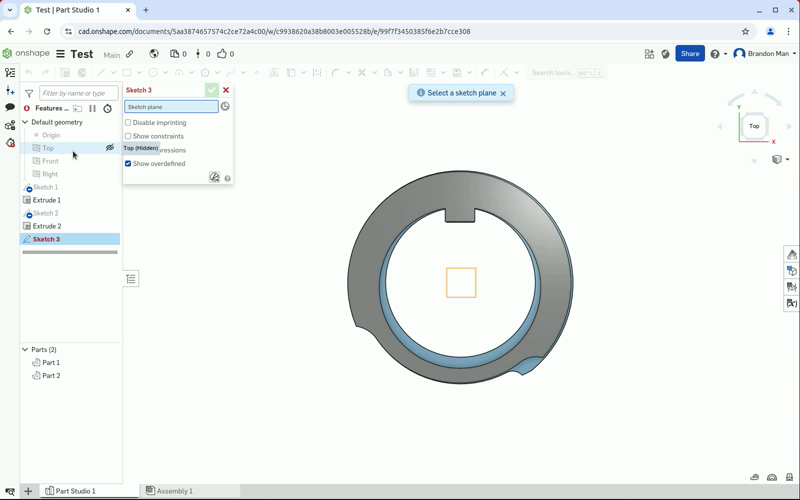
click(73, 150)
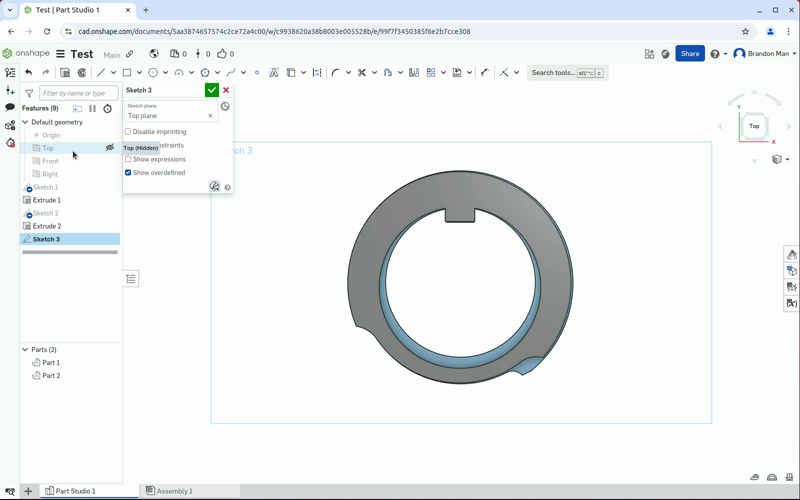
mouse_move(73, 352)
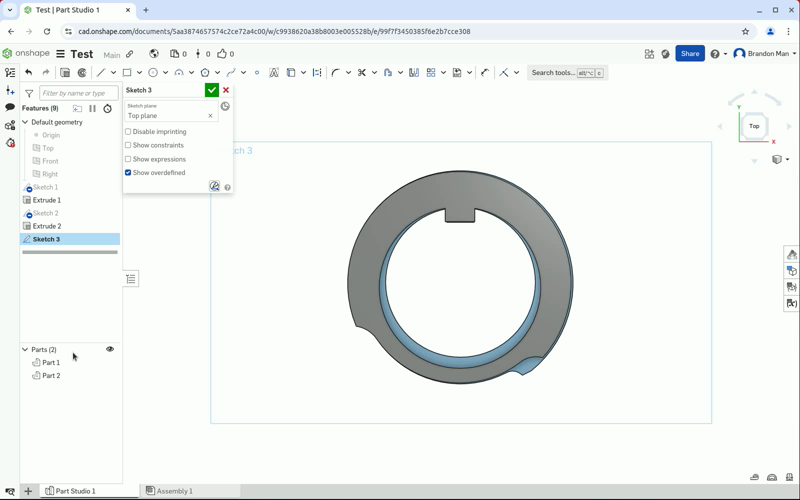
key(y)
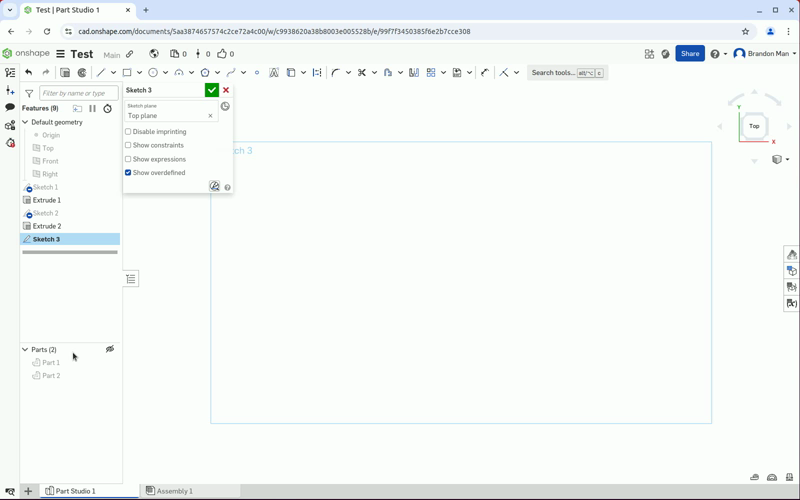
key(a)
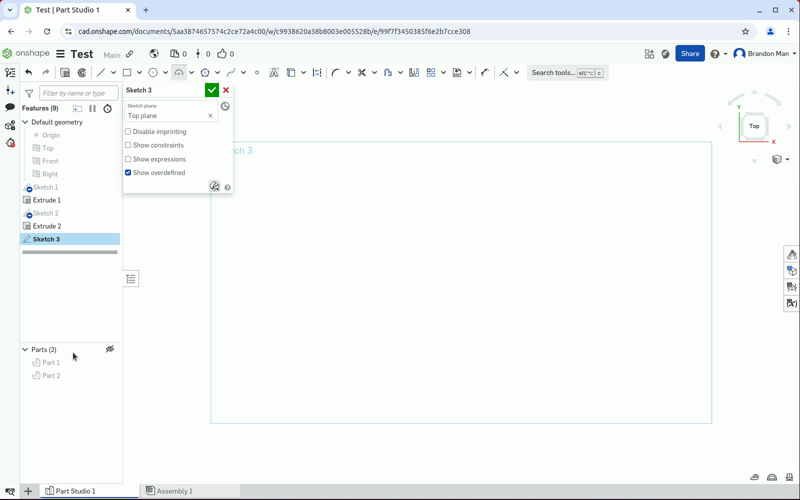
key_down(shift)
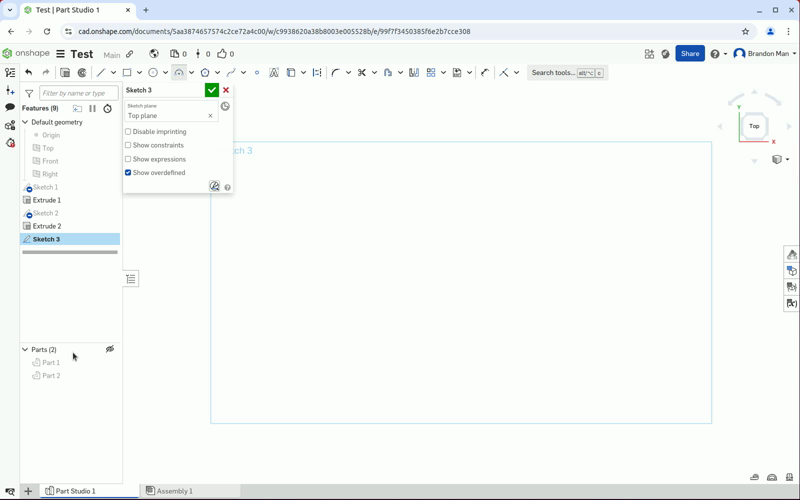
mouse_move(390, 195)
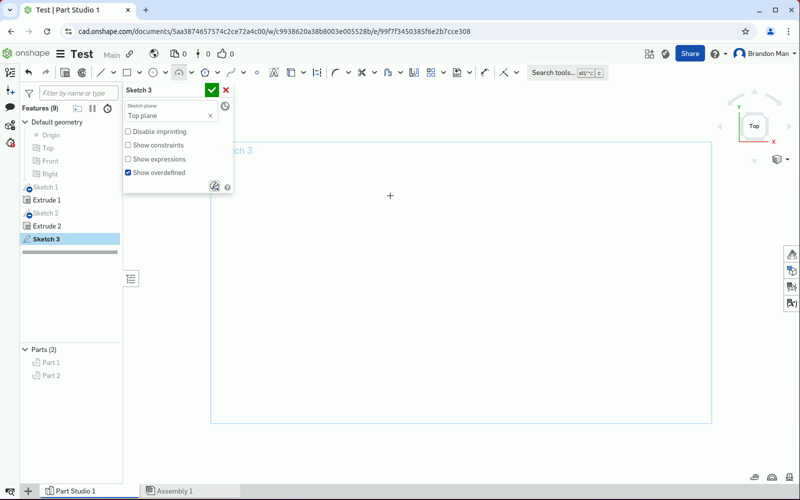
click(390, 195)
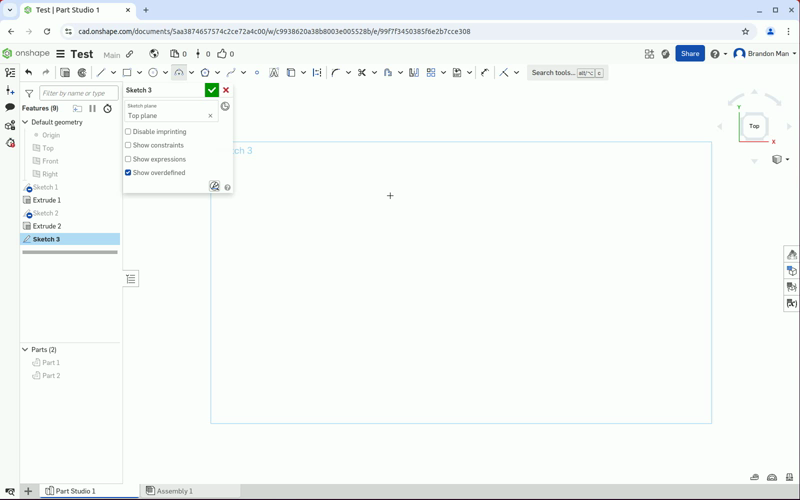
key_up(shift)
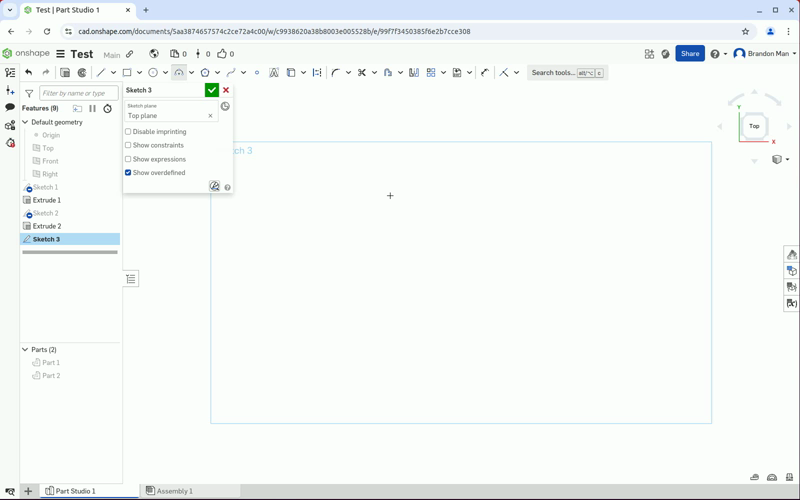
key_down(shift)
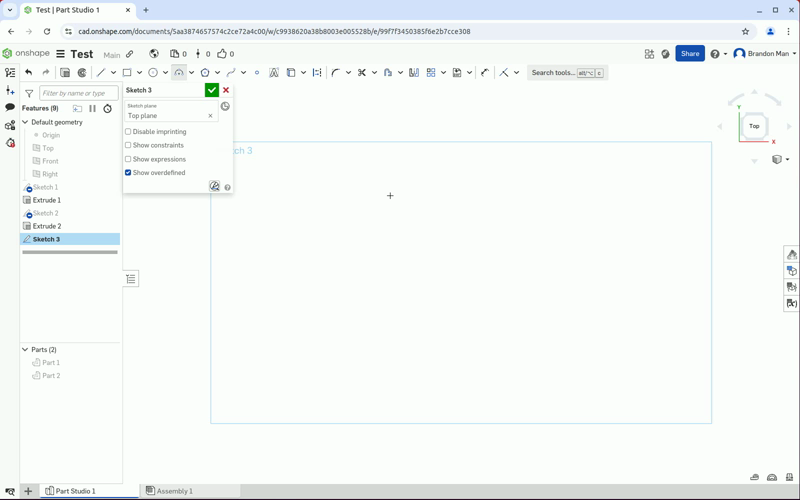
mouse_move(570, 266)
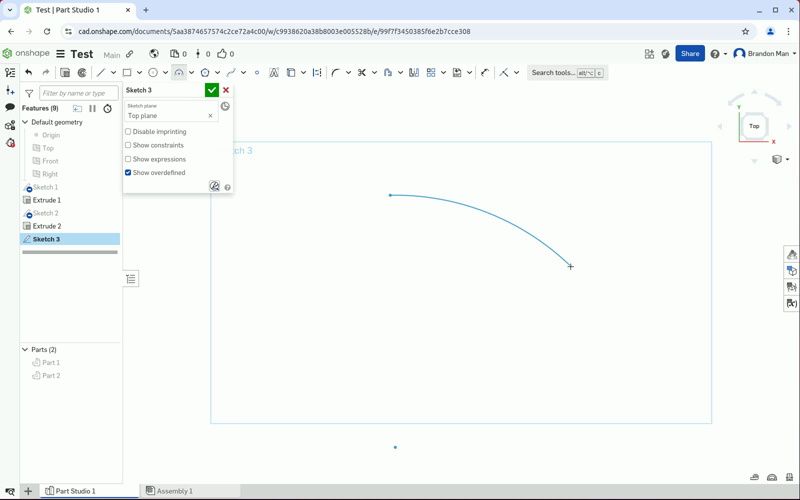
click(570, 266)
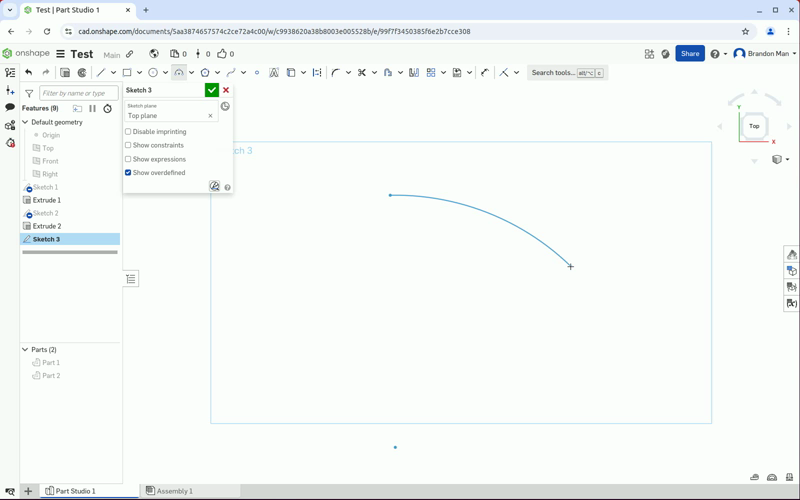
mouse_move(419, 385)
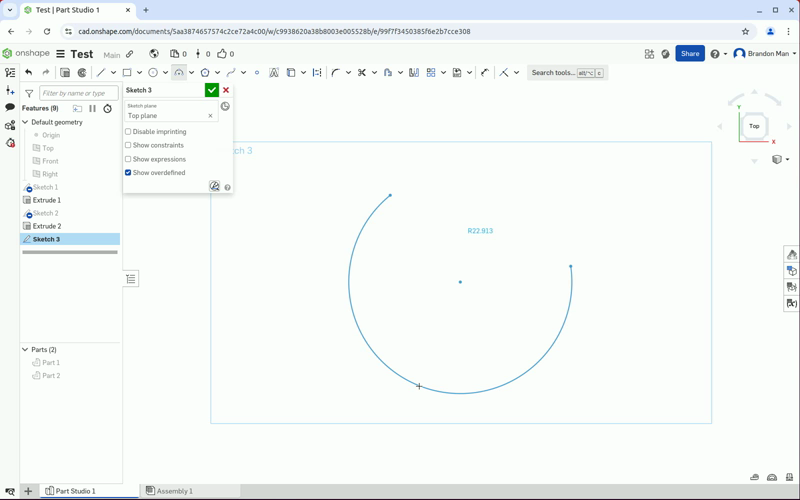
click(419, 385)
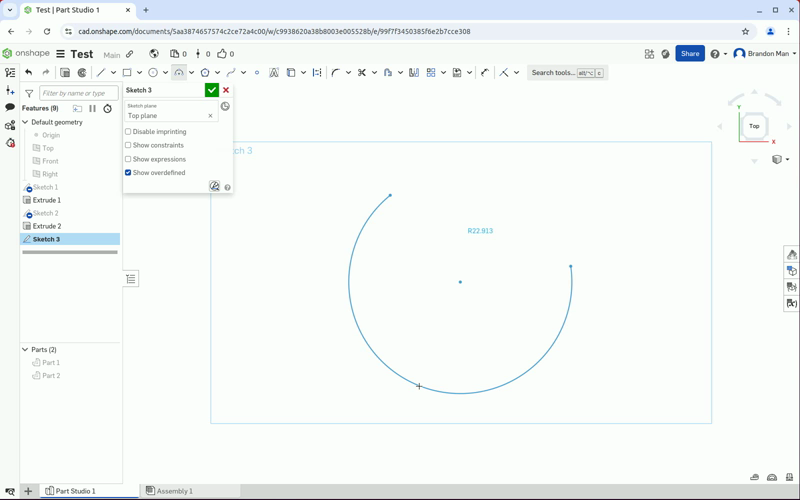
key_up(shift)
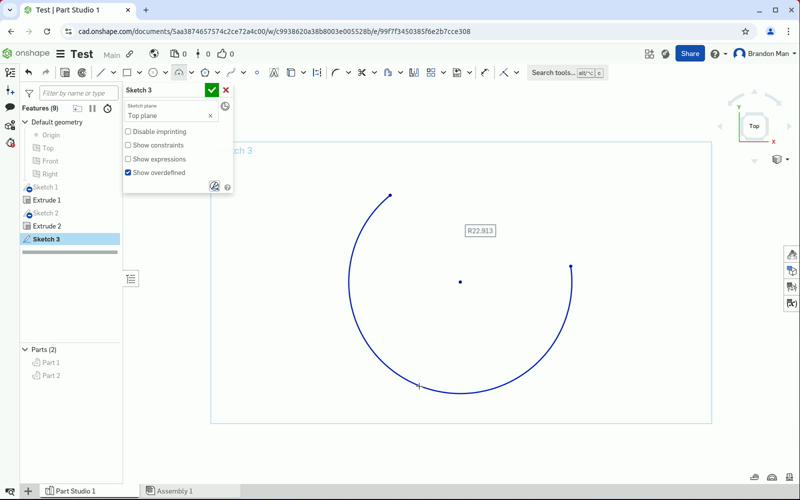
mouse_move(570, 266)
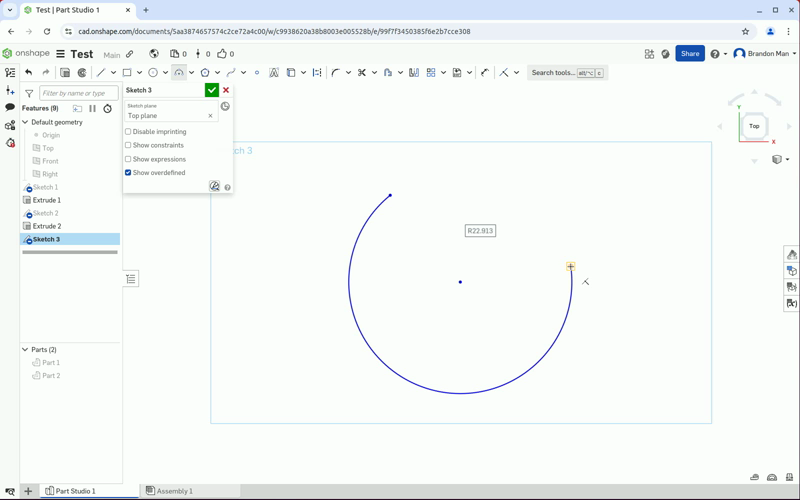
click(570, 266)
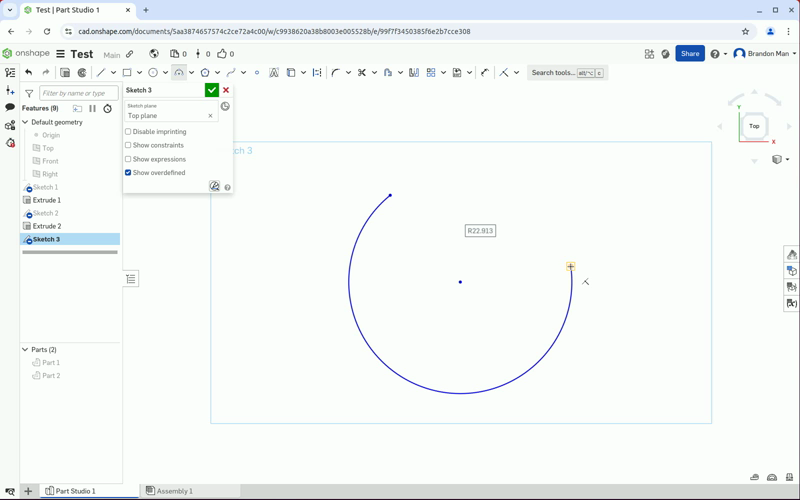
key_down(shift)
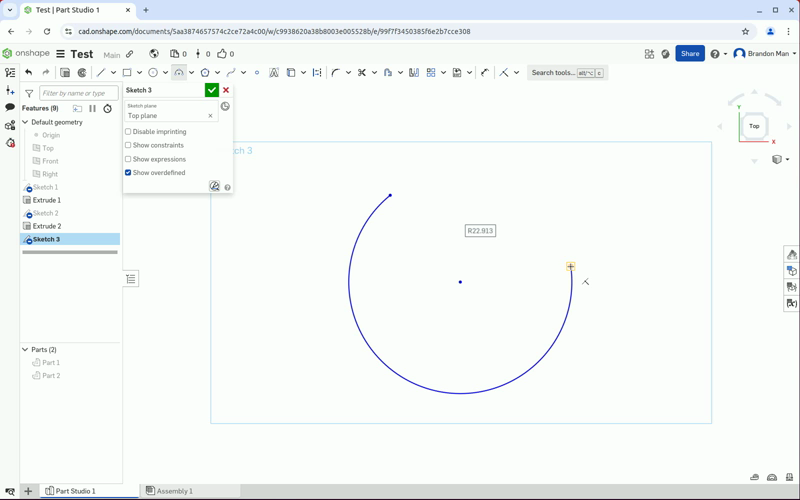
mouse_move(554, 249)
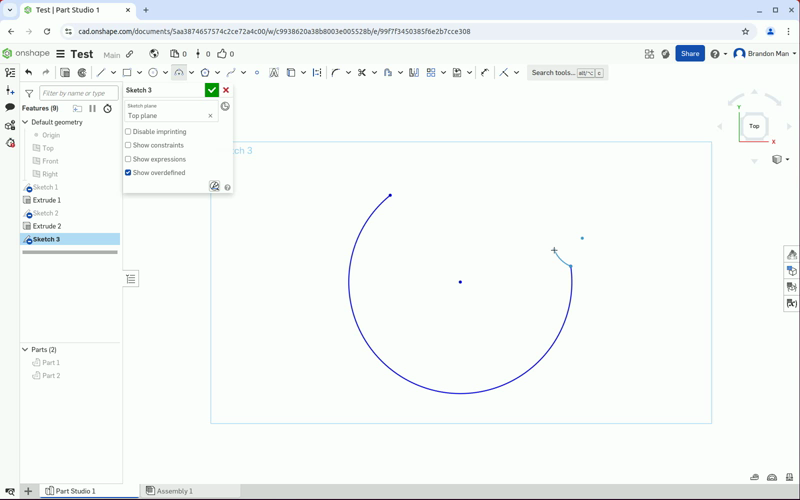
click(554, 249)
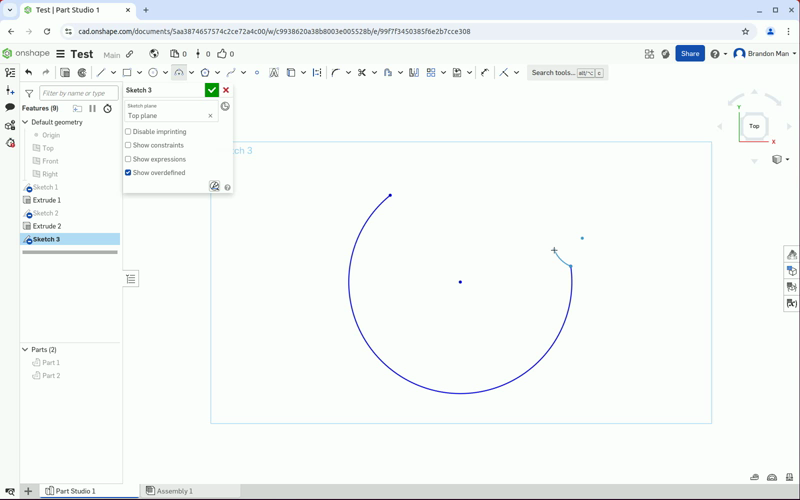
mouse_move(560, 259)
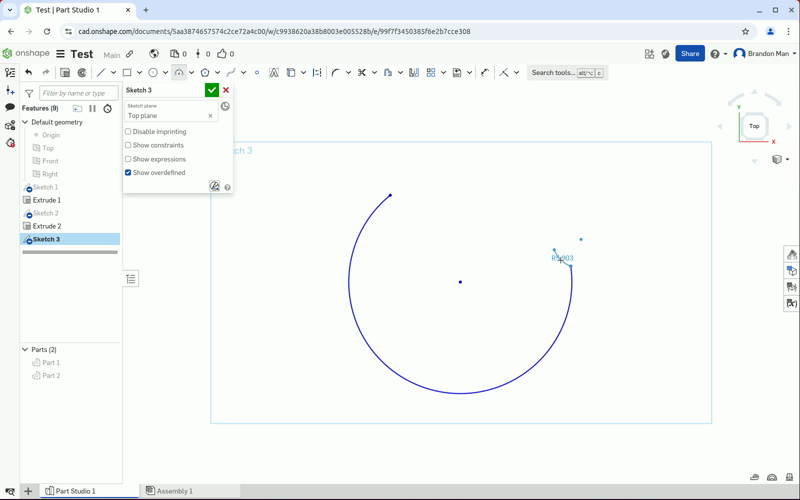
click(560, 259)
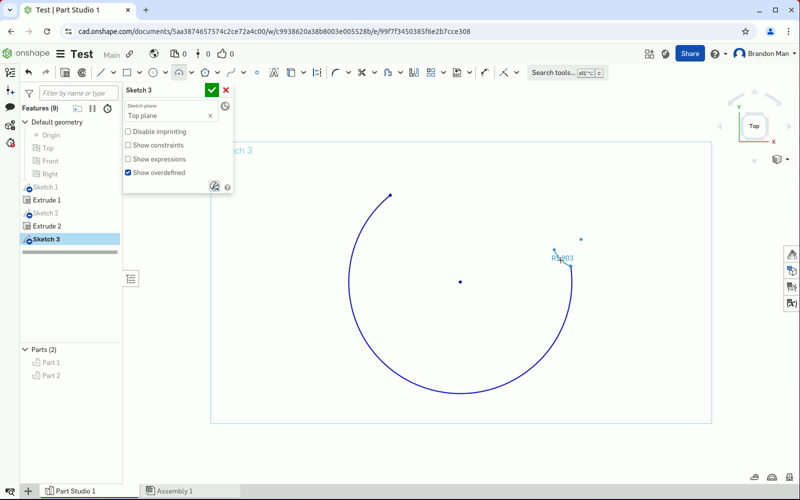
key_up(shift)
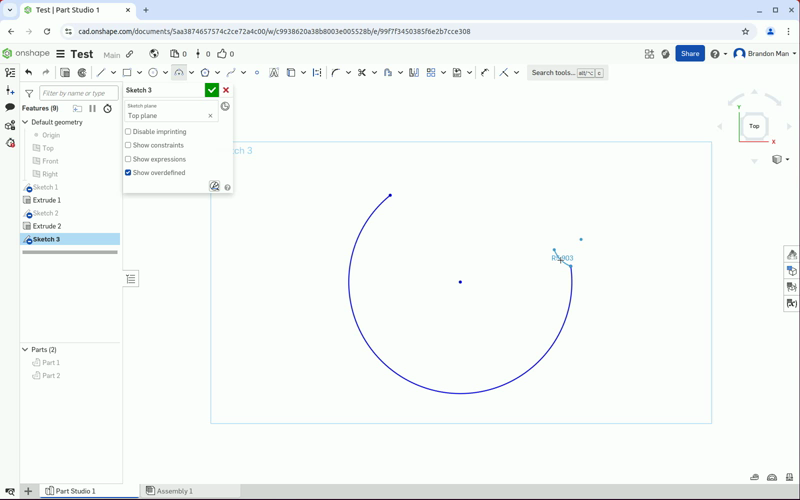
mouse_move(554, 249)
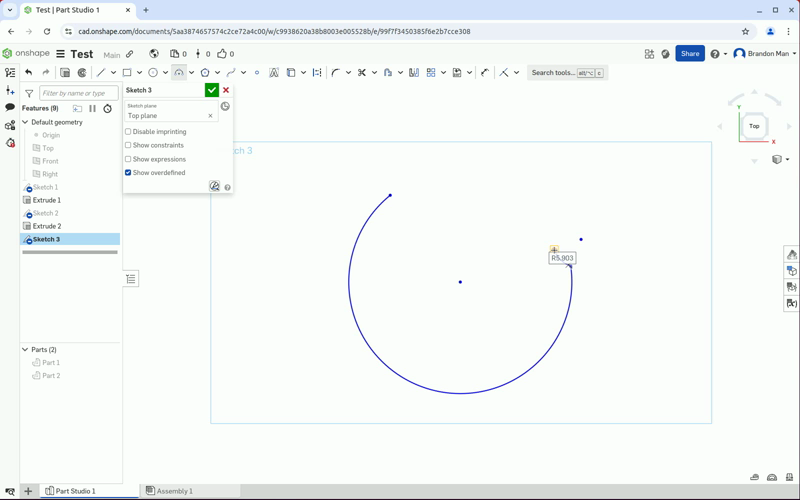
click(554, 249)
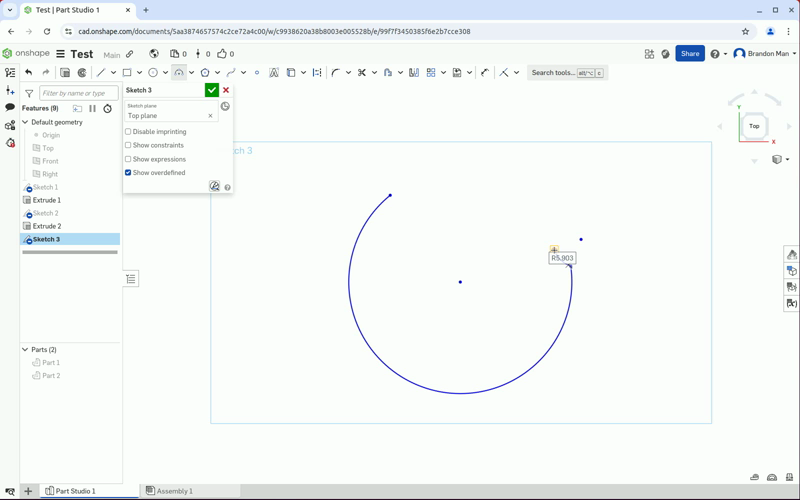
key_down(shift)
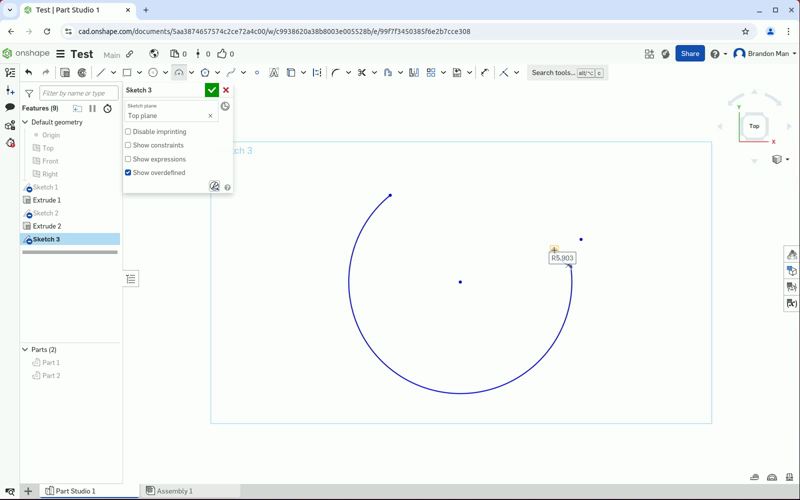
mouse_move(413, 195)
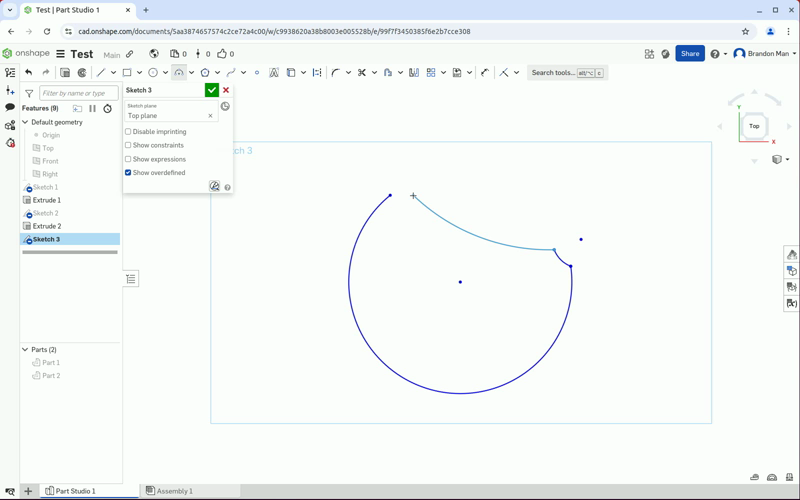
click(413, 195)
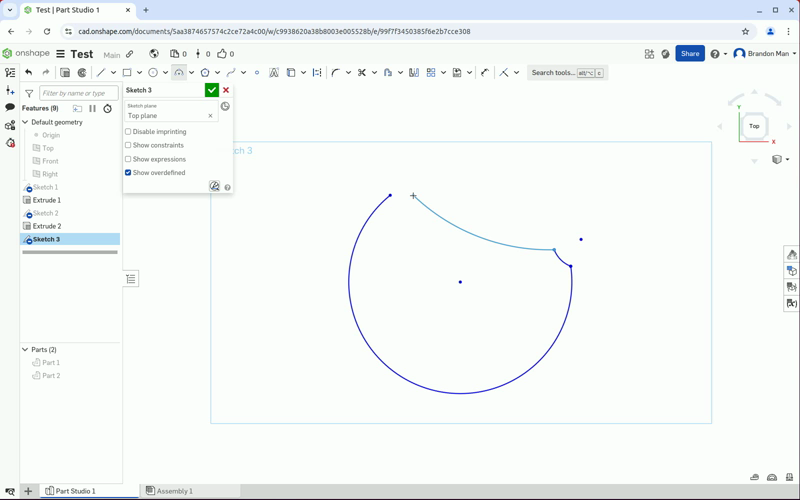
mouse_move(496, 190)
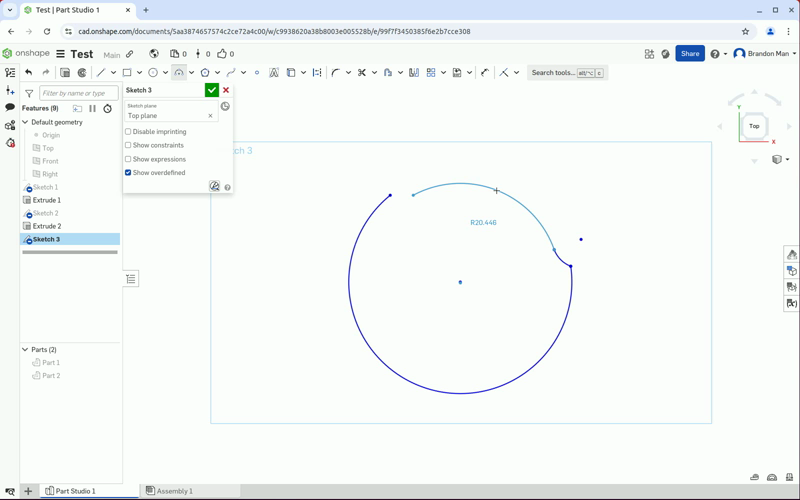
click(496, 190)
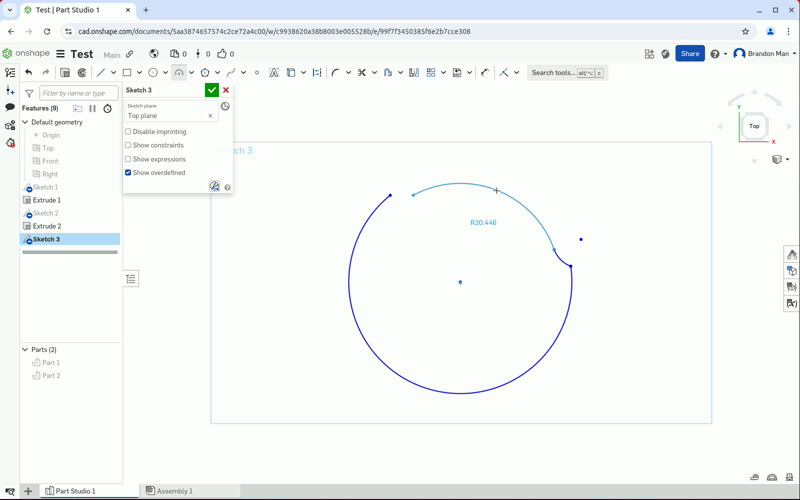
key_up(shift)
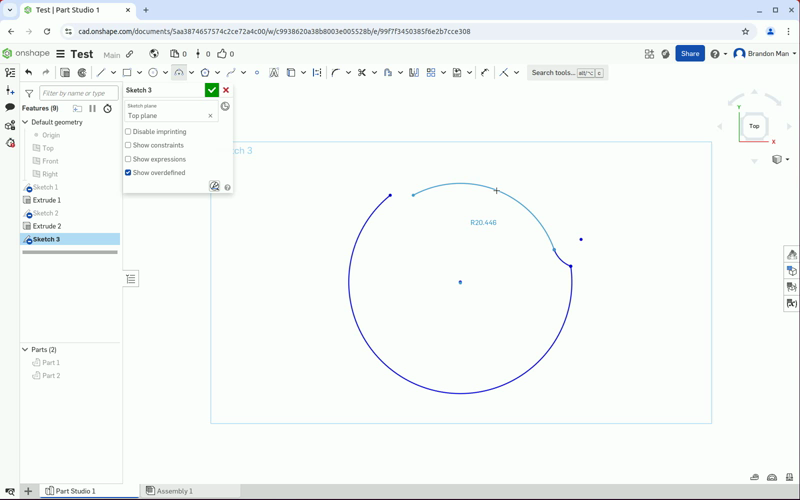
mouse_move(413, 195)
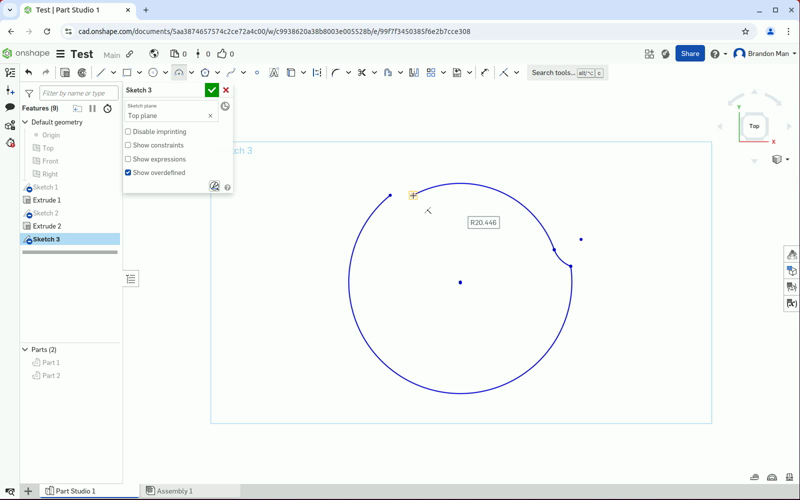
click(413, 195)
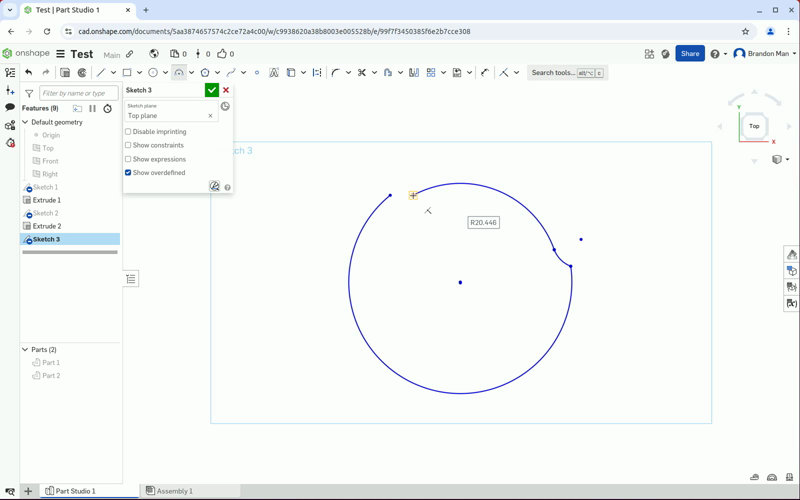
key_down(shift)
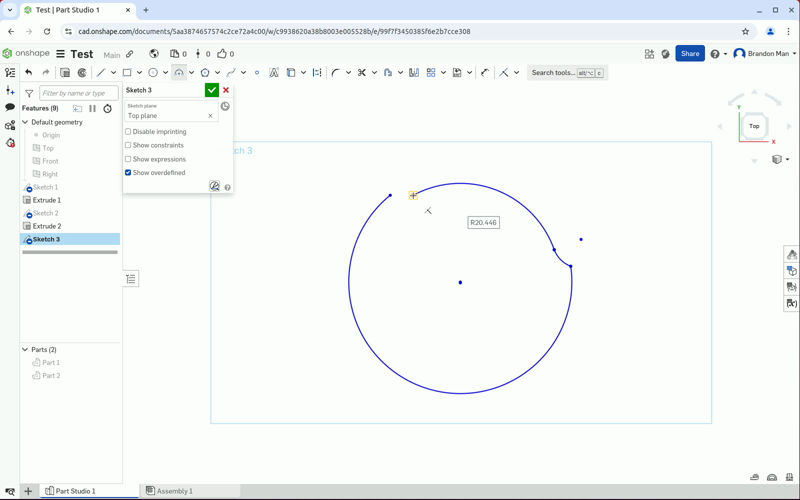
mouse_move(400, 190)
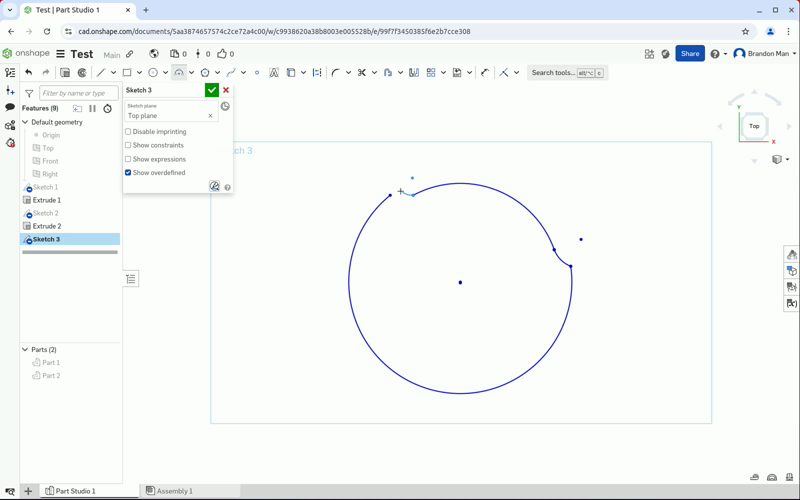
click(400, 190)
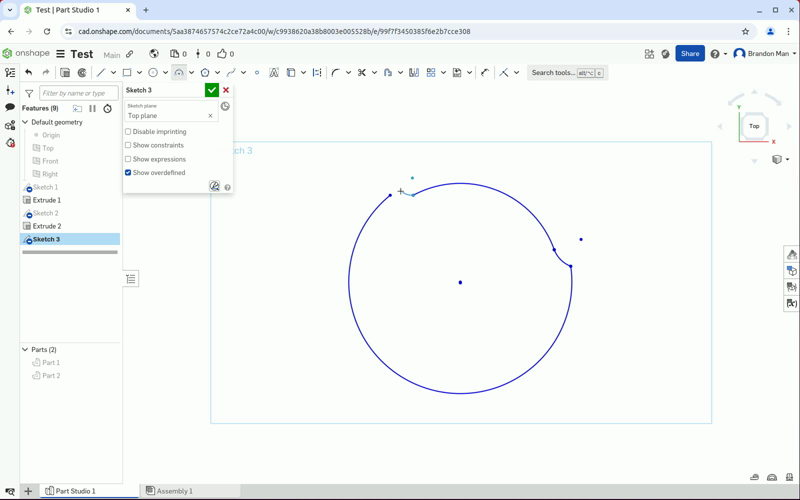
mouse_move(406, 195)
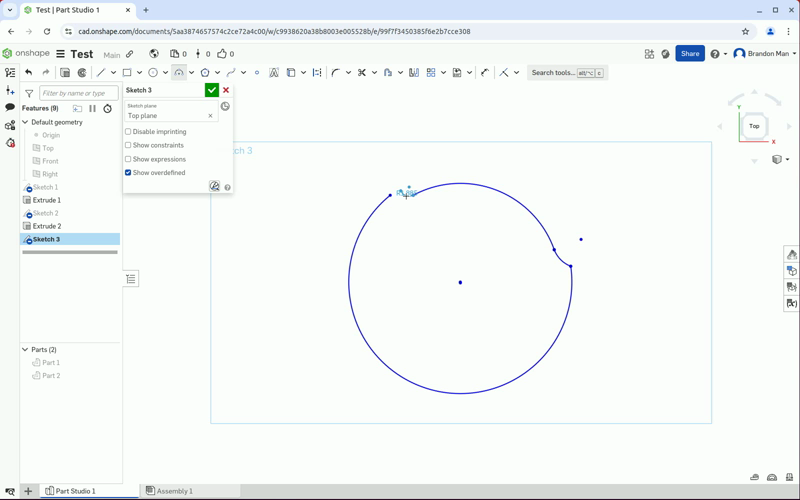
click(406, 195)
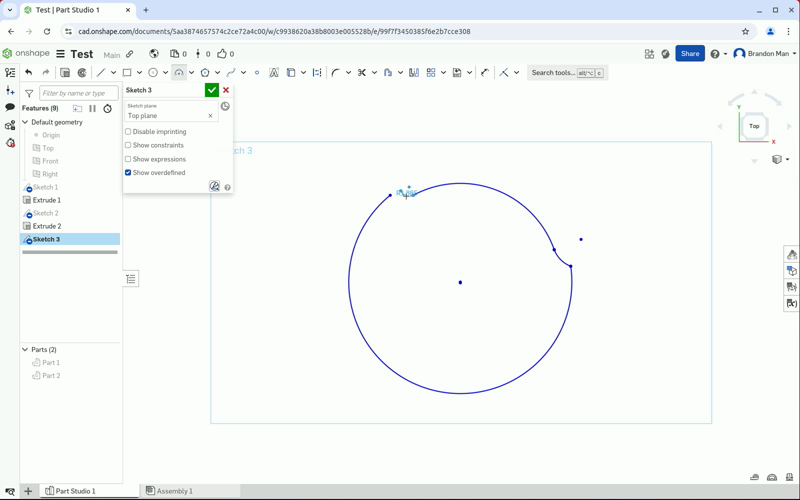
key_up(shift)
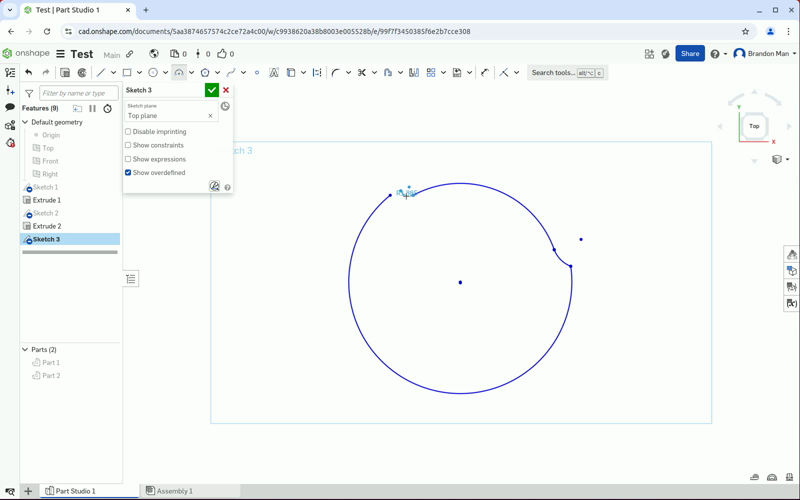
key(esc)
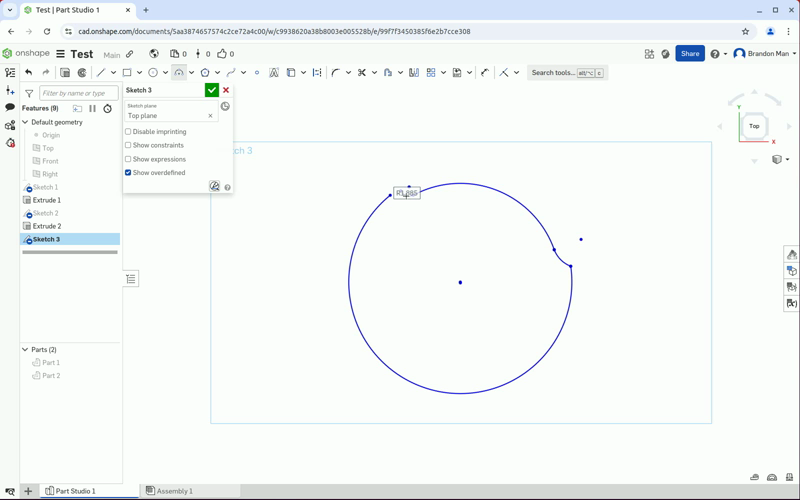
key(l)
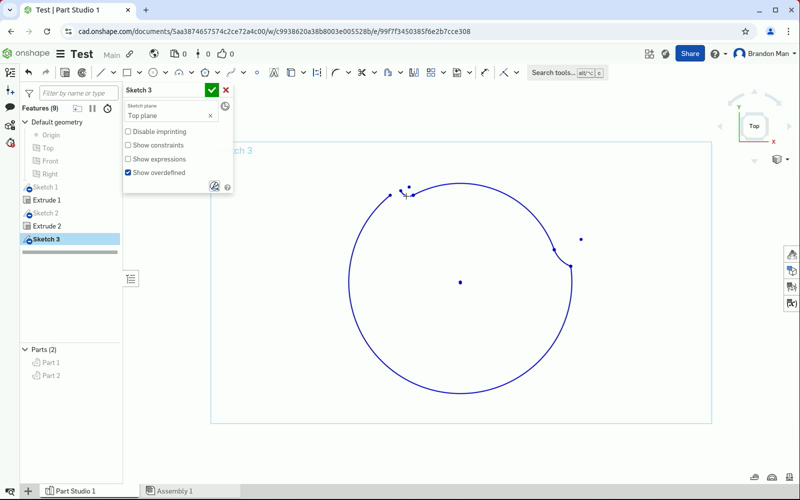
mouse_move(400, 190)
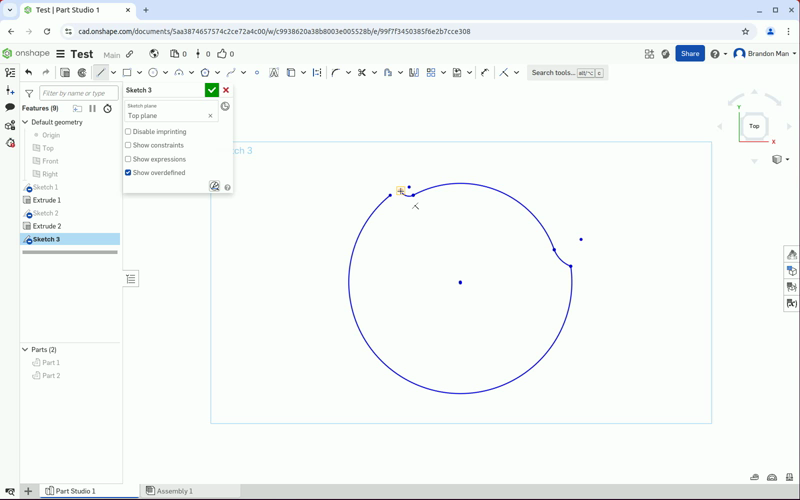
click(400, 190)
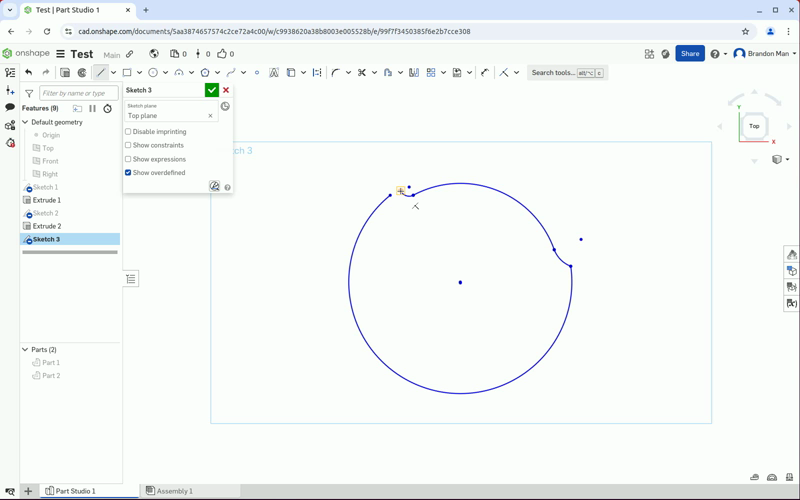
mouse_move(430, 190)
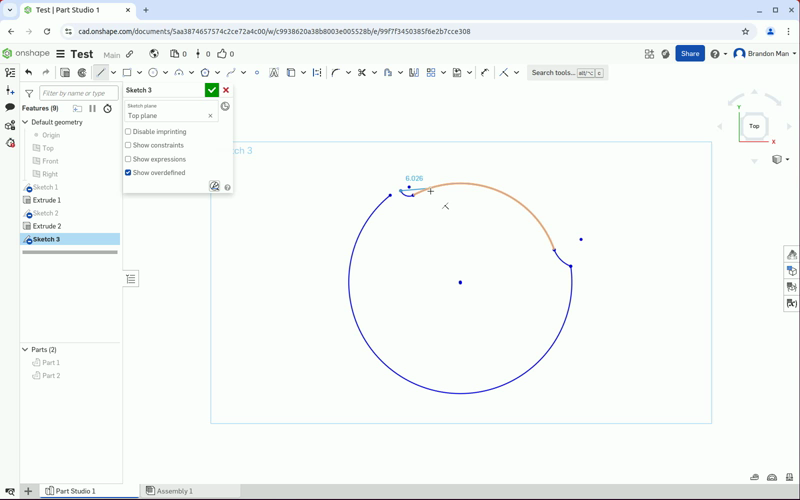
key_down(shift)
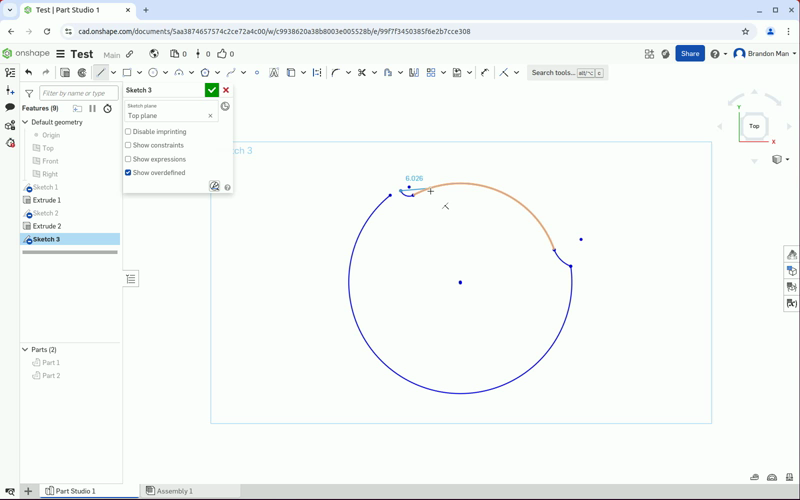
mouse_move(390, 195)
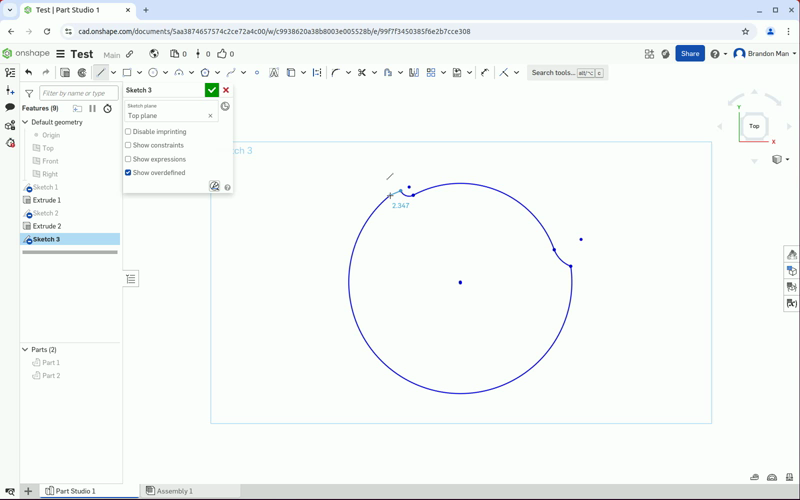
key_up(shift)
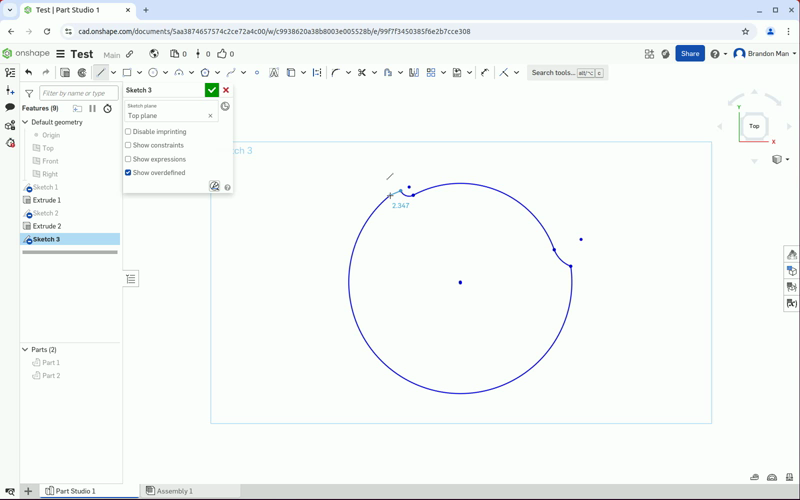
click(390, 195)
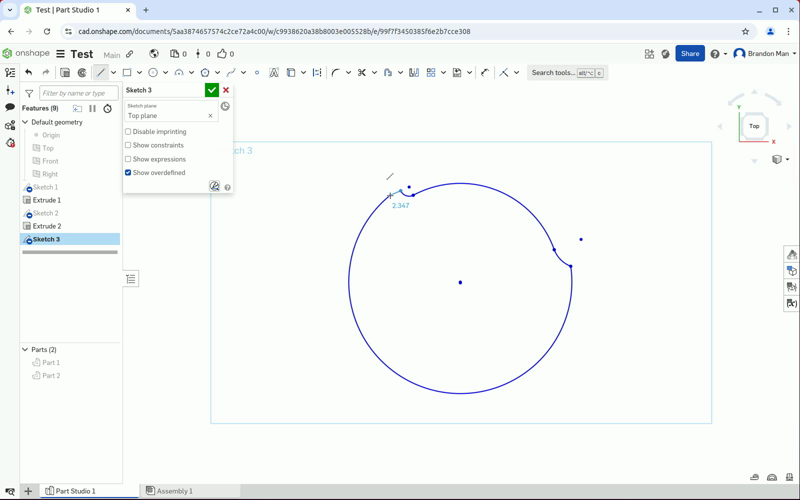
key(esc)
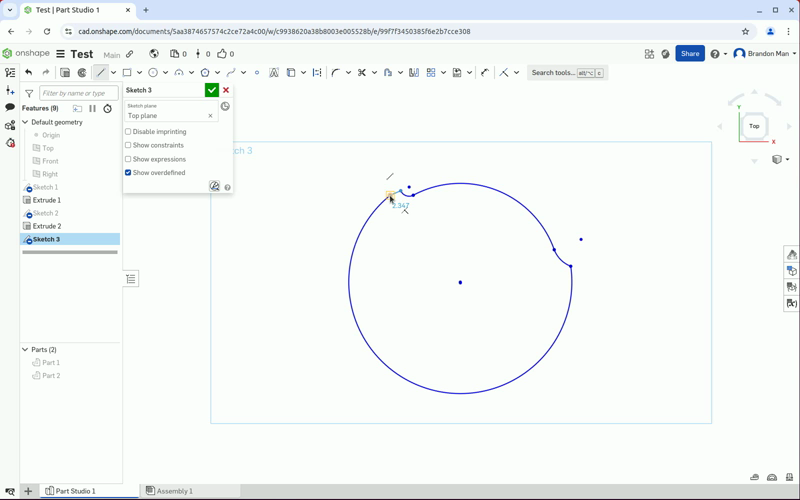
key(l)
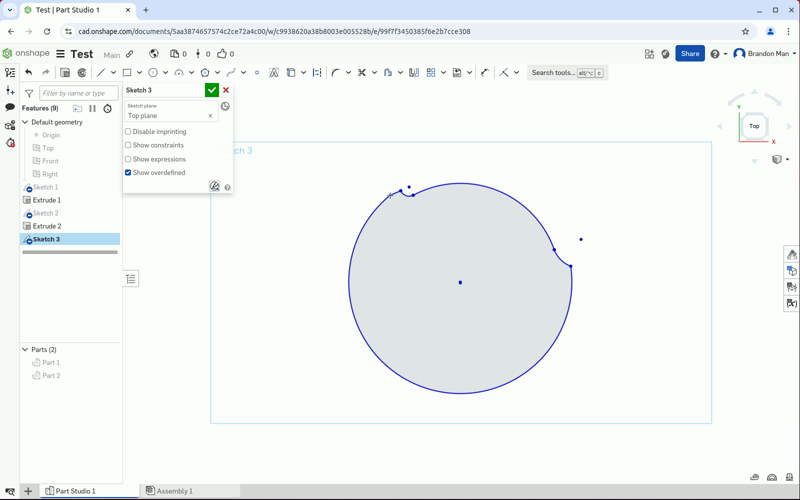
key_down(shift)
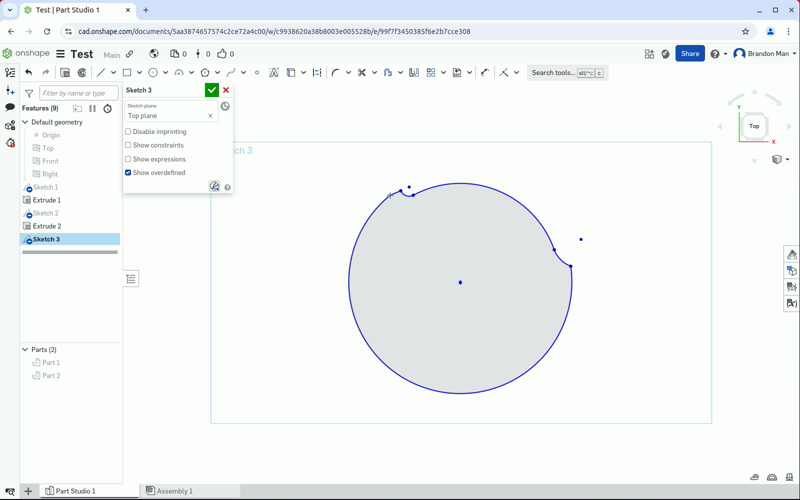
mouse_move(447, 220)
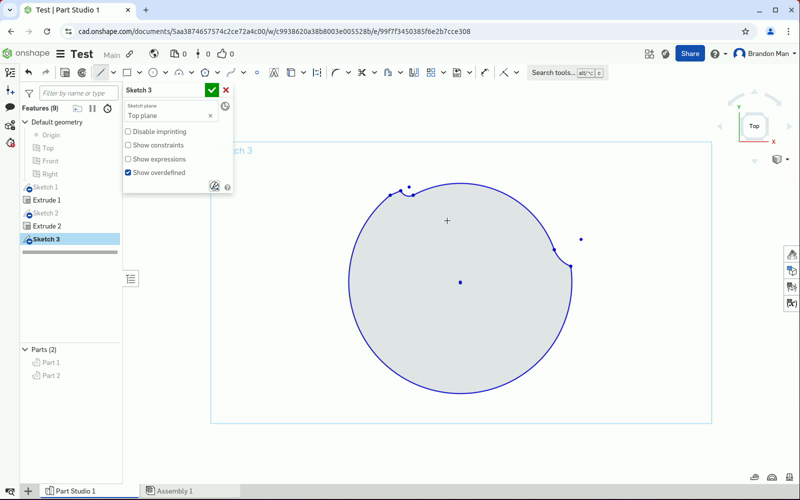
click(447, 220)
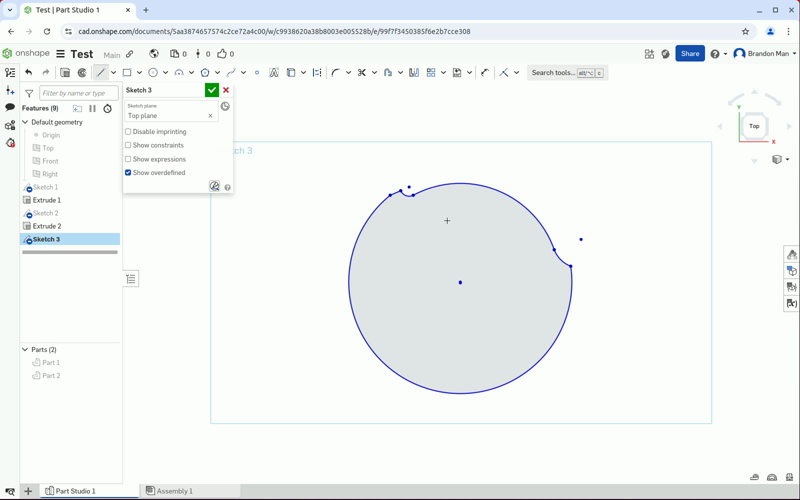
key_up(shift)
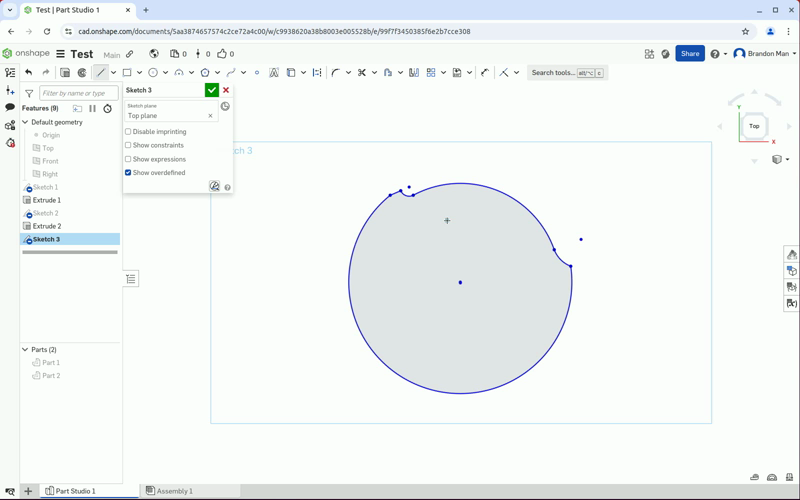
key_down(shift)
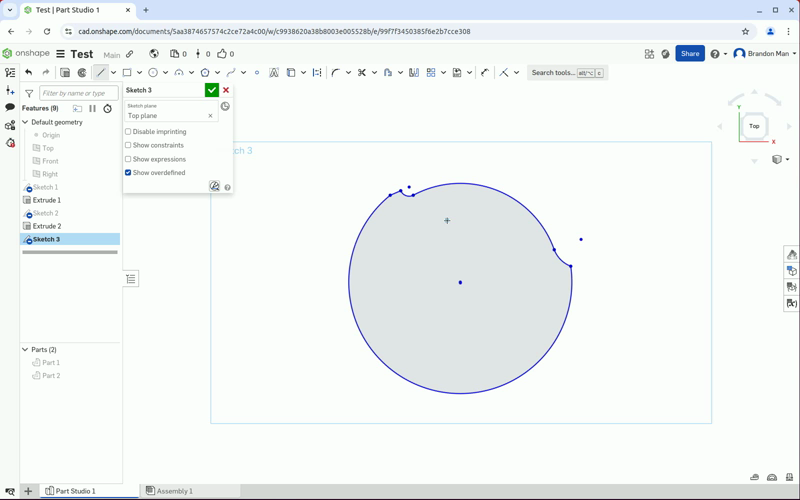
mouse_move(477, 220)
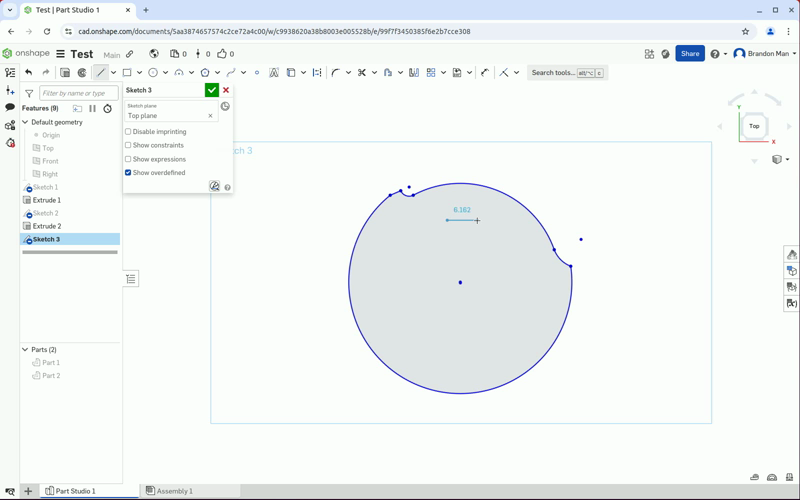
mouse_move(474, 220)
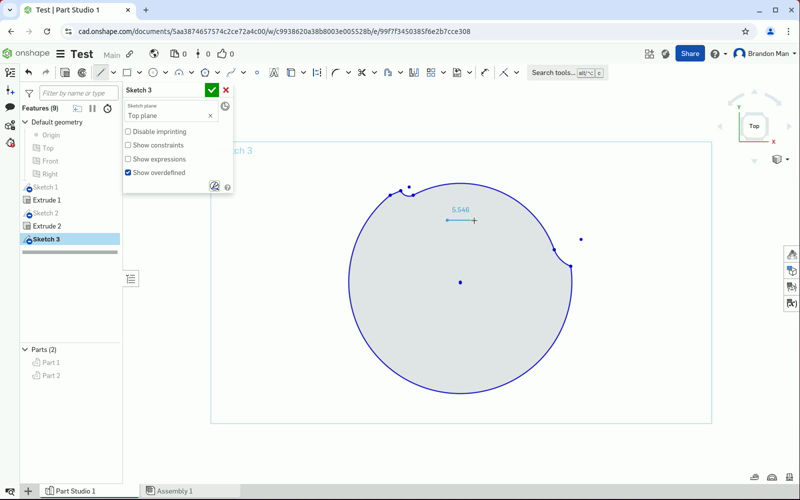
click(474, 220)
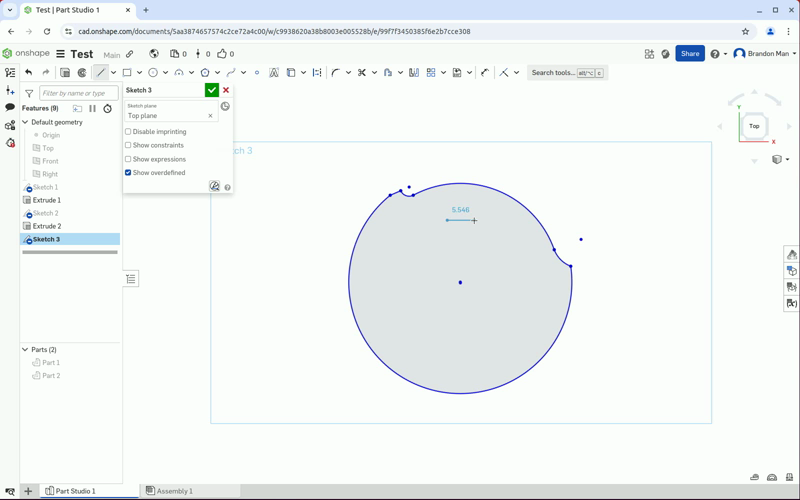
key_up(shift)
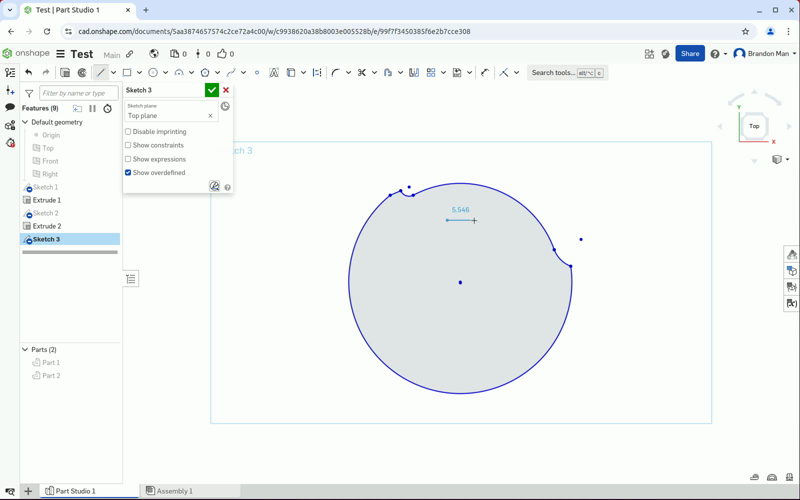
key_down(shift)
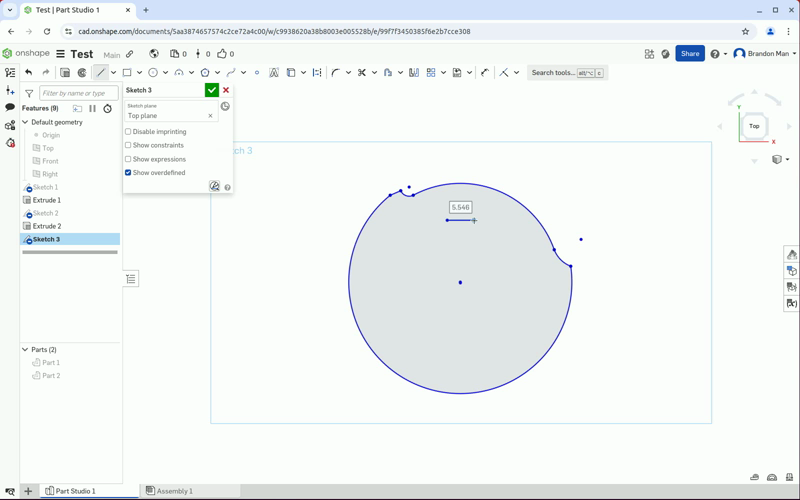
mouse_move(504, 220)
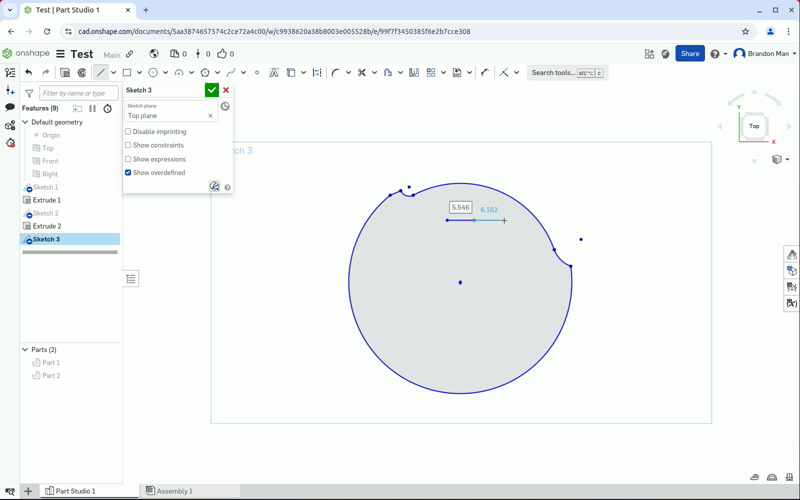
mouse_move(474, 207)
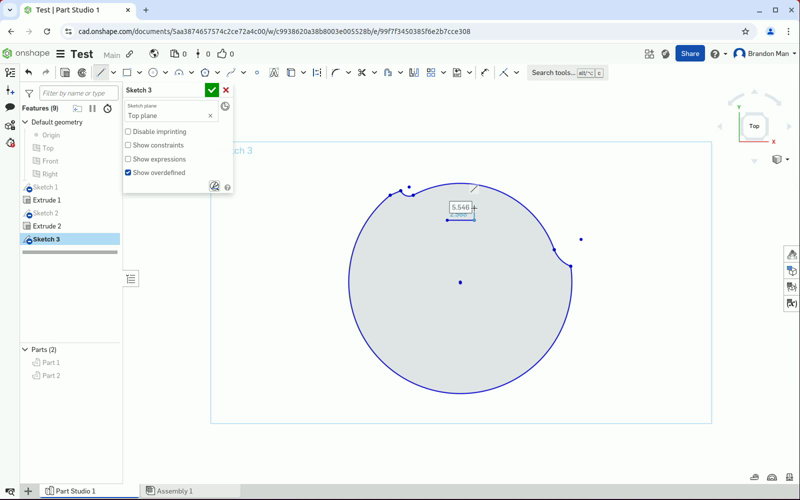
click(474, 207)
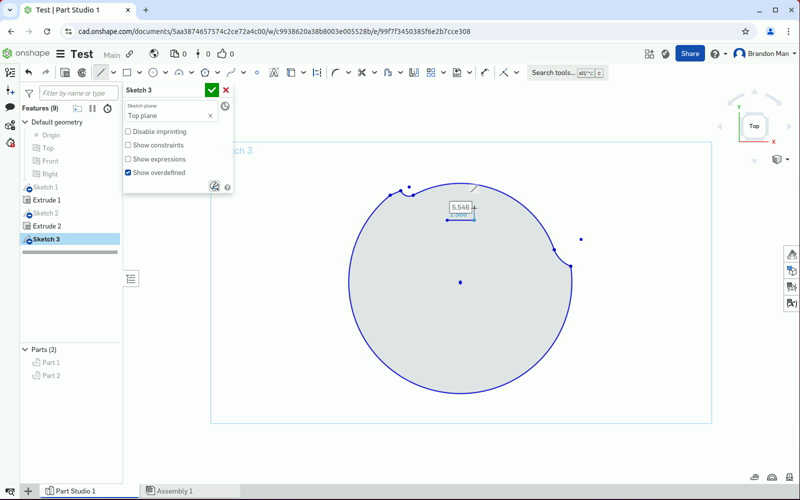
key_up(shift)
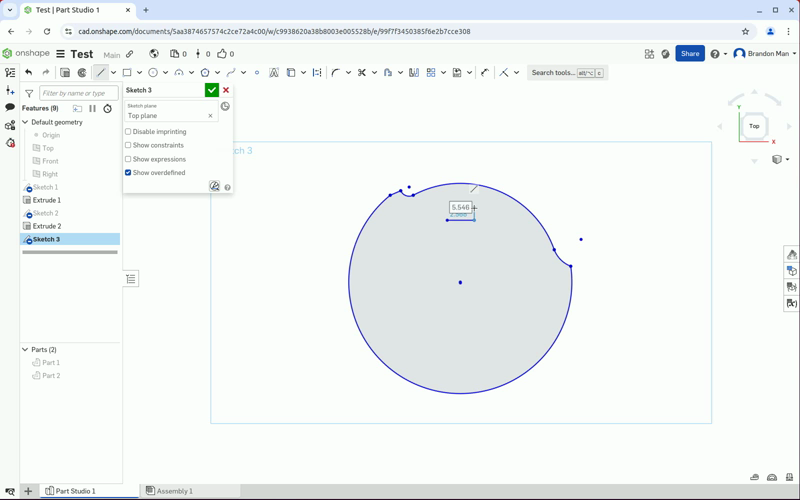
key(esc)
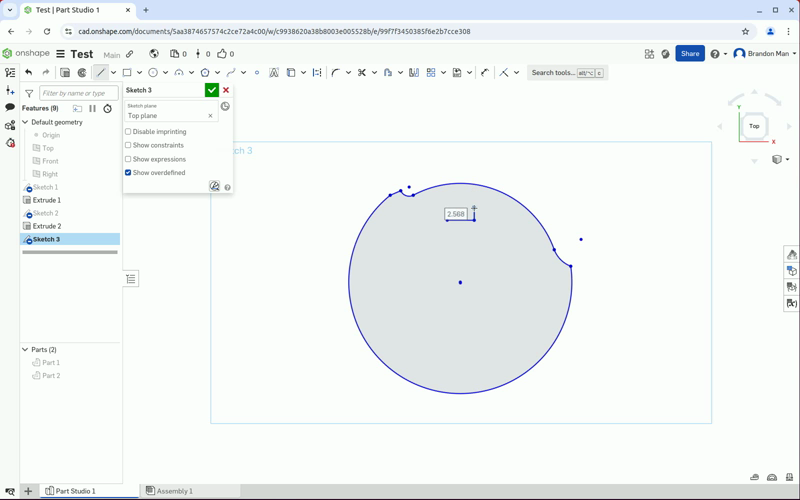
key(a)
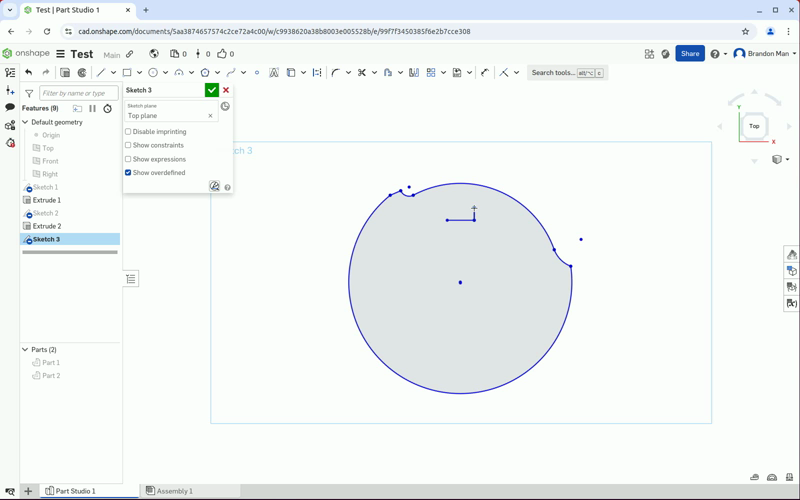
mouse_move(474, 207)
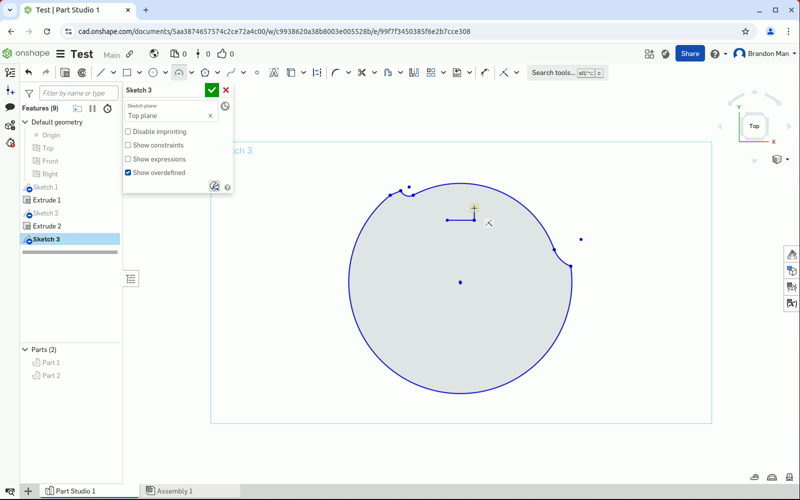
click(474, 207)
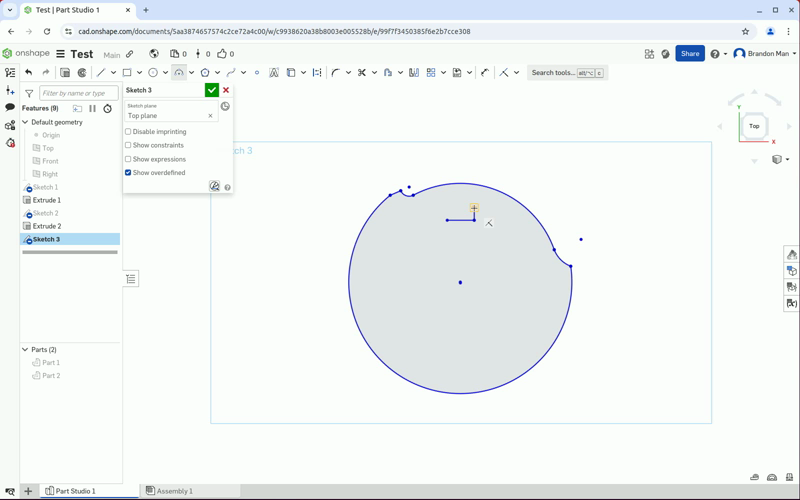
key_down(shift)
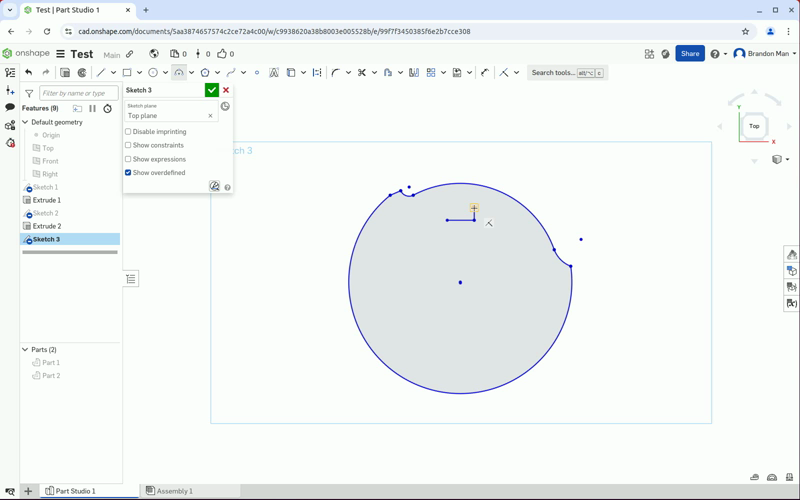
mouse_move(447, 207)
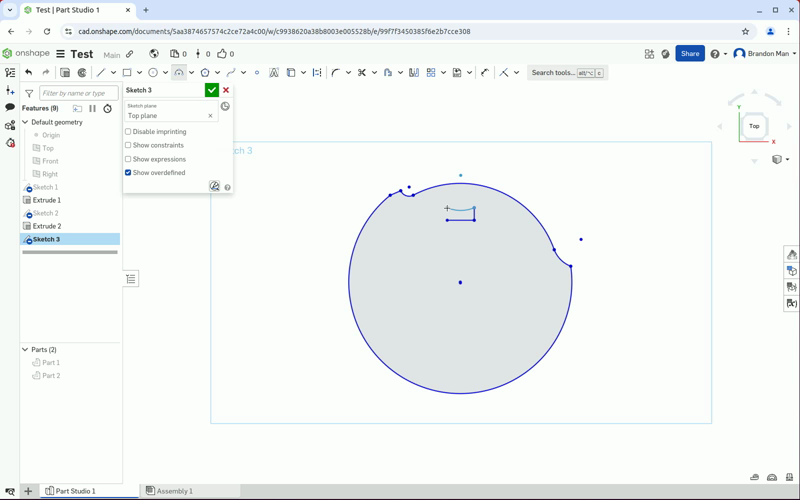
click(447, 207)
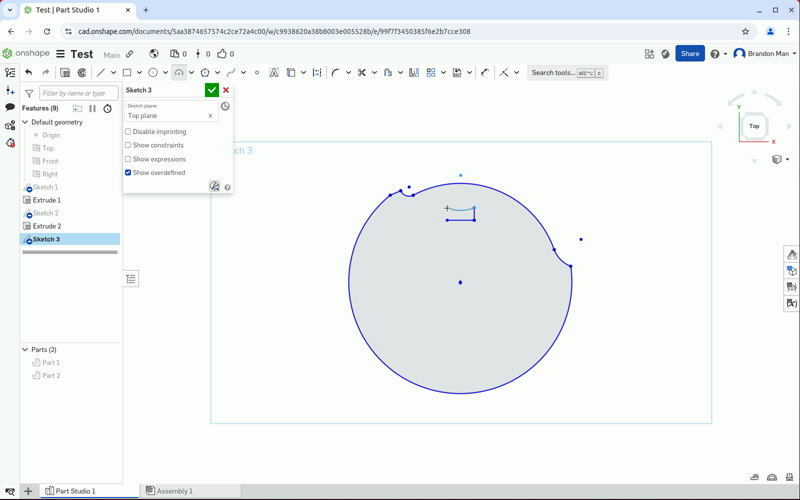
mouse_move(460, 355)
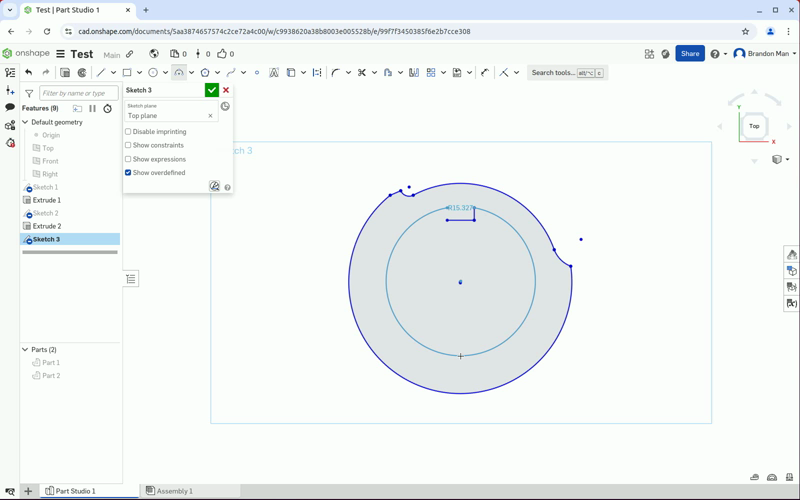
click(460, 355)
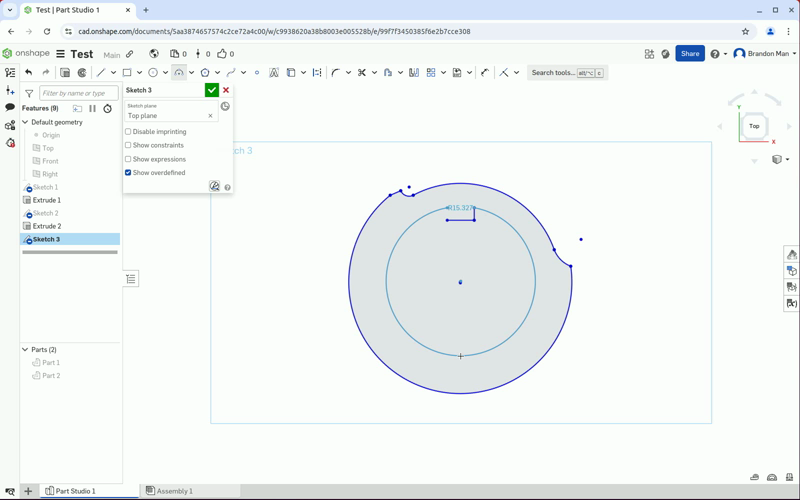
key_up(shift)
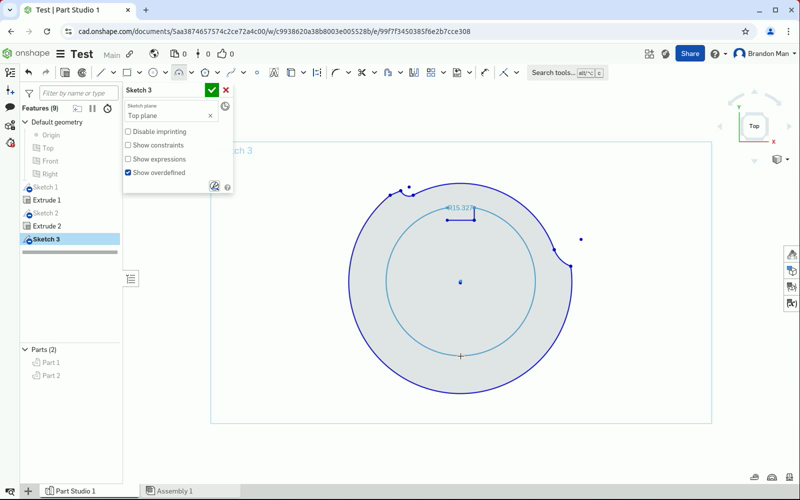
key(esc)
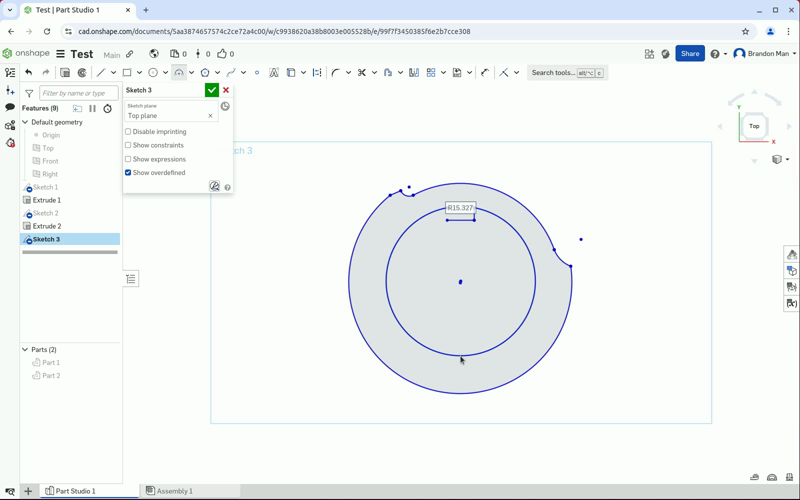
key(l)
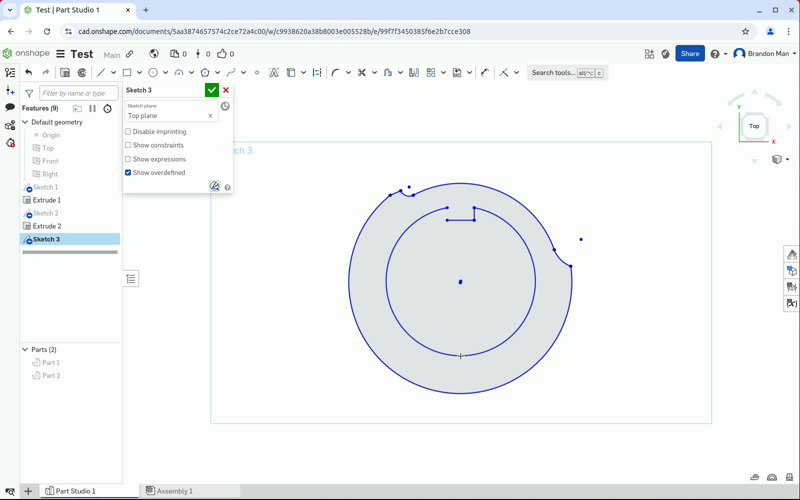
mouse_move(447, 207)
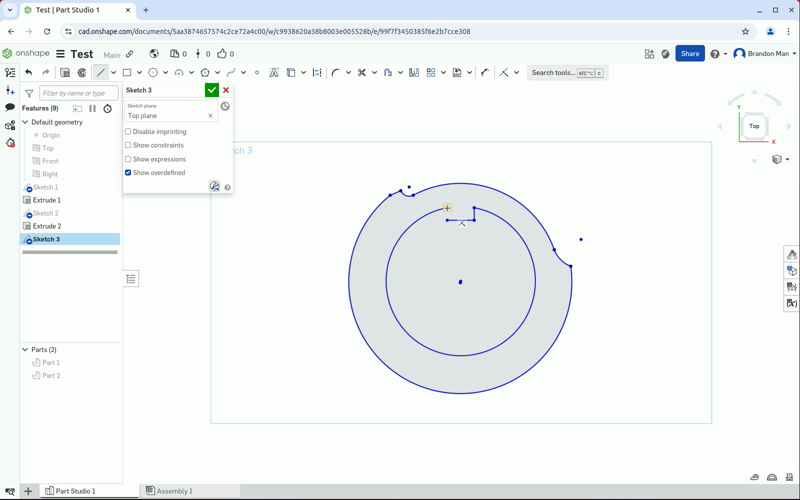
click(447, 207)
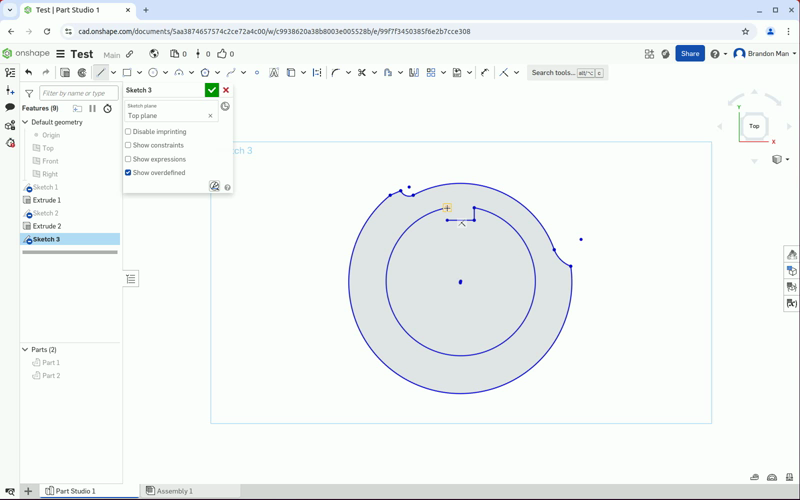
mouse_move(477, 207)
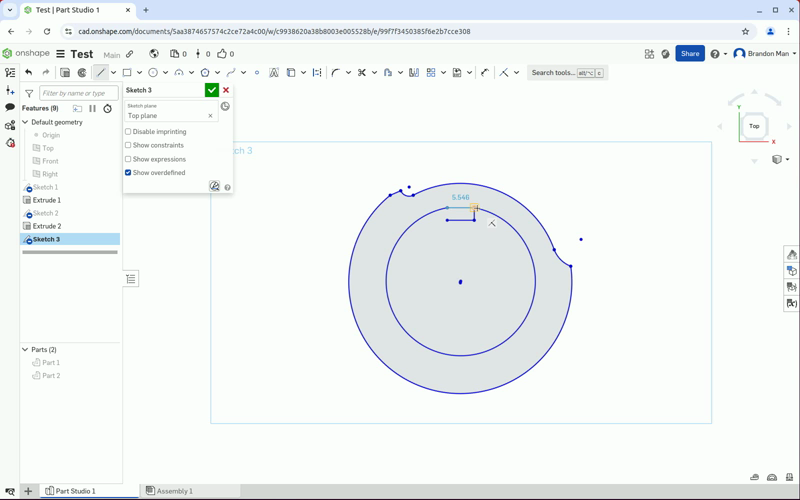
key_down(shift)
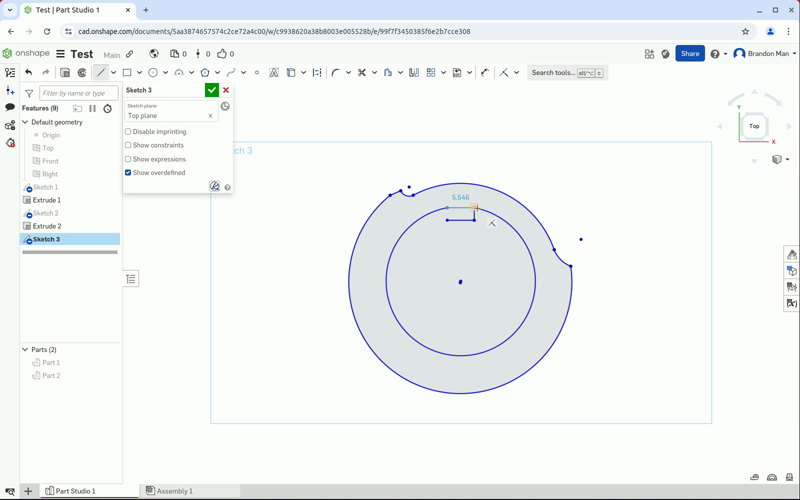
mouse_move(447, 220)
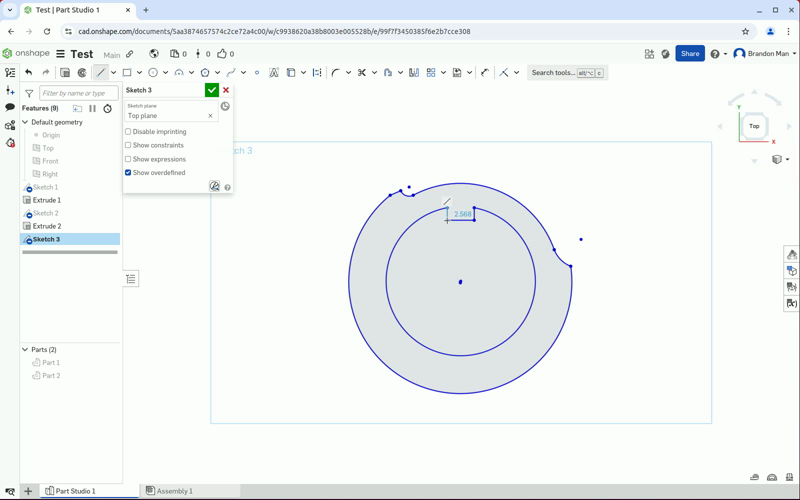
key_up(shift)
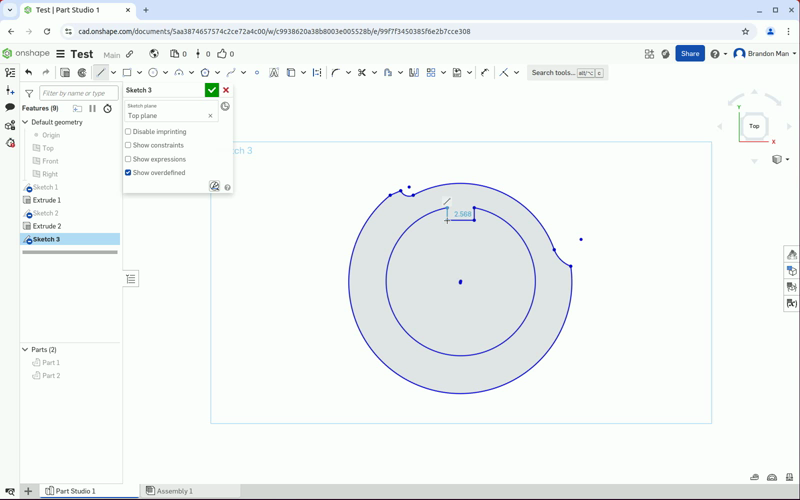
click(447, 220)
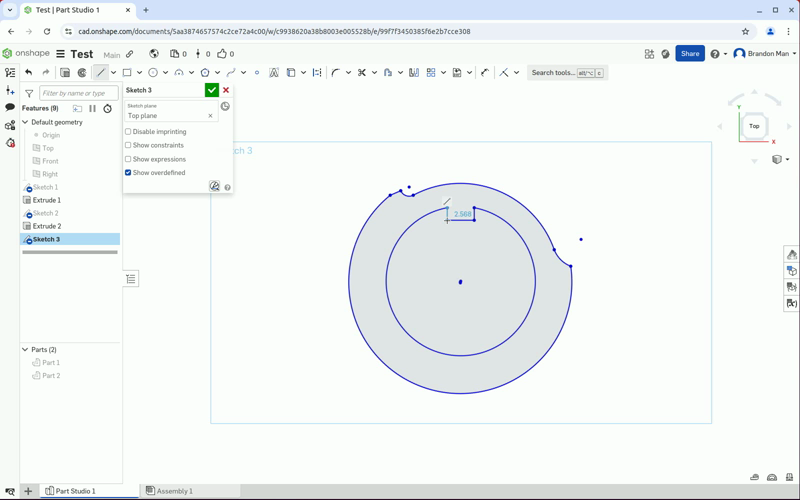
key(esc)
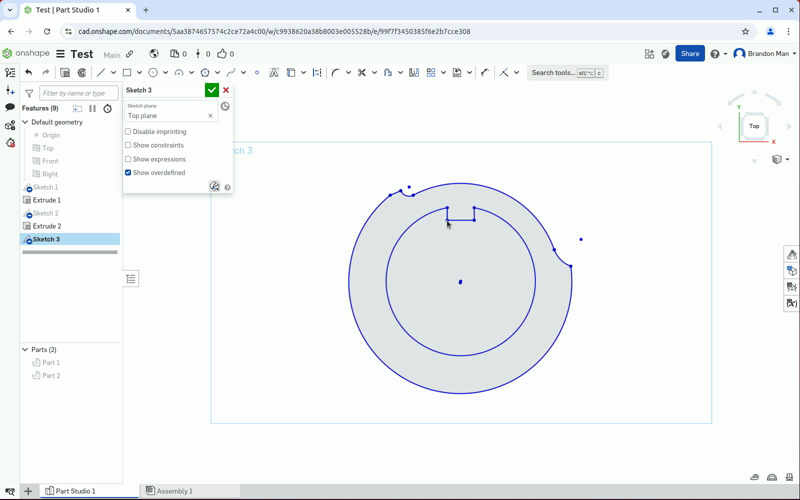
mouse_move(465, 371)
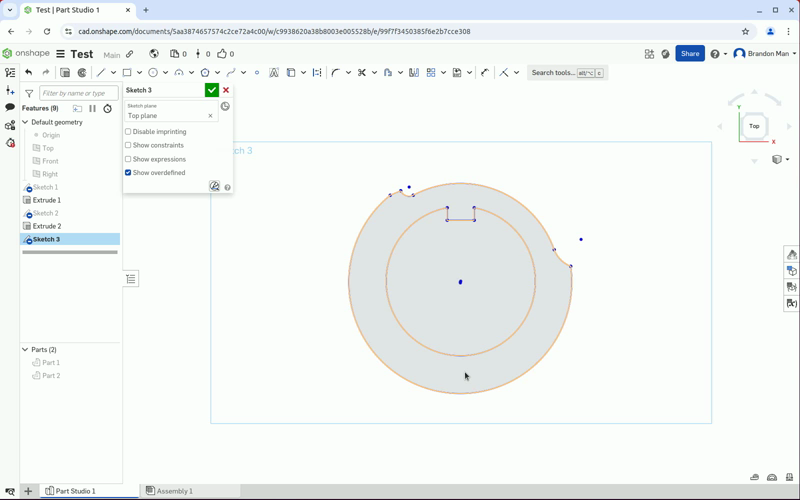
click(465, 371)
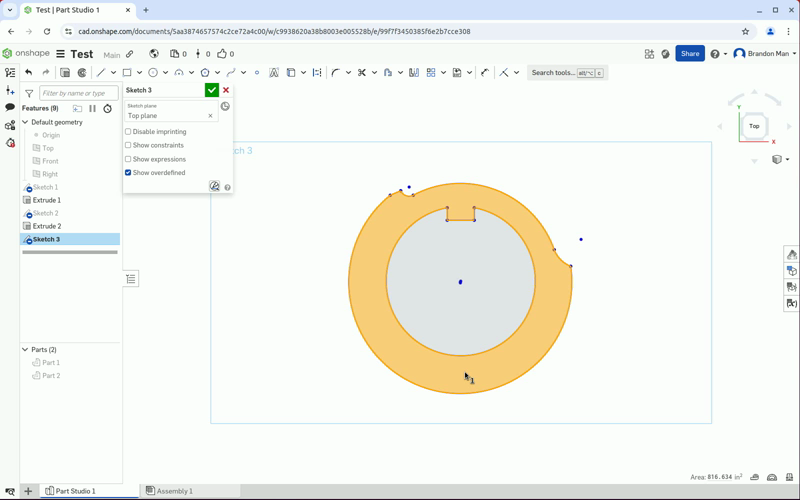
mouse_move(73, 352)
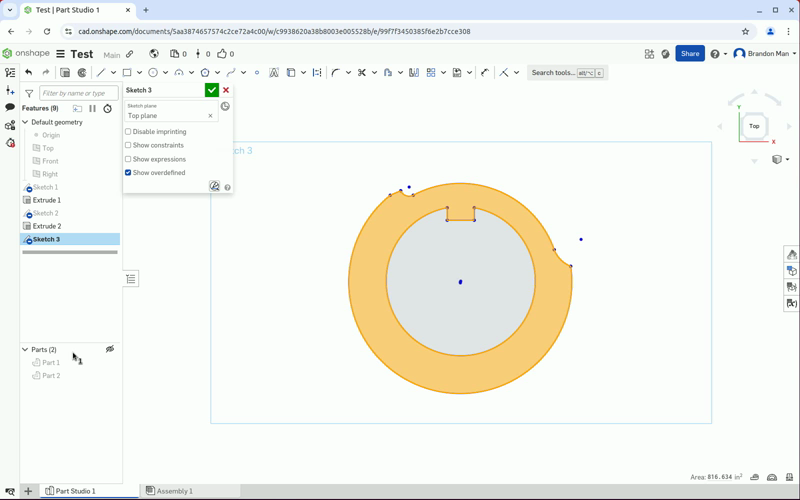
key(shift+y)
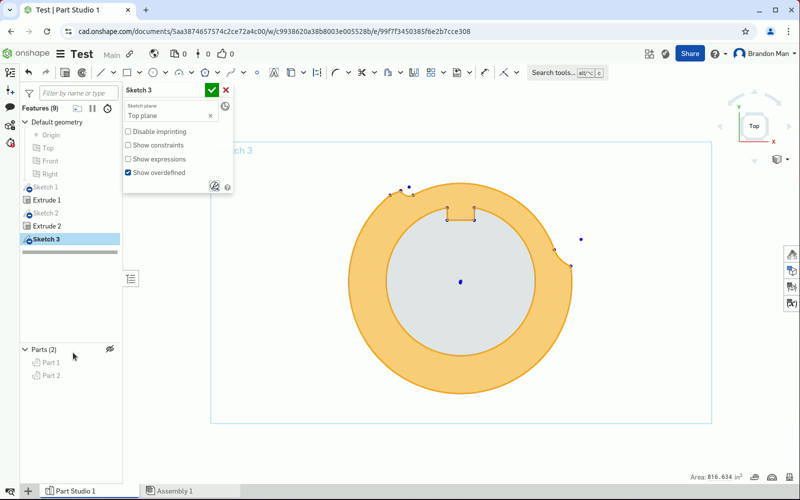
key(shift+e)
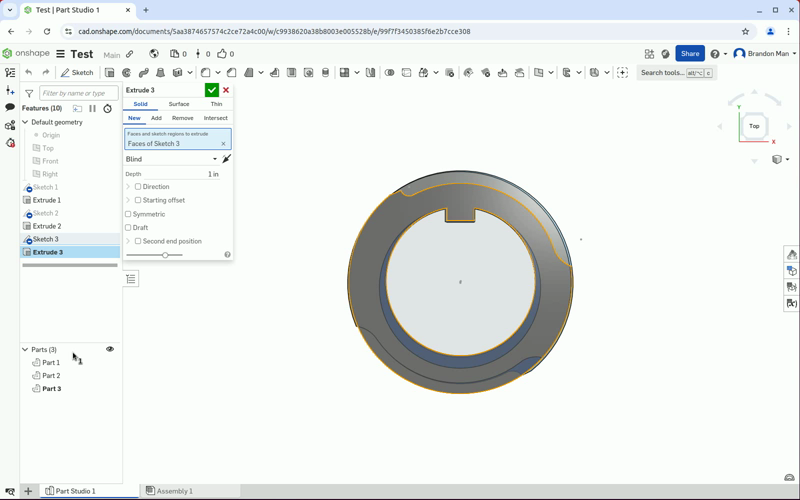
mouse_move(143, 106)
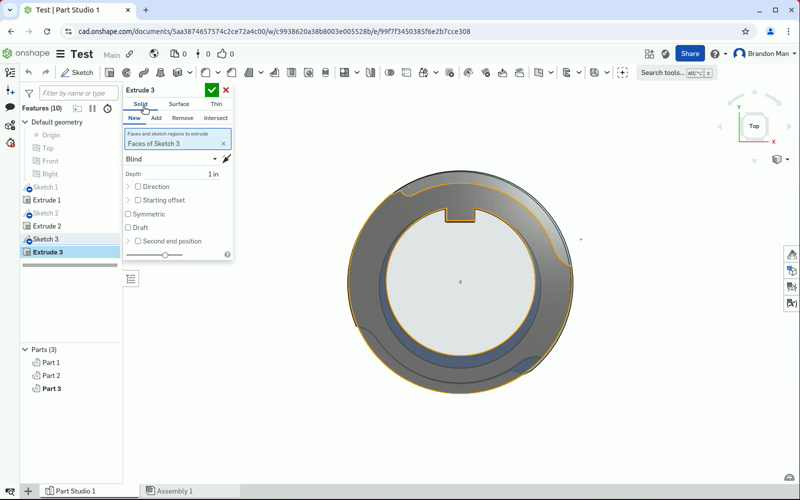
click(143, 106)
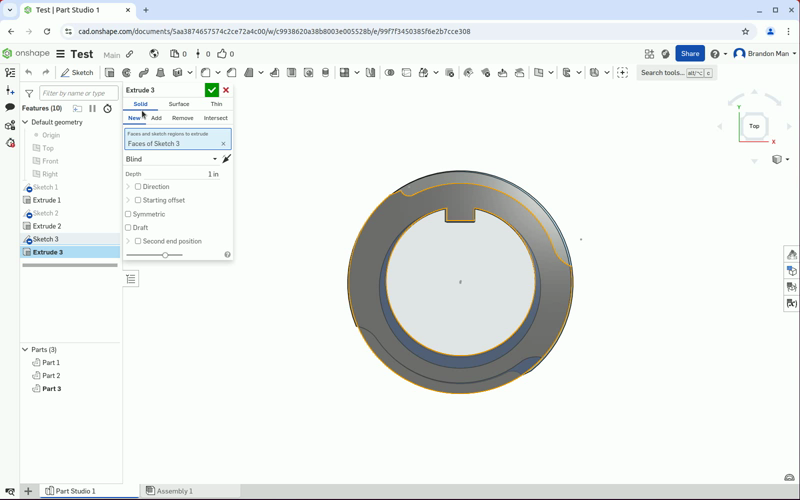
mouse_move(137, 120)
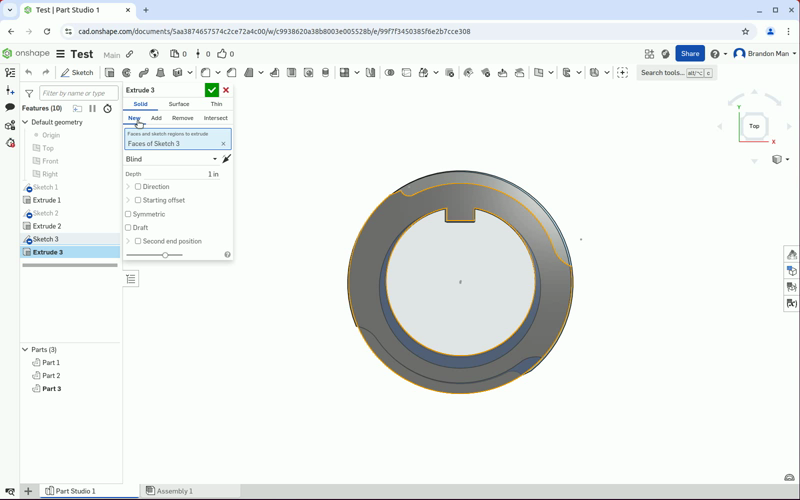
click(137, 120)
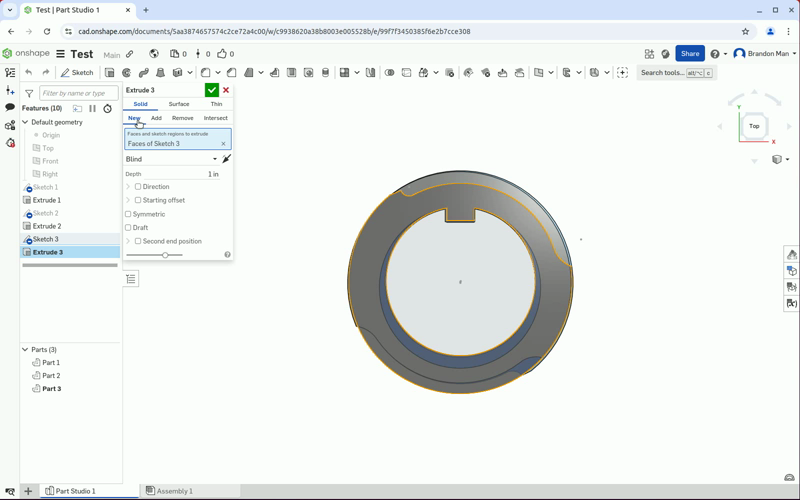
key(tab, 4)
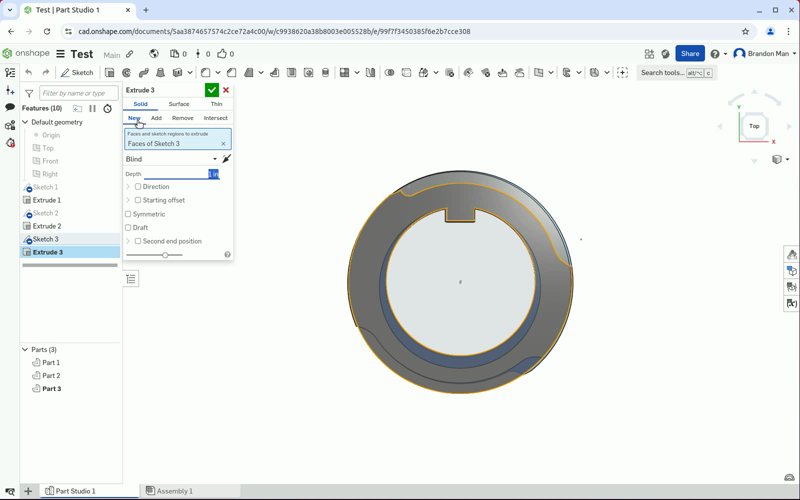
text(0.963)
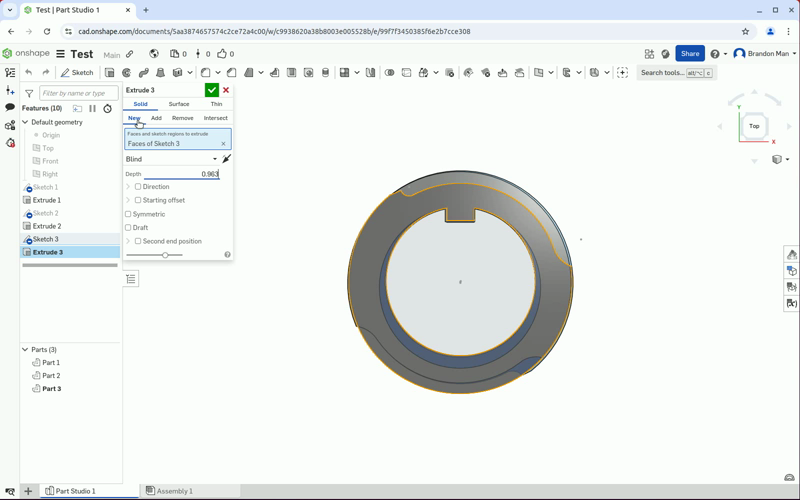
key(enter)
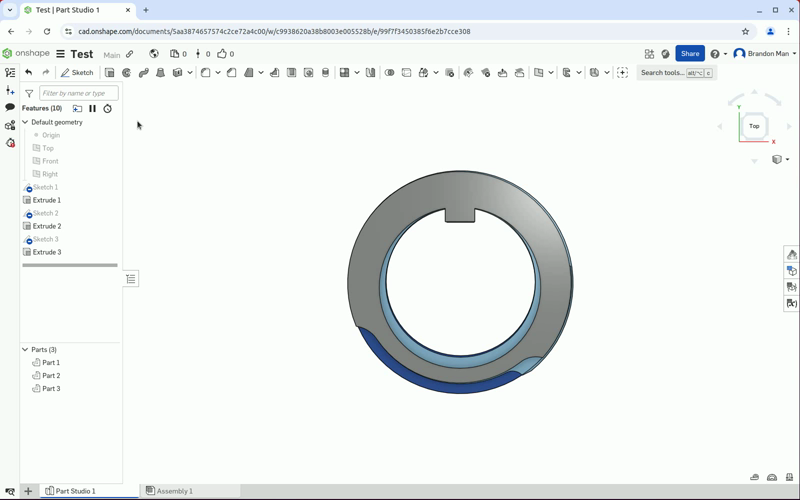
key(shift+h)
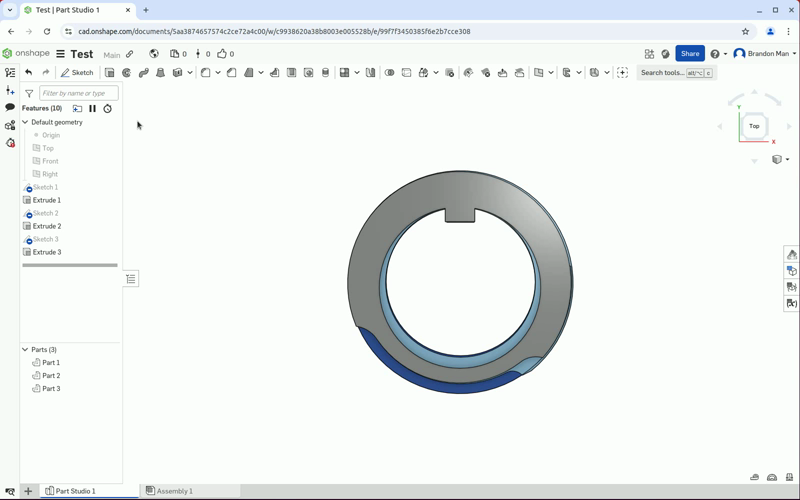
key(shift+h)
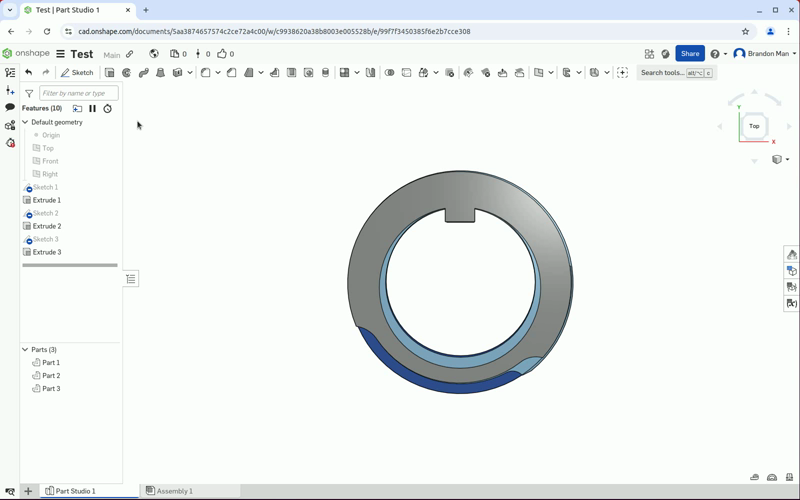
mouse_move(73, 189)
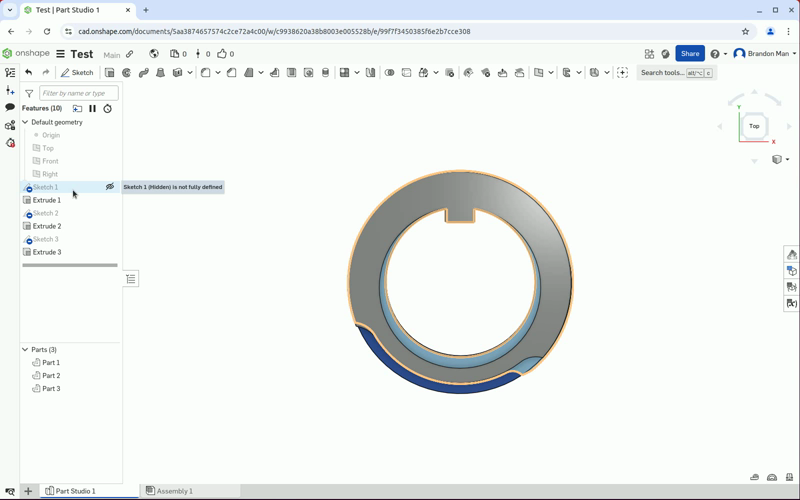
click(73, 189)
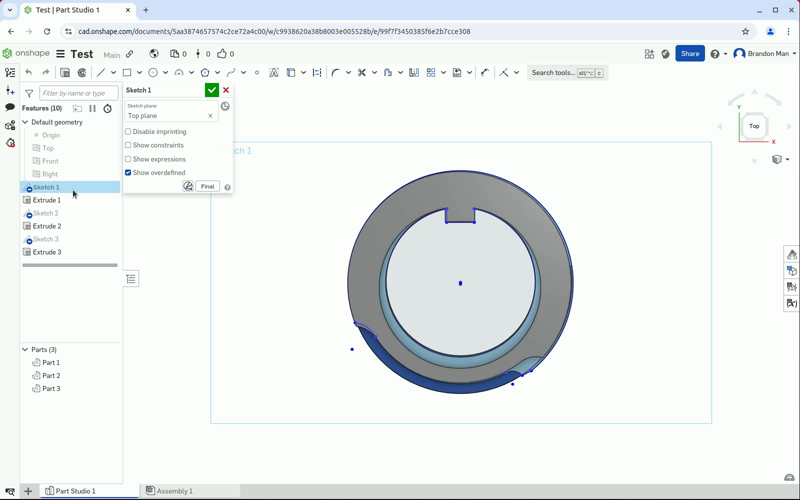
mouse_move(229, 92)
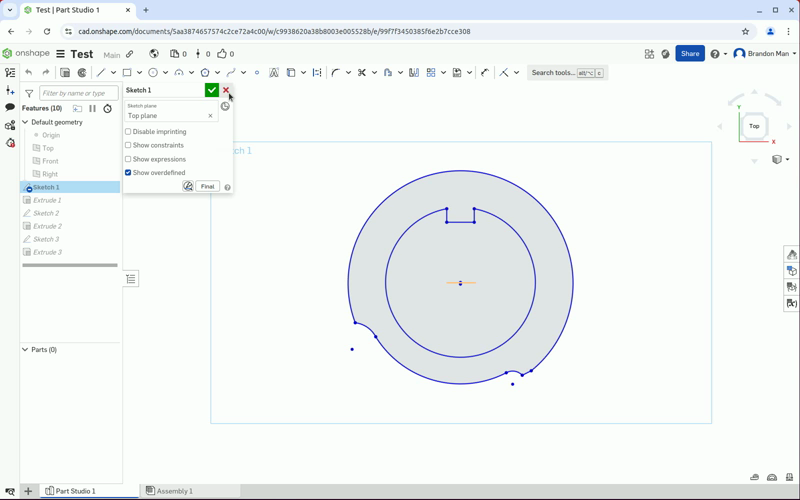
click(229, 92)
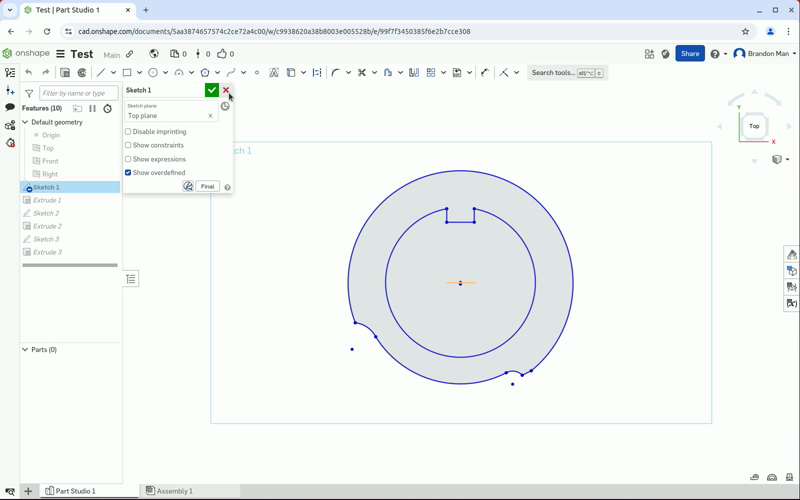
key(shift+s)
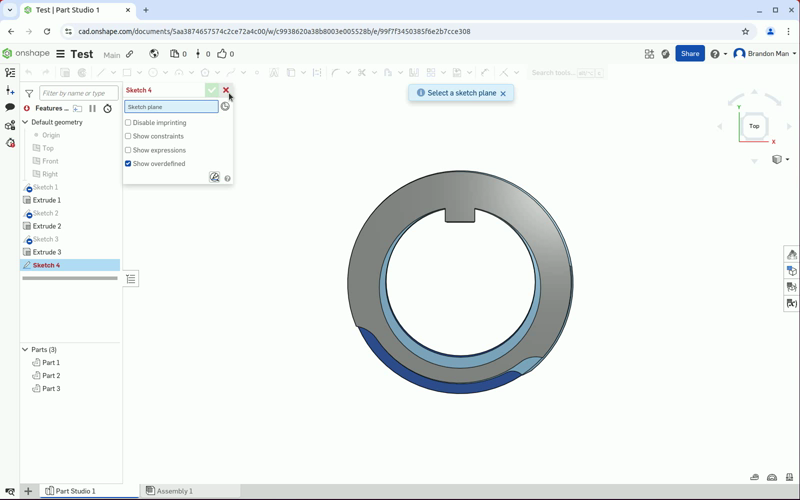
mouse_move(73, 150)
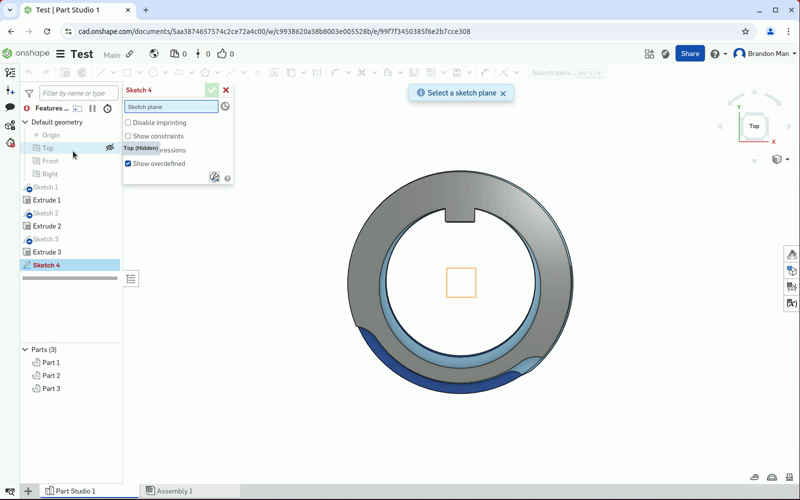
click(73, 150)
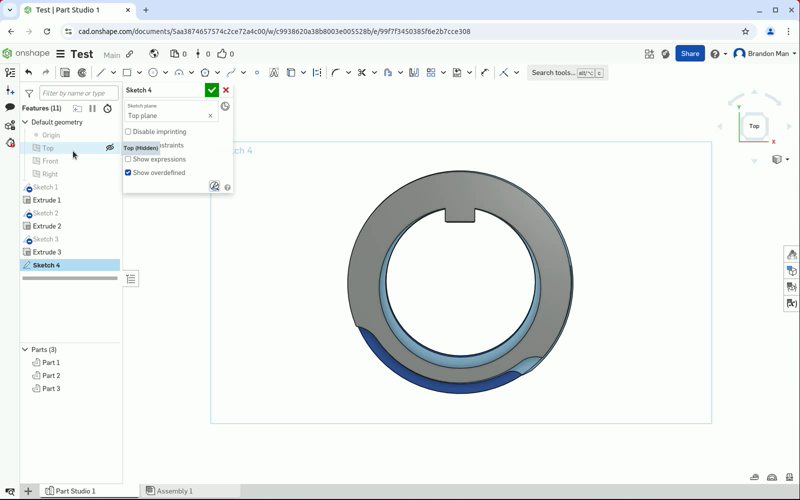
mouse_move(73, 352)
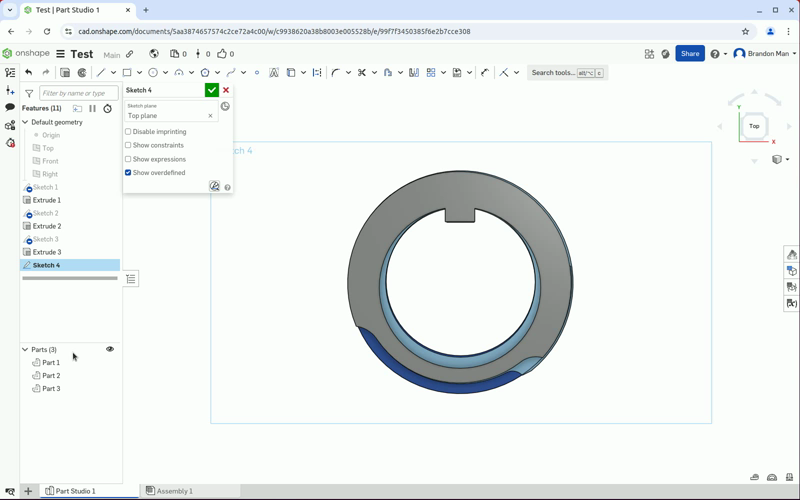
key(y)
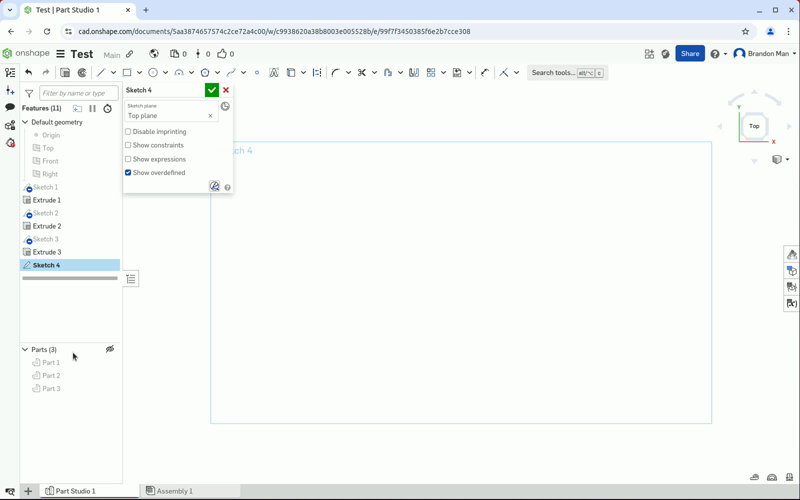
key(a)
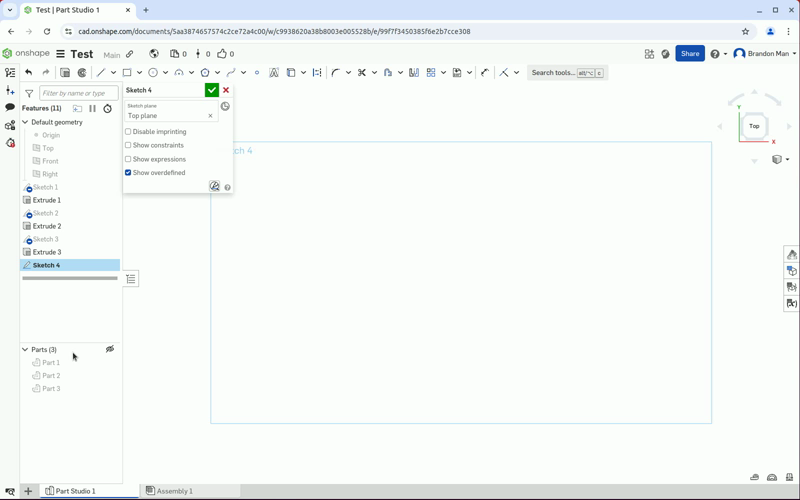
key_down(shift)
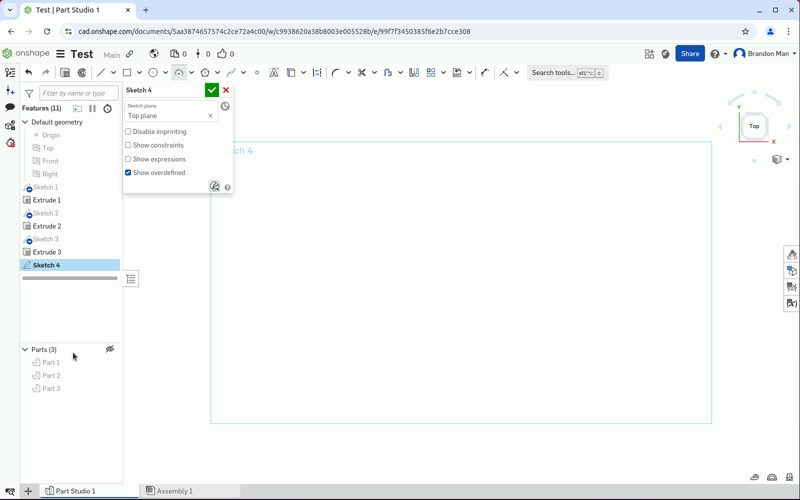
mouse_move(378, 205)
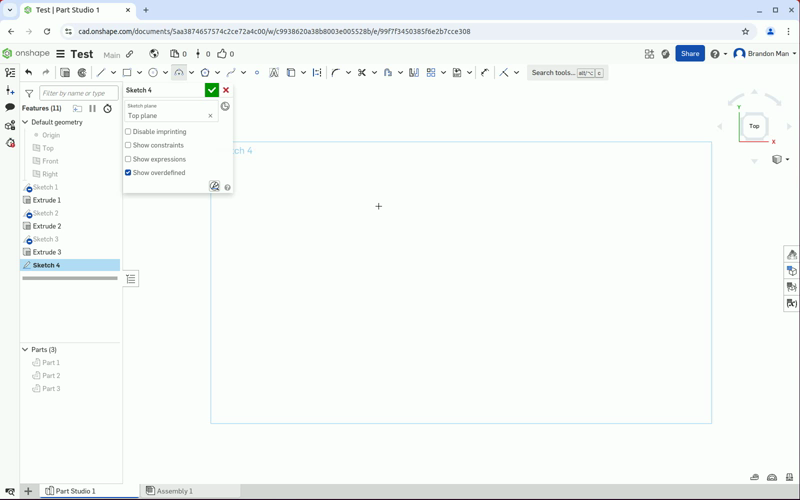
click(378, 205)
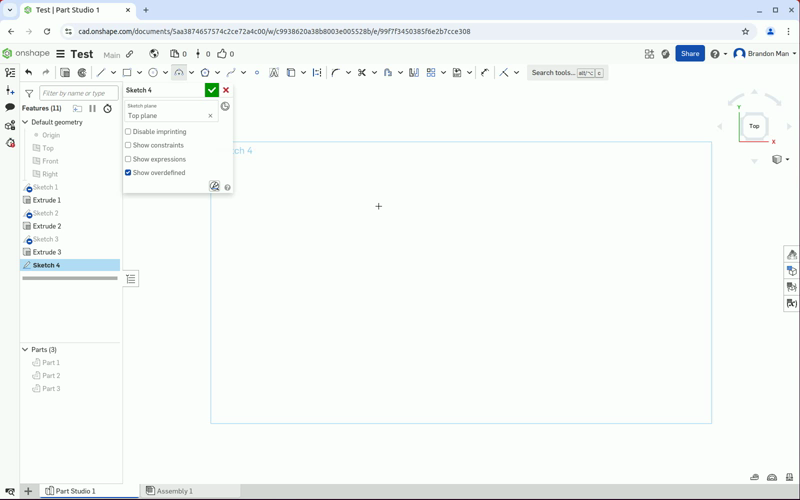
key_up(shift)
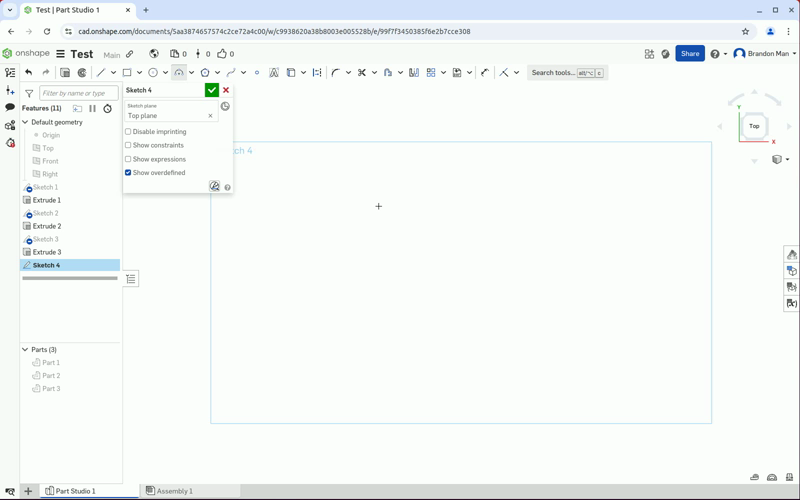
key_down(shift)
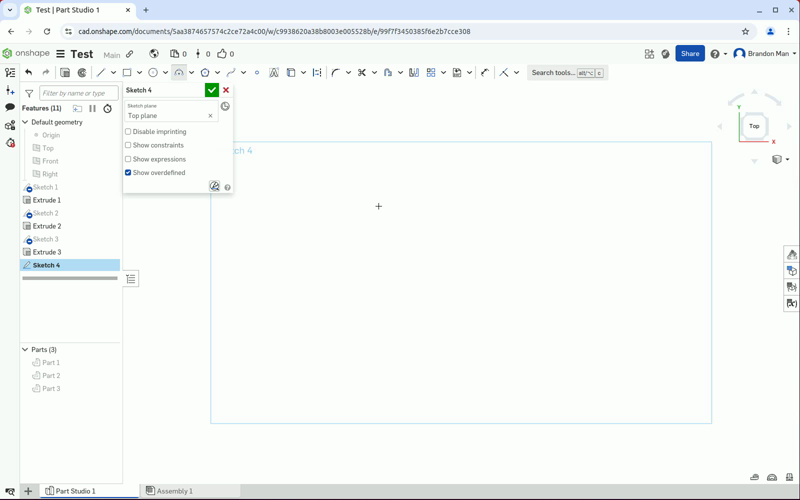
mouse_move(570, 262)
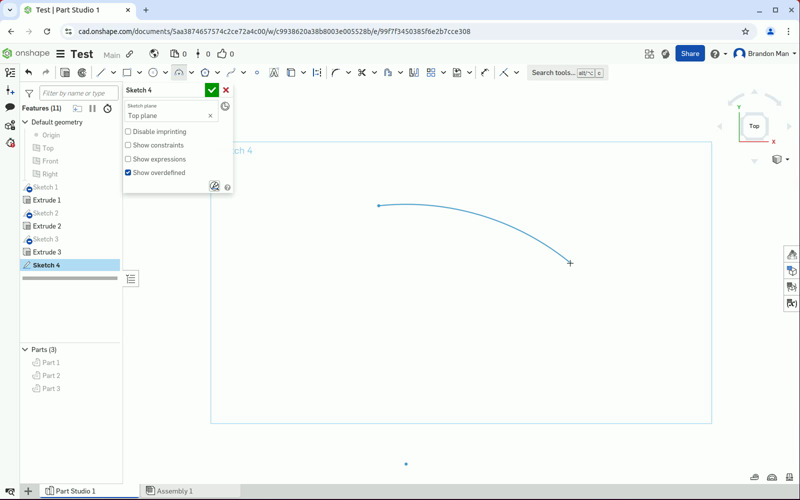
click(570, 262)
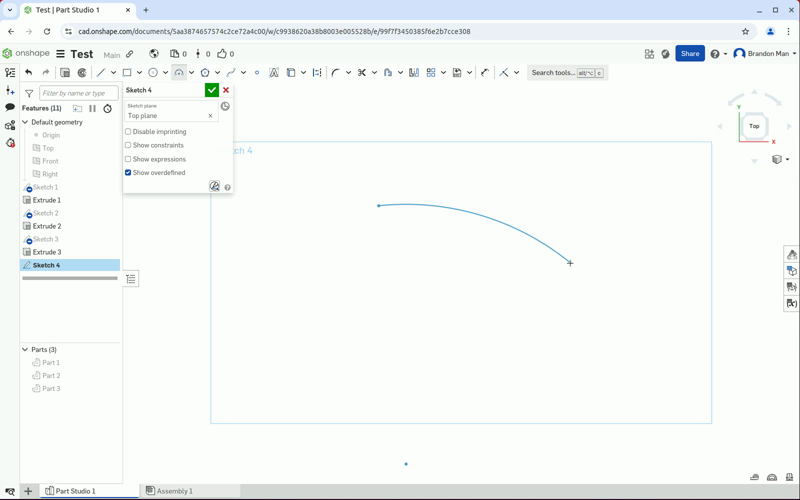
mouse_move(428, 389)
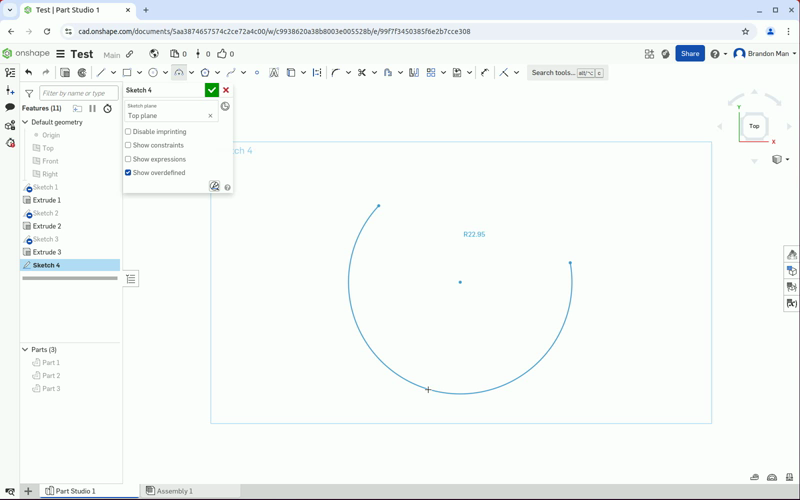
click(428, 389)
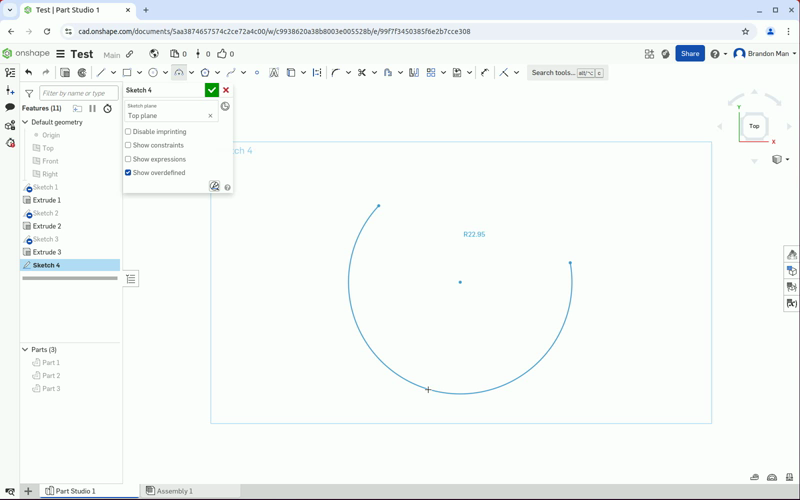
key_up(shift)
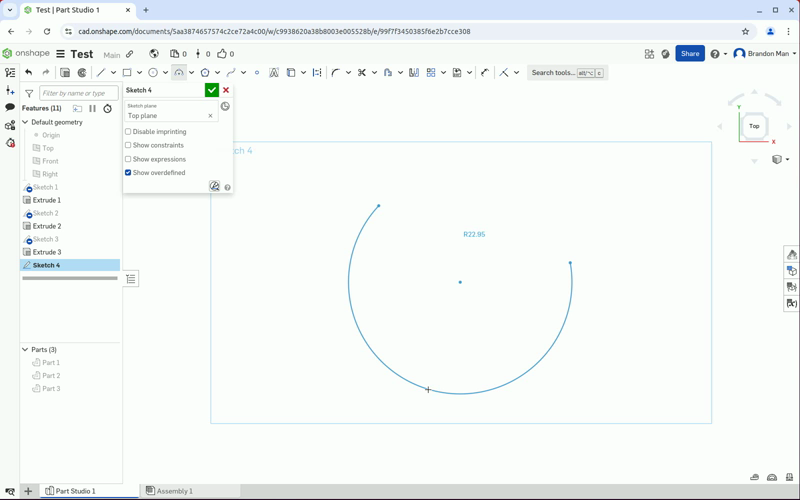
mouse_move(570, 262)
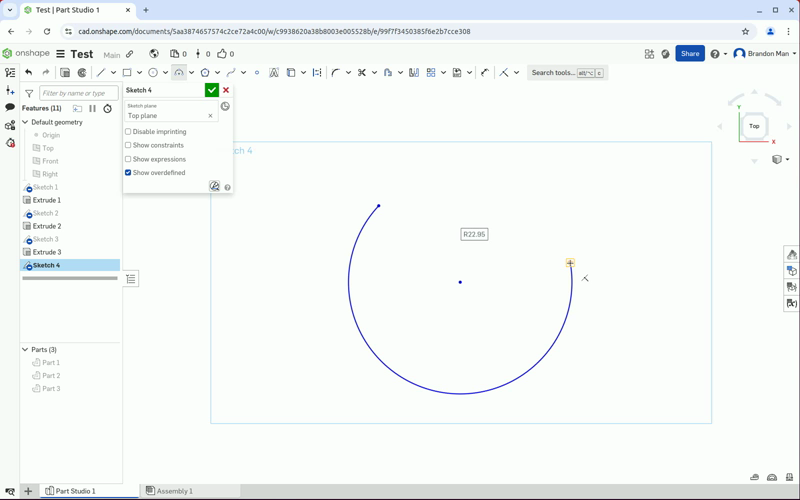
click(570, 262)
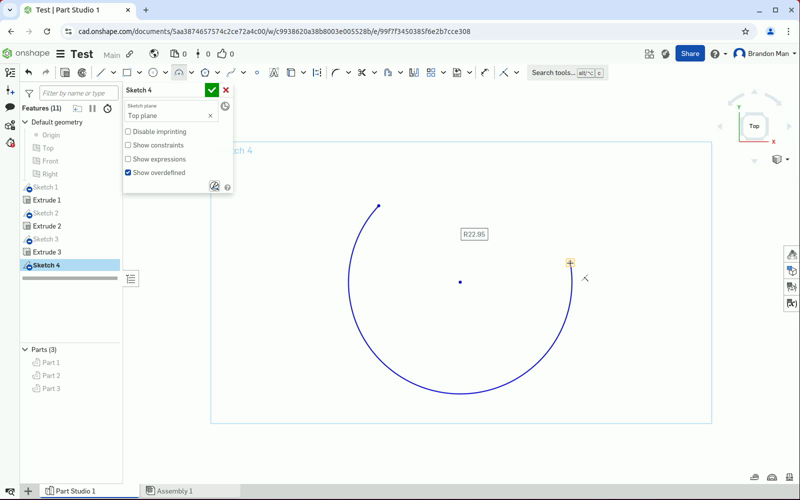
key_down(shift)
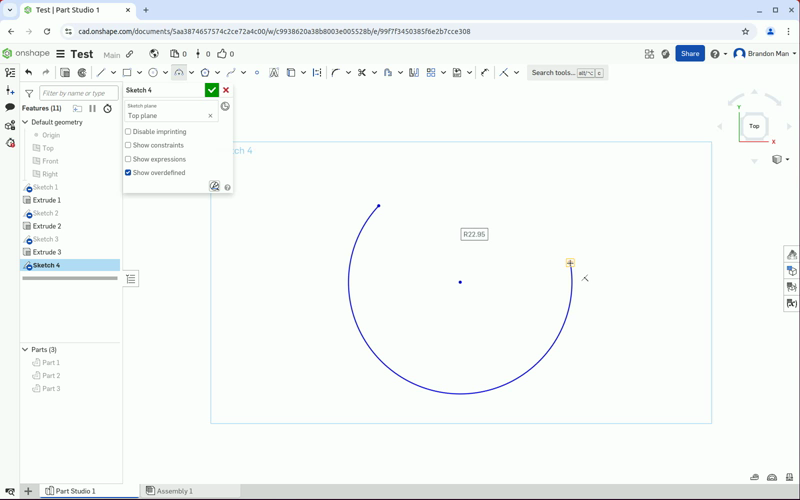
mouse_move(554, 246)
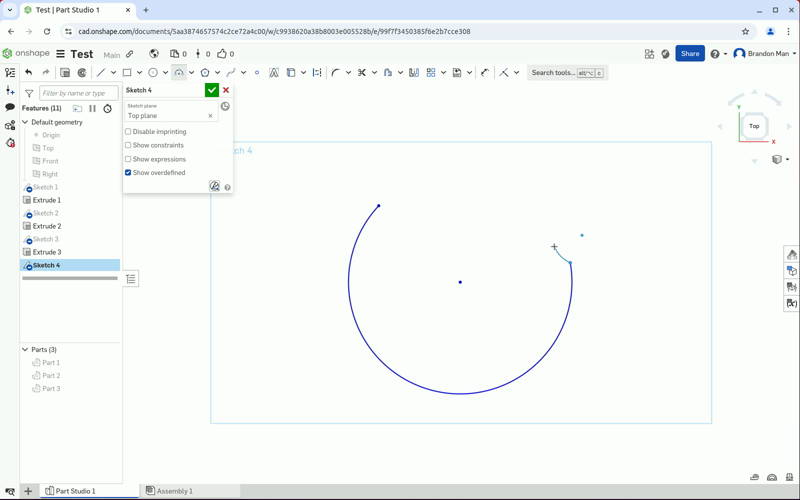
click(554, 246)
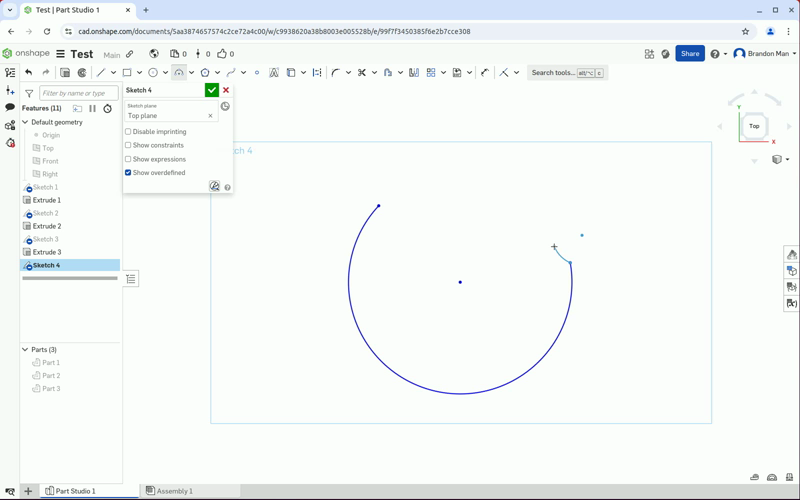
mouse_move(560, 256)
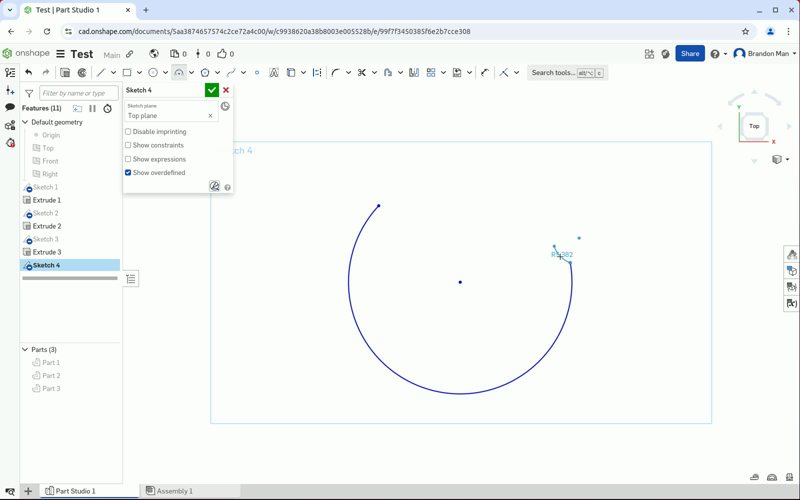
click(560, 256)
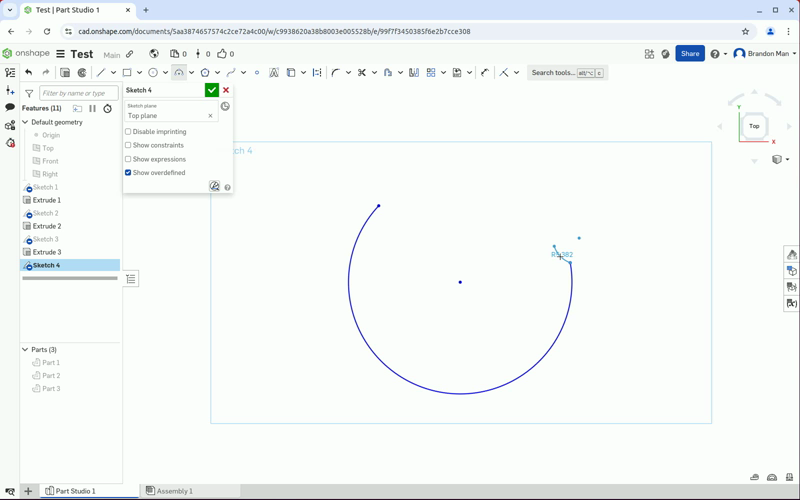
key_up(shift)
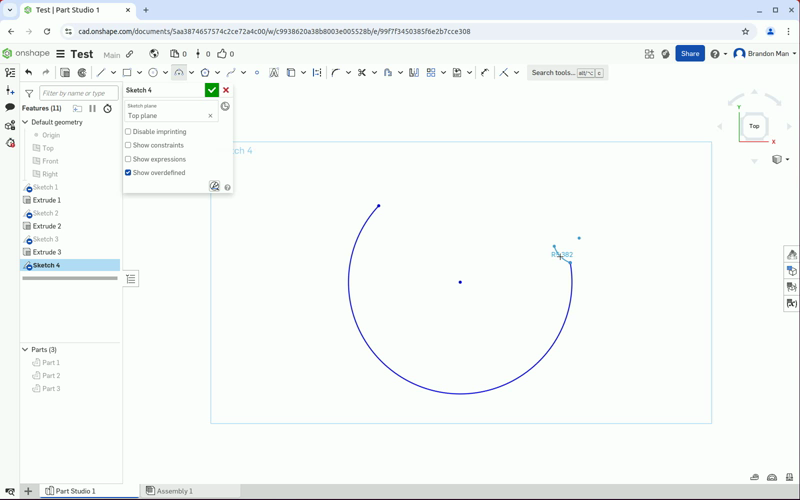
mouse_move(554, 246)
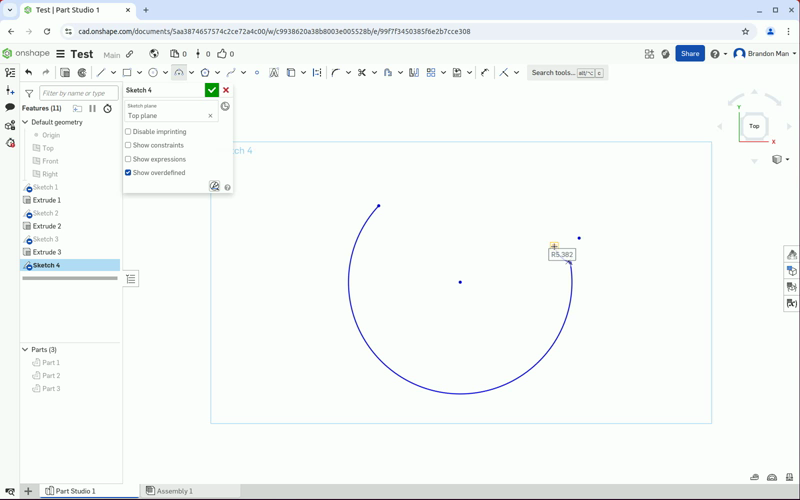
click(554, 246)
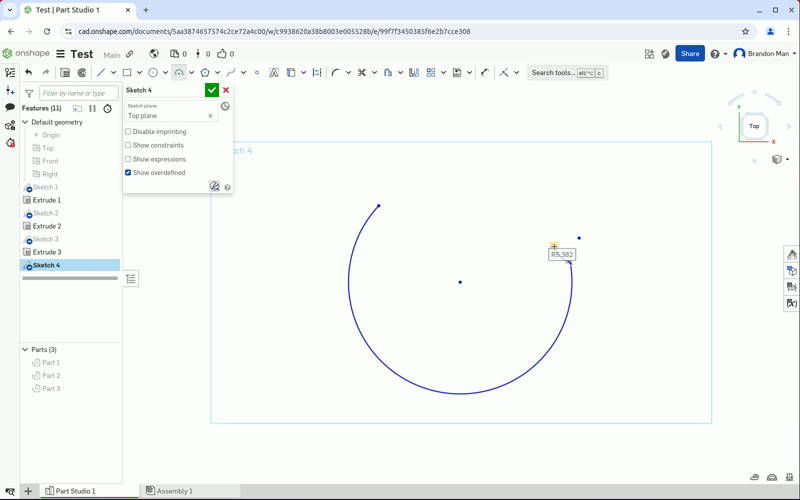
key_down(shift)
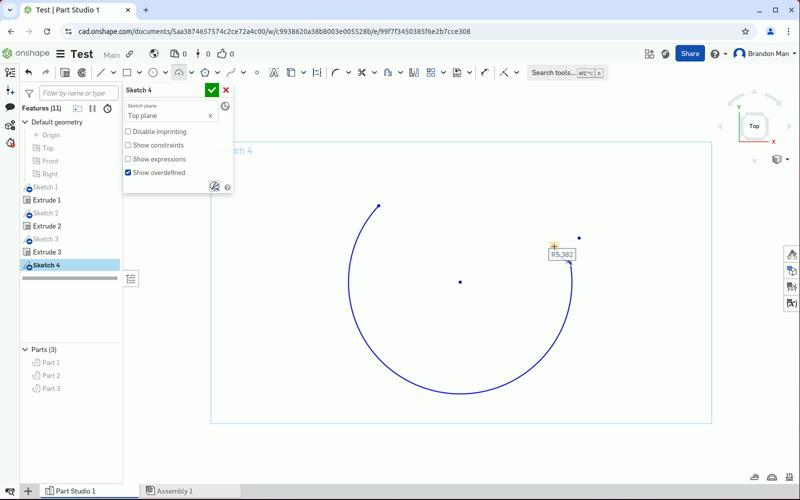
mouse_move(403, 201)
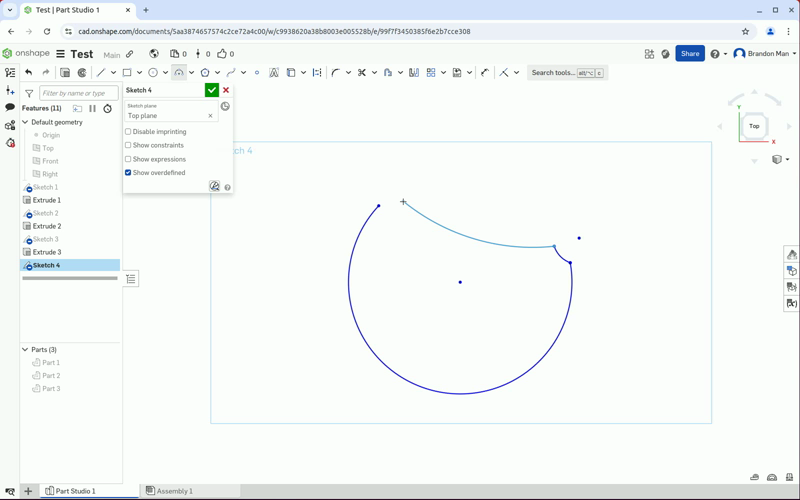
click(403, 201)
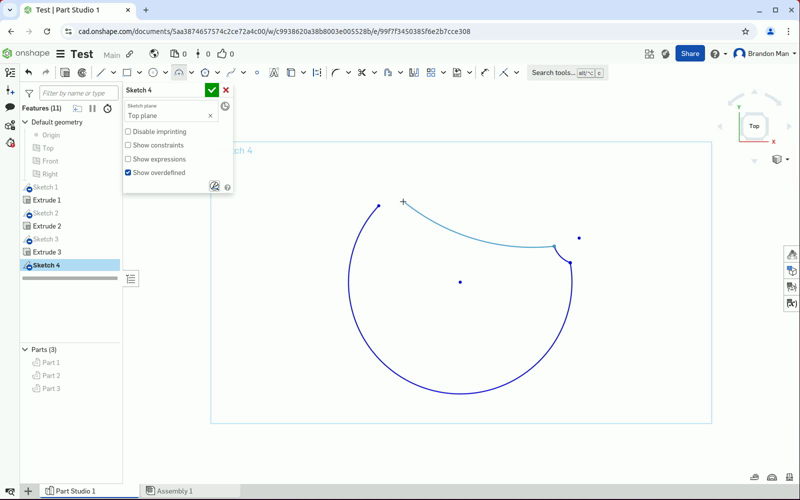
mouse_move(489, 186)
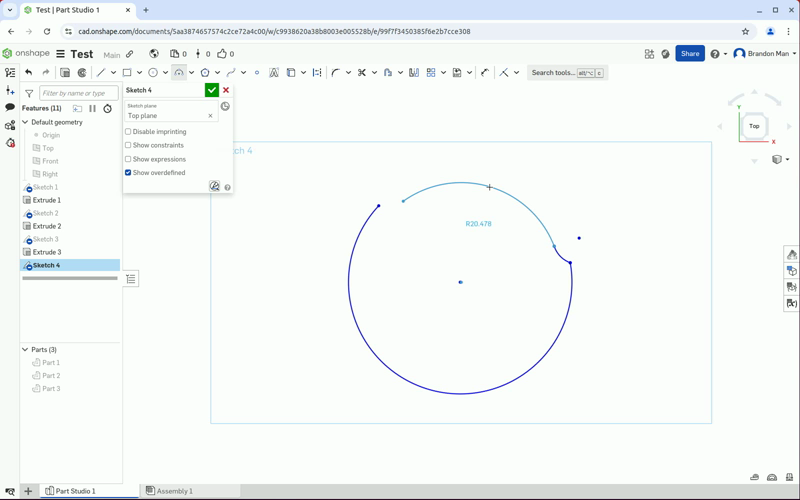
click(489, 186)
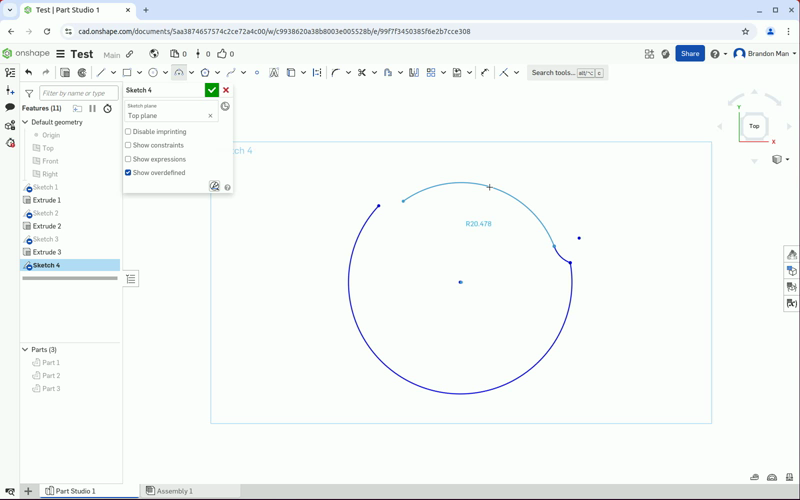
key_up(shift)
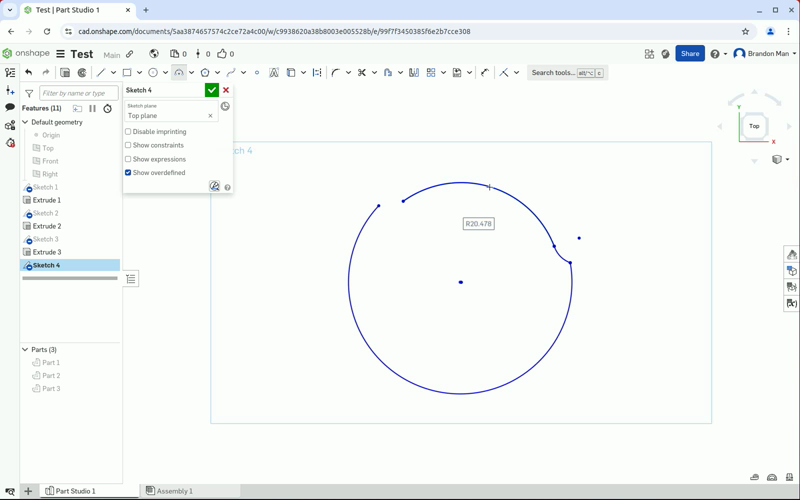
mouse_move(403, 201)
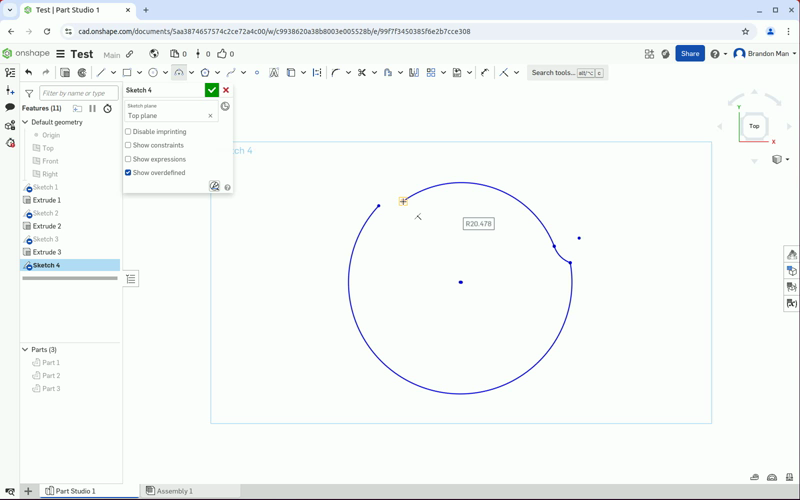
click(403, 201)
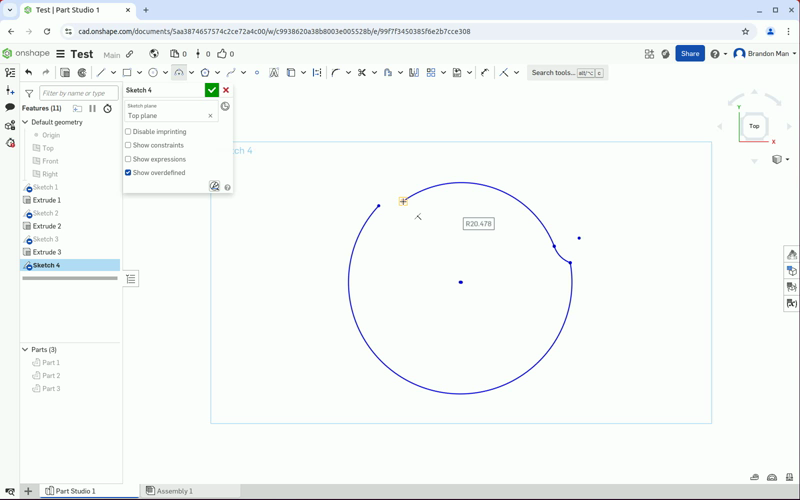
mouse_move(378, 205)
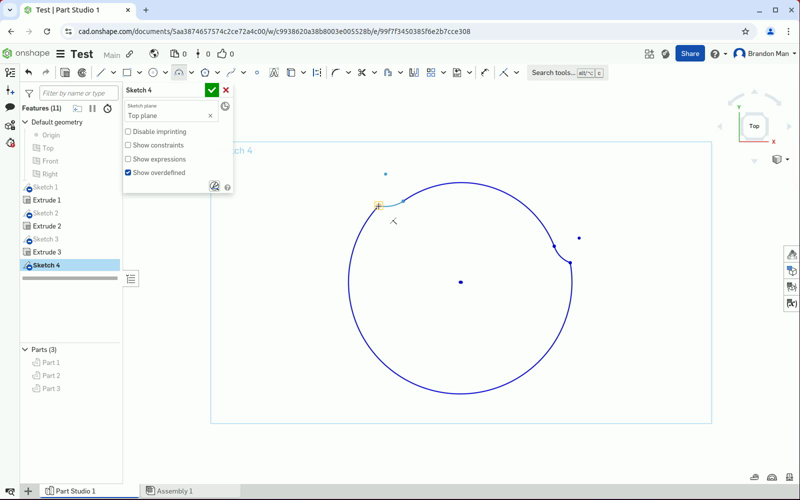
click(378, 205)
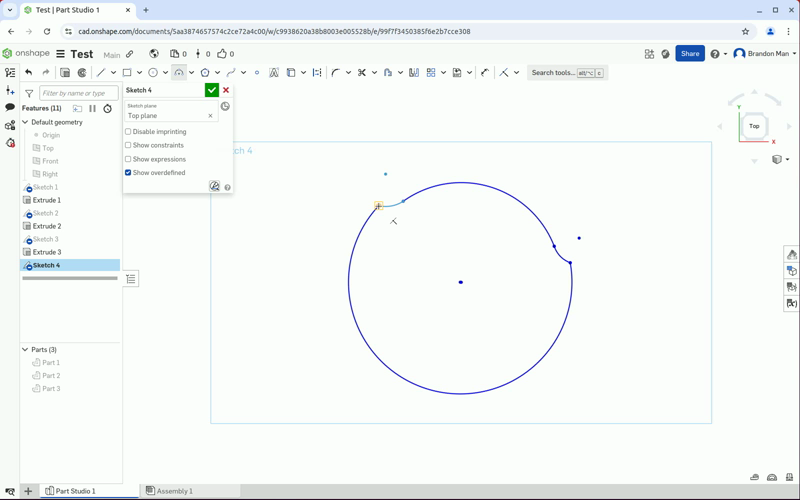
key_down(shift)
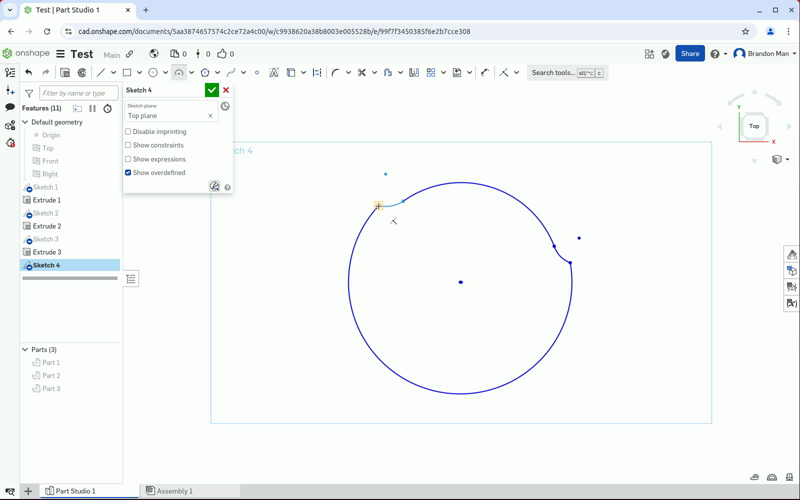
mouse_move(391, 206)
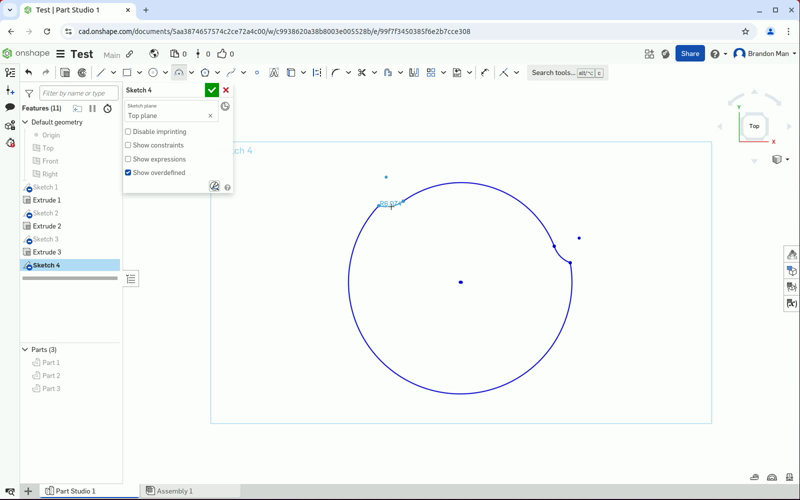
click(391, 206)
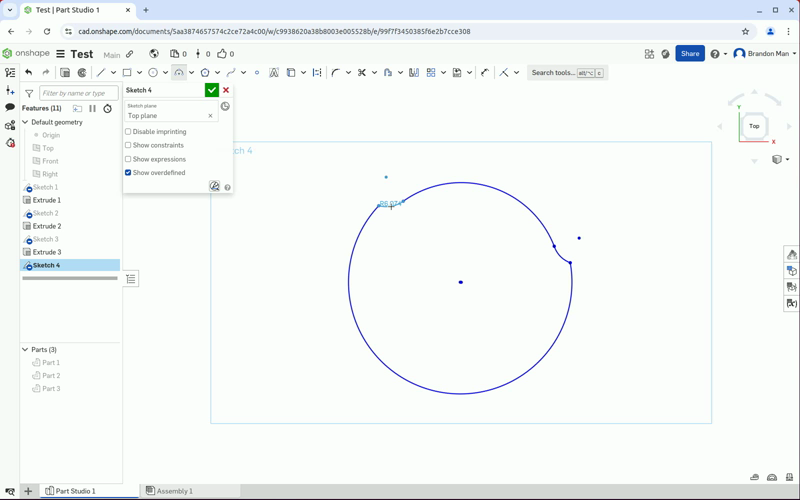
key_up(shift)
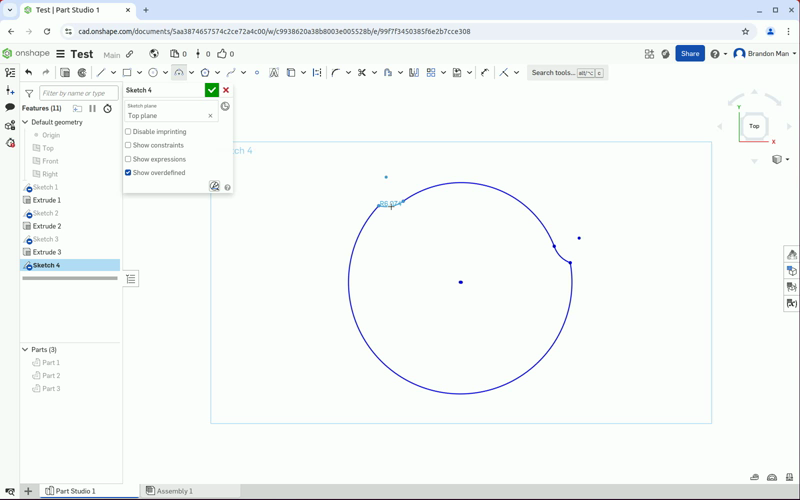
key(esc)
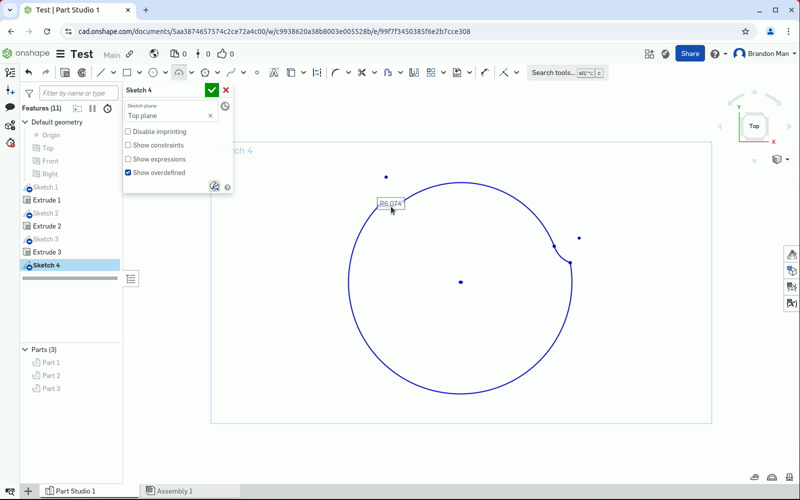
key(l)
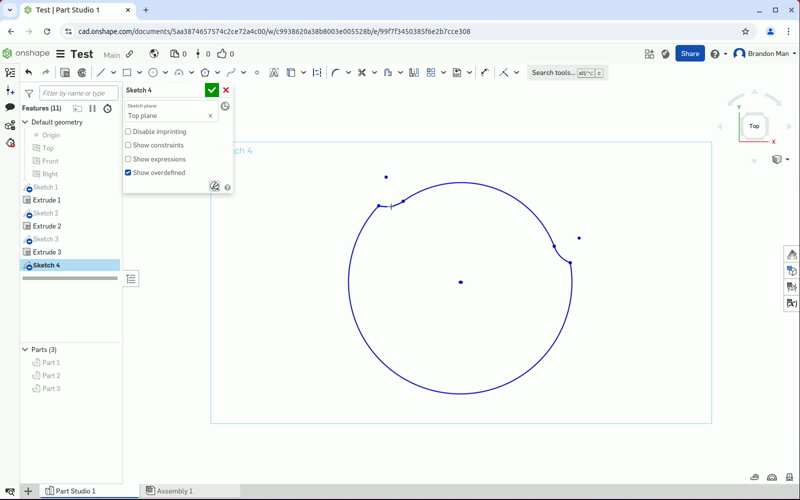
key_down(shift)
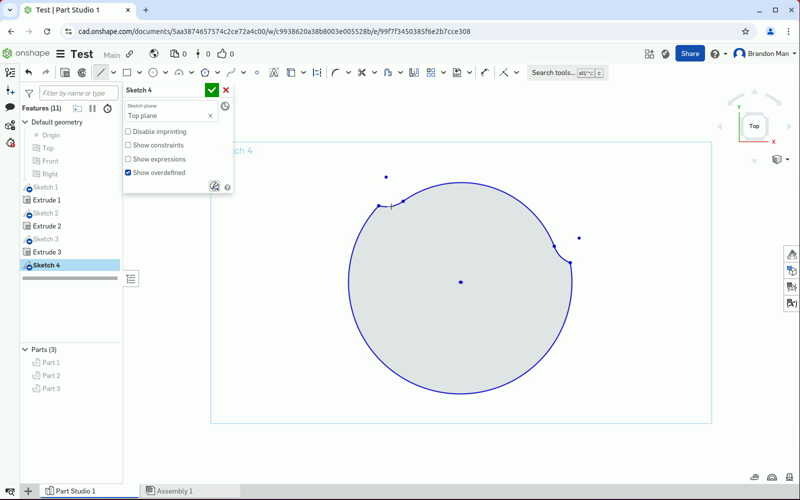
mouse_move(446, 221)
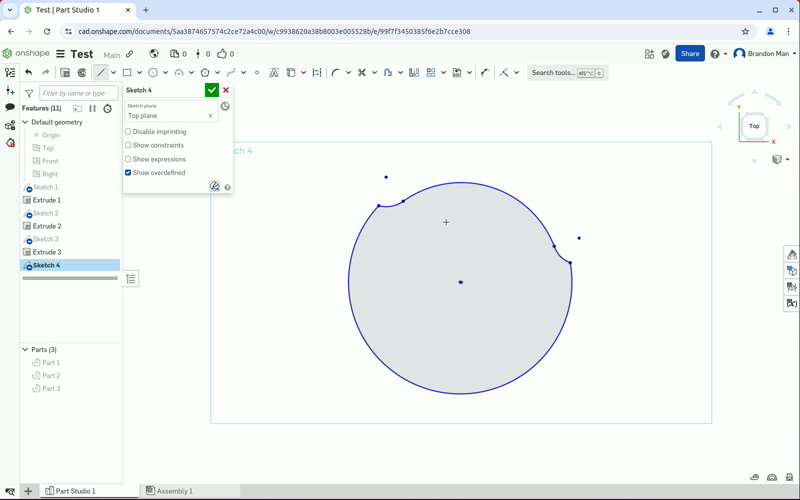
click(446, 221)
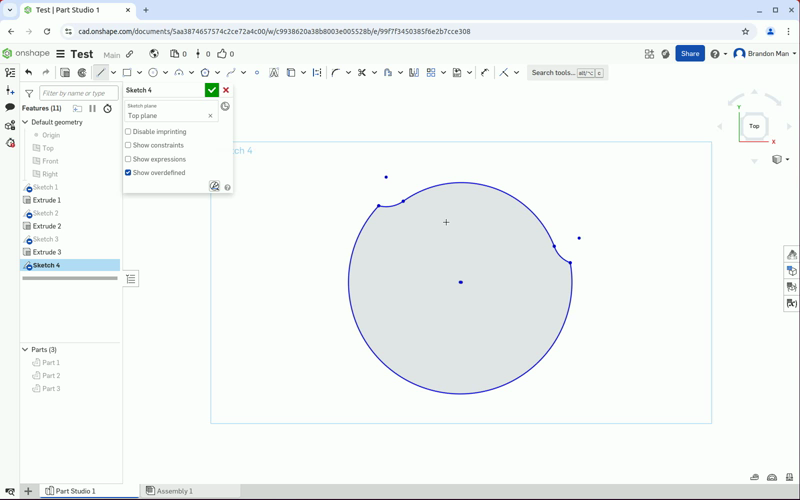
key_up(shift)
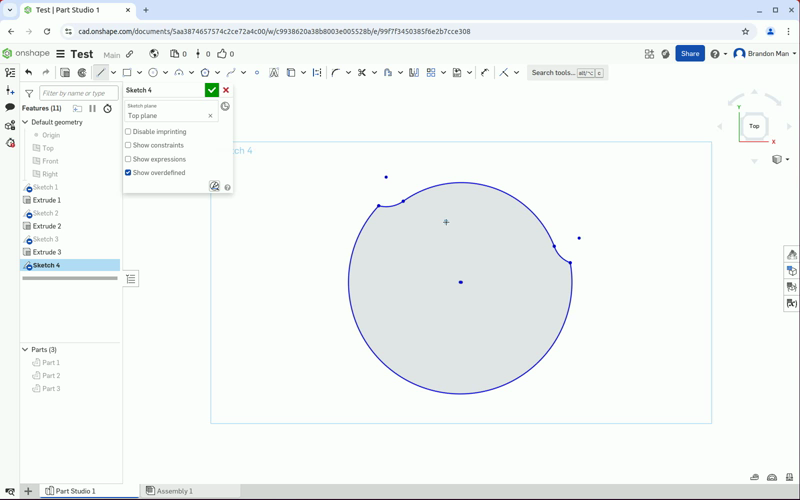
key_down(shift)
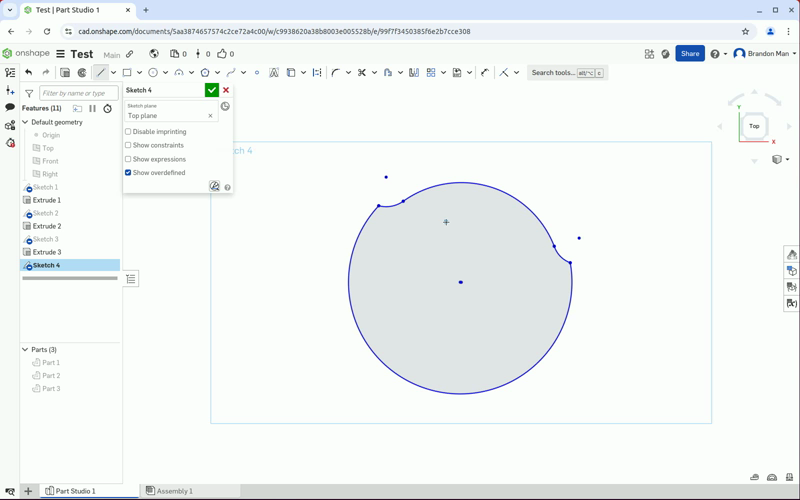
mouse_move(476, 221)
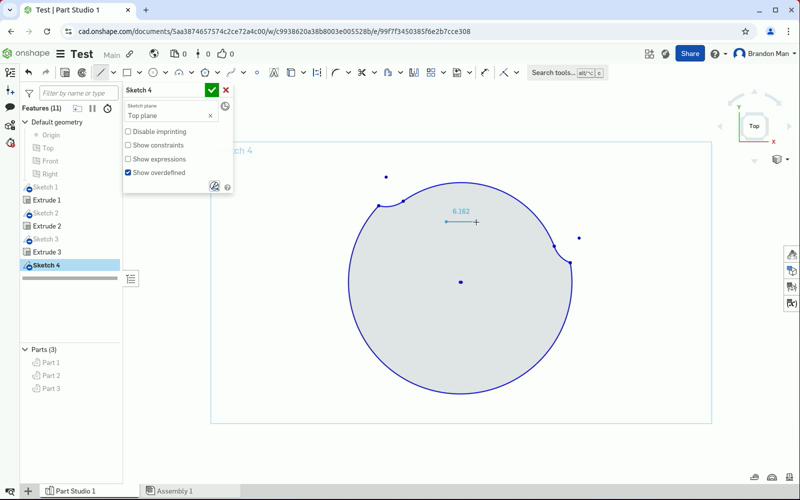
mouse_move(474, 221)
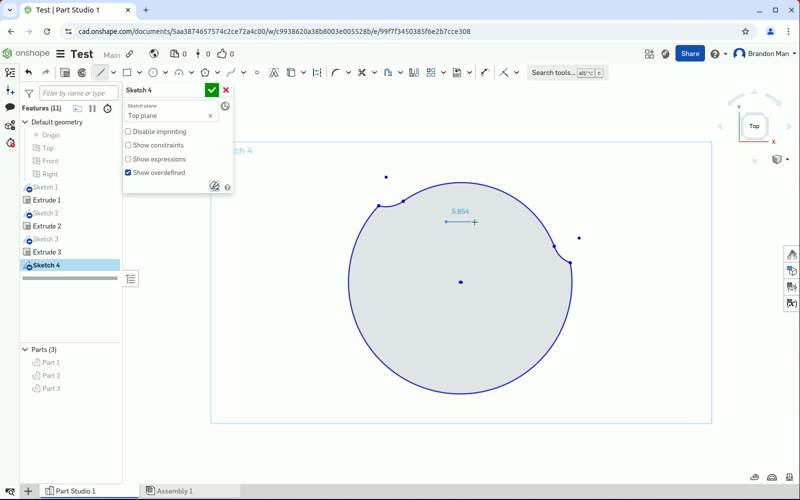
click(474, 221)
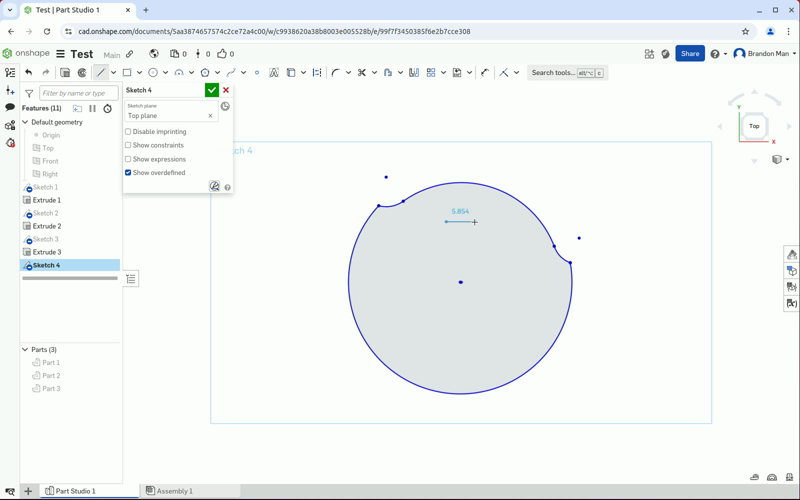
key_up(shift)
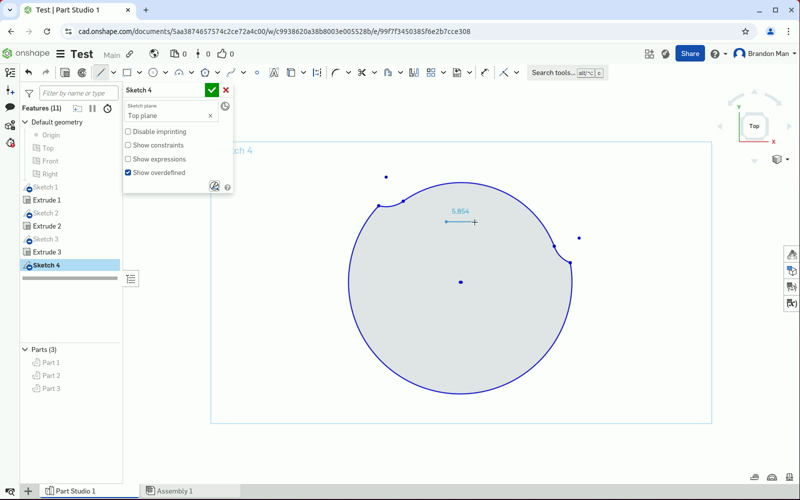
key_down(shift)
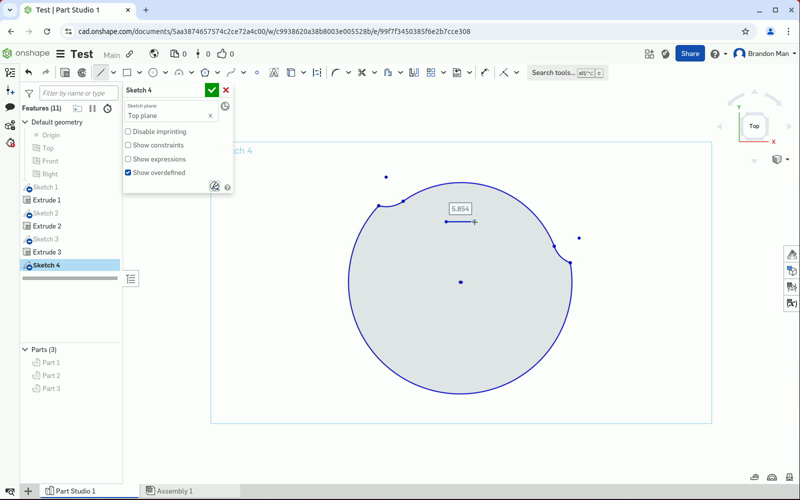
mouse_move(504, 221)
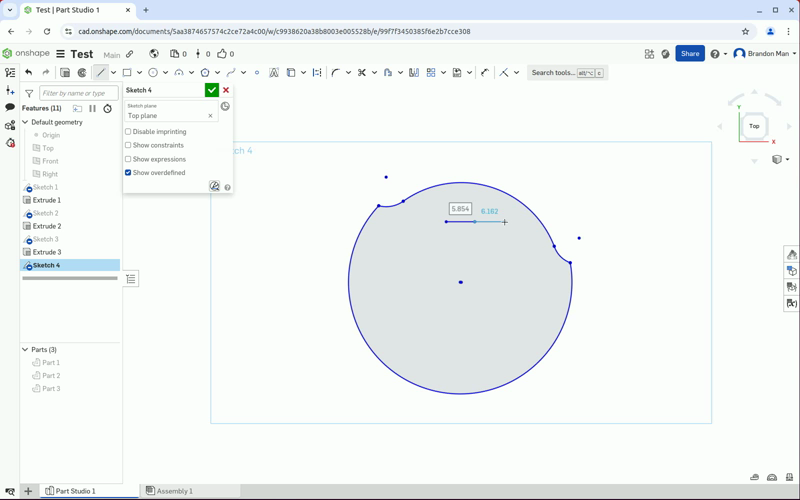
mouse_move(474, 207)
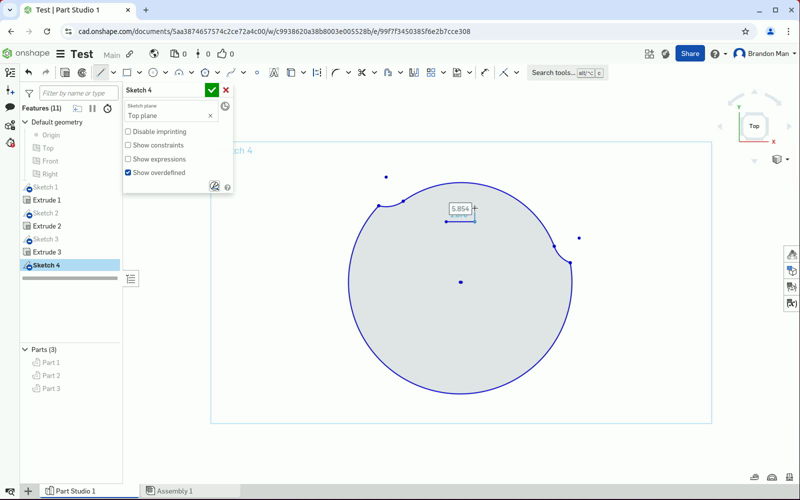
click(474, 207)
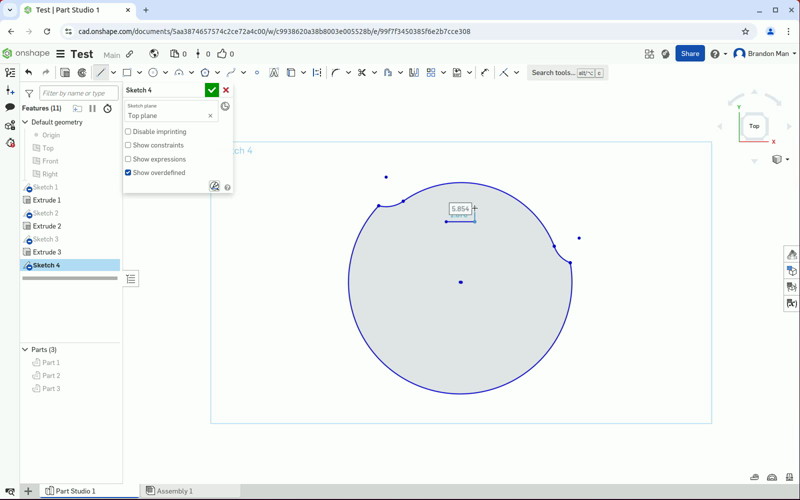
key_up(shift)
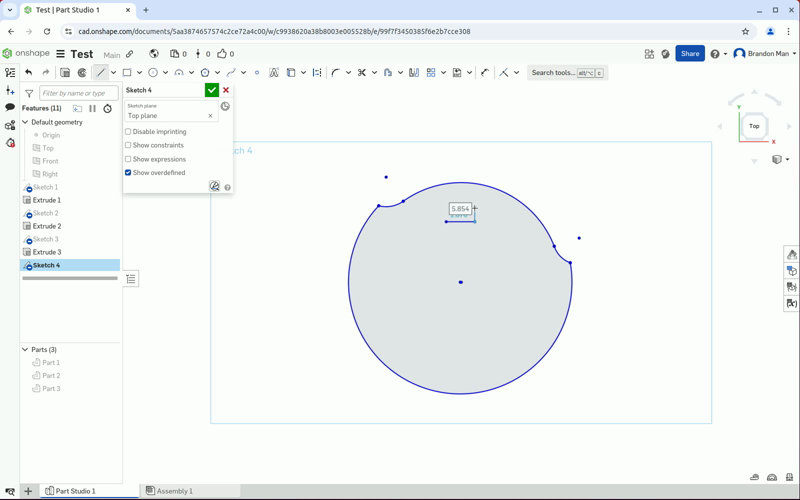
key(esc)
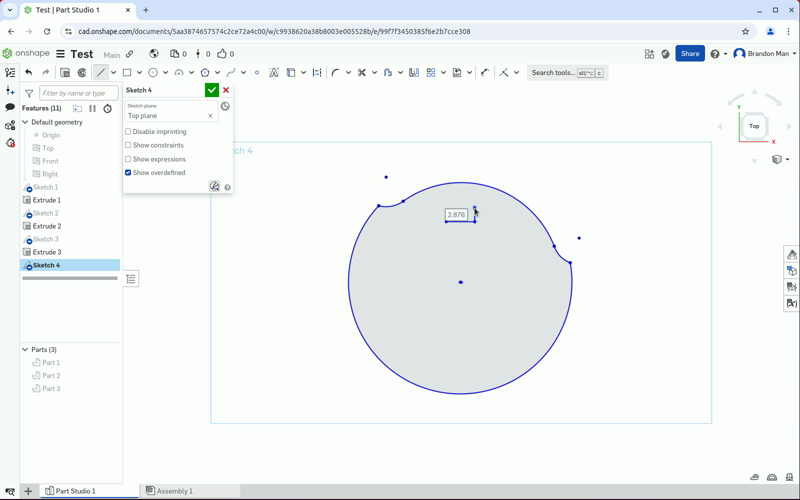
key(a)
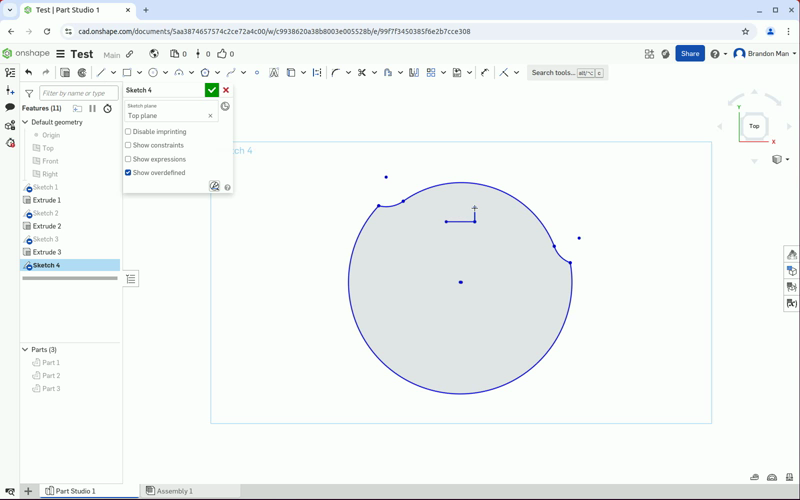
mouse_move(474, 207)
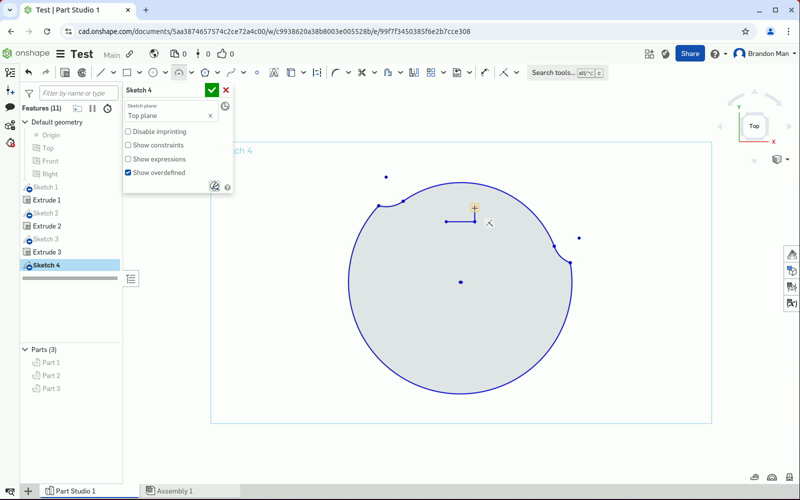
click(474, 207)
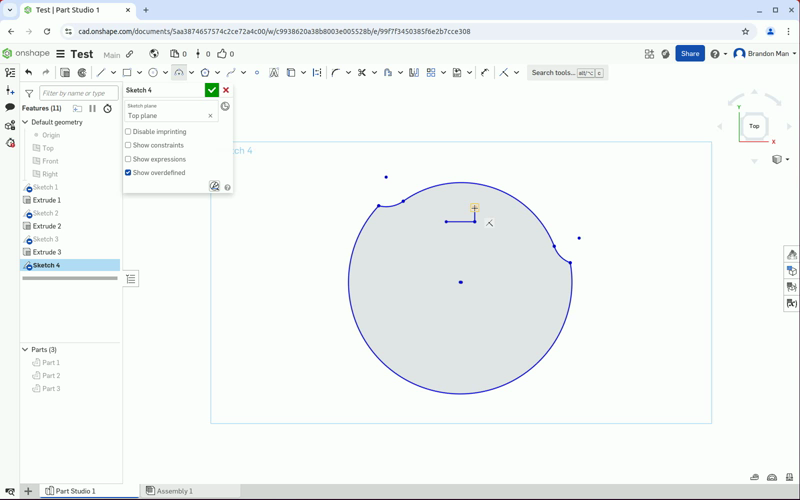
key_down(shift)
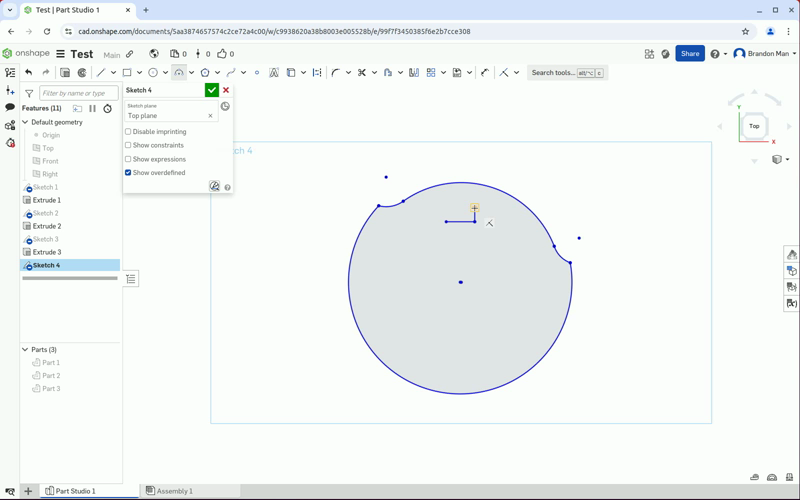
mouse_move(446, 207)
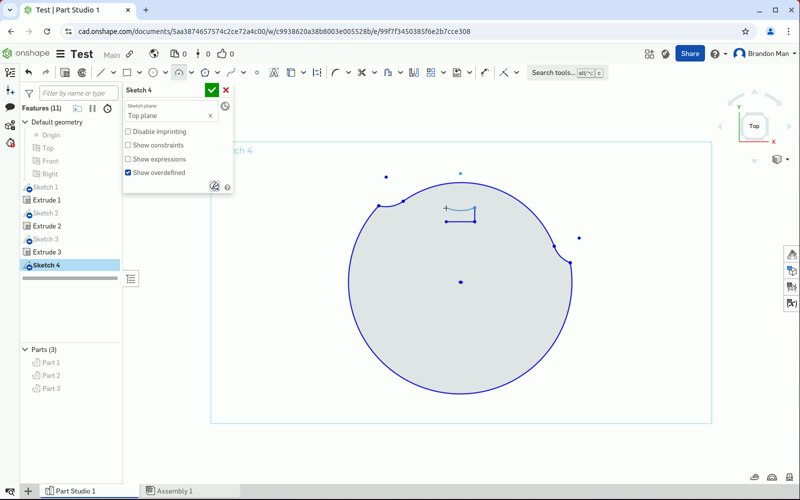
click(446, 207)
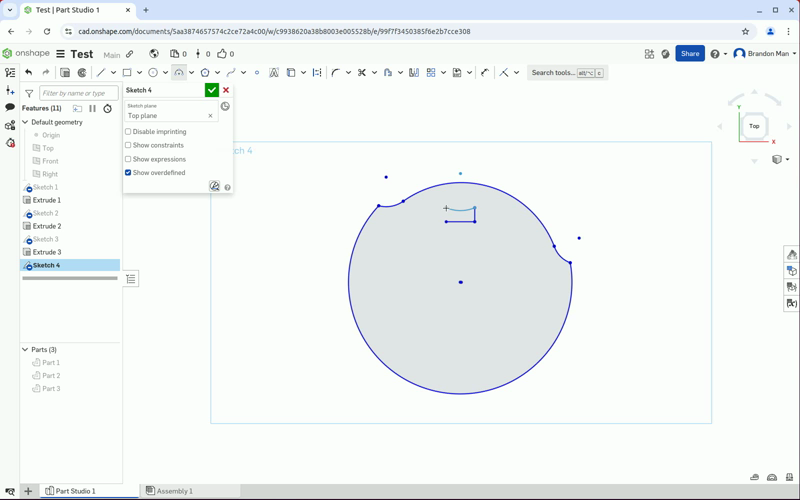
mouse_move(460, 362)
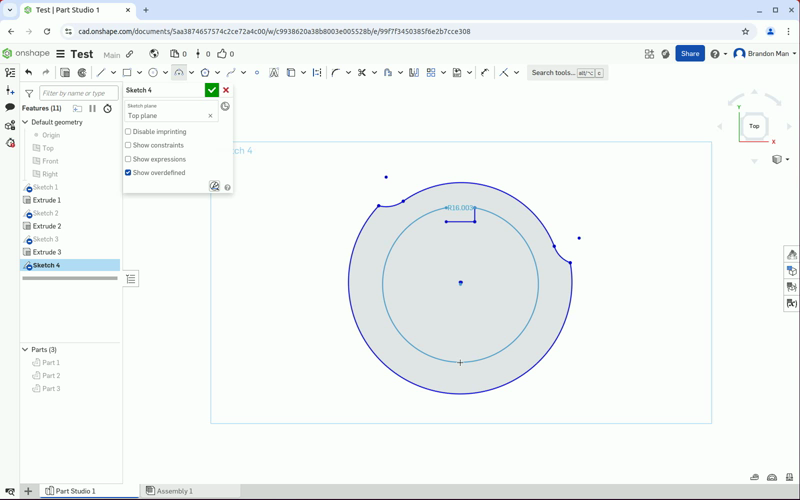
click(460, 362)
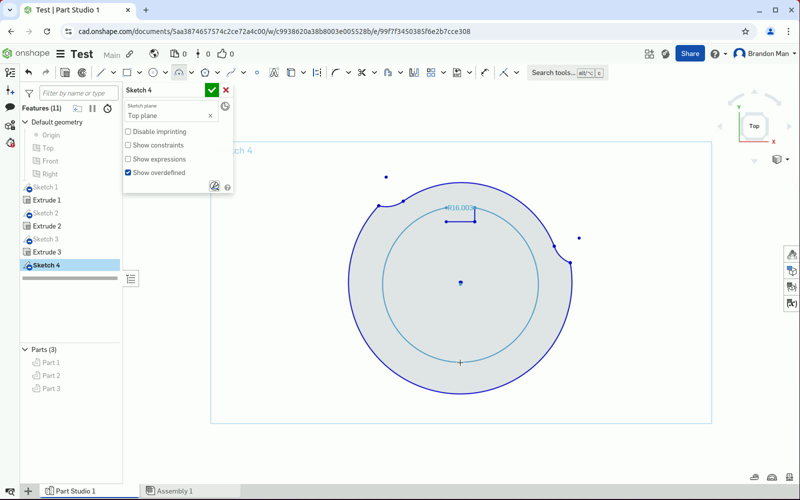
key_up(shift)
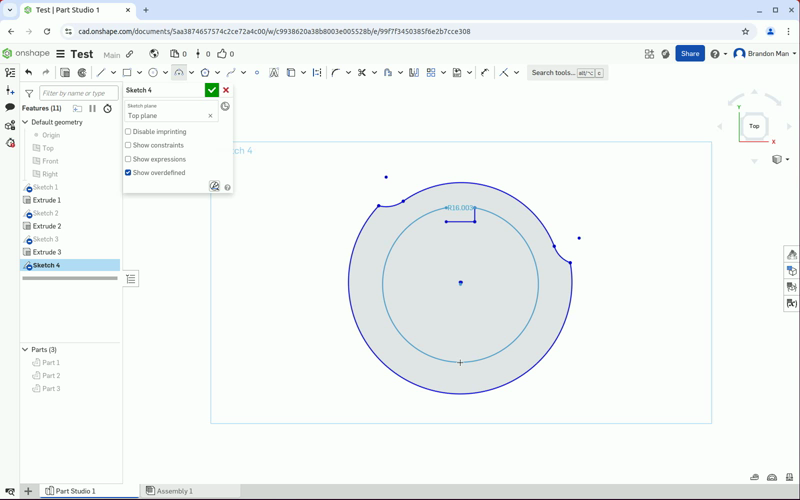
key(esc)
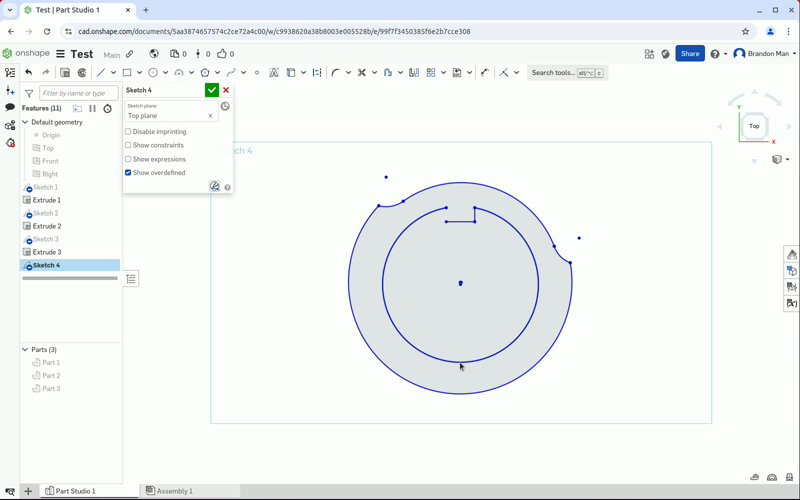
key(l)
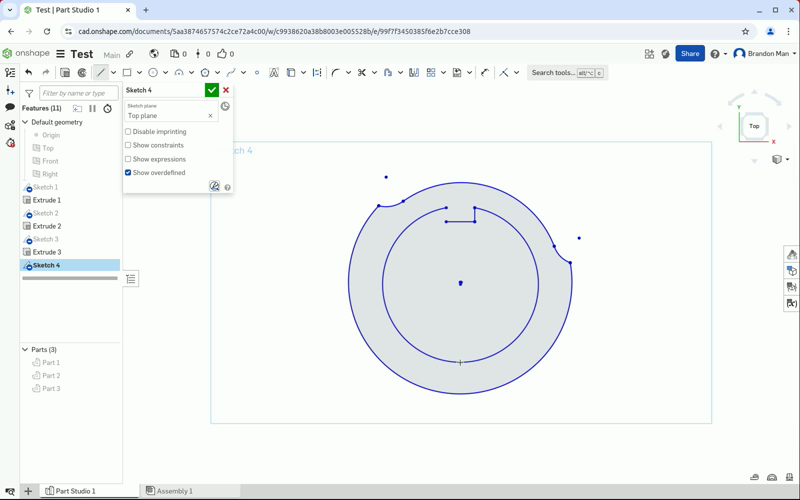
mouse_move(446, 207)
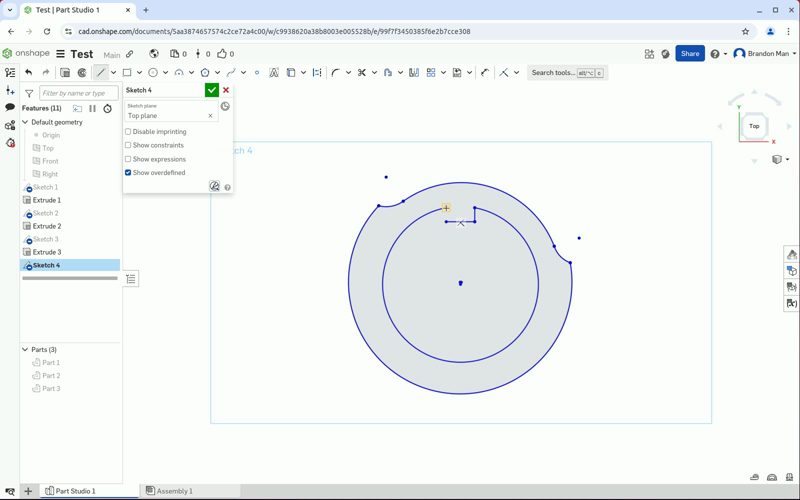
click(446, 207)
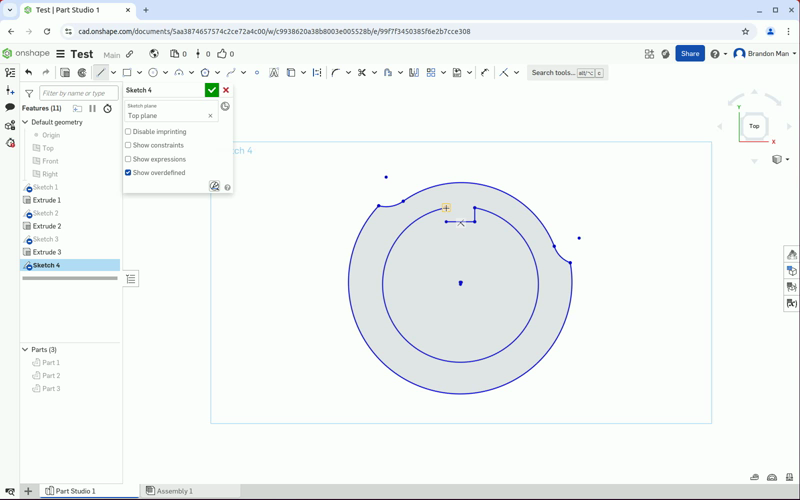
mouse_move(476, 207)
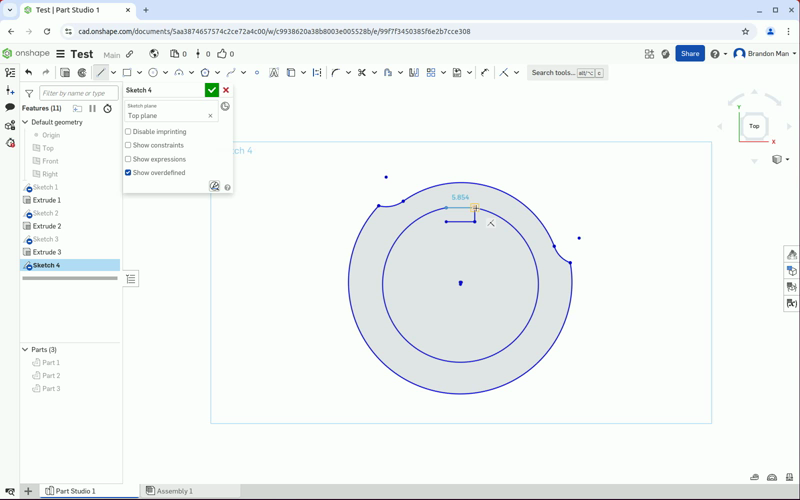
key_down(shift)
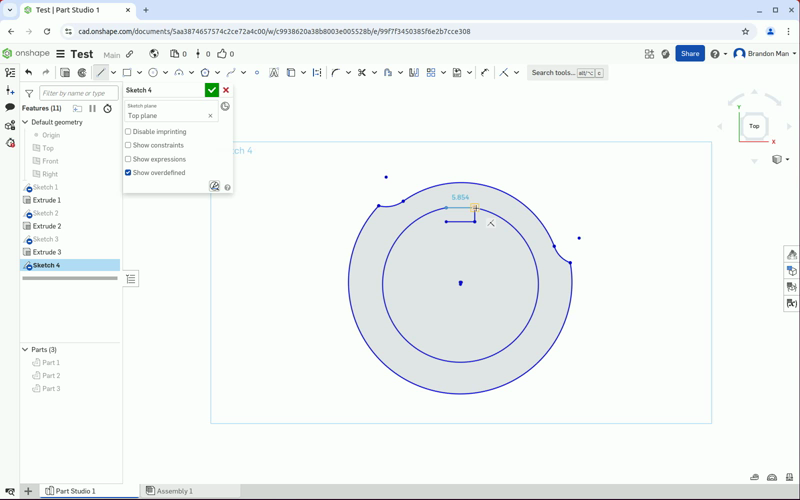
mouse_move(446, 221)
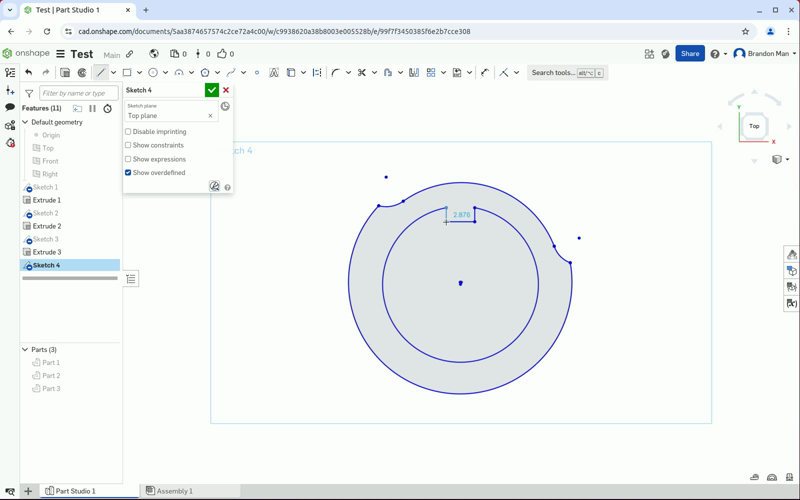
key_up(shift)
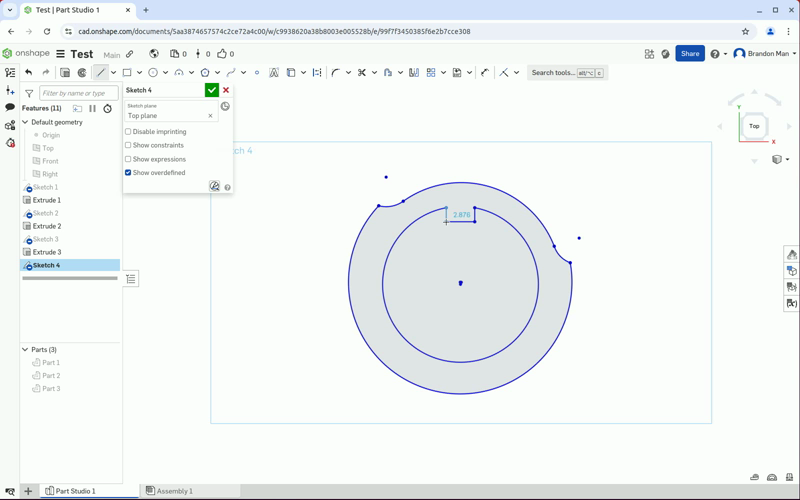
click(446, 221)
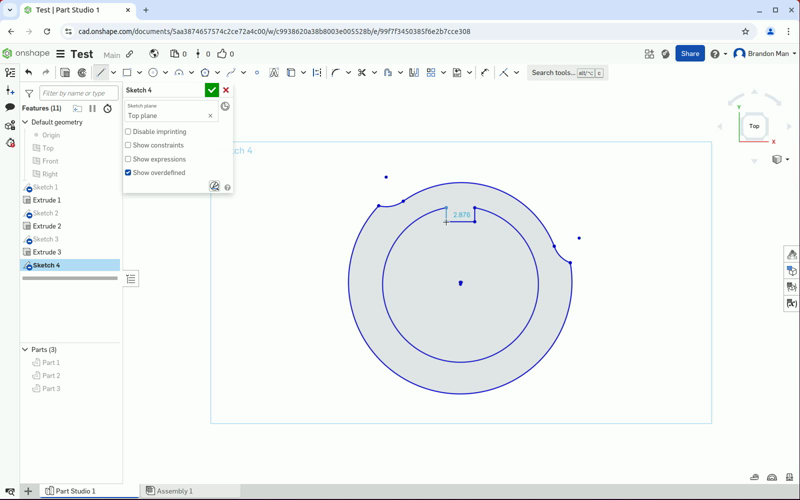
key(esc)
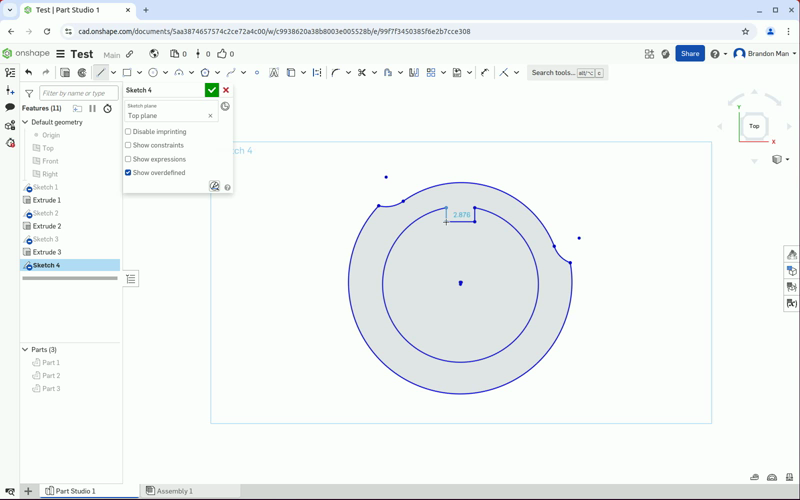
mouse_move(396, 357)
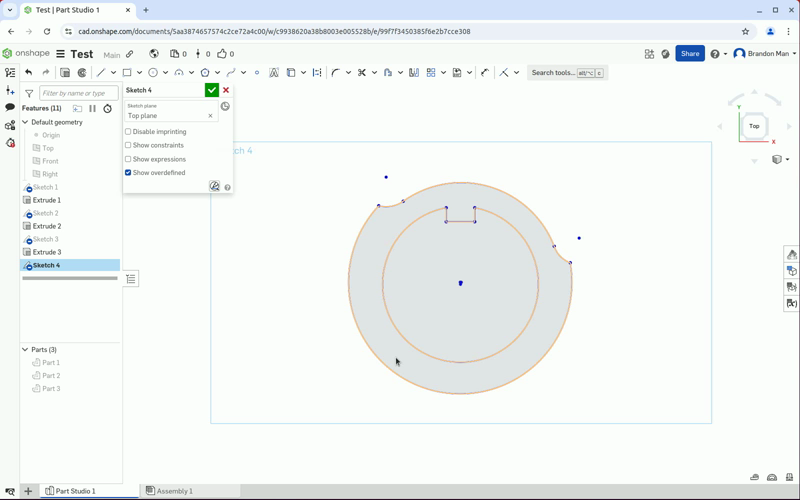
click(396, 357)
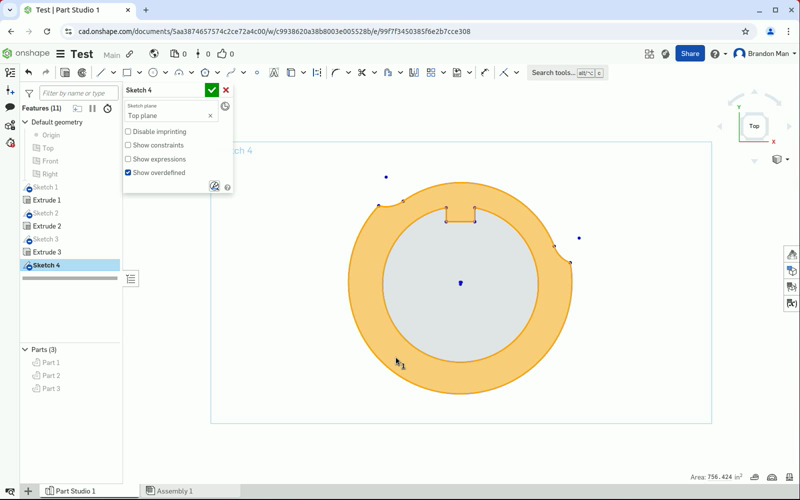
mouse_move(73, 352)
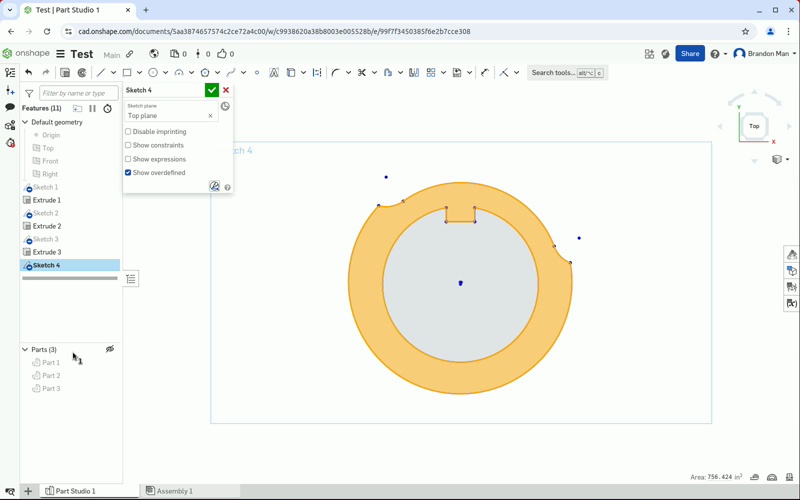
key(shift+y)
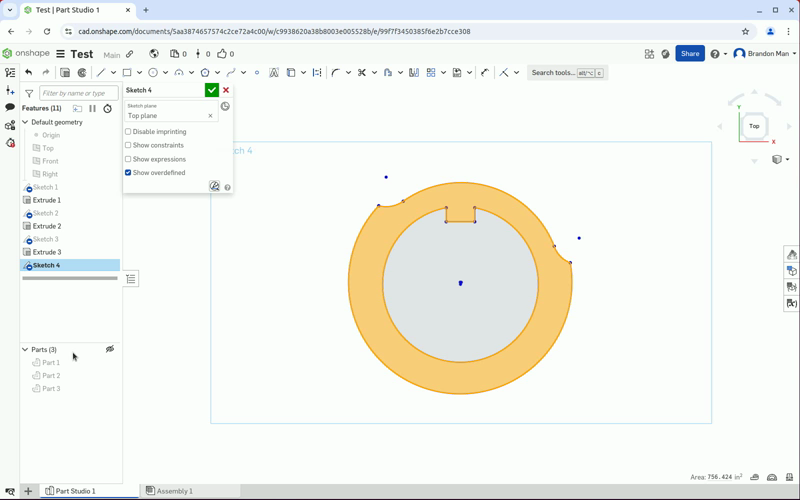
key(shift+e)
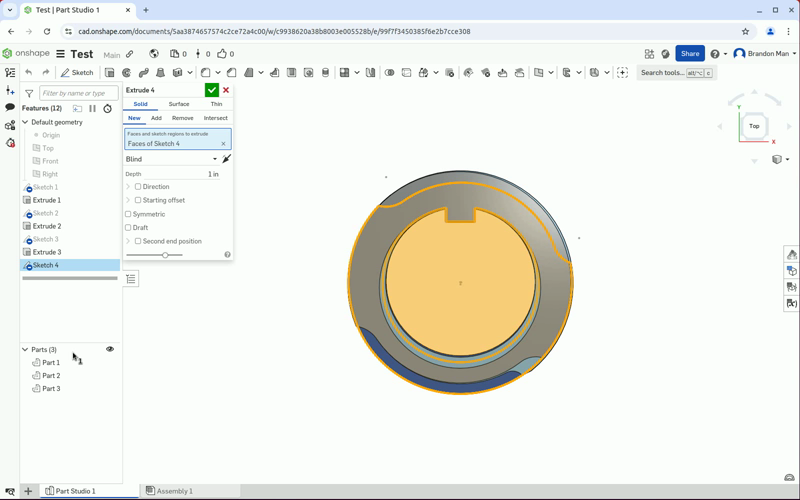
mouse_move(143, 106)
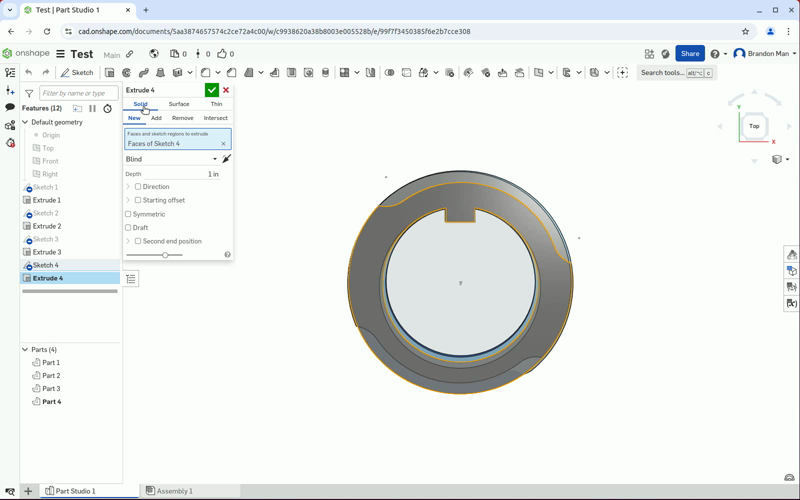
click(143, 106)
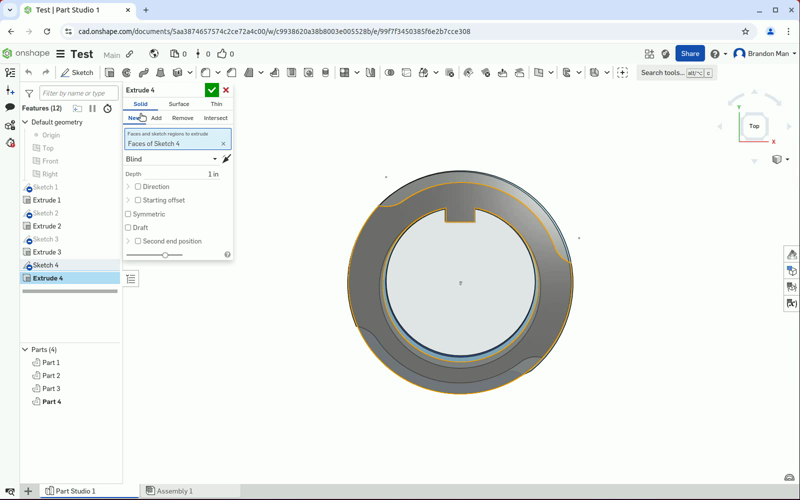
mouse_move(137, 120)
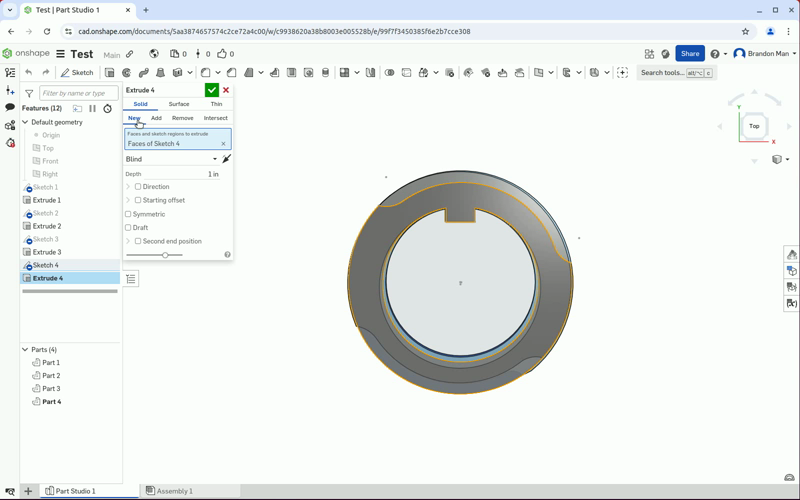
click(137, 120)
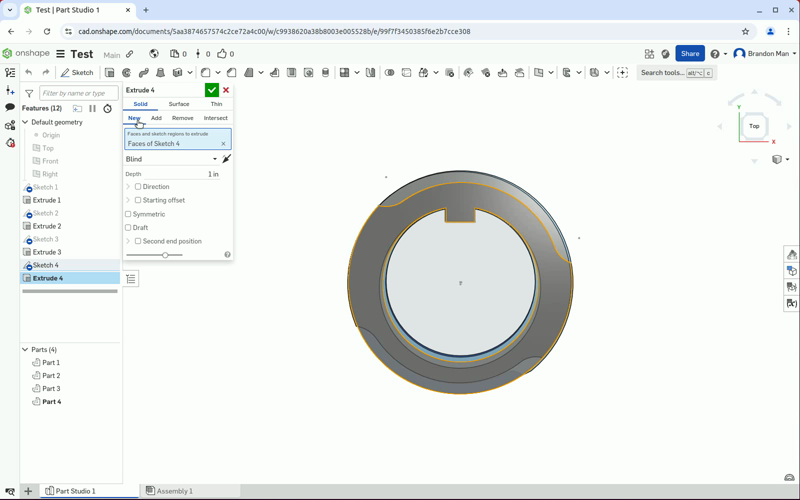
key(tab, 4)
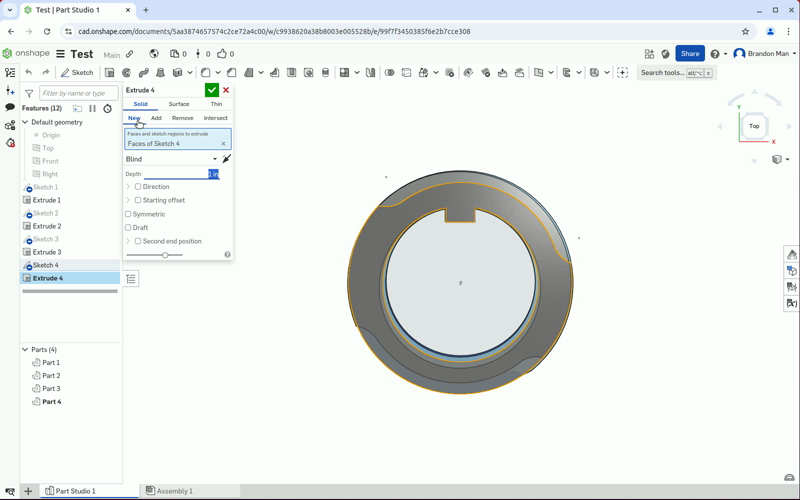
text(1.685)
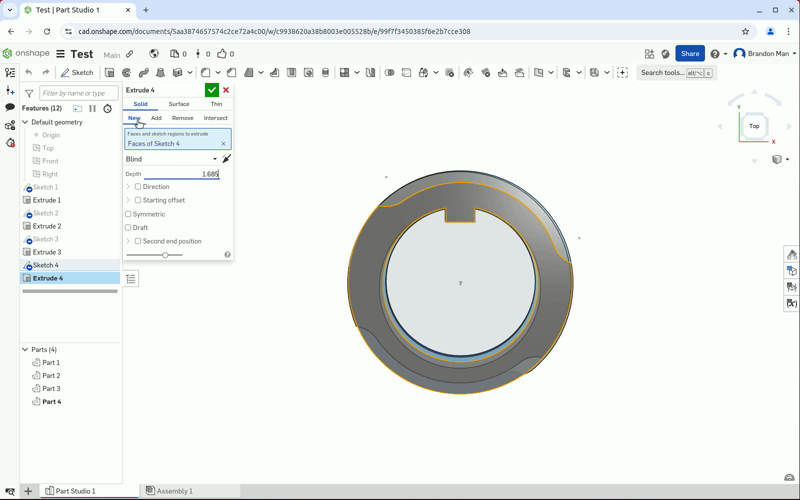
key(enter)
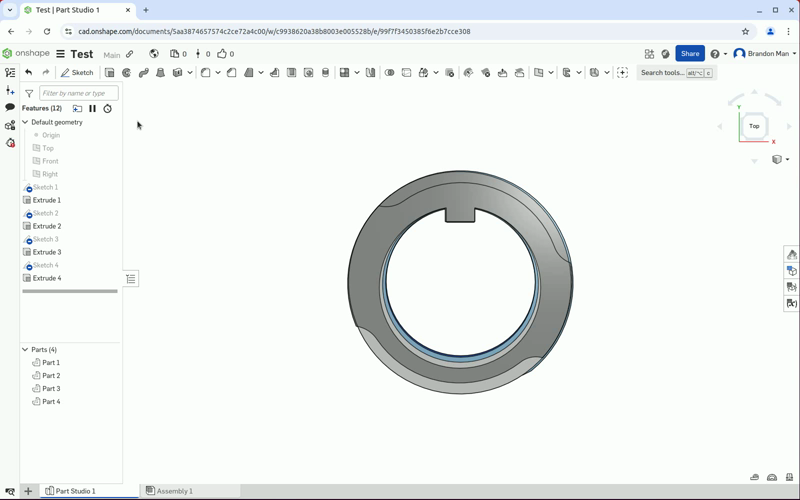
key(shift+h)
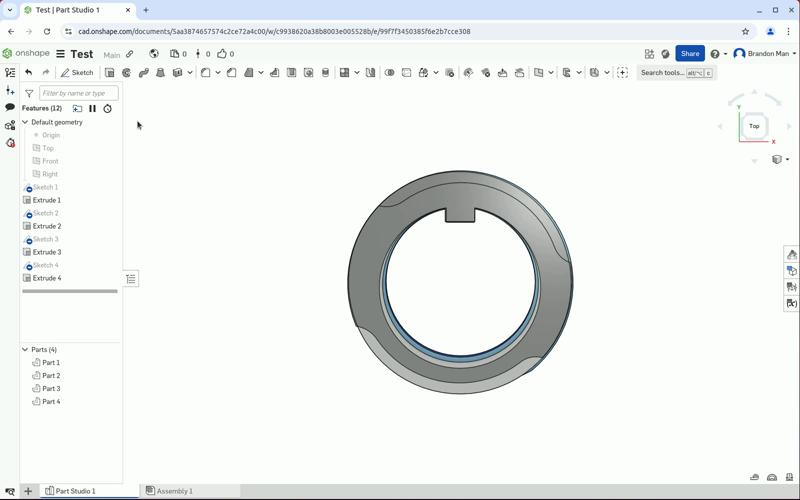
key(shift+h)
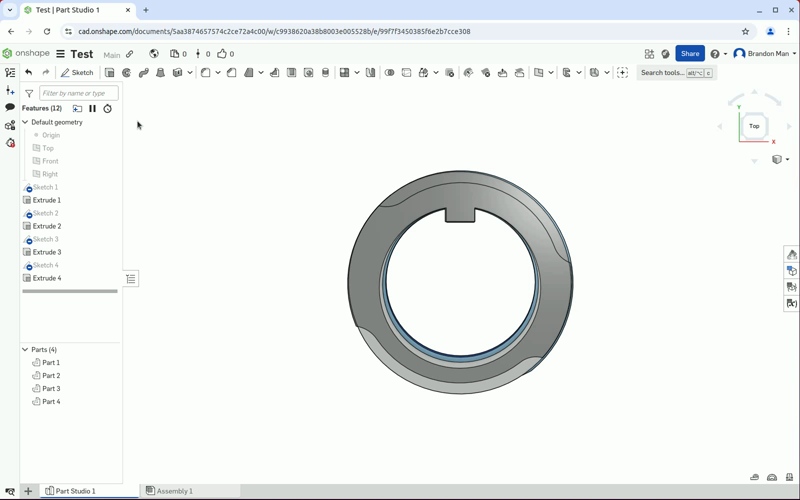
key(shift+7)
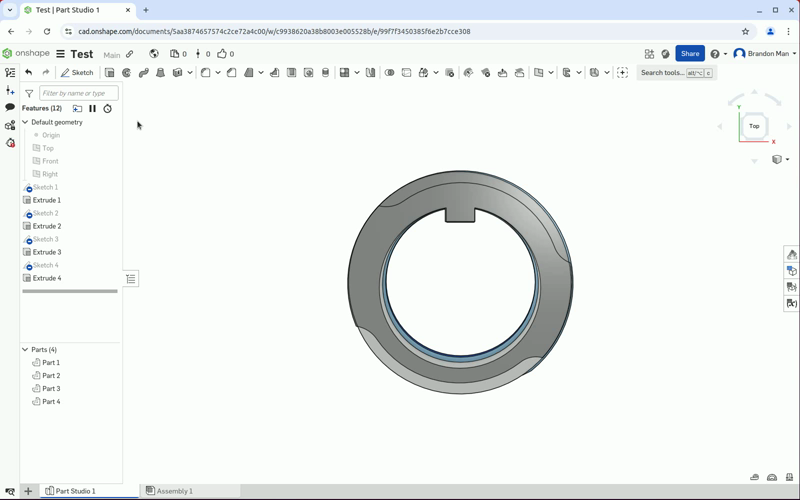
key(up, 3)
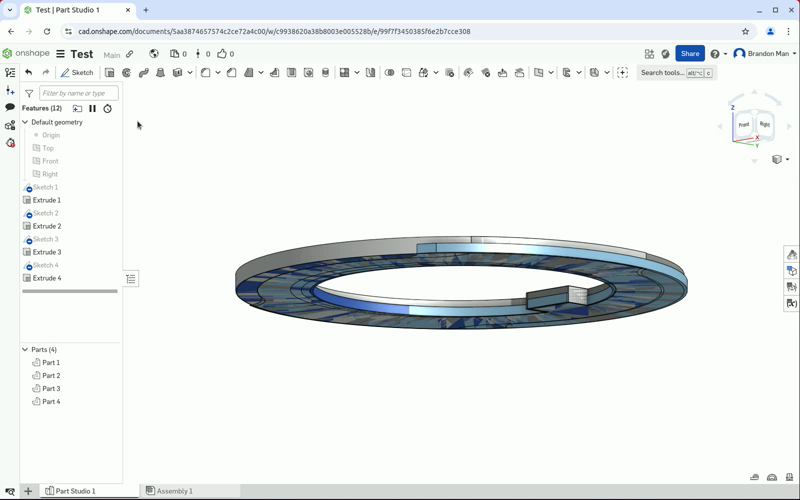
key(left, 3)
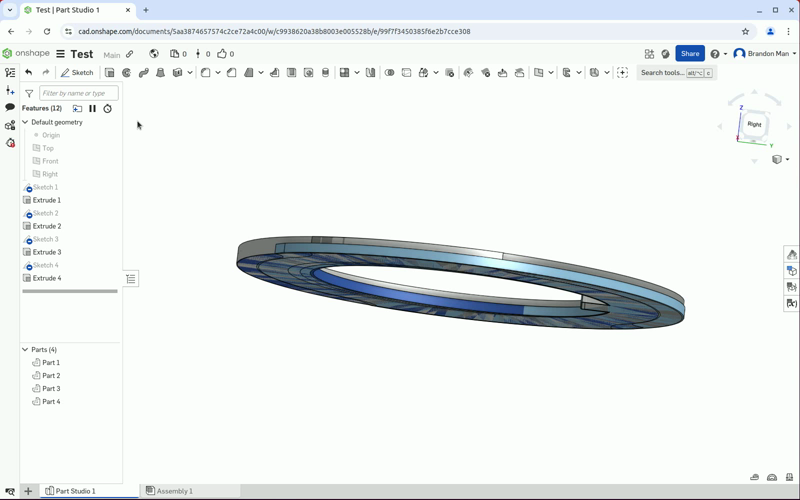
key(right, 3)
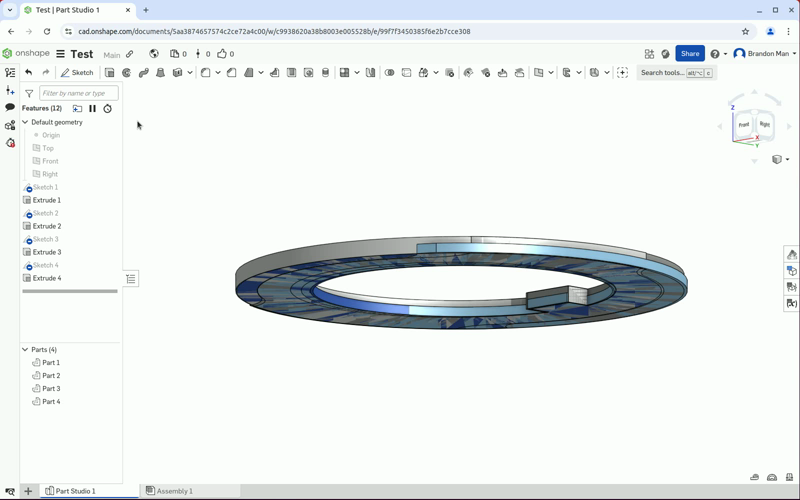
key(down, 3)
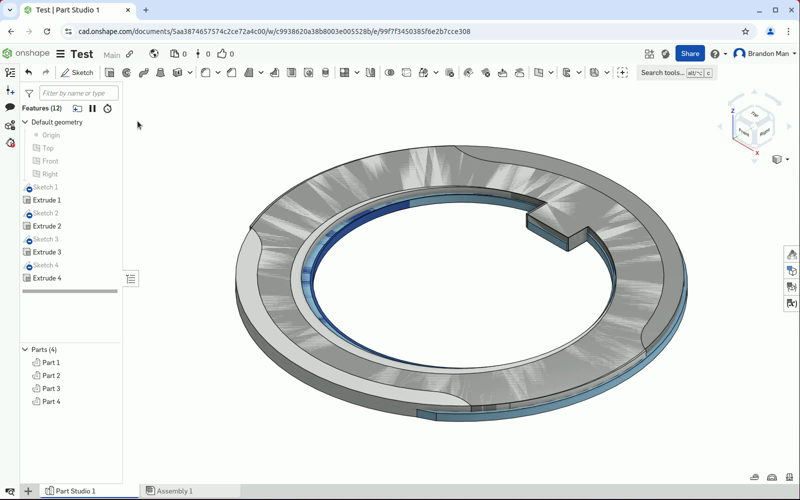
mouse_move(73, 189)
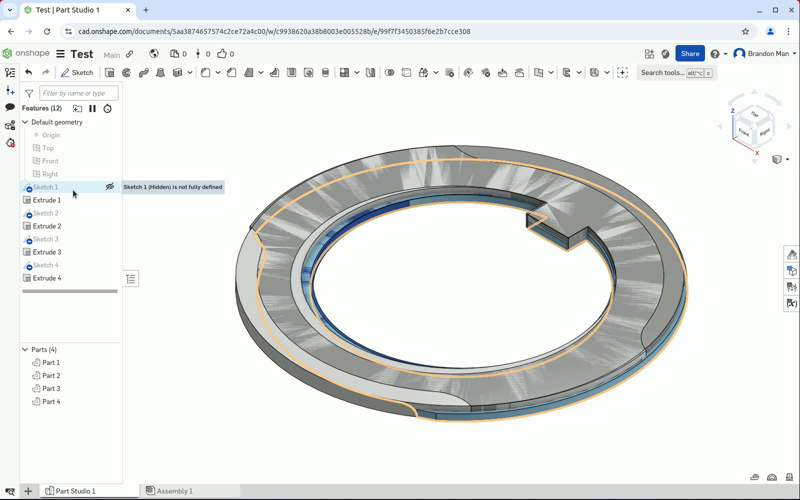
click(73, 189)